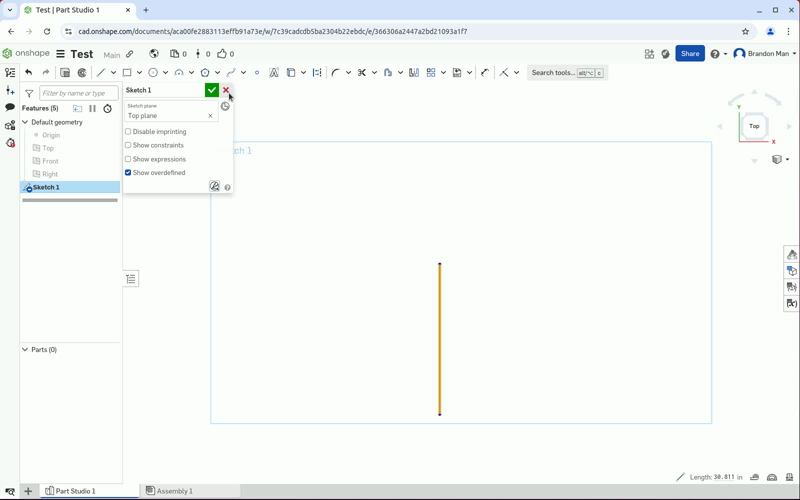
key(shift+h)
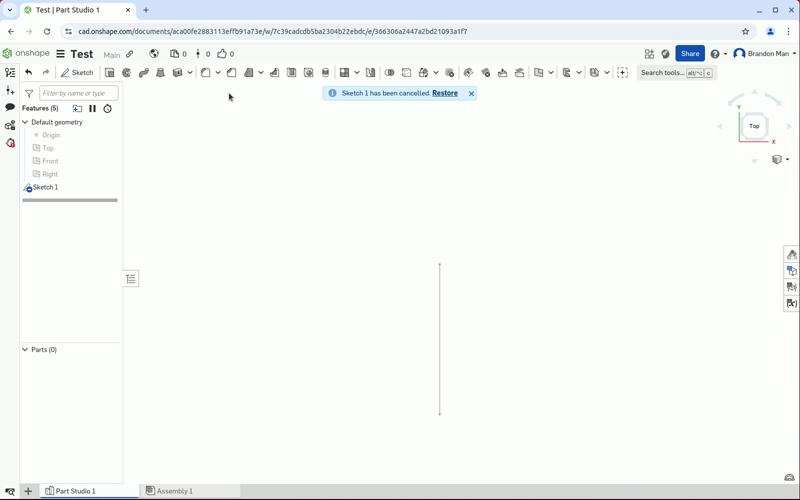
mouse_move(73, 352)
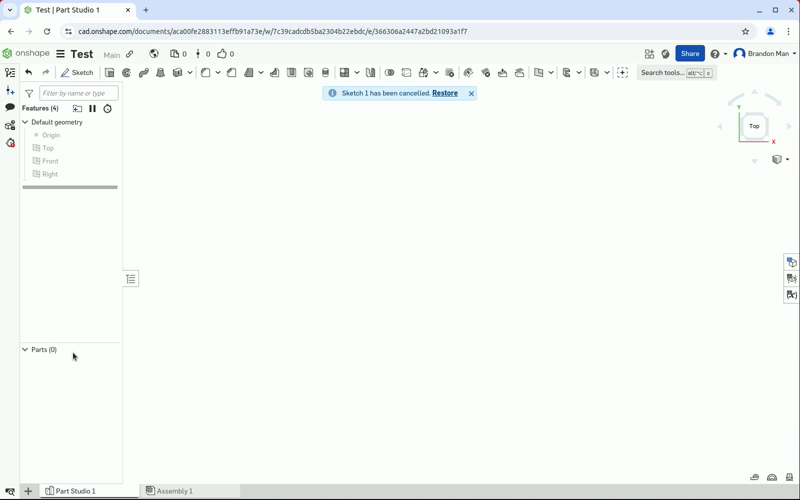
key(y)
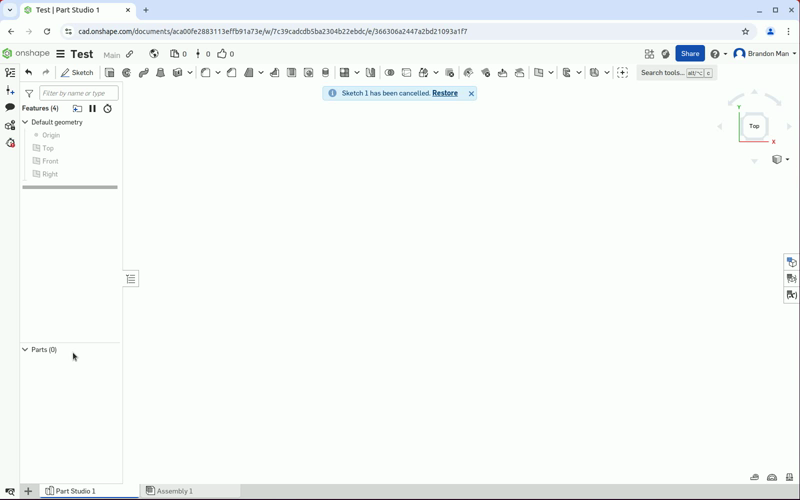
key(shift+p)
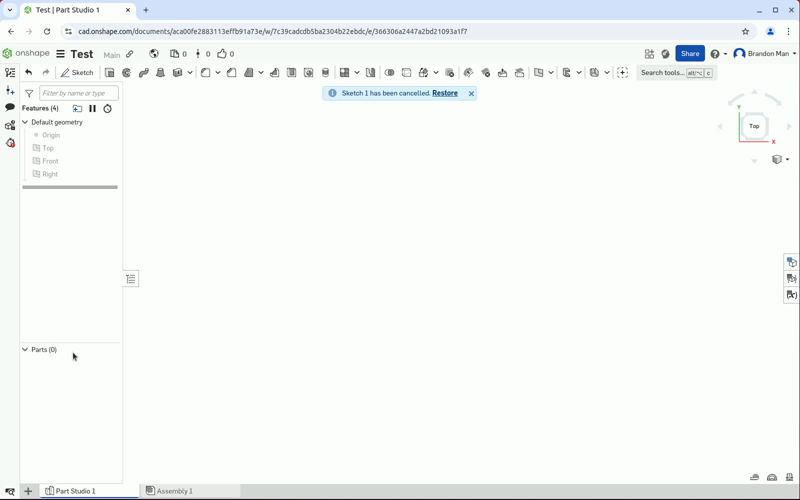
key(space)
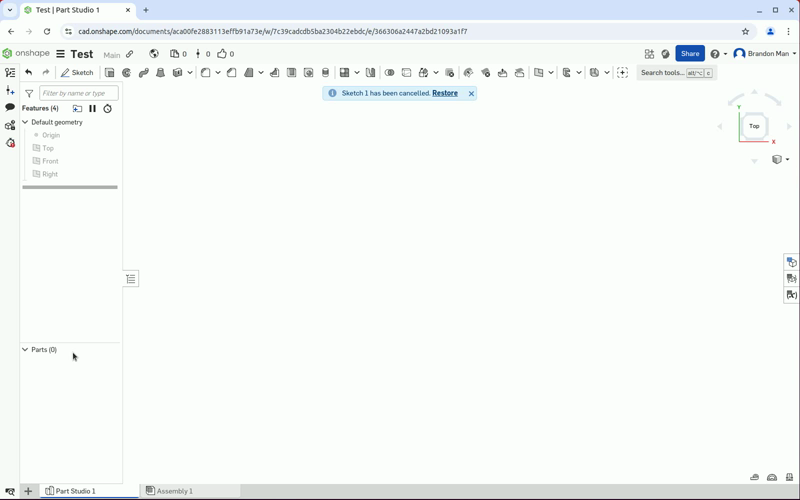
key_down(shift)
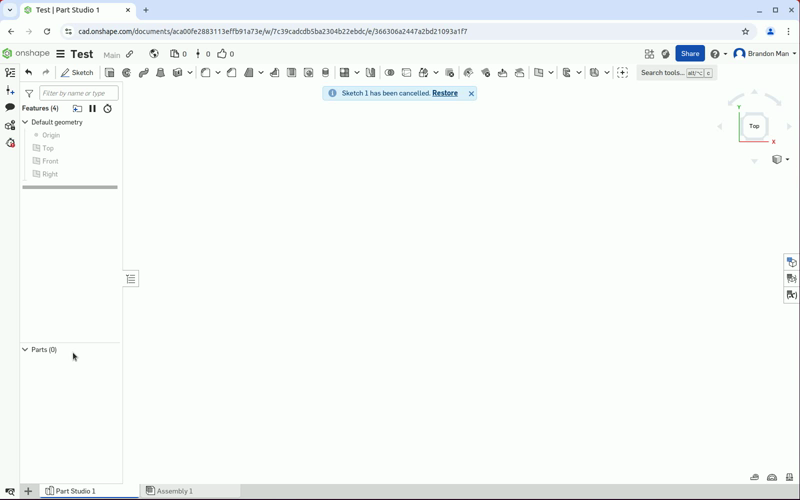
key(up)
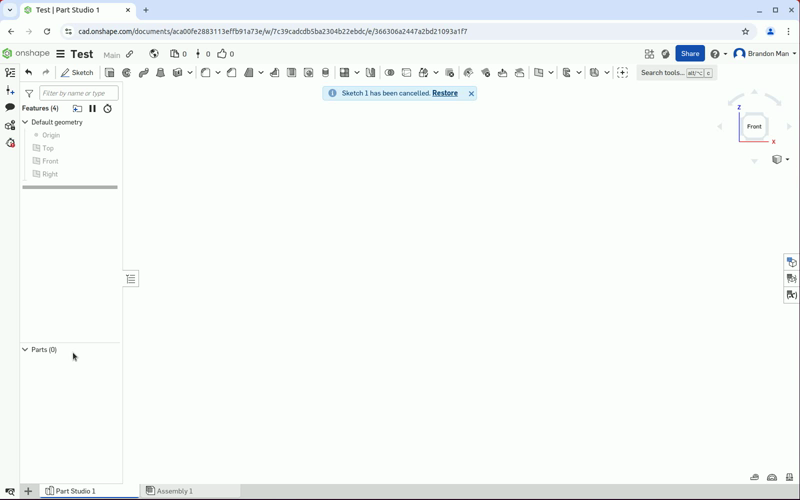
key_up(shift)
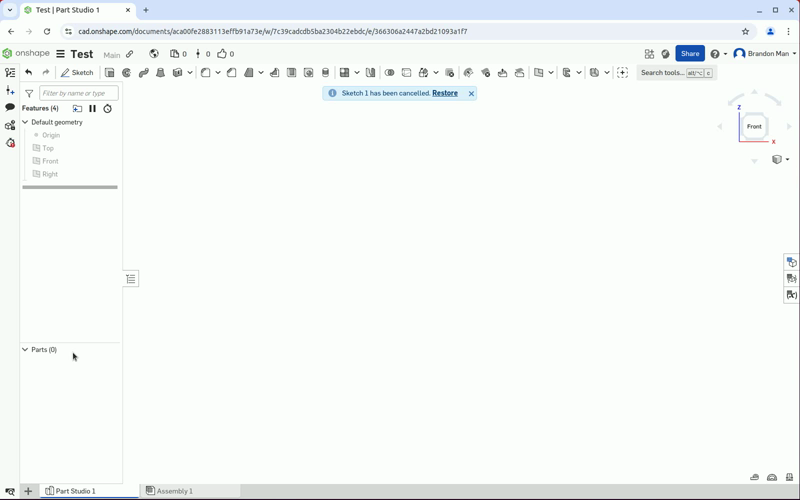
mouse_move(73, 352)
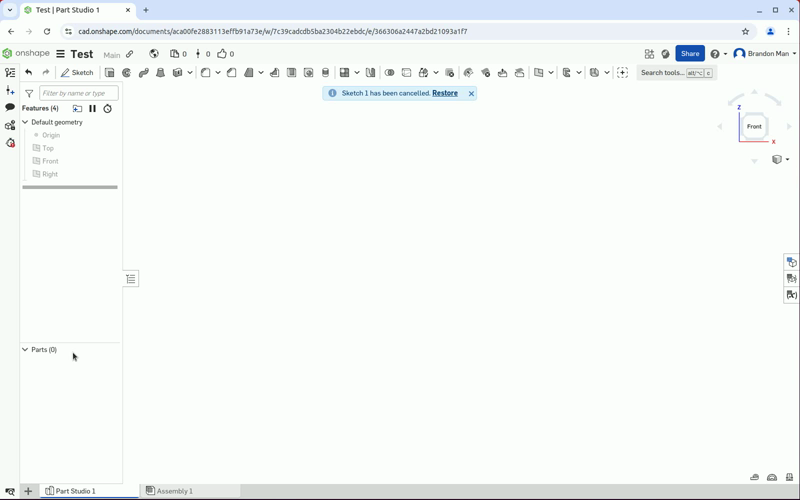
key(shift+y)
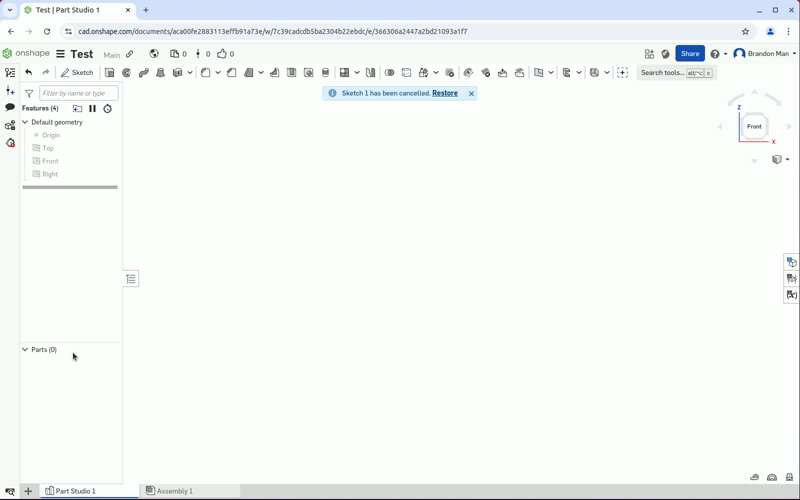
key(shift+s)
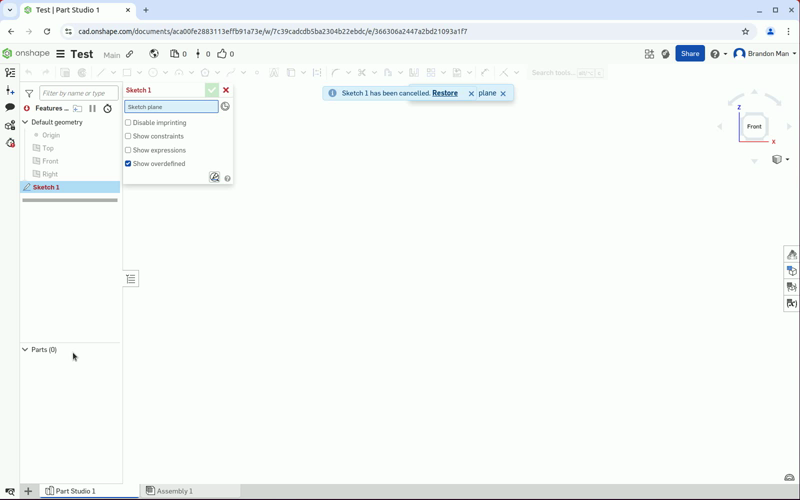
mouse_move(73, 163)
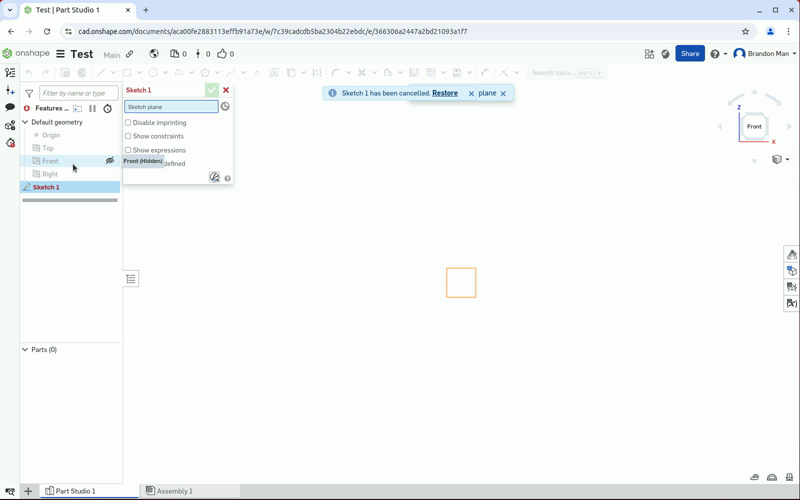
click(73, 163)
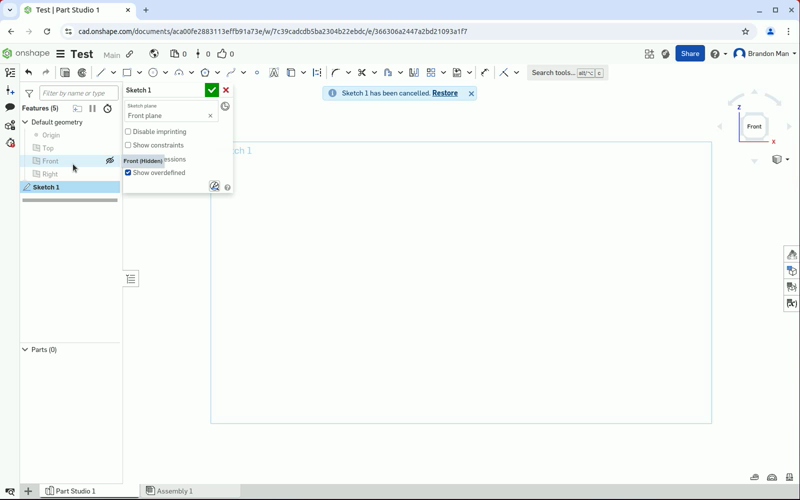
mouse_move(73, 352)
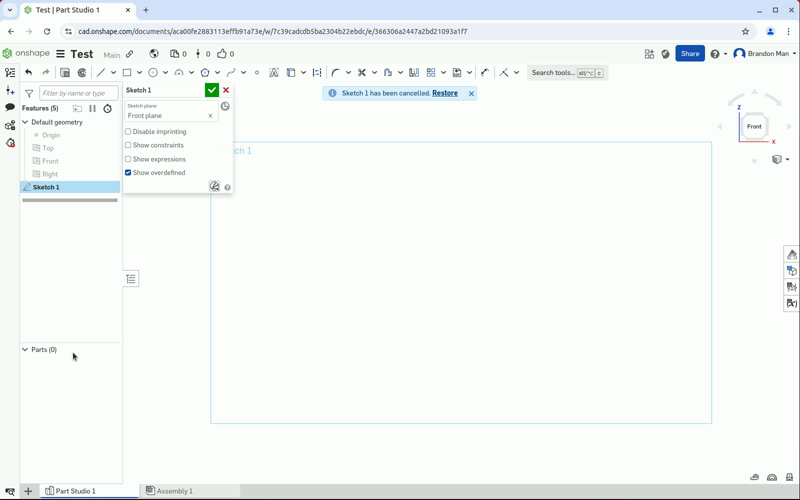
key(y)
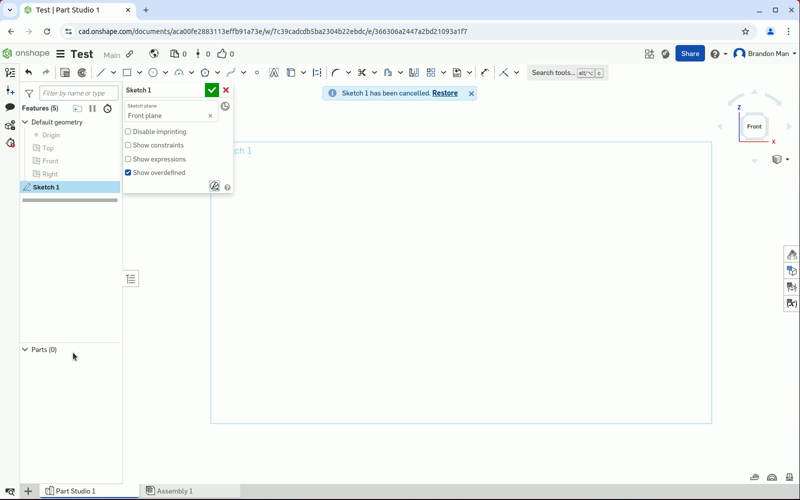
key(c)
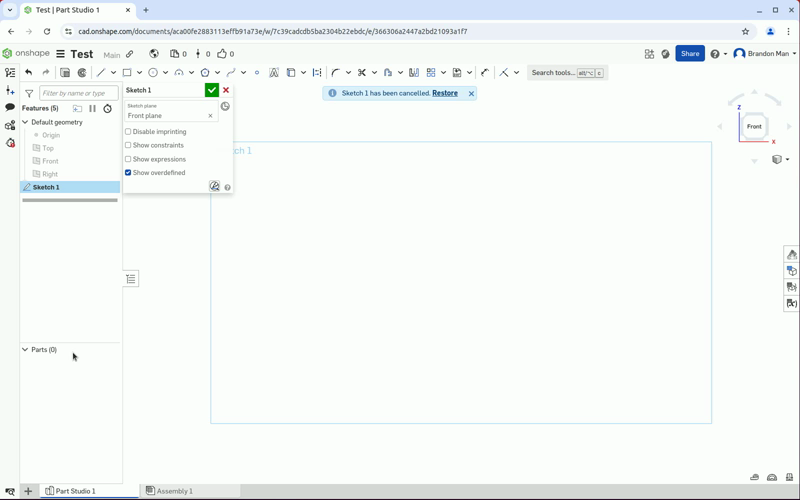
key_down(shift)
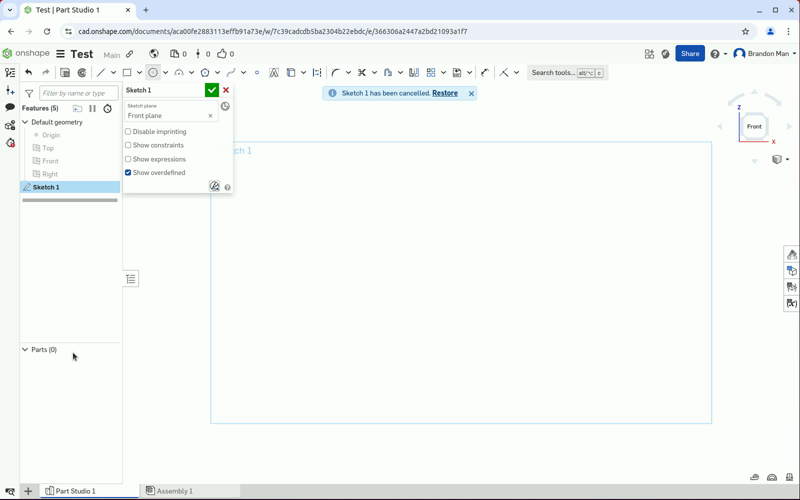
mouse_move(461, 182)
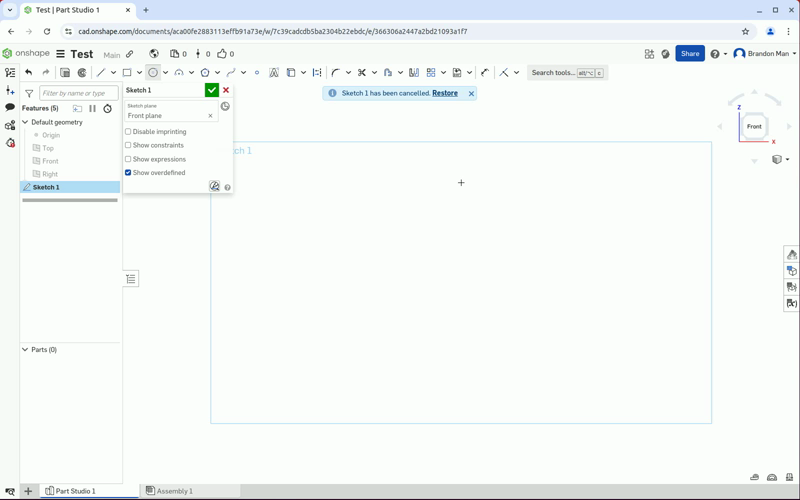
click(461, 182)
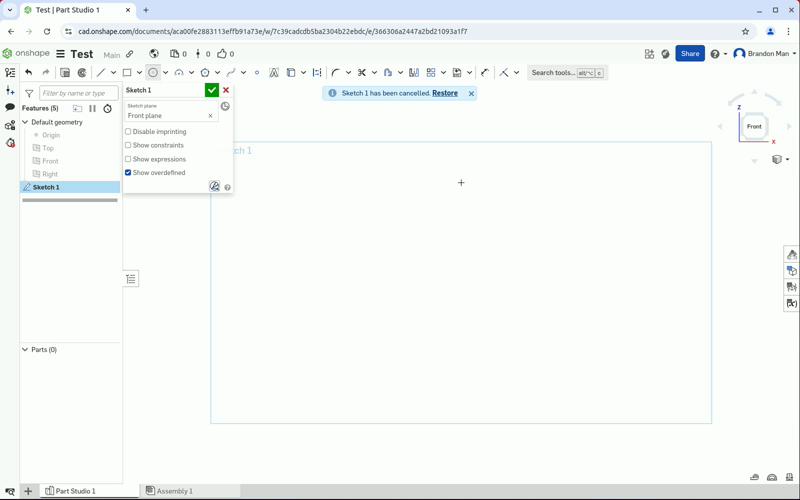
key_up(shift)
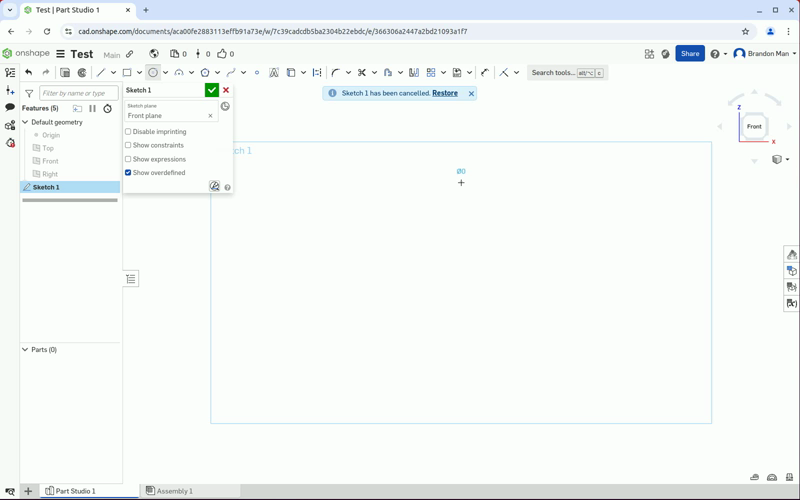
mouse_move(473, 182)
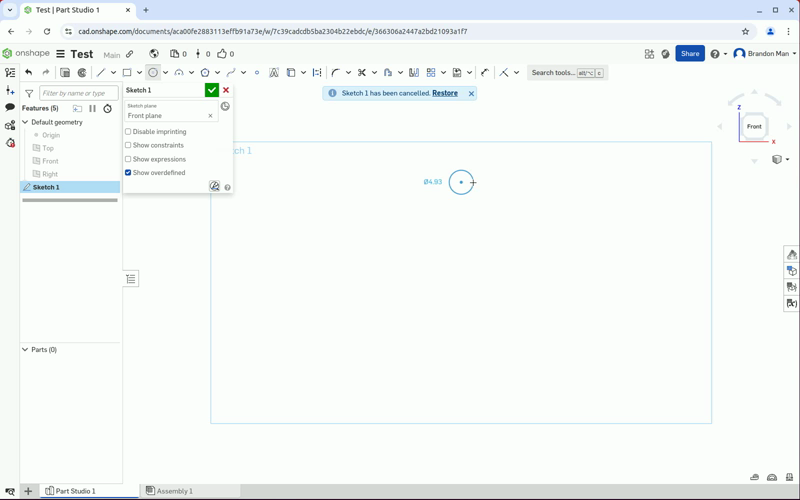
click(473, 182)
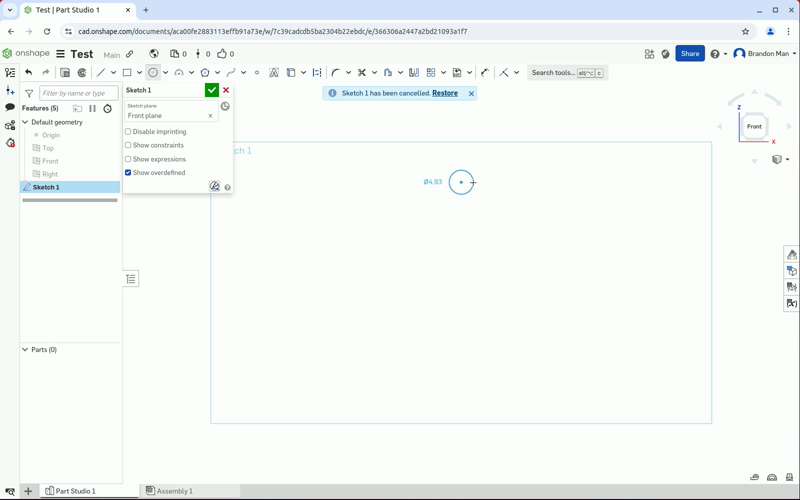
key(esc)
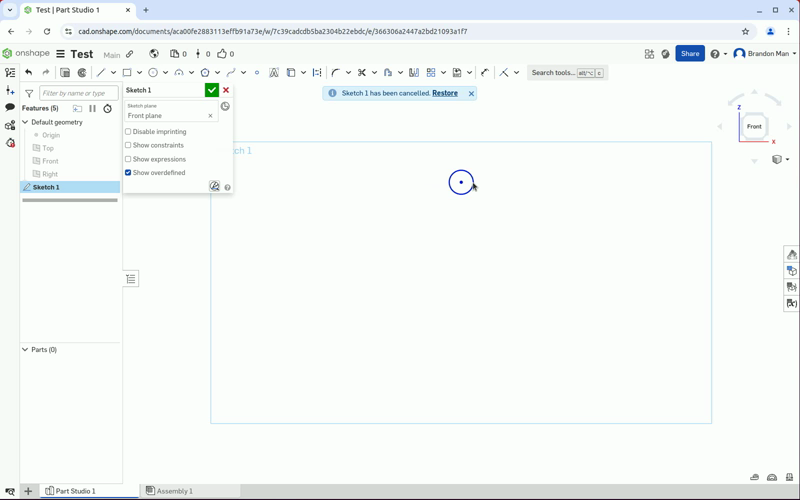
key(c)
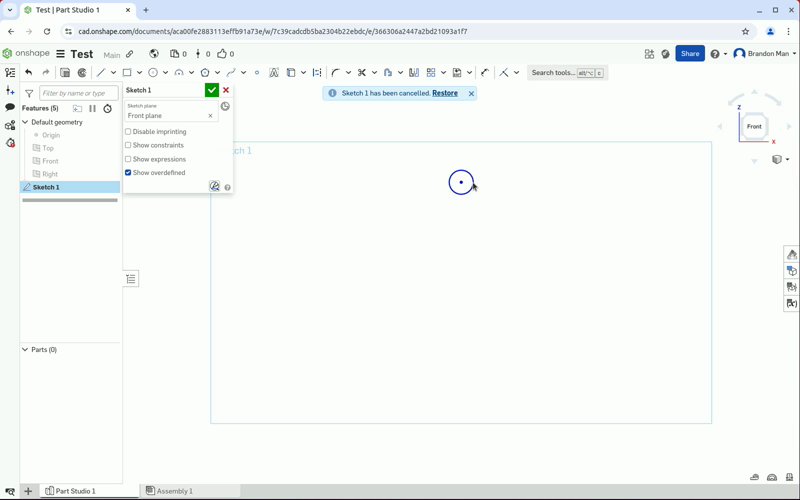
key_down(shift)
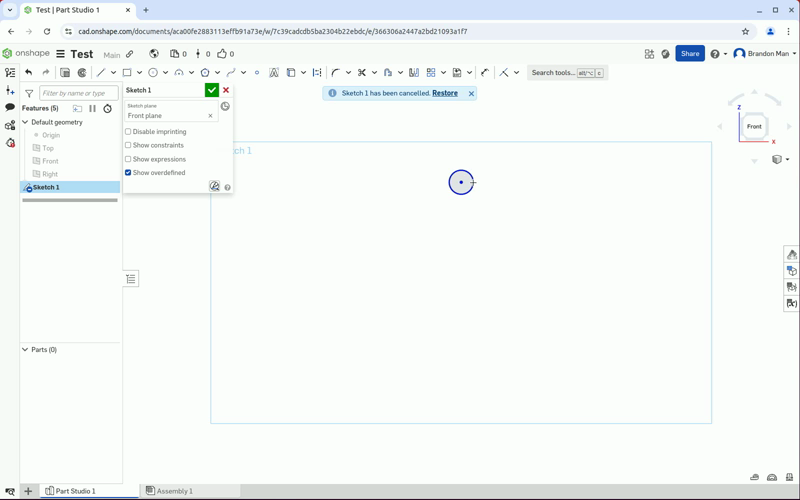
mouse_move(461, 182)
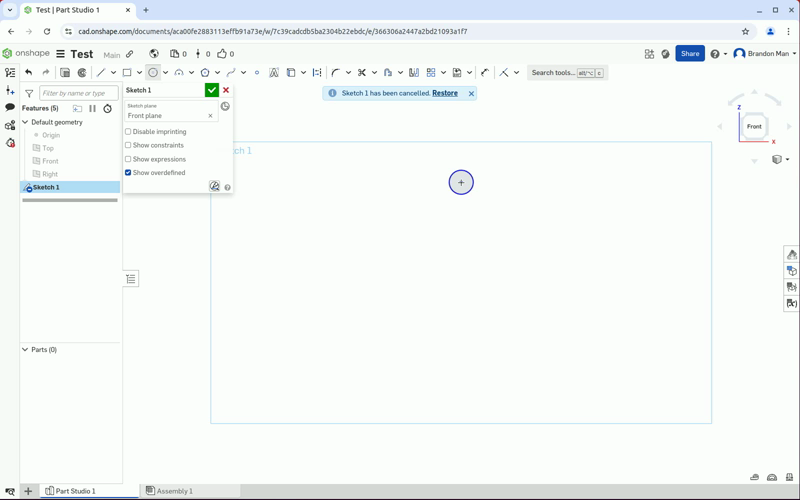
click(461, 182)
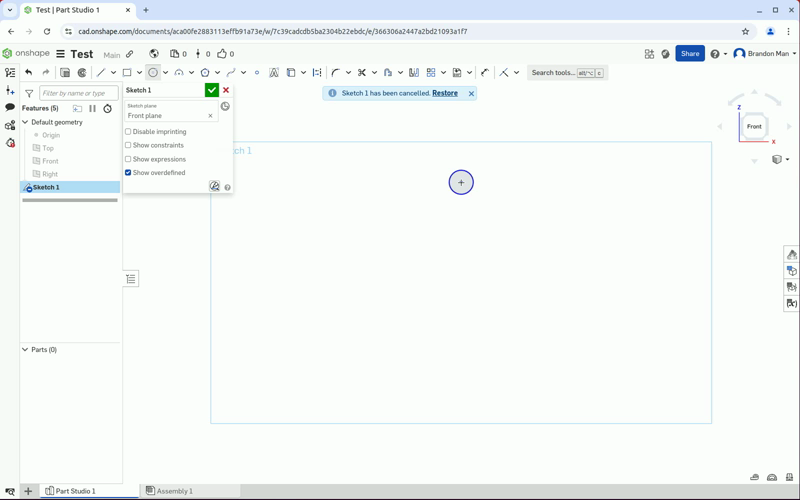
key_up(shift)
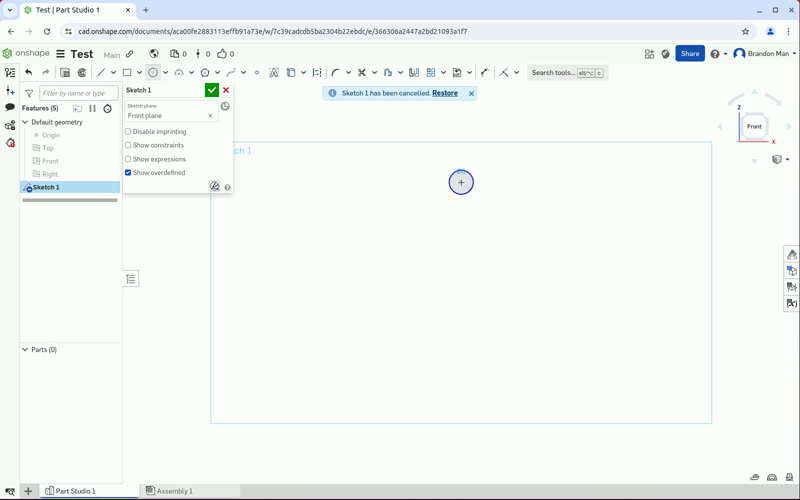
mouse_move(465, 182)
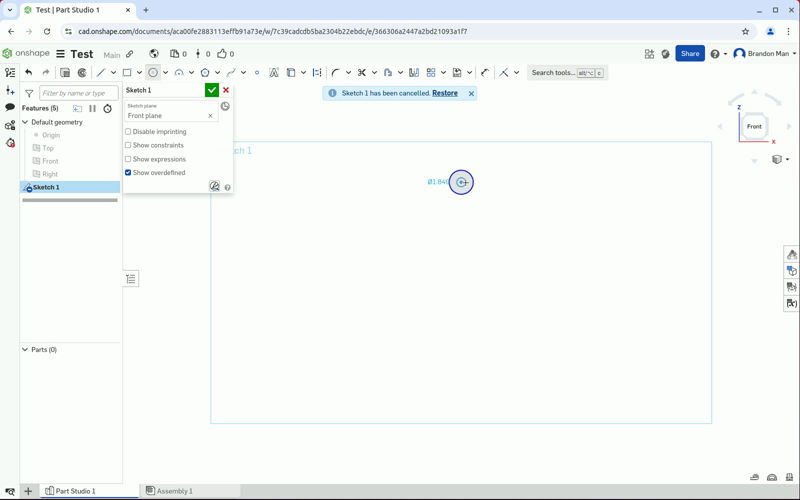
scroll(6)
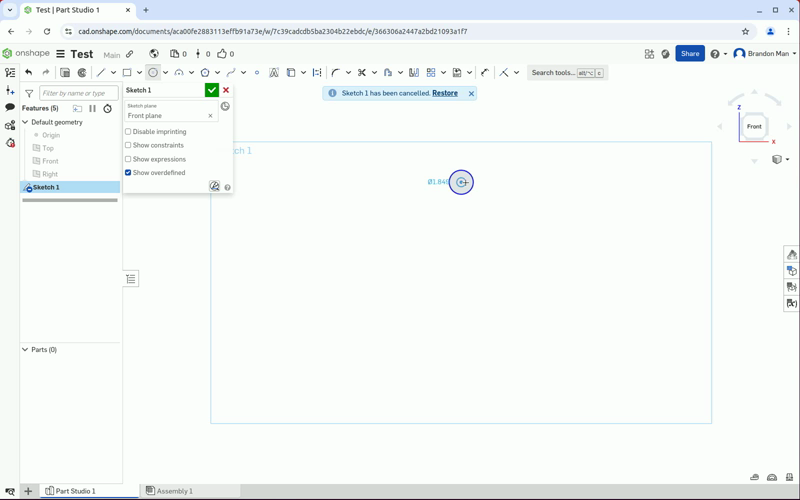
scroll(6)
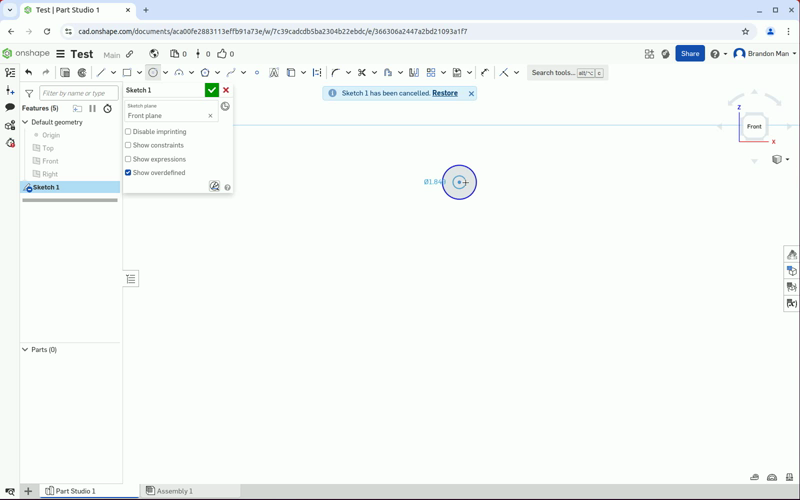
scroll(6)
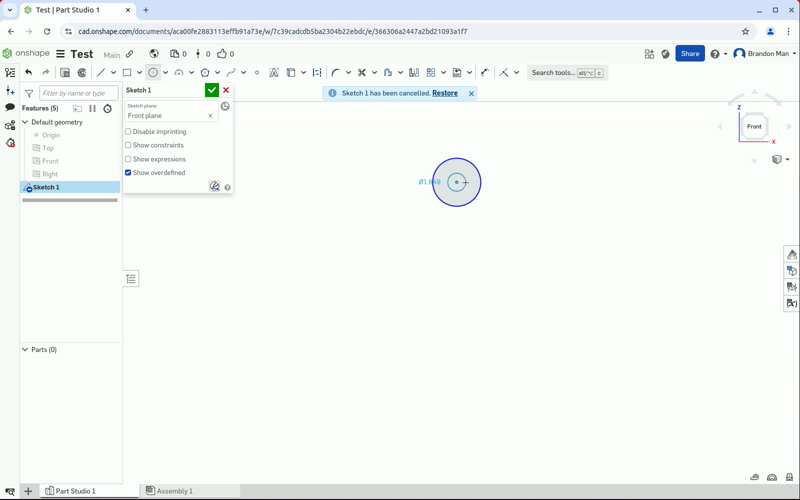
scroll(6)
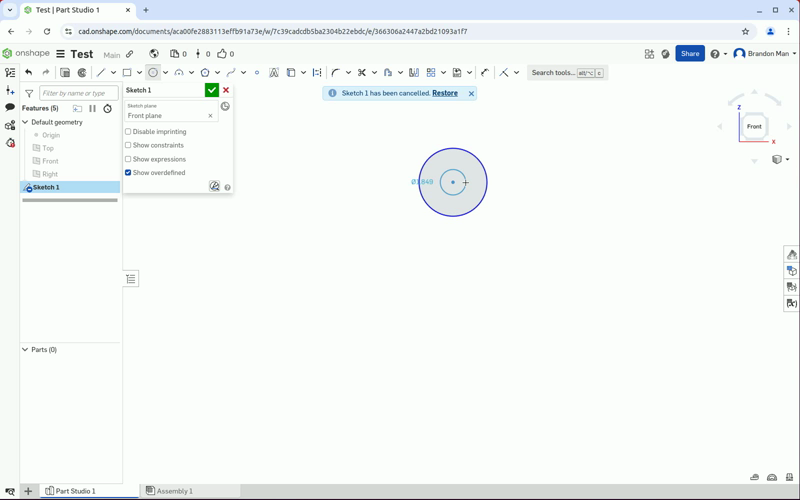
scroll(6)
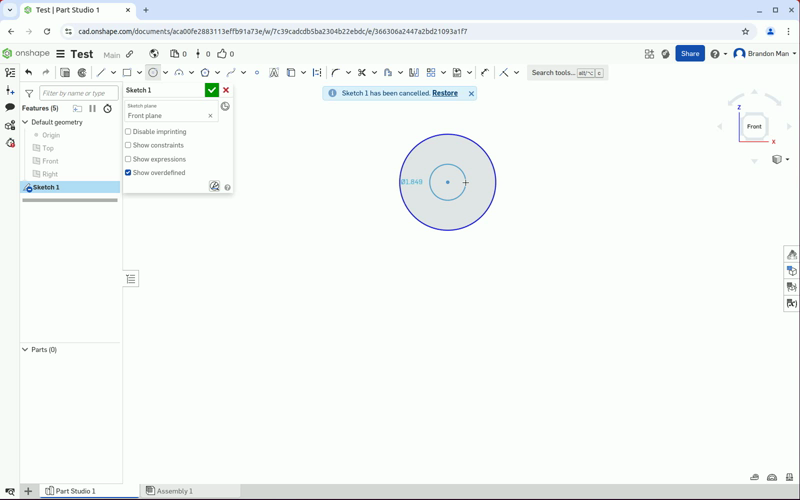
scroll(6)
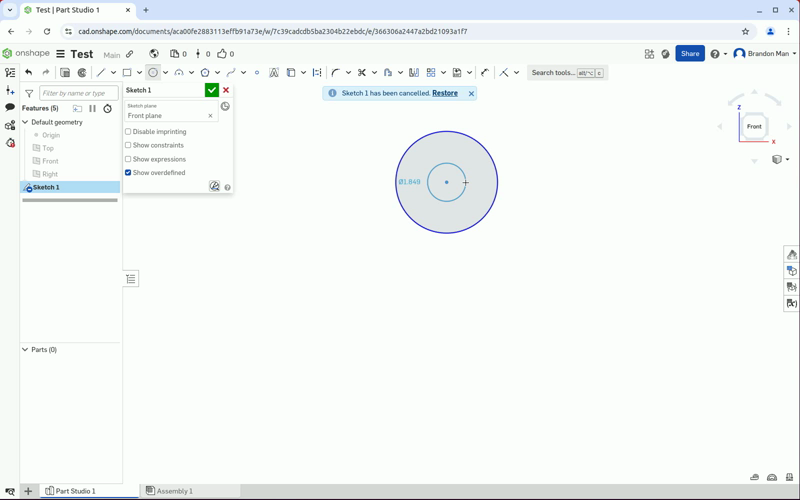
scroll(6)
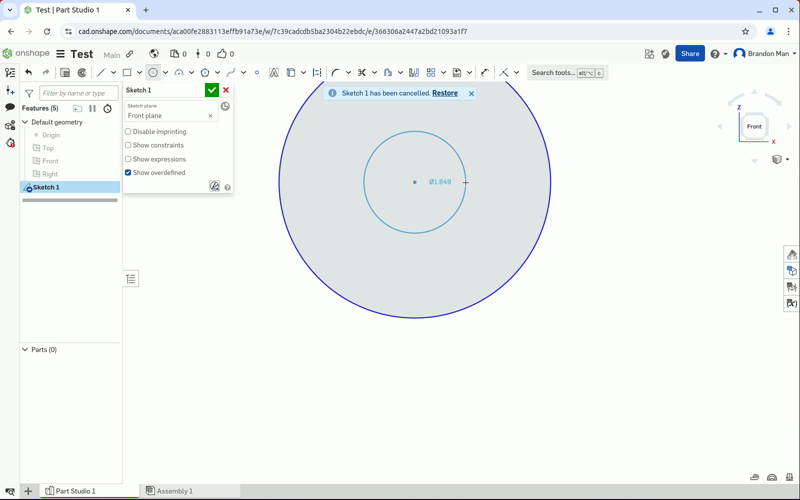
click(465, 182)
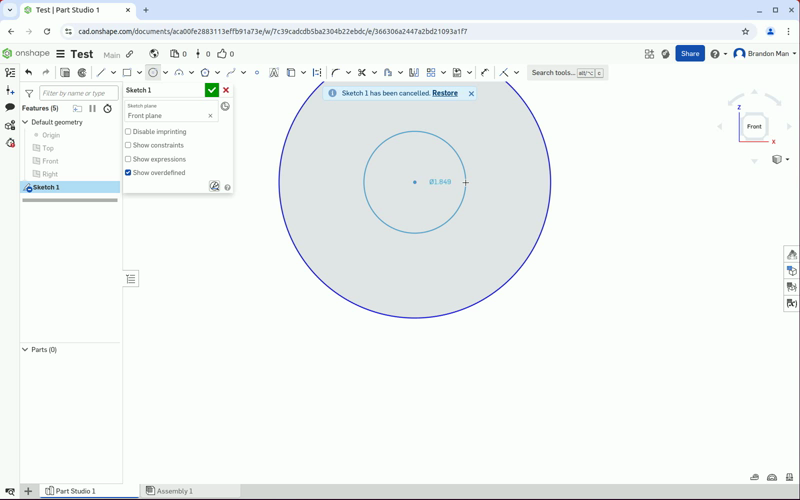
scroll(-6)
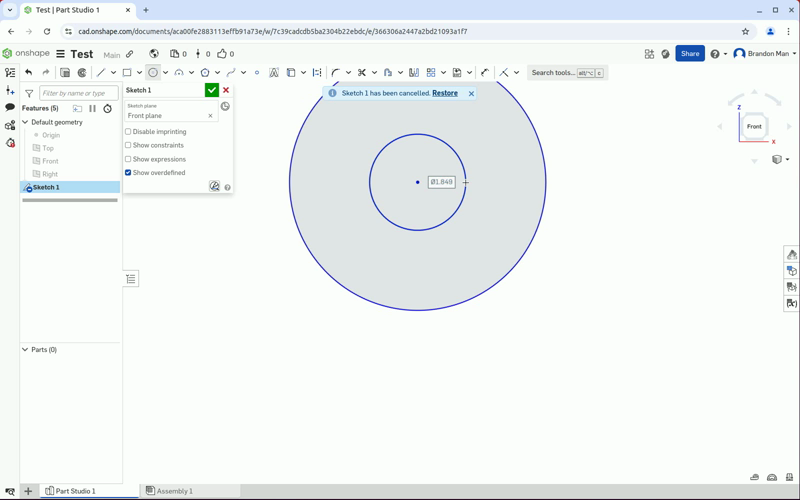
scroll(-6)
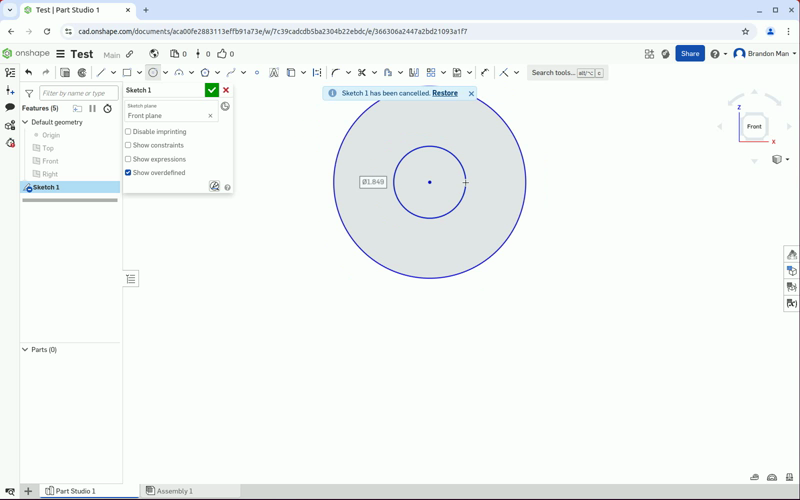
scroll(-6)
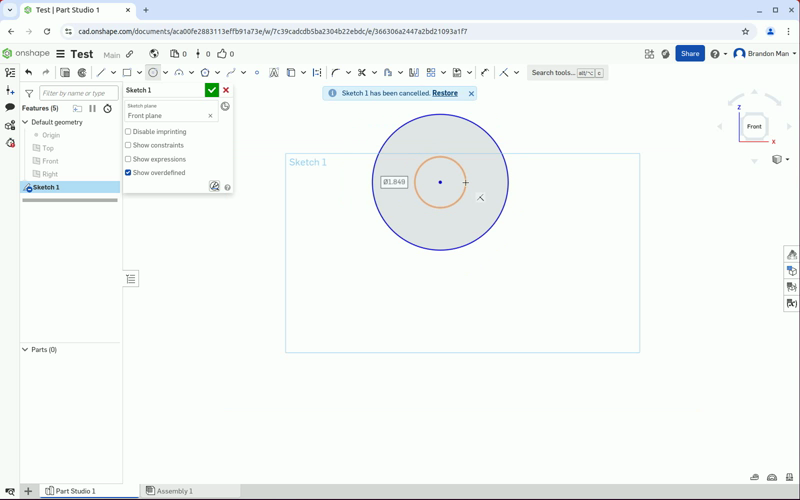
scroll(-6)
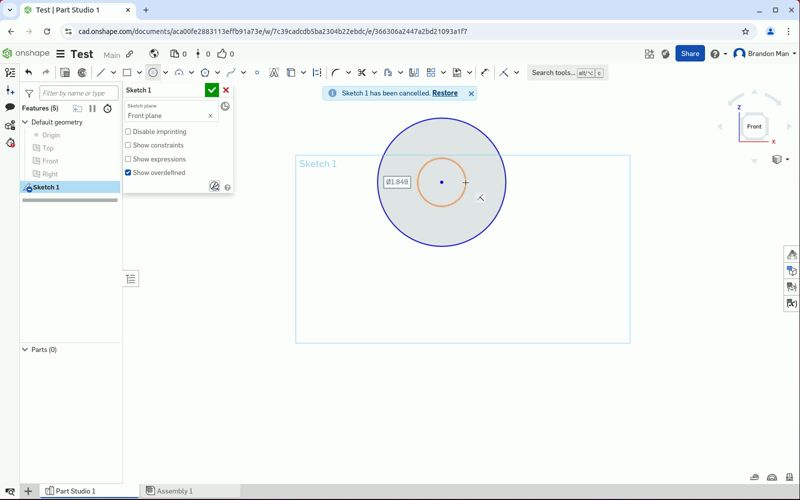
scroll(-6)
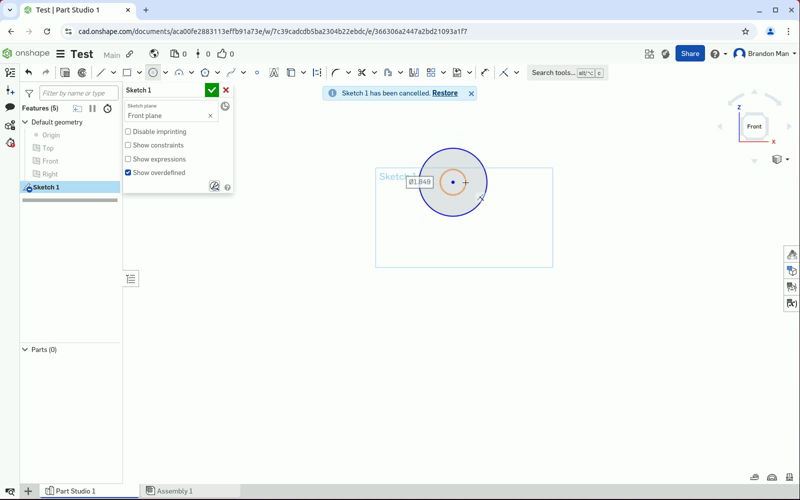
scroll(-6)
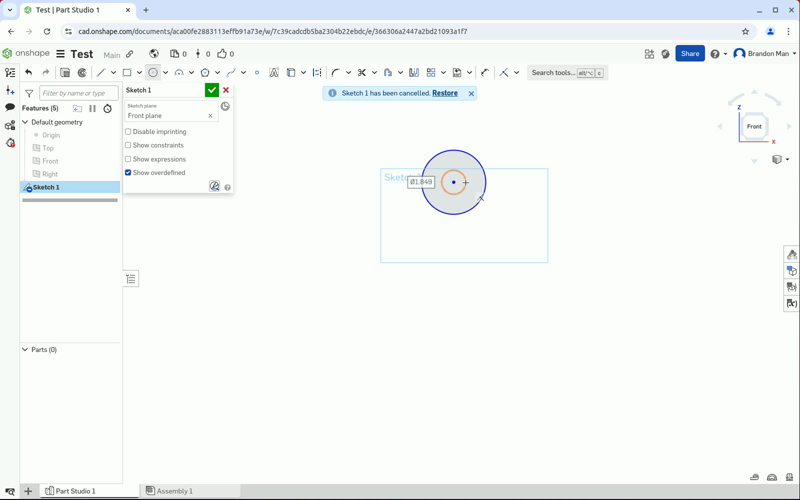
scroll(-6)
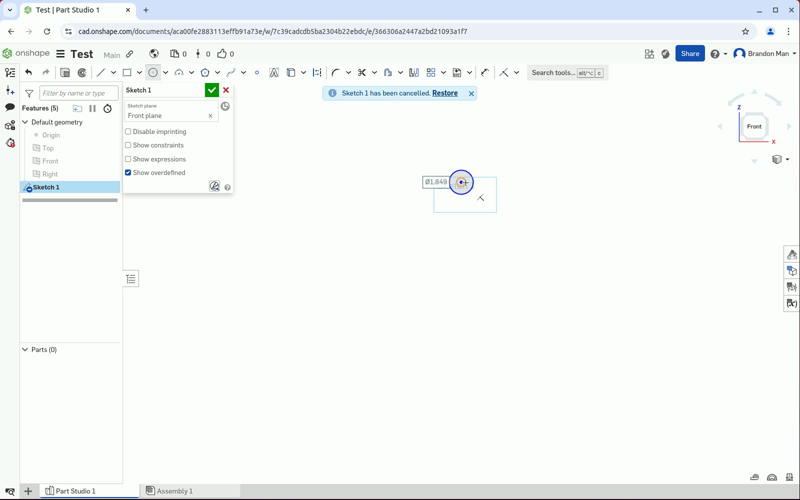
key(esc)
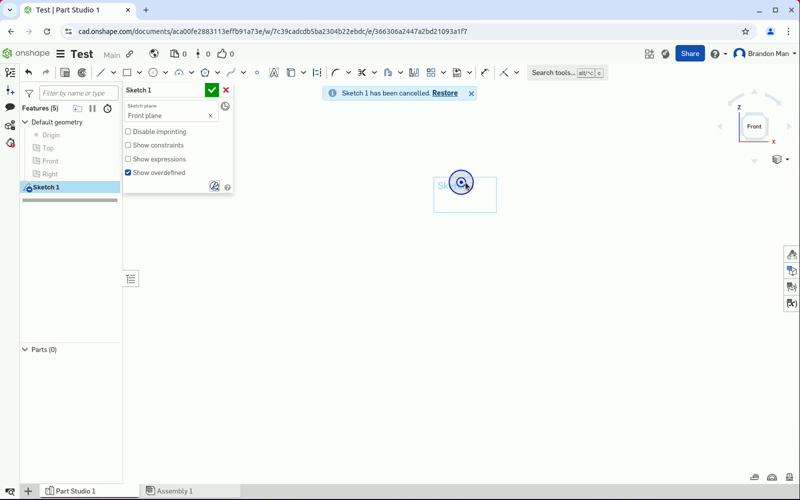
mouse_move(458, 175)
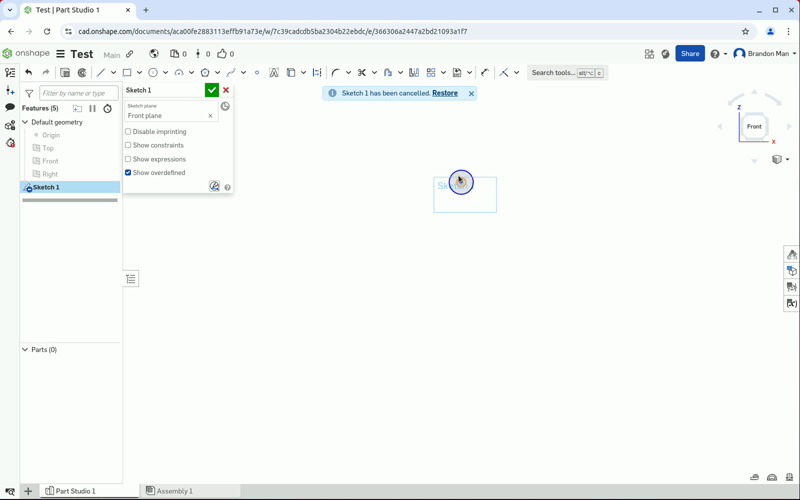
scroll(6)
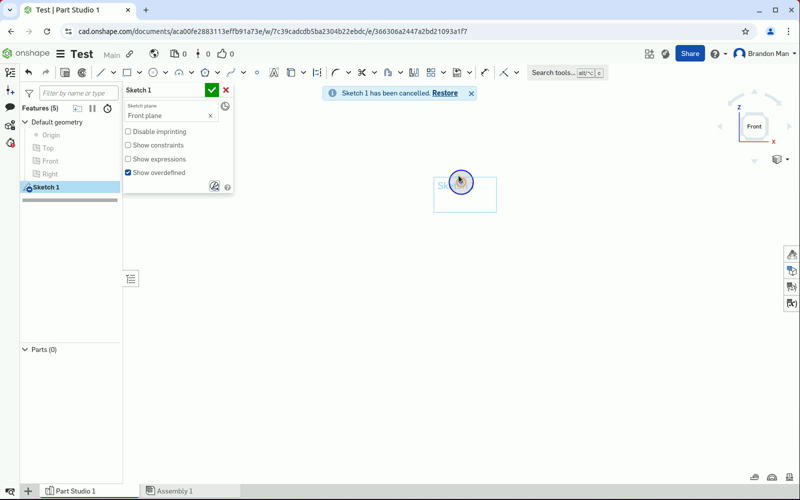
scroll(6)
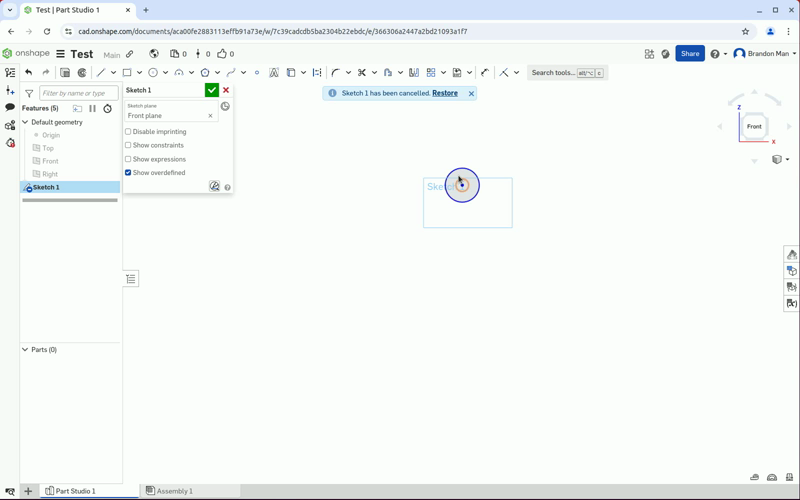
scroll(6)
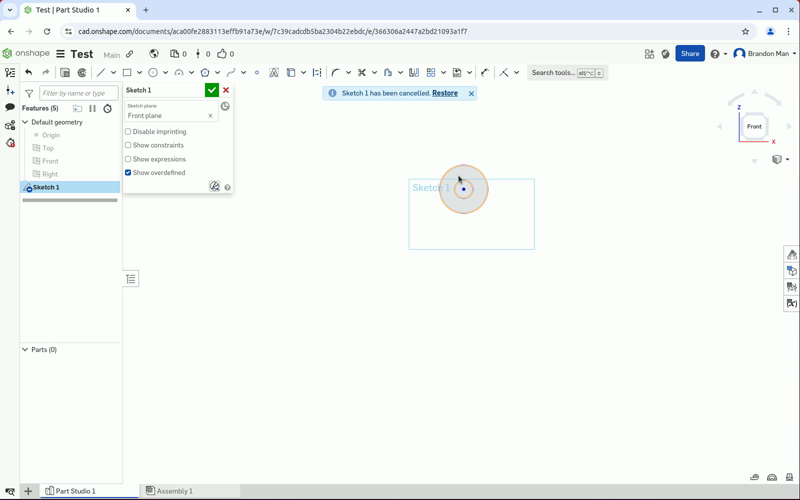
scroll(6)
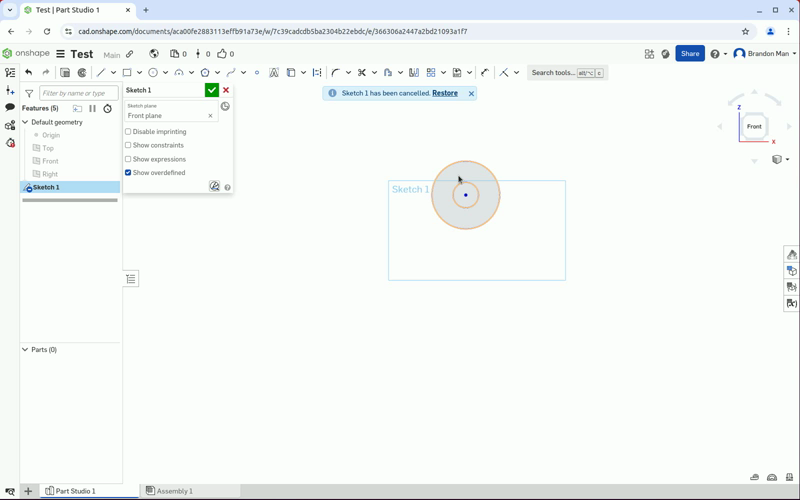
scroll(6)
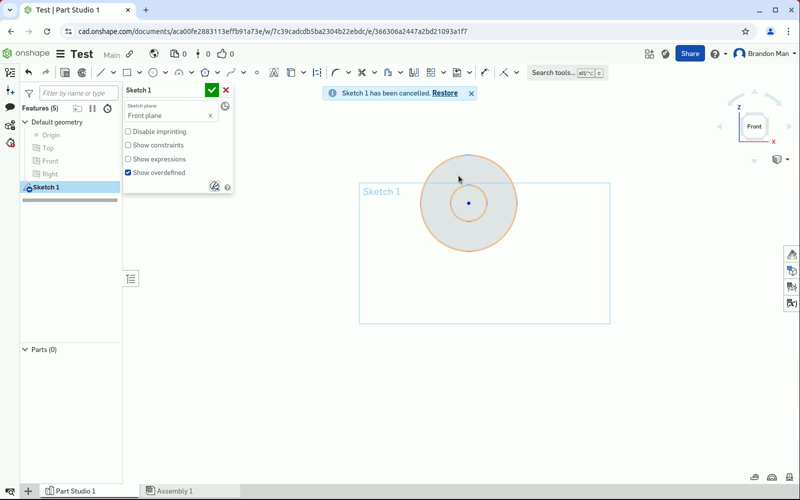
scroll(6)
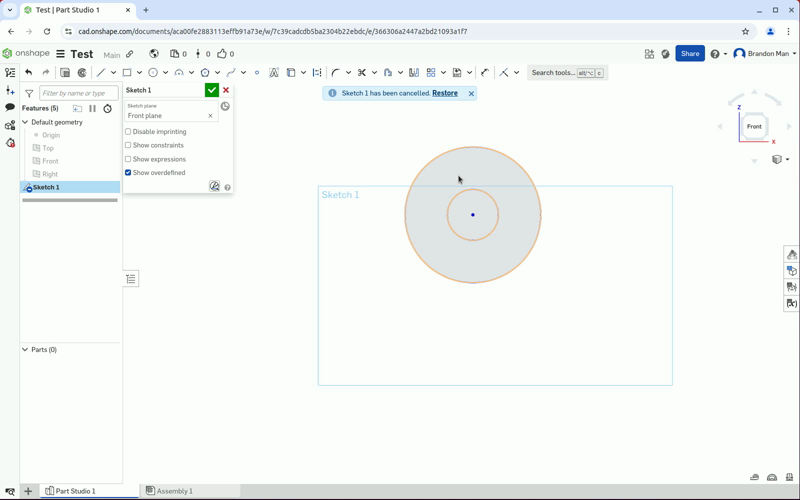
scroll(6)
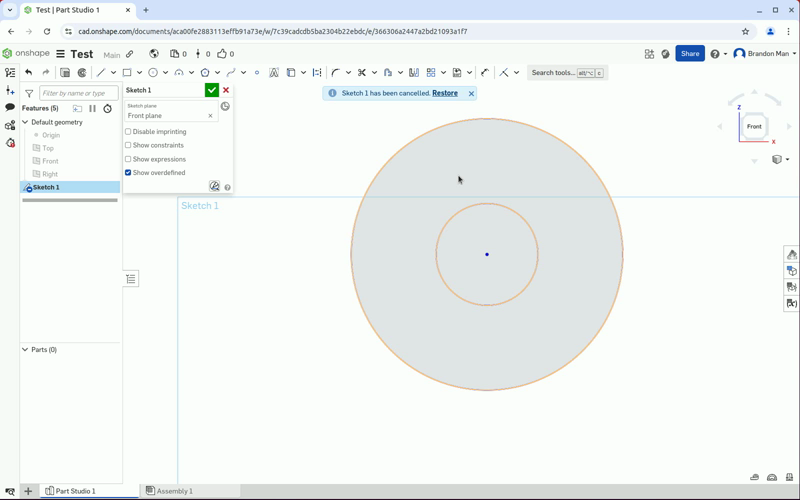
click(458, 175)
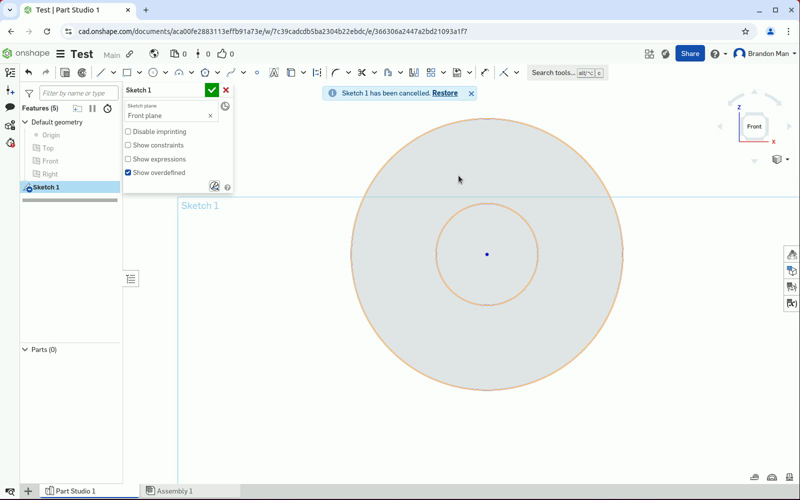
scroll(-6)
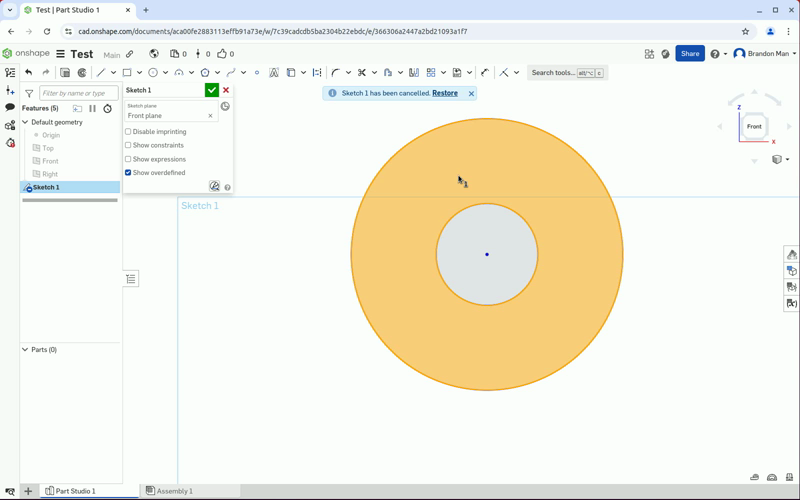
scroll(-6)
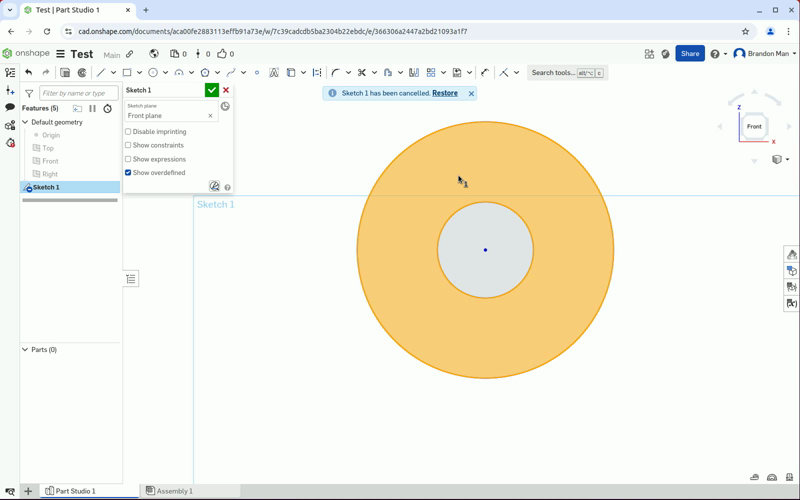
scroll(-6)
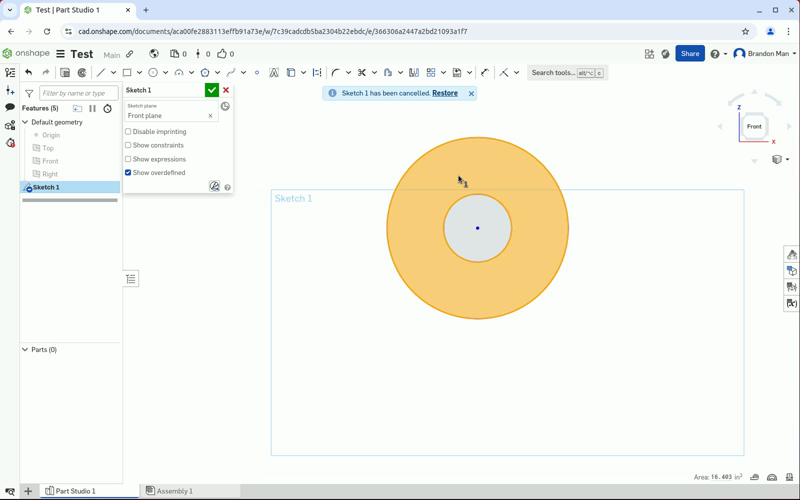
scroll(-6)
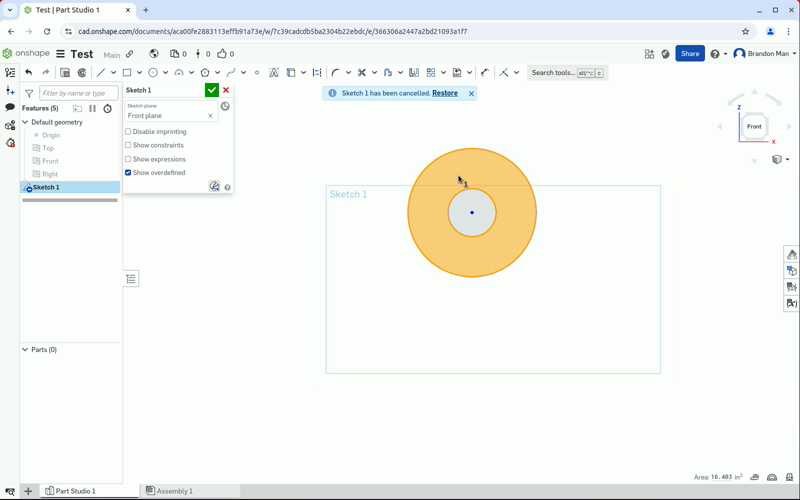
scroll(-6)
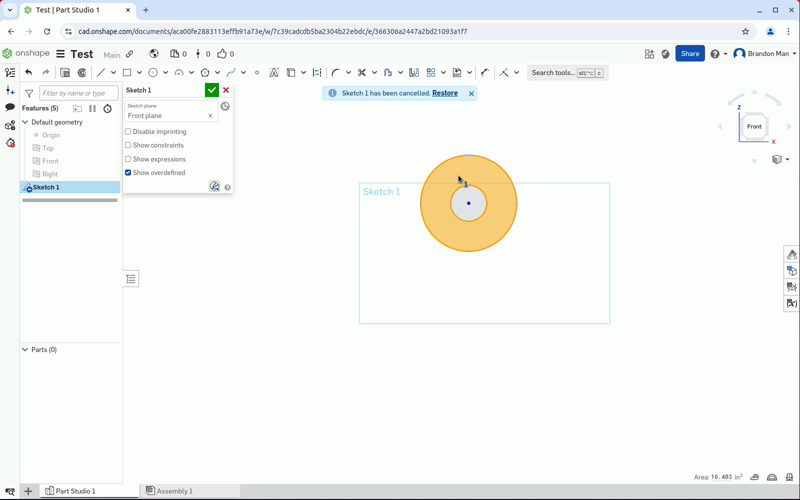
scroll(-6)
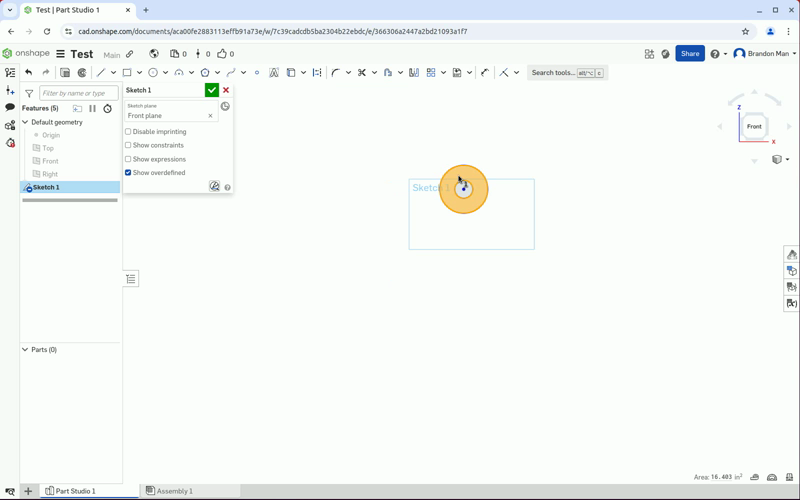
scroll(-6)
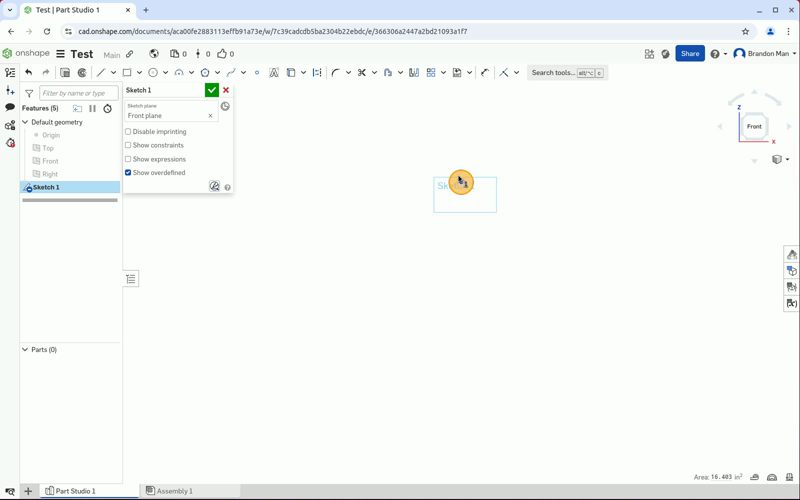
mouse_move(73, 352)
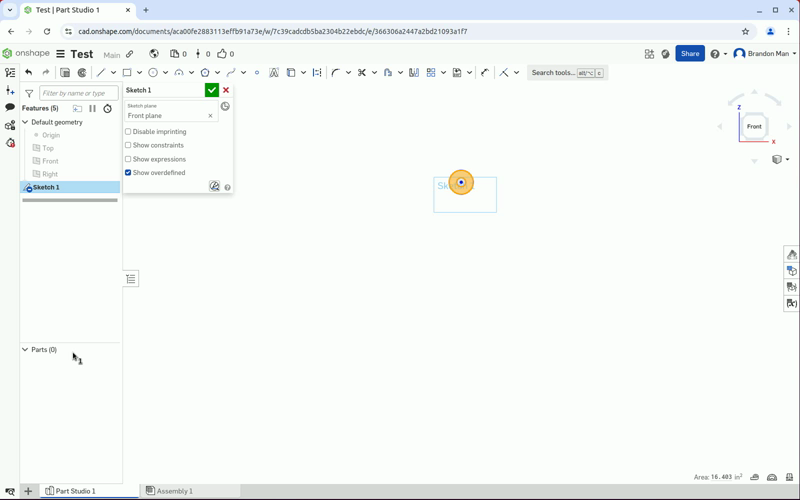
key(shift+y)
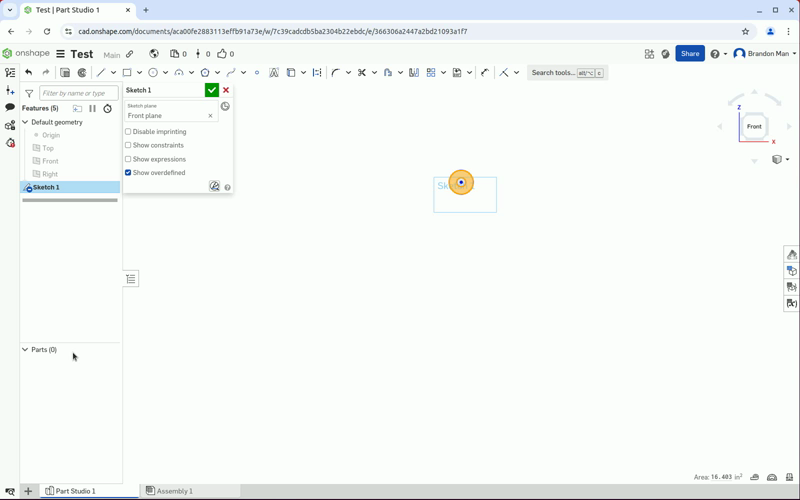
key(shift+e)
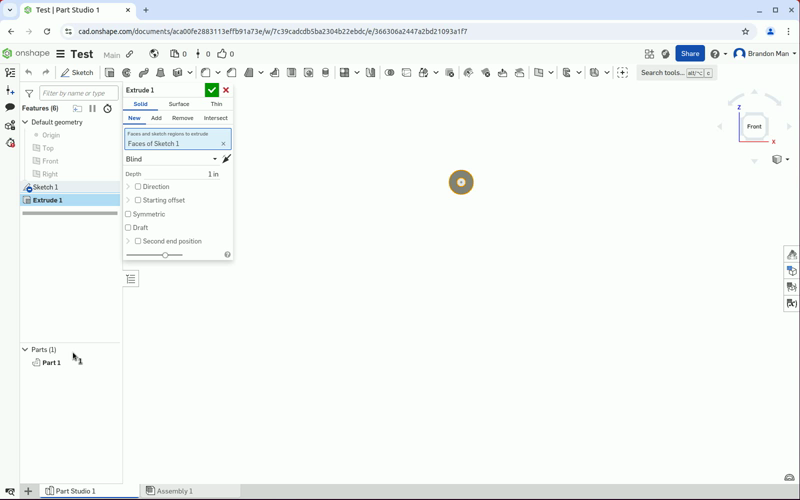
mouse_move(143, 106)
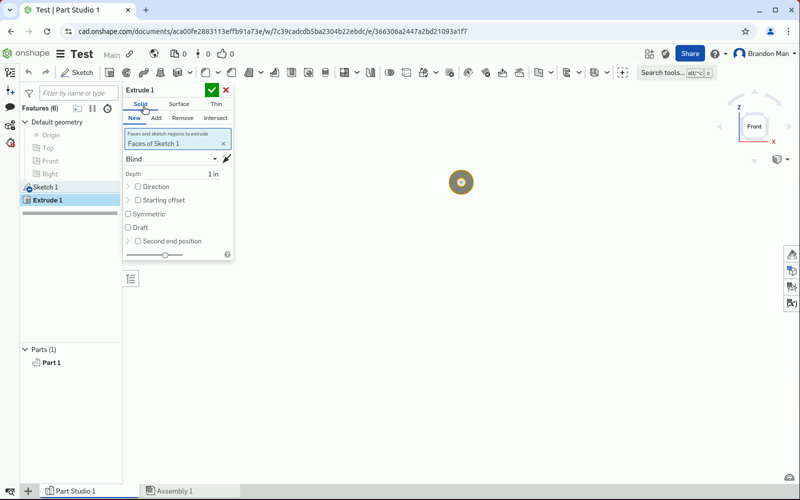
click(143, 106)
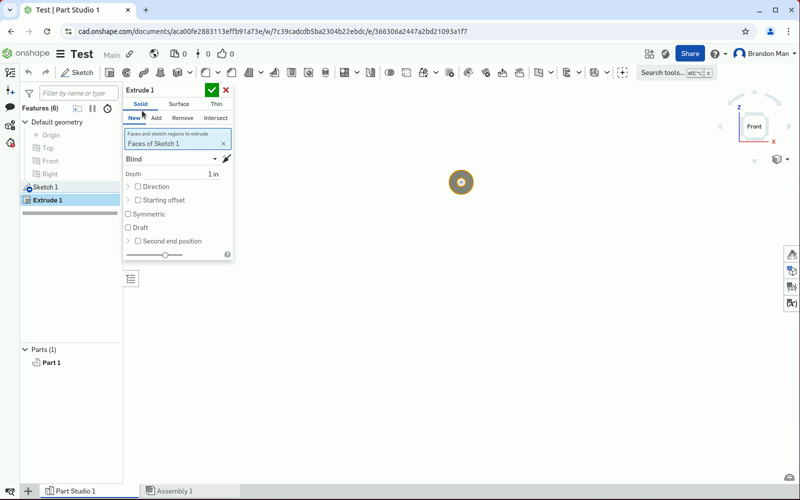
mouse_move(137, 120)
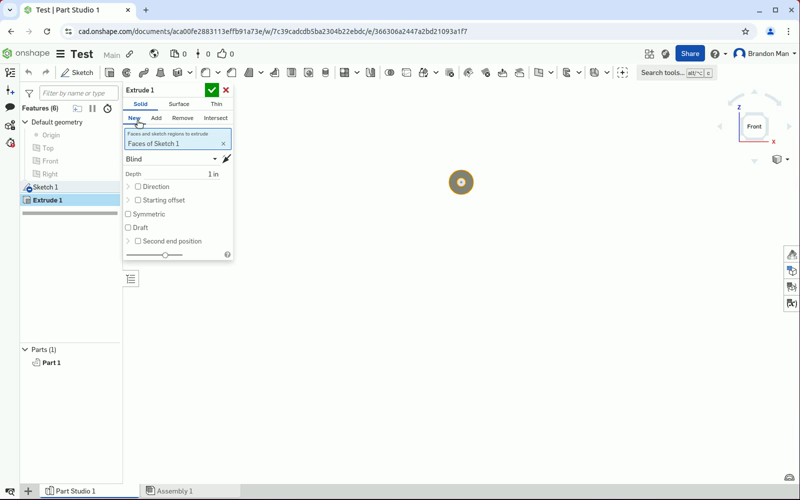
click(137, 120)
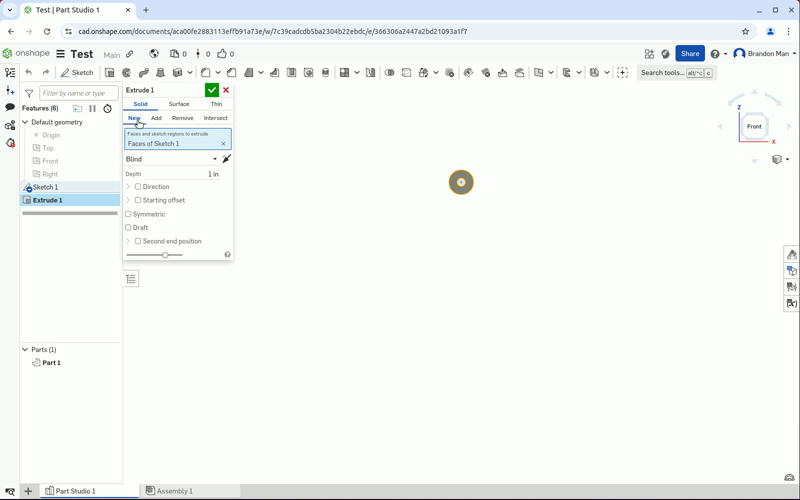
key(tab, 4)
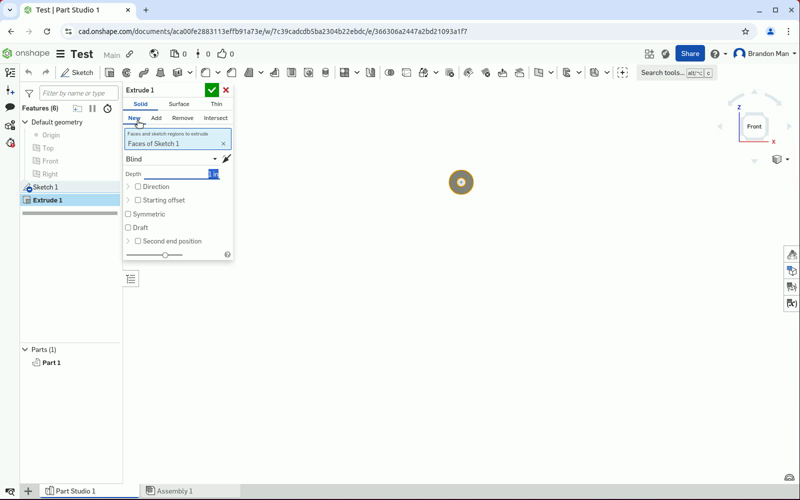
text(0.722)
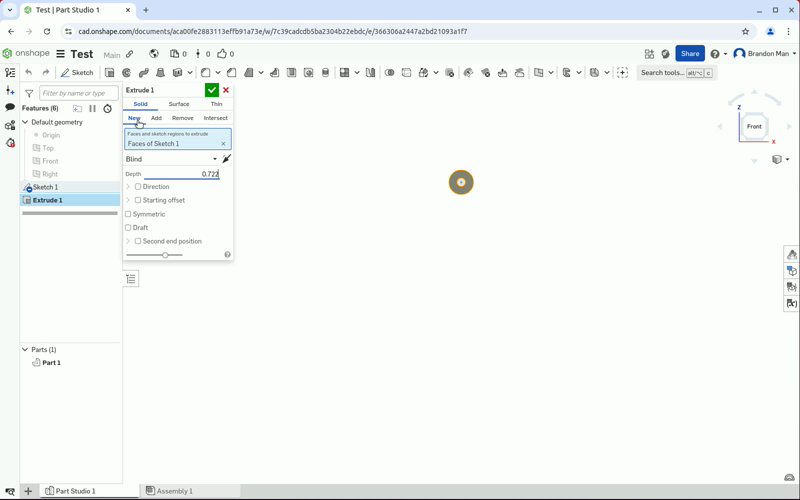
key(enter)
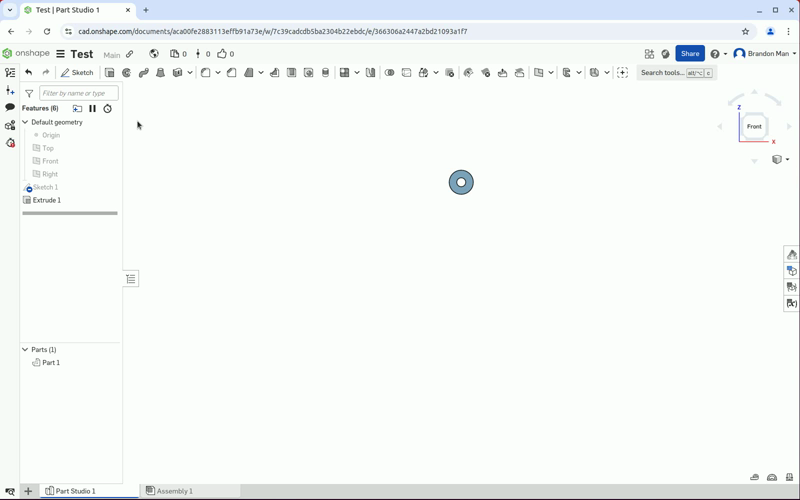
key(shift+h)
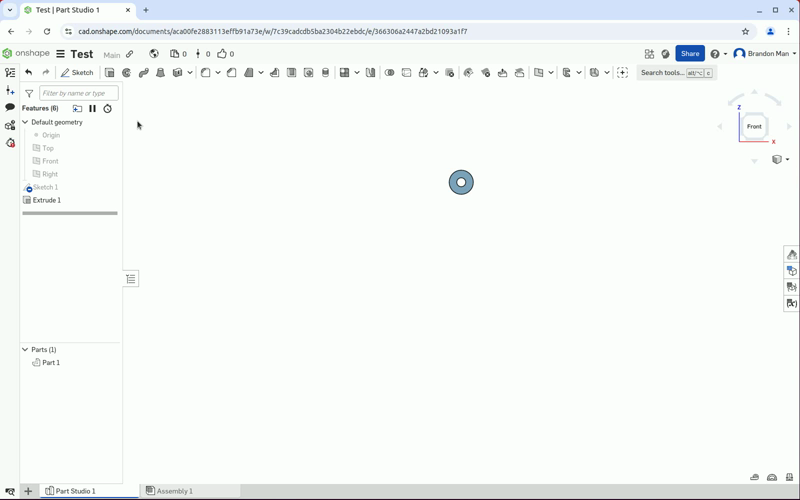
key(shift+h)
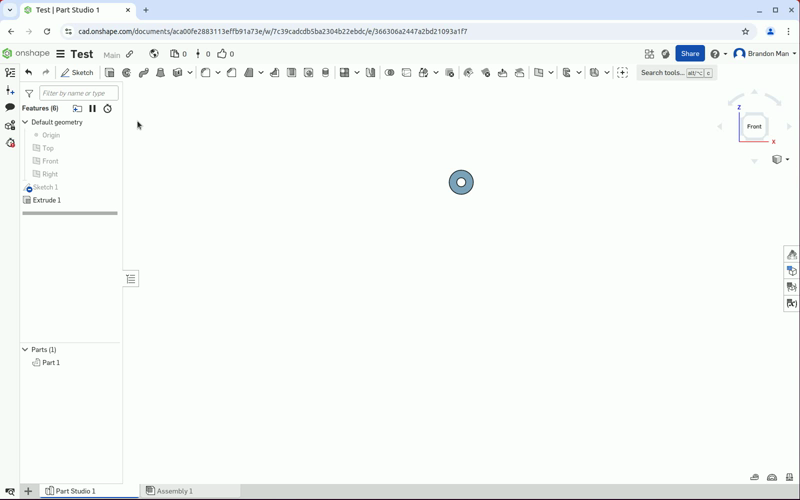
mouse_move(73, 189)
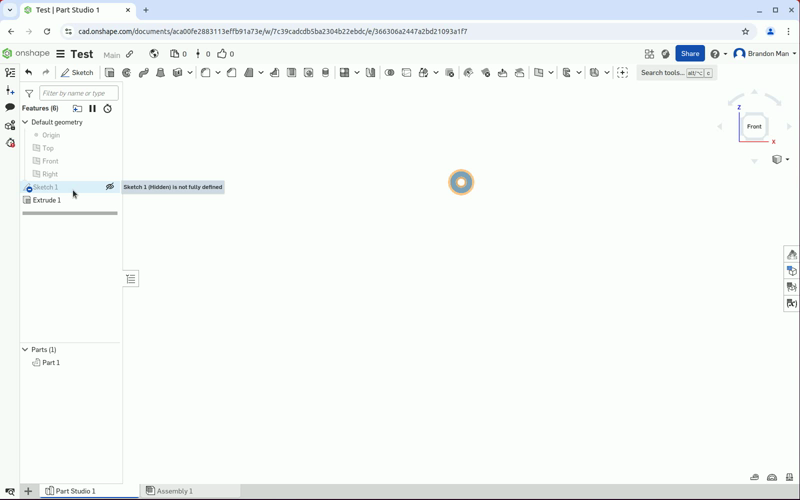
click(73, 189)
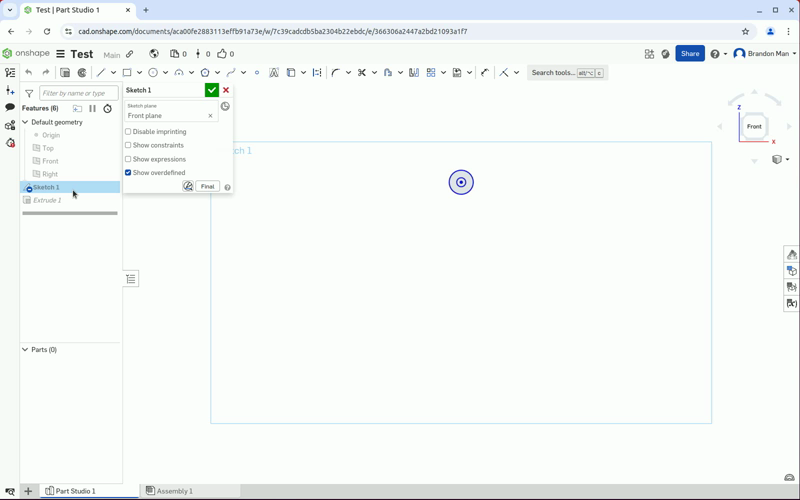
mouse_move(229, 92)
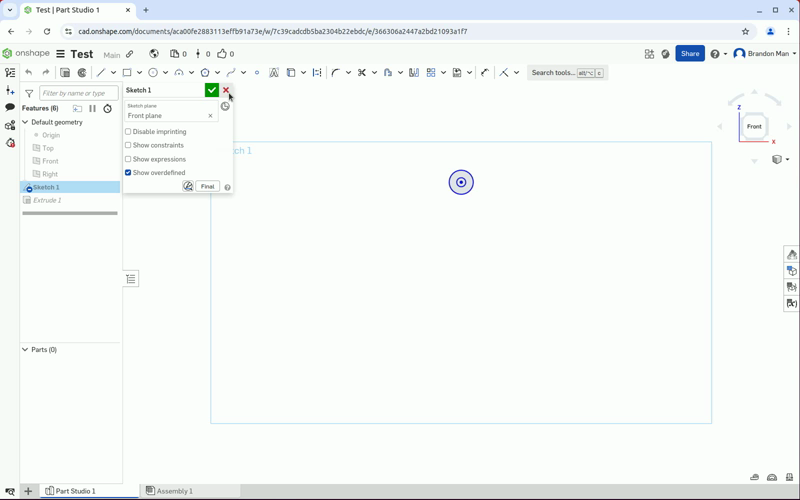
click(229, 92)
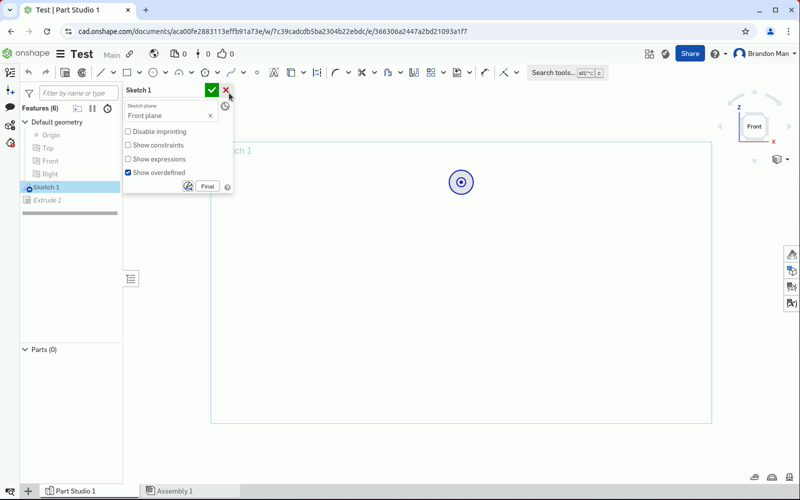
key(shift+s)
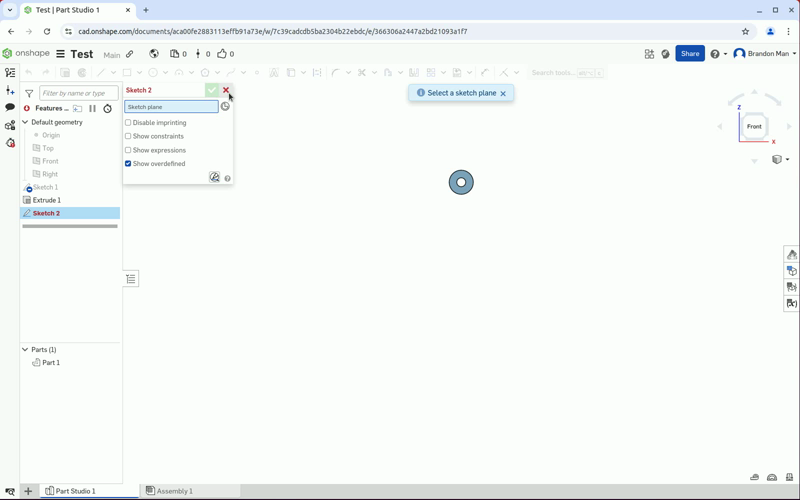
mouse_move(73, 163)
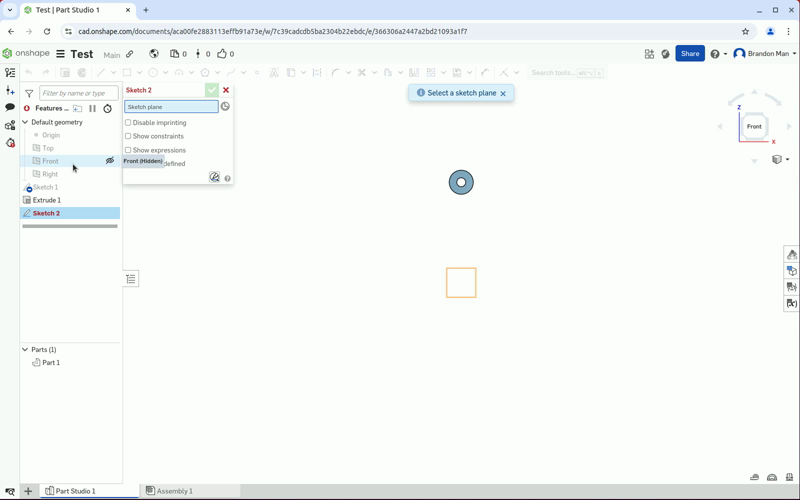
click(73, 163)
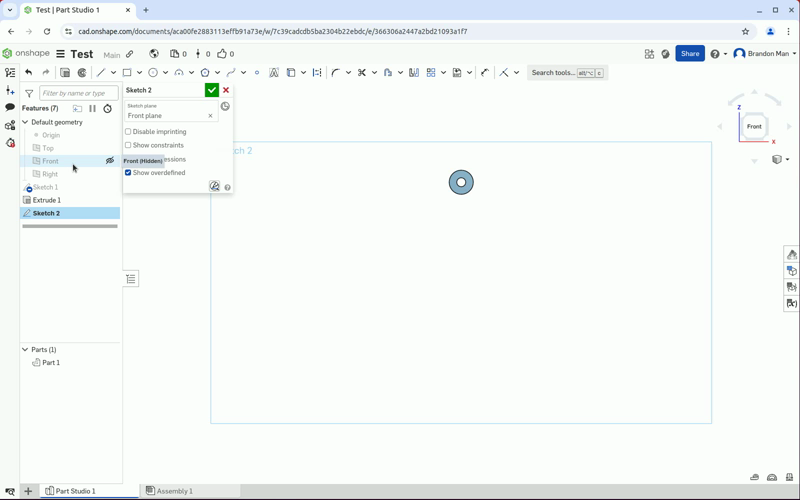
mouse_move(73, 352)
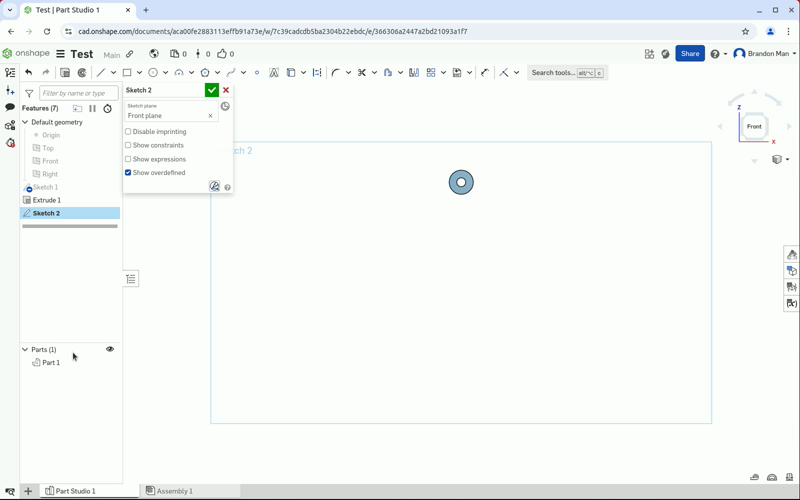
key(y)
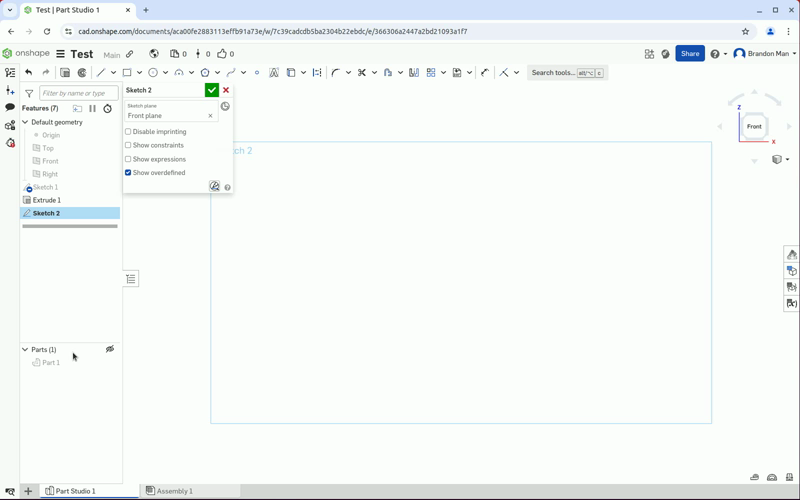
key(a)
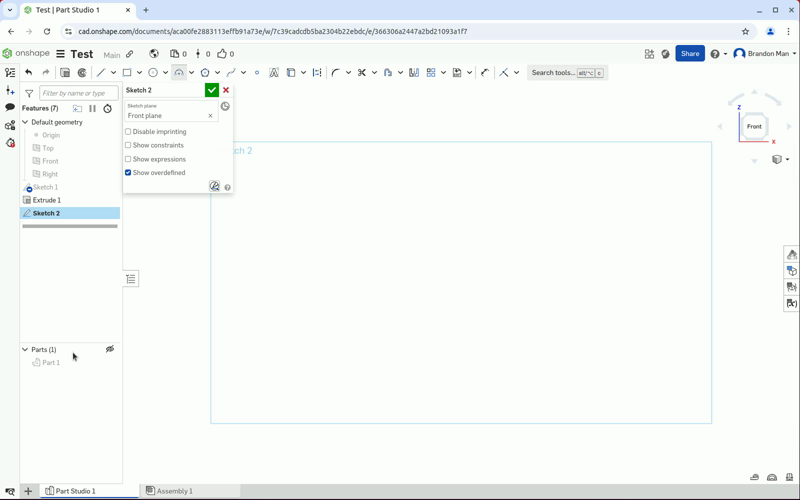
key_down(shift)
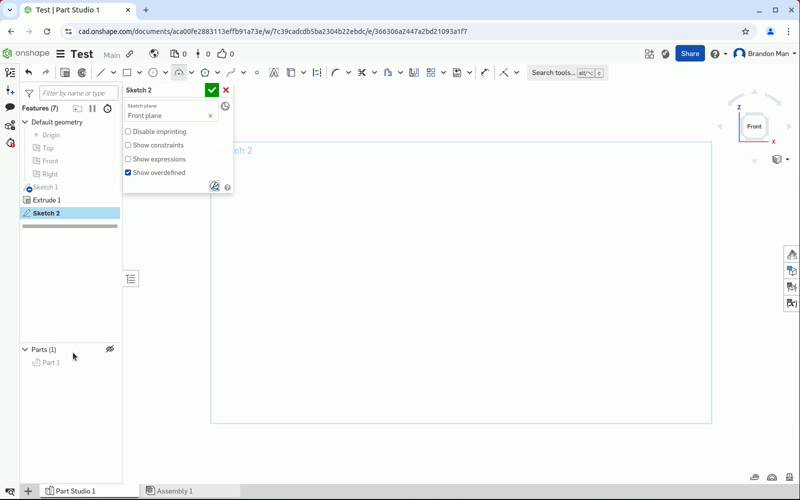
mouse_move(441, 239)
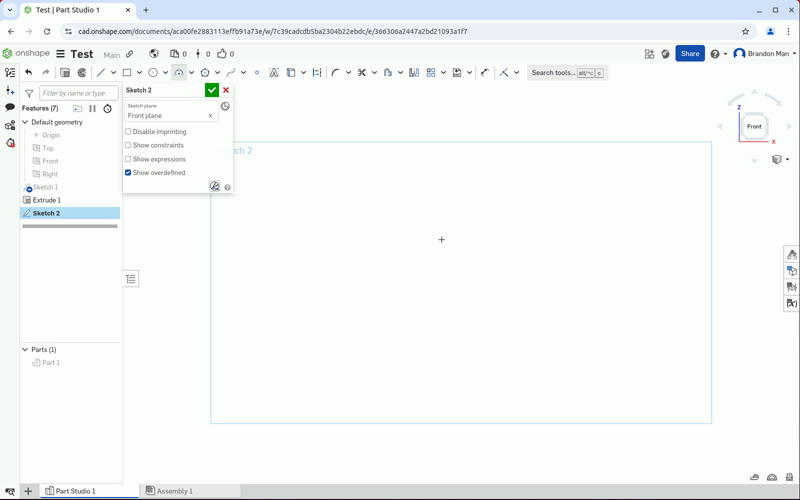
click(441, 239)
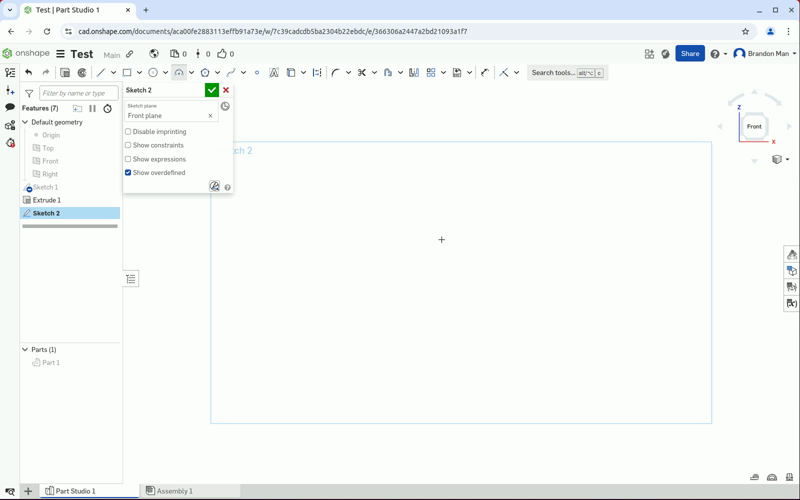
key_up(shift)
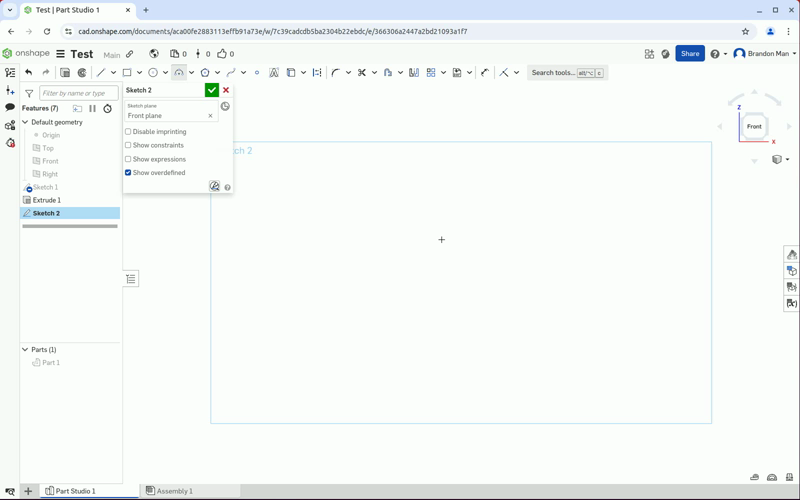
key_down(shift)
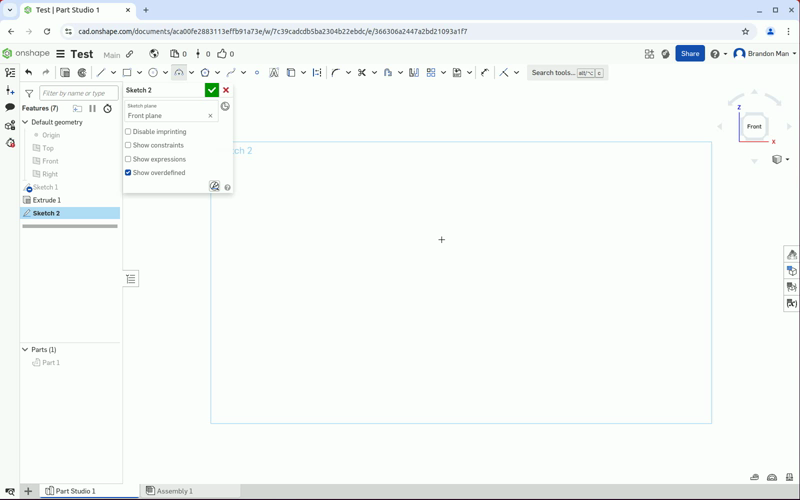
mouse_move(480, 239)
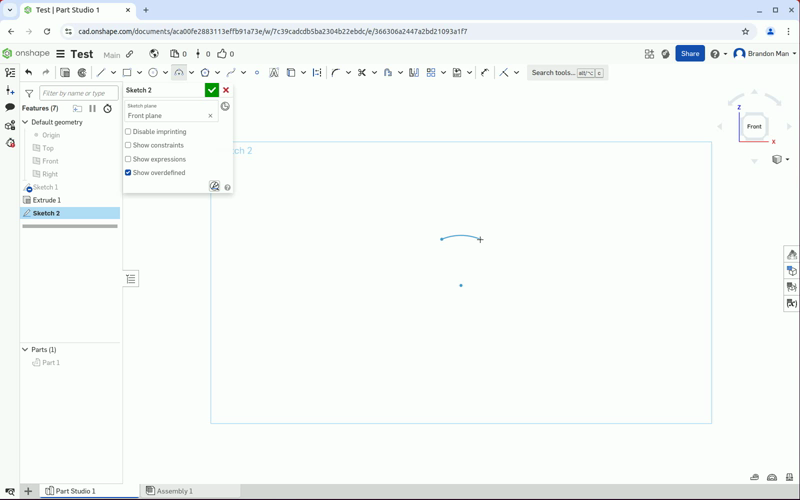
click(480, 239)
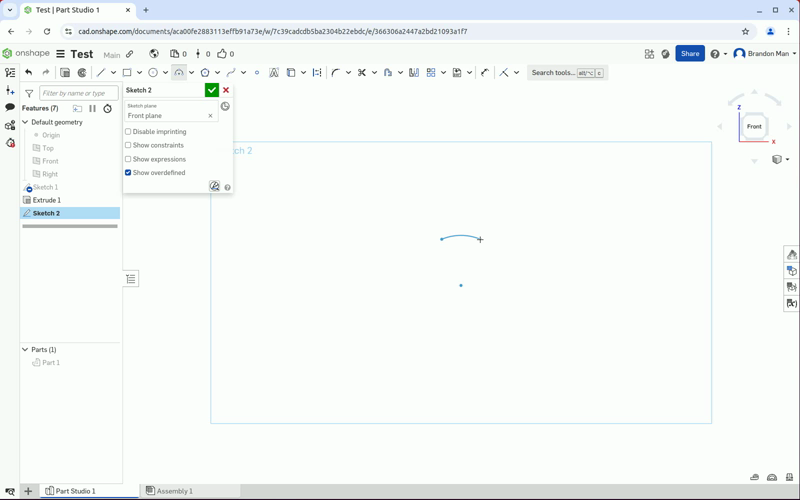
mouse_move(461, 224)
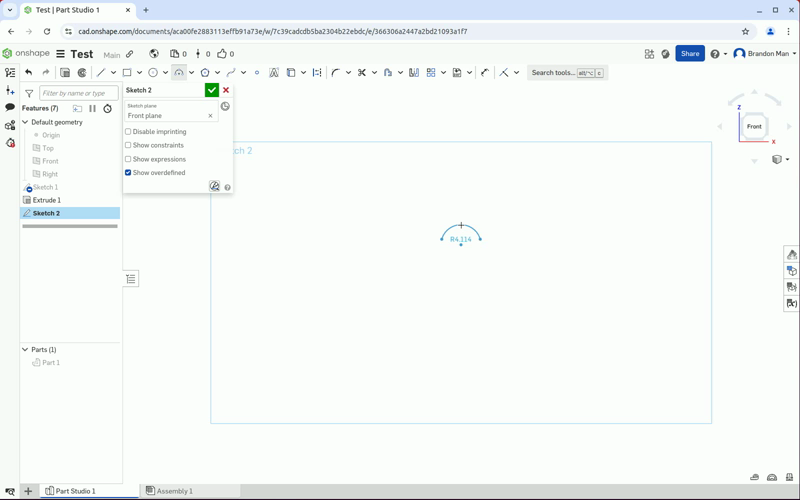
click(461, 224)
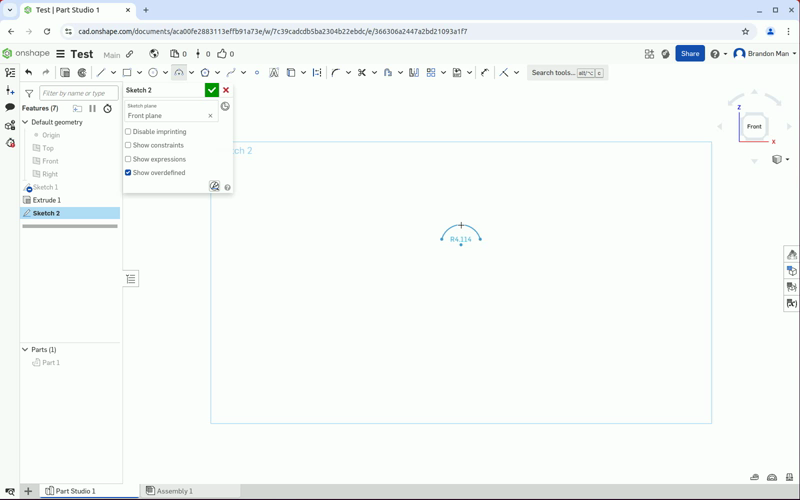
key_up(shift)
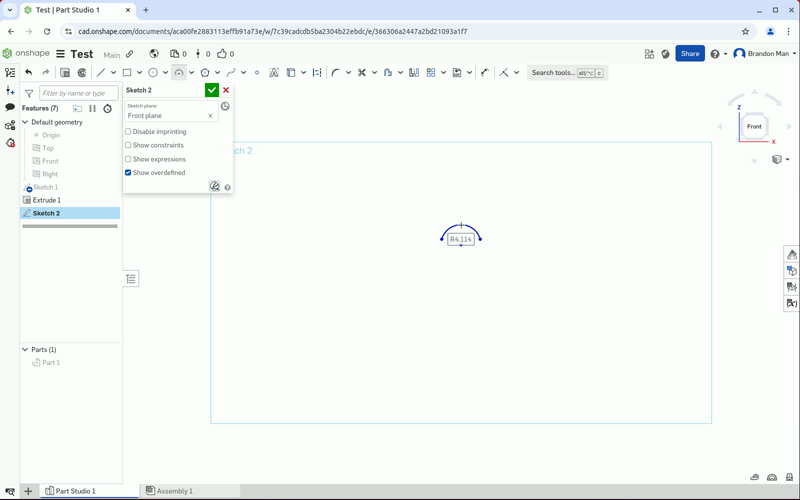
key(esc)
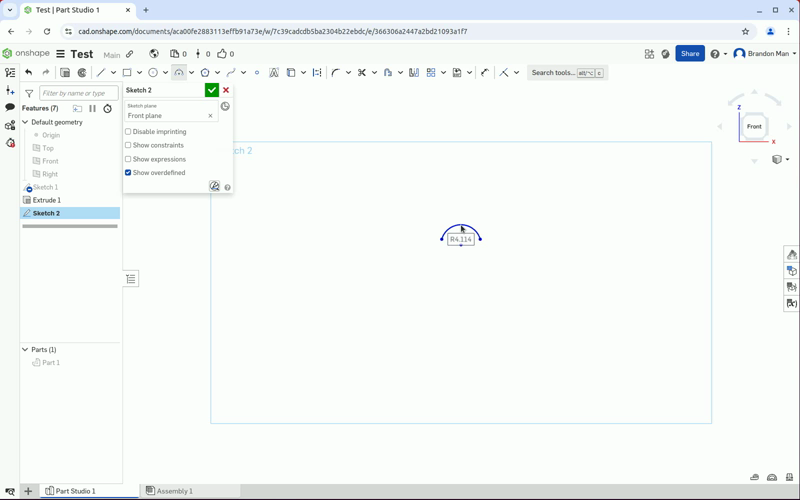
key(l)
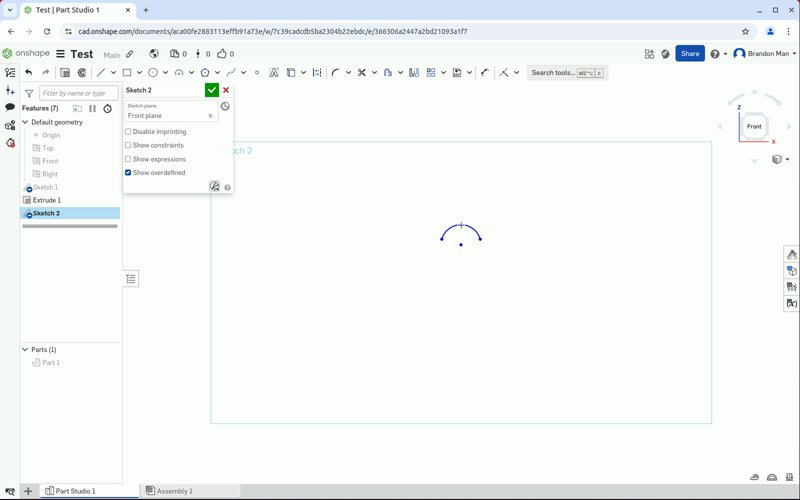
mouse_move(480, 239)
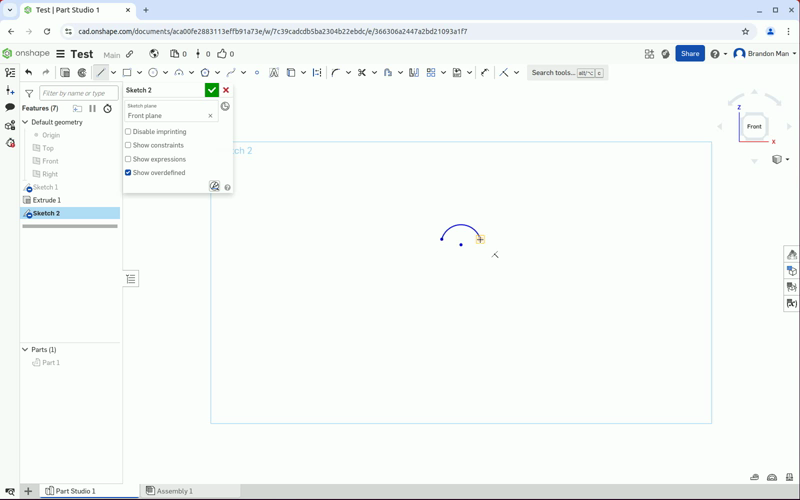
click(480, 239)
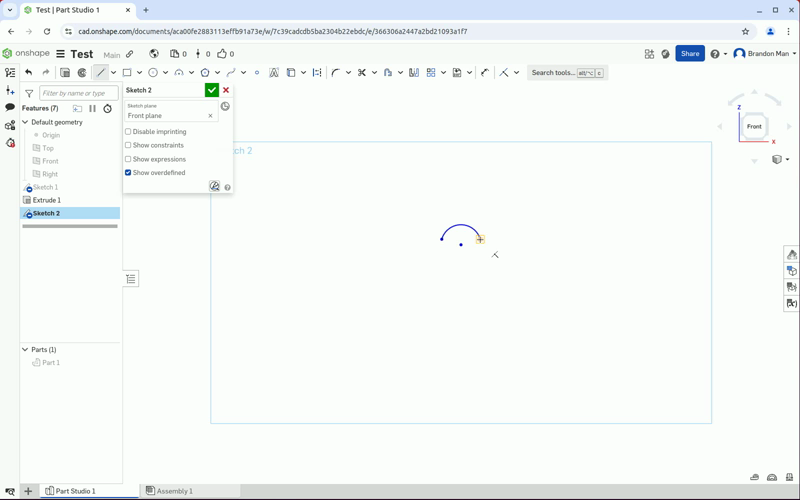
key_down(shift)
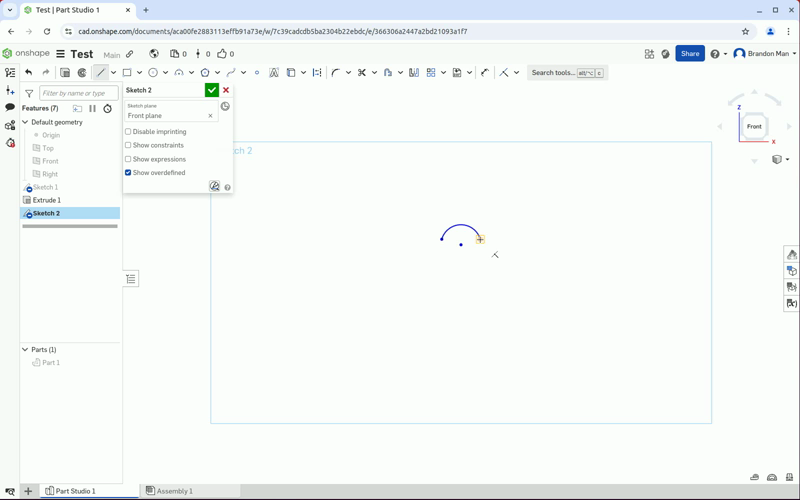
mouse_move(510, 239)
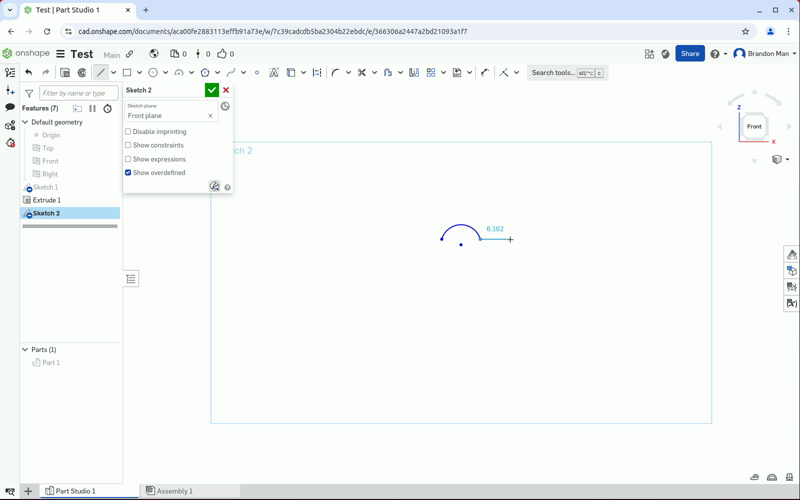
mouse_move(472, 181)
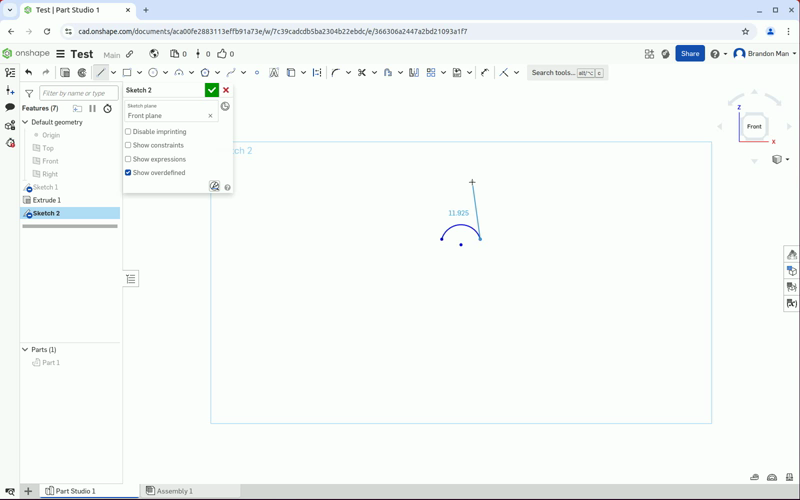
click(472, 181)
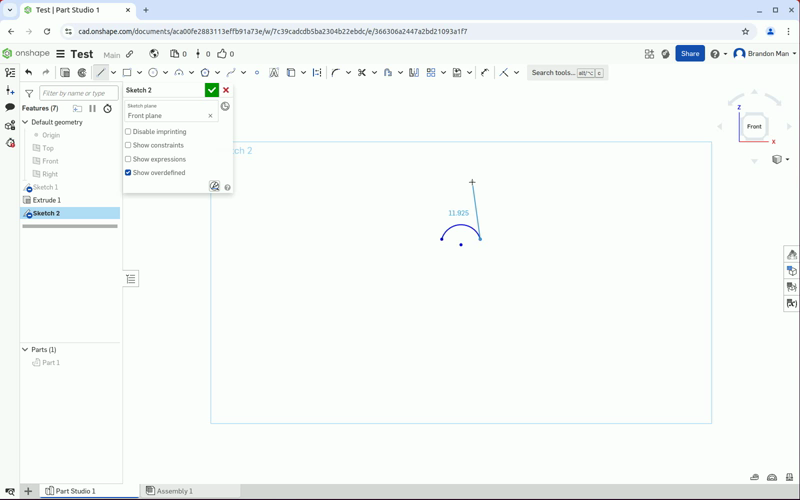
key_up(shift)
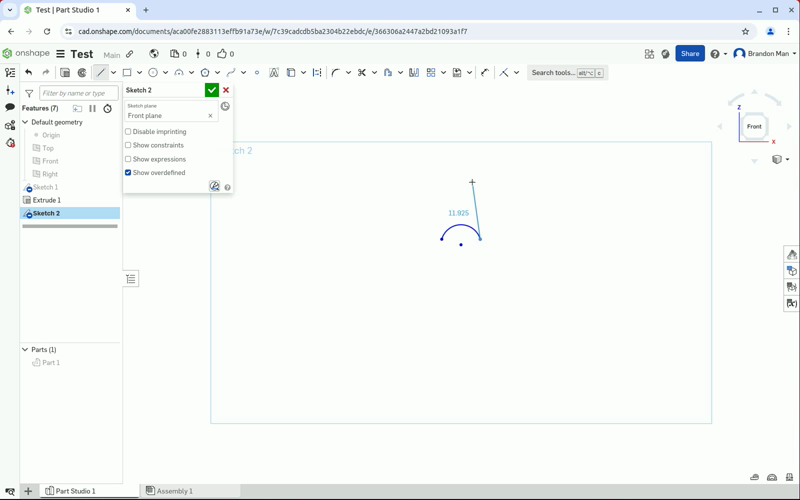
key(esc)
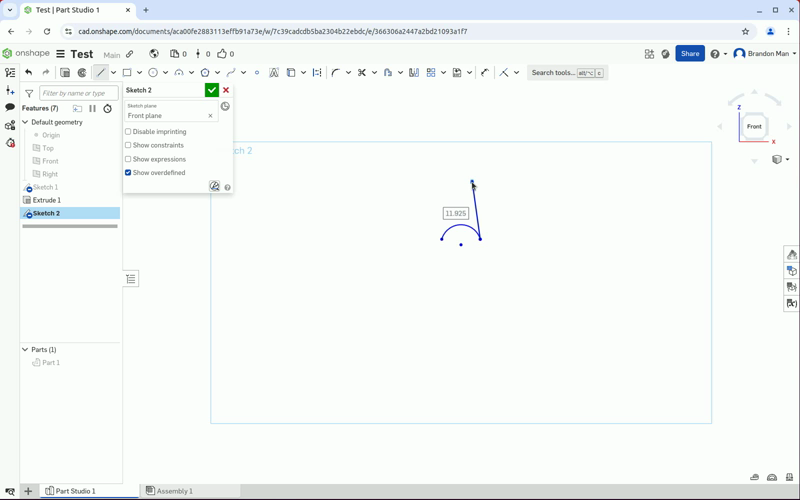
key(a)
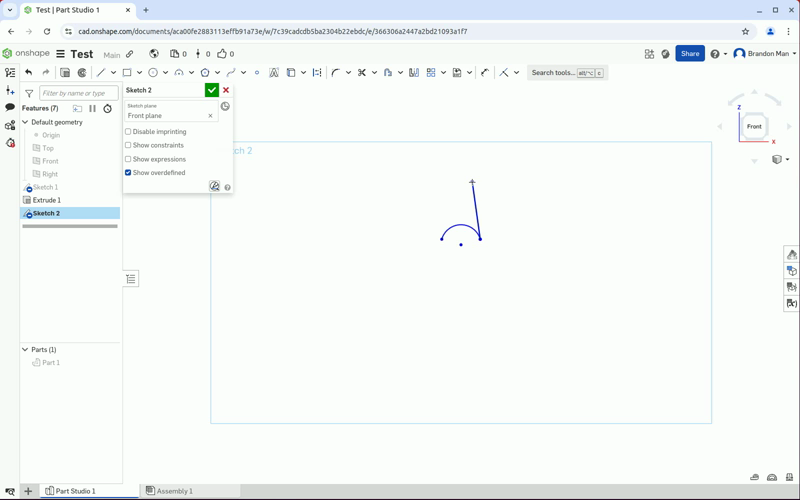
mouse_move(472, 181)
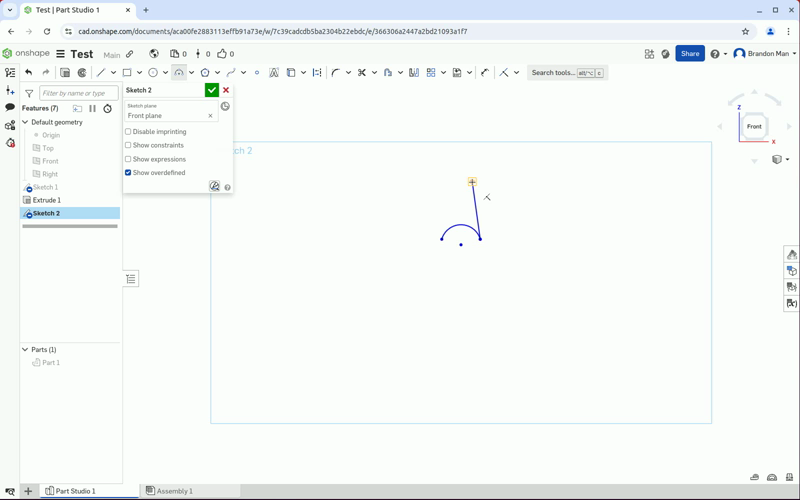
click(472, 181)
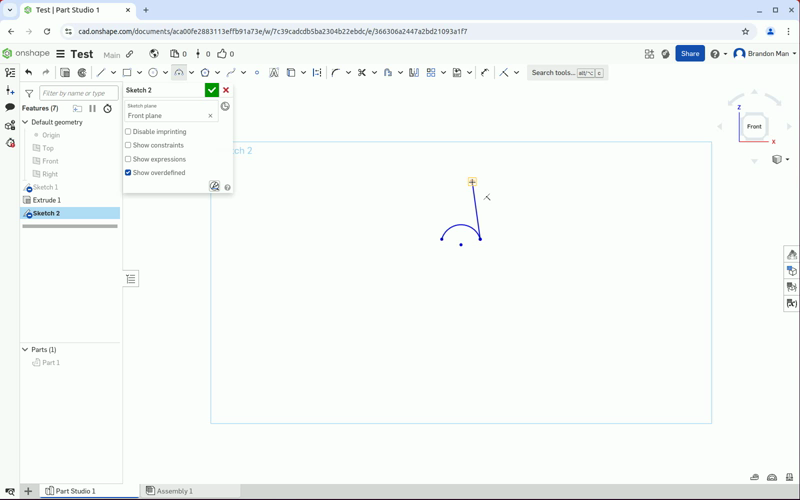
key_down(shift)
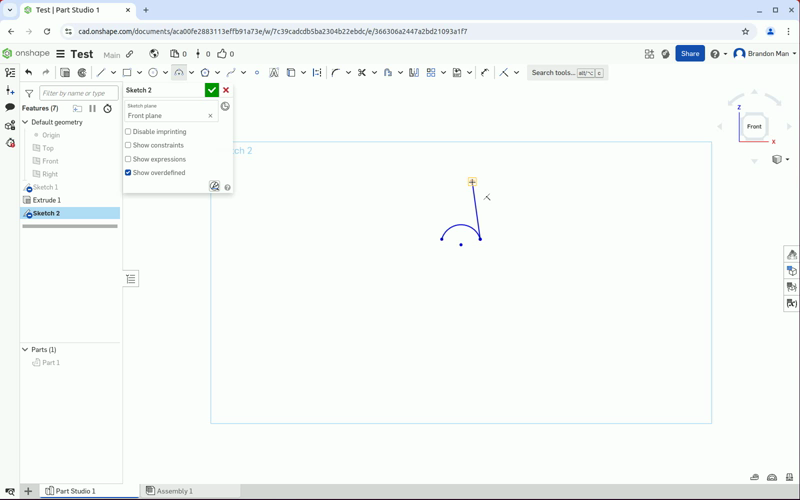
mouse_move(449, 181)
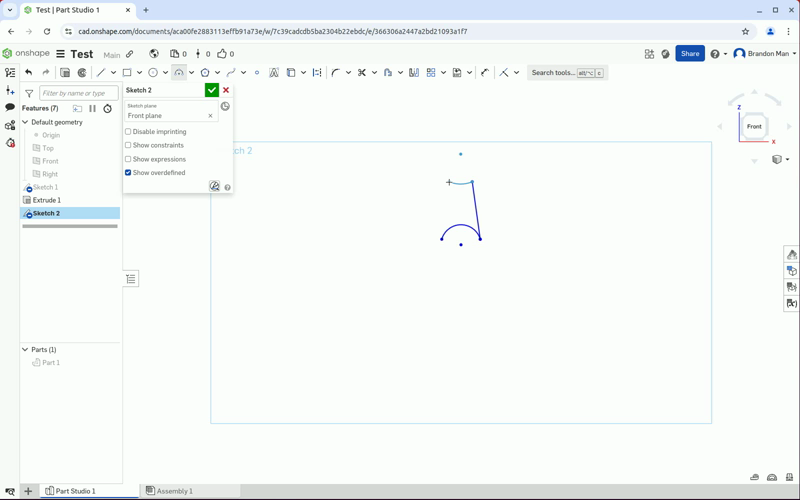
click(449, 181)
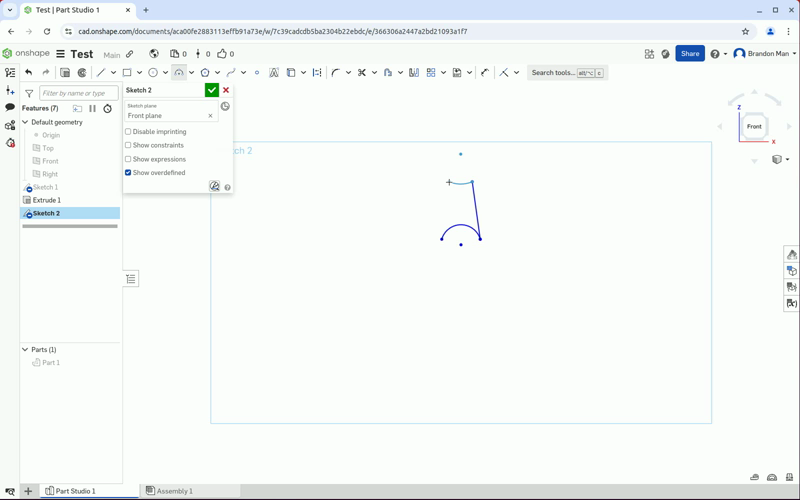
mouse_move(461, 193)
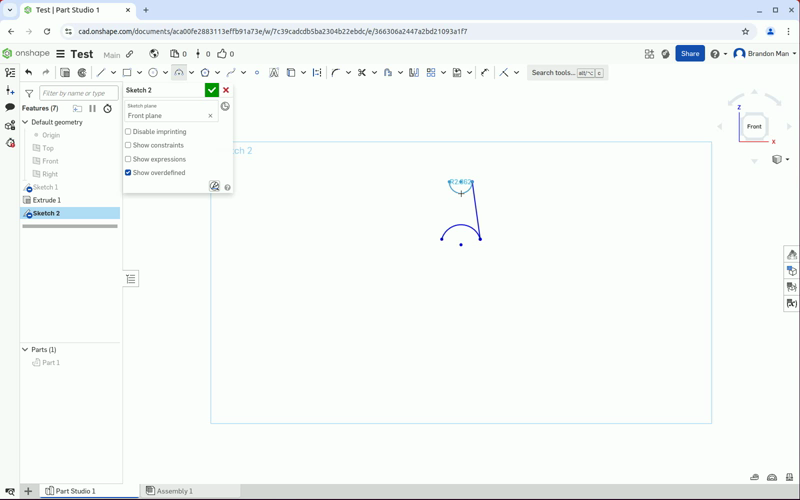
click(461, 193)
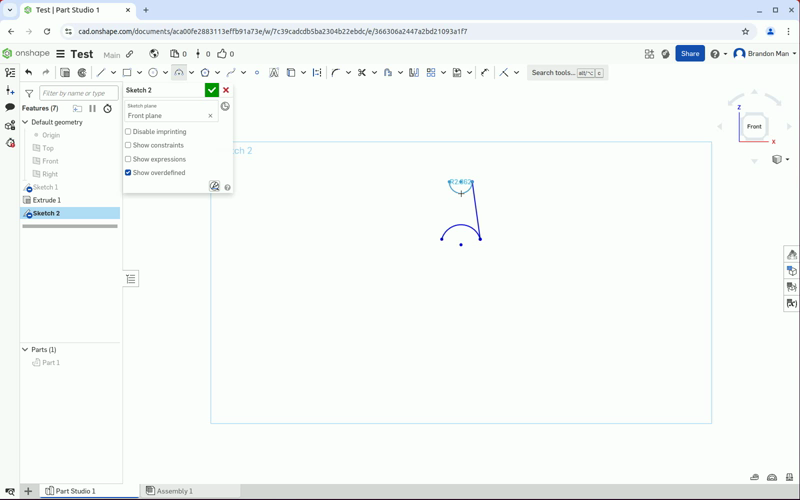
key_up(shift)
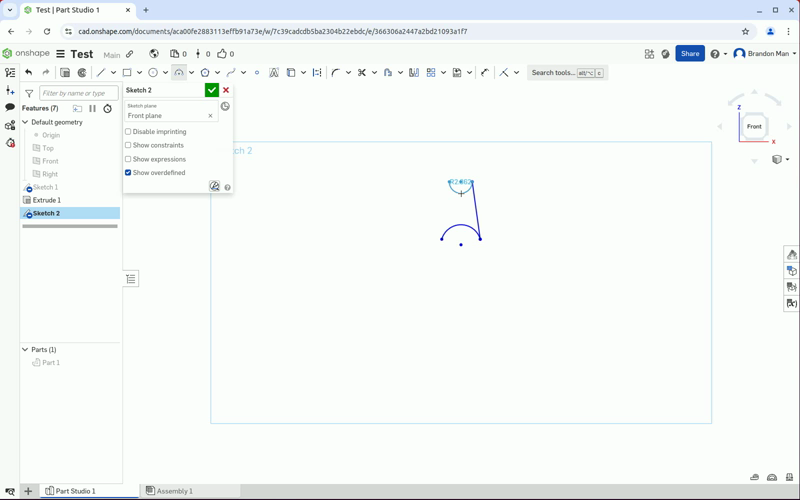
key(esc)
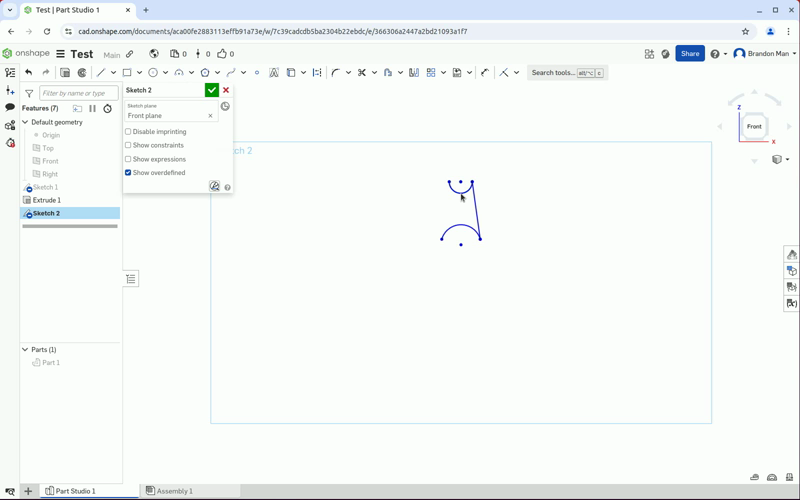
key(l)
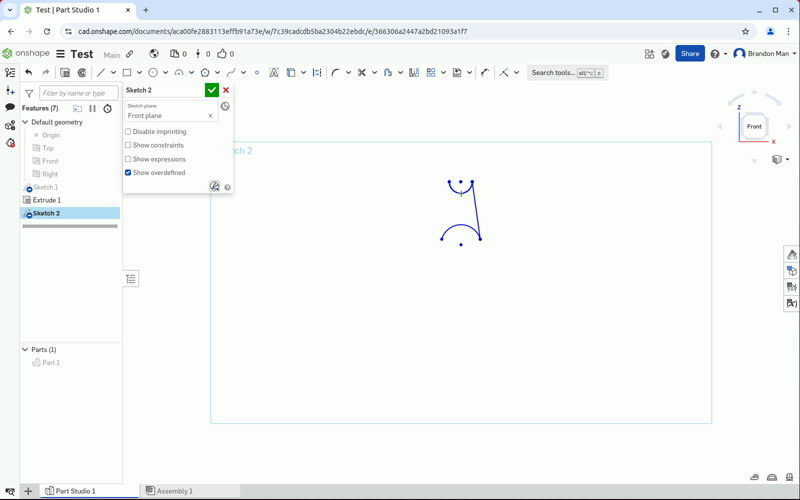
mouse_move(449, 181)
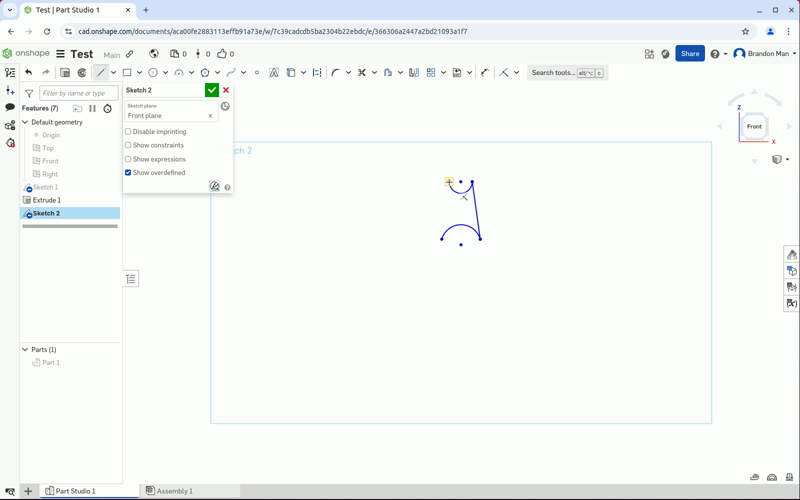
click(449, 181)
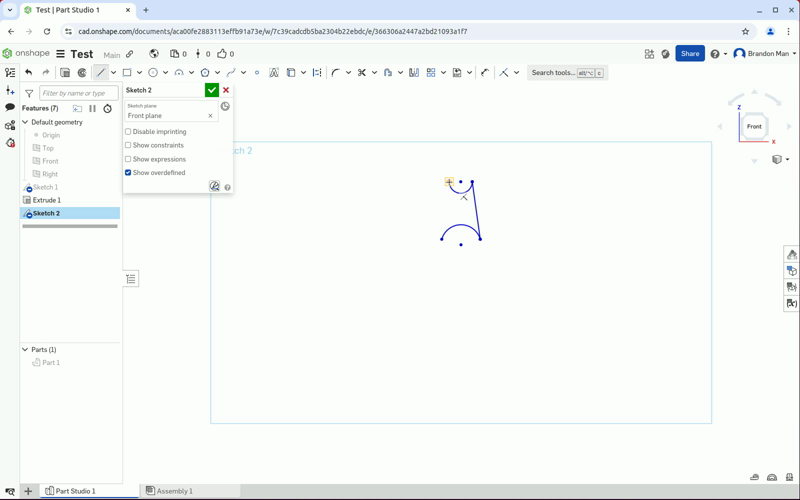
mouse_move(479, 181)
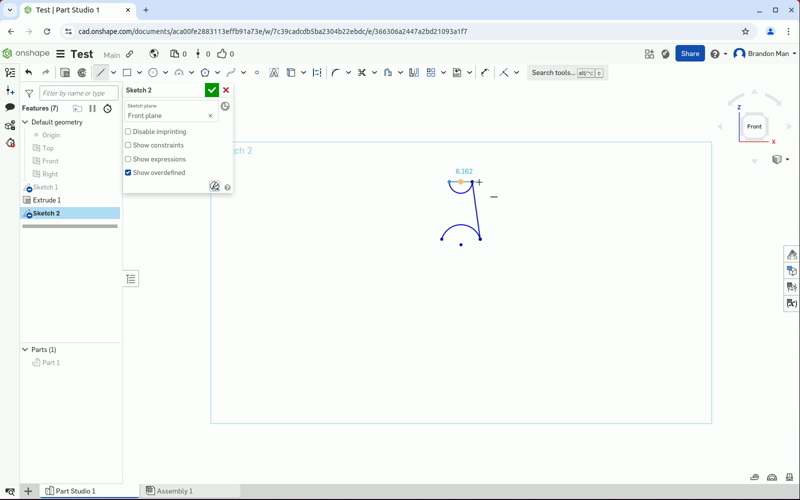
key_down(shift)
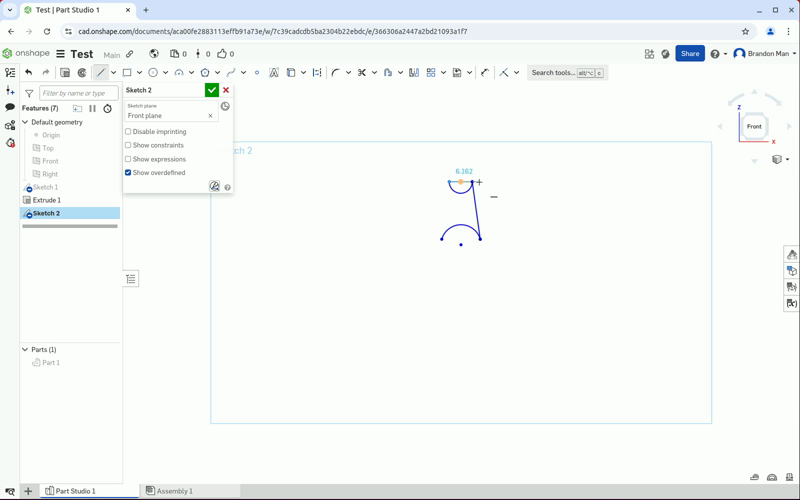
mouse_move(441, 239)
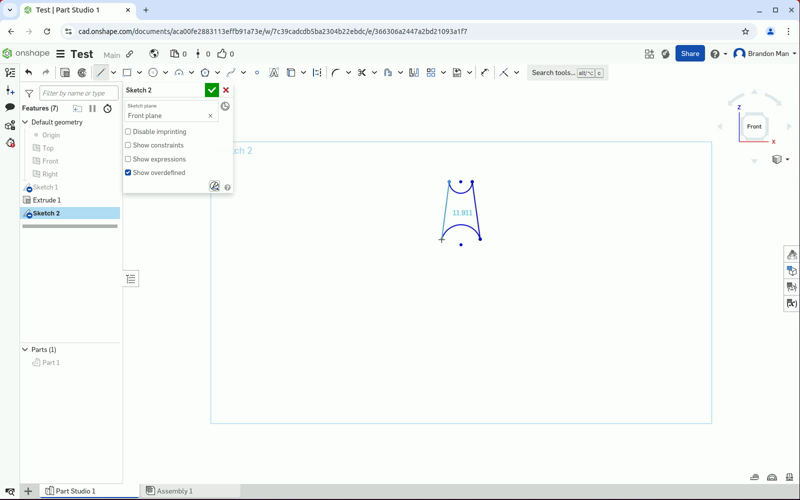
key_up(shift)
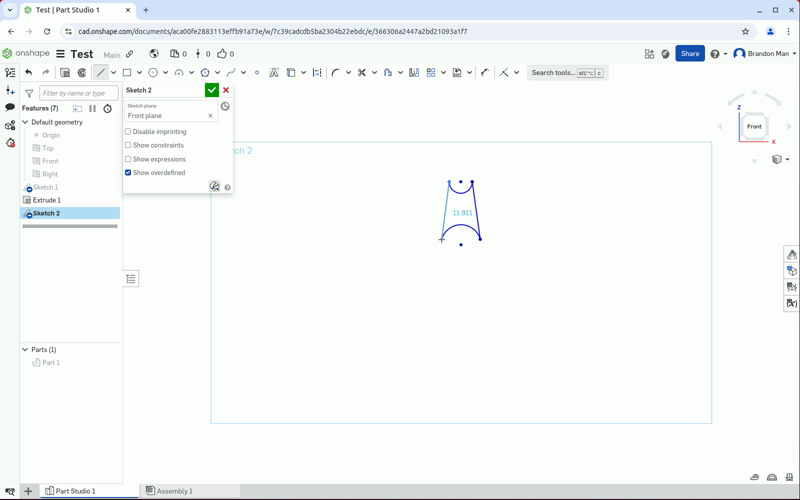
click(441, 239)
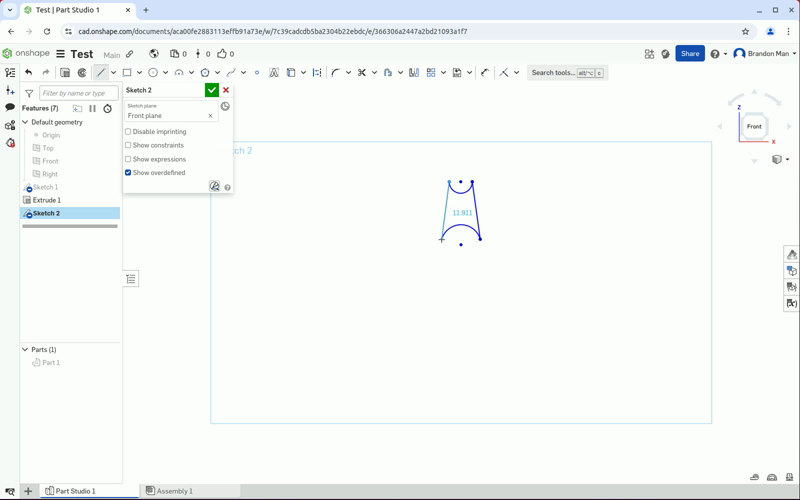
key(esc)
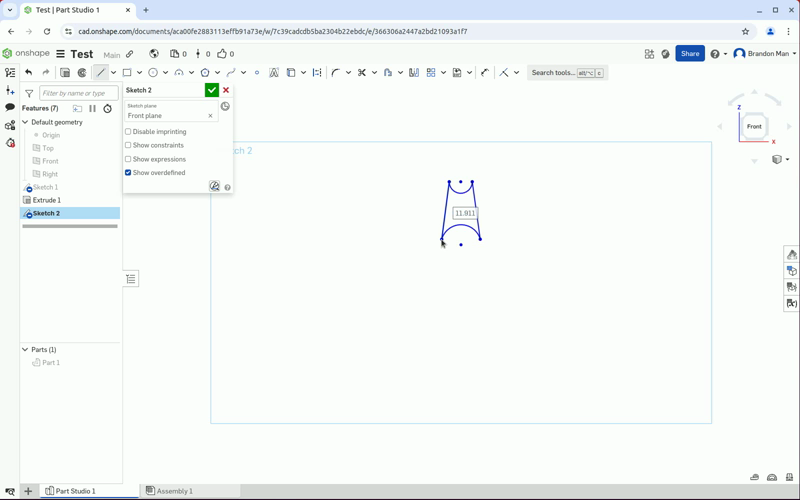
key(c)
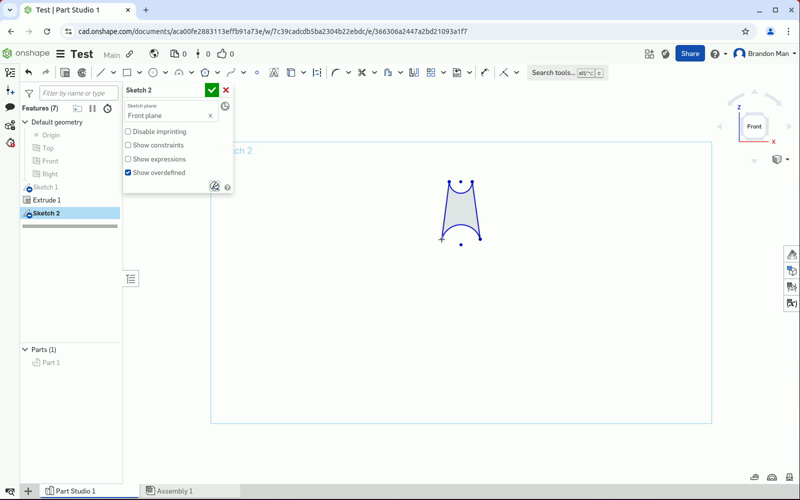
key_down(shift)
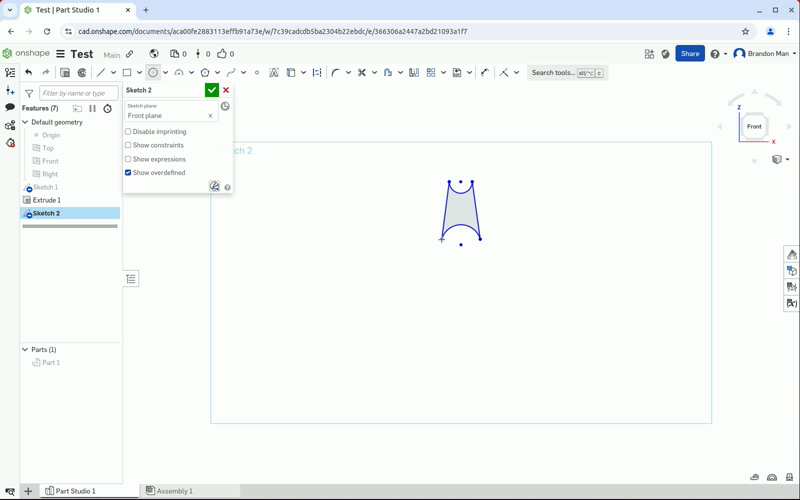
mouse_move(457, 199)
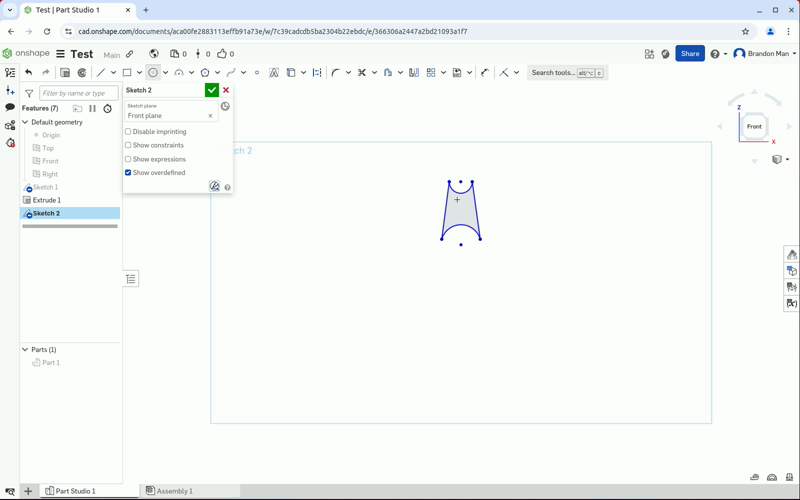
click(457, 199)
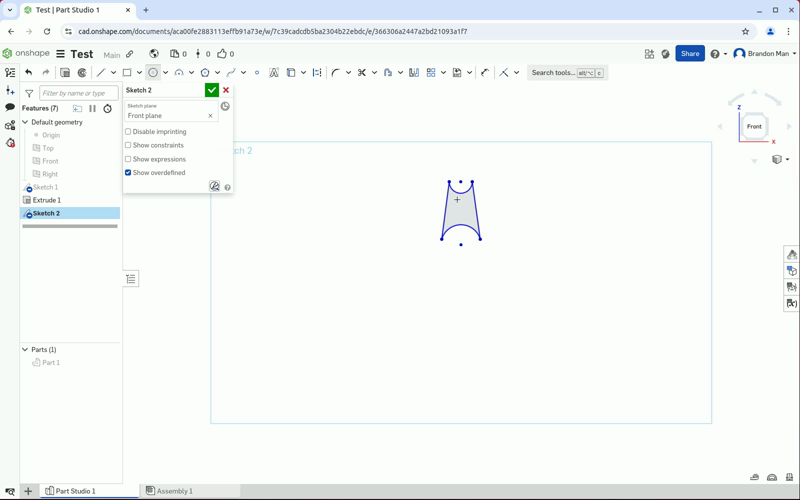
key_up(shift)
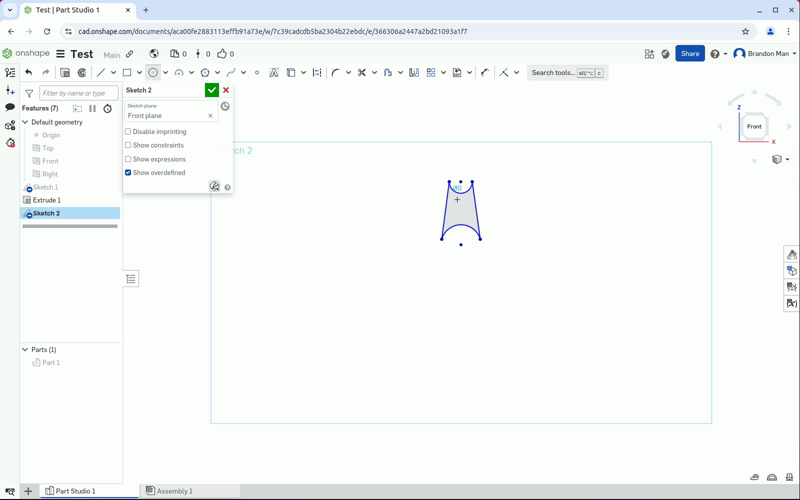
mouse_move(460, 199)
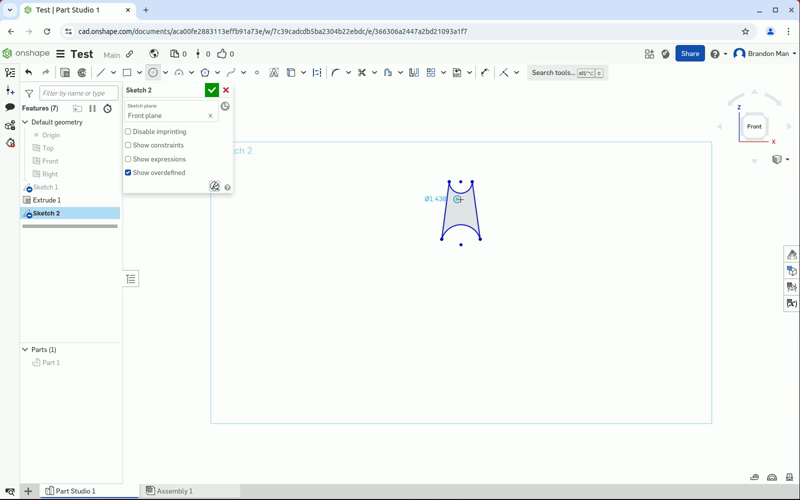
click(460, 199)
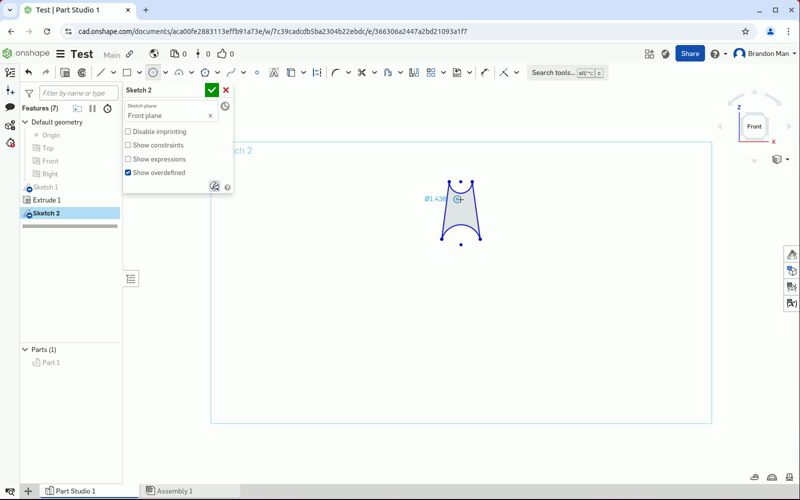
key(esc)
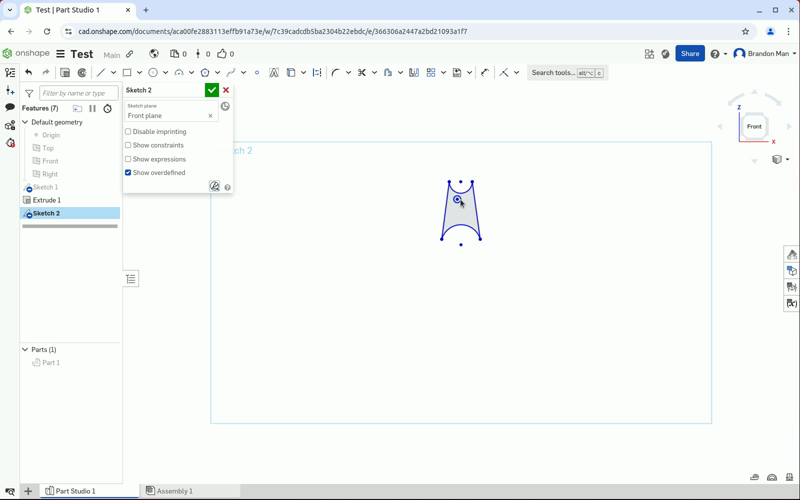
mouse_move(449, 208)
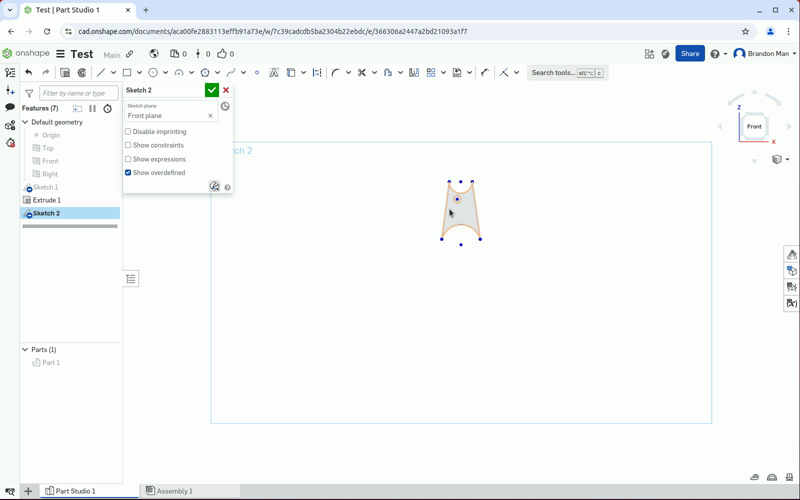
scroll(6)
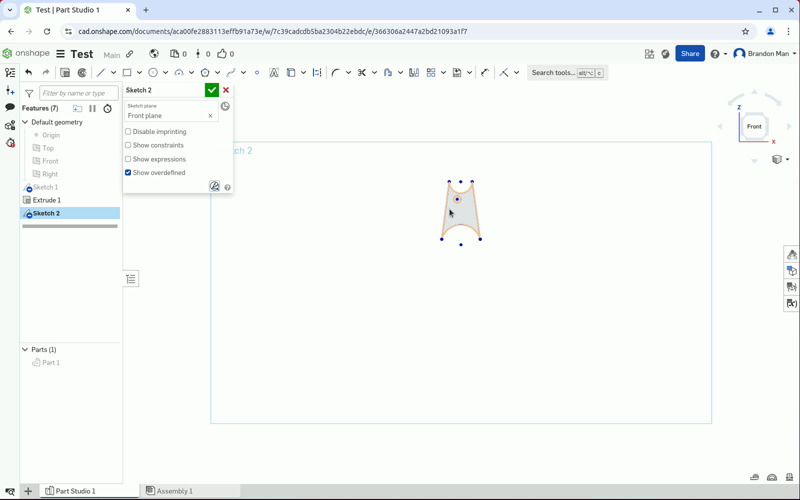
scroll(6)
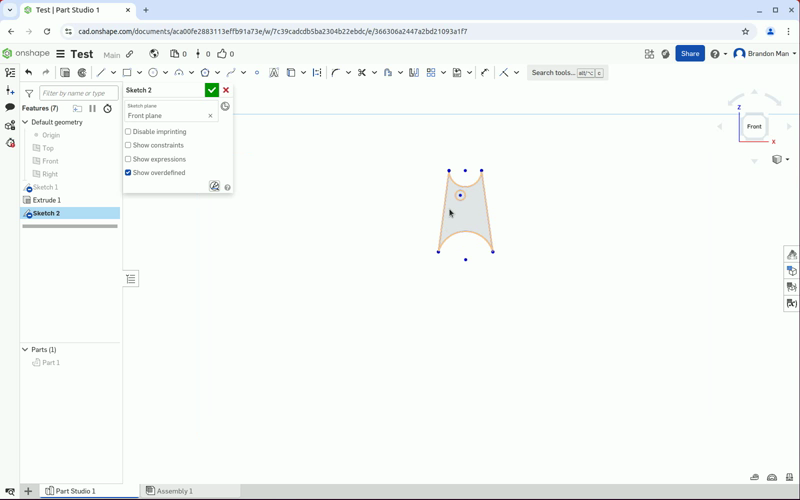
scroll(6)
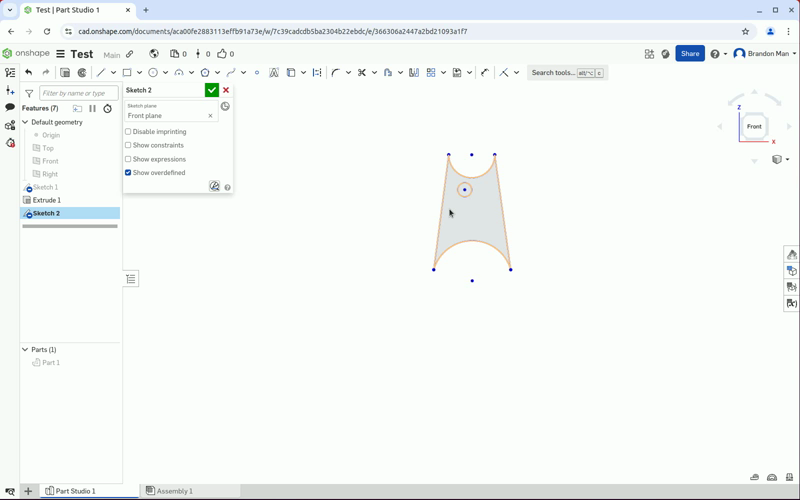
scroll(6)
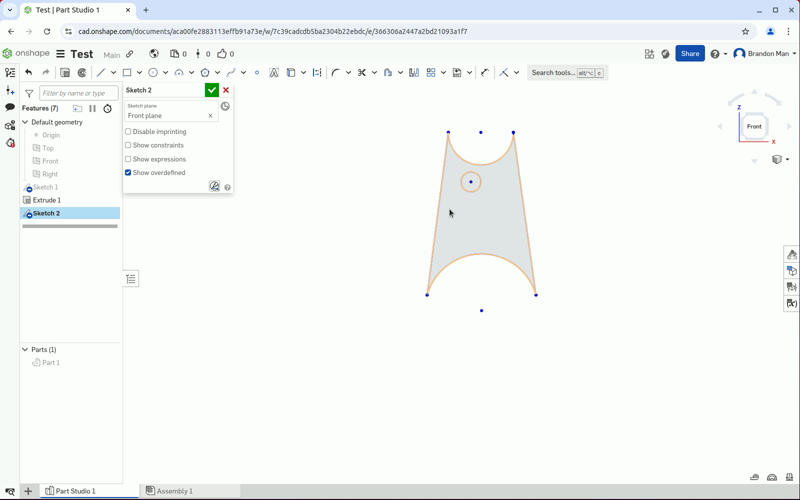
scroll(6)
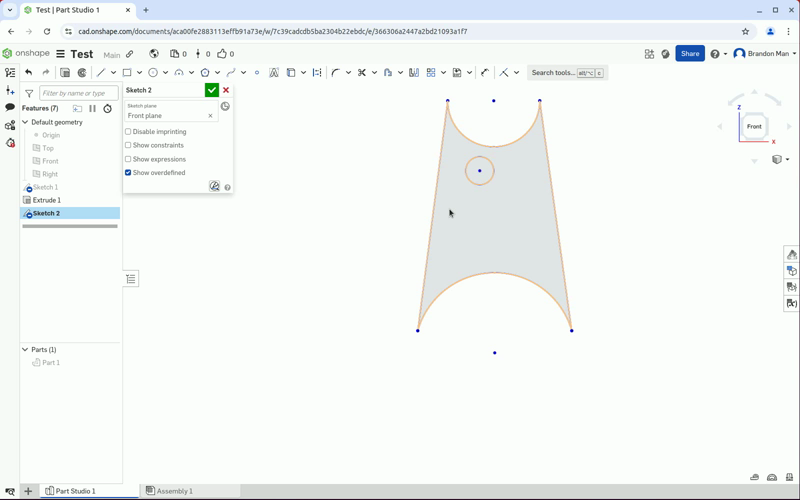
scroll(6)
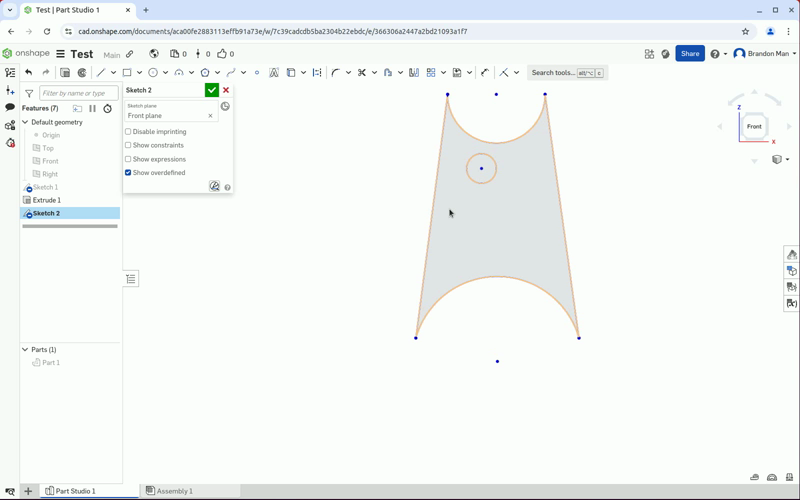
scroll(6)
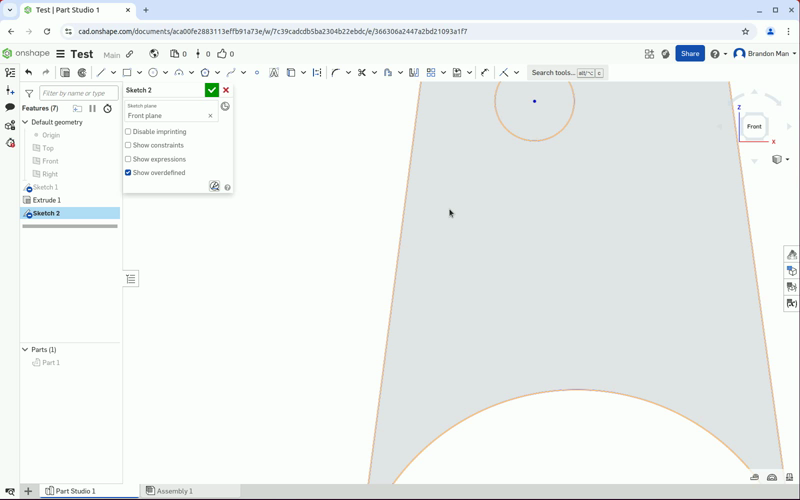
click(449, 208)
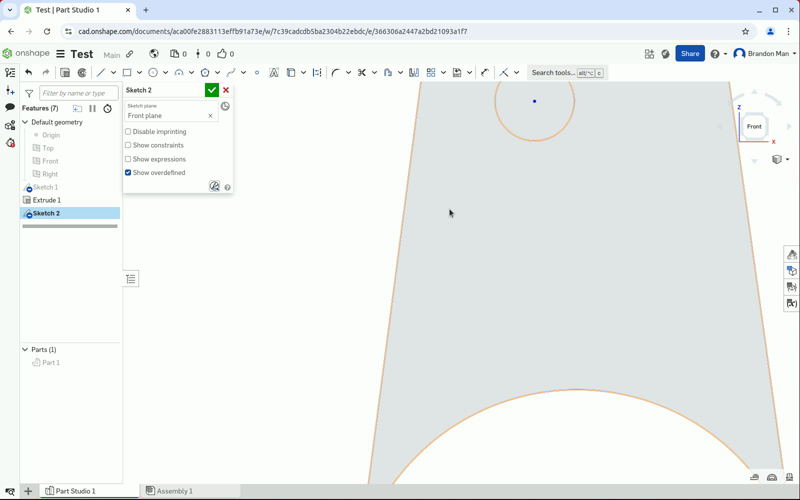
scroll(-6)
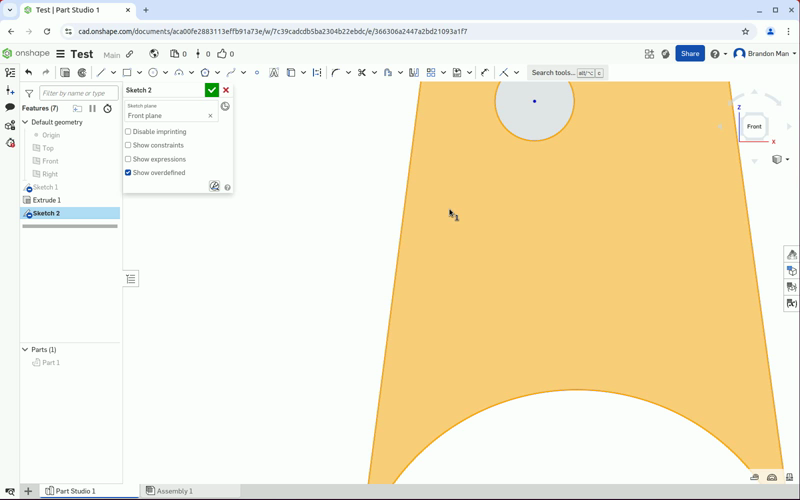
scroll(-6)
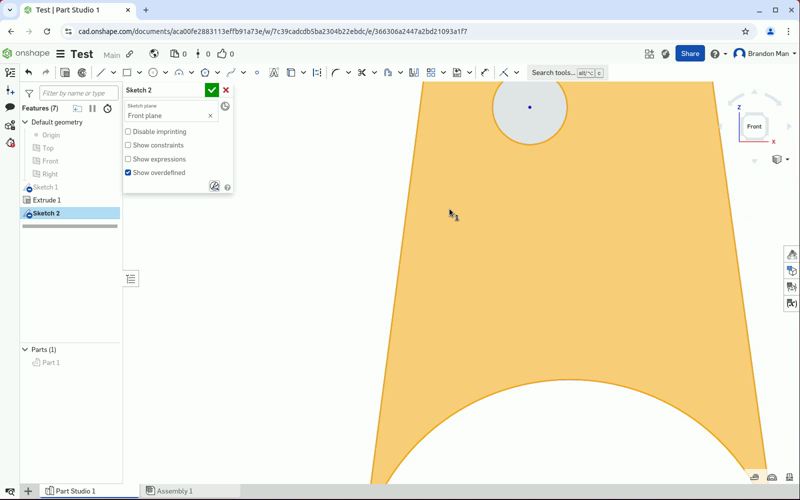
scroll(-6)
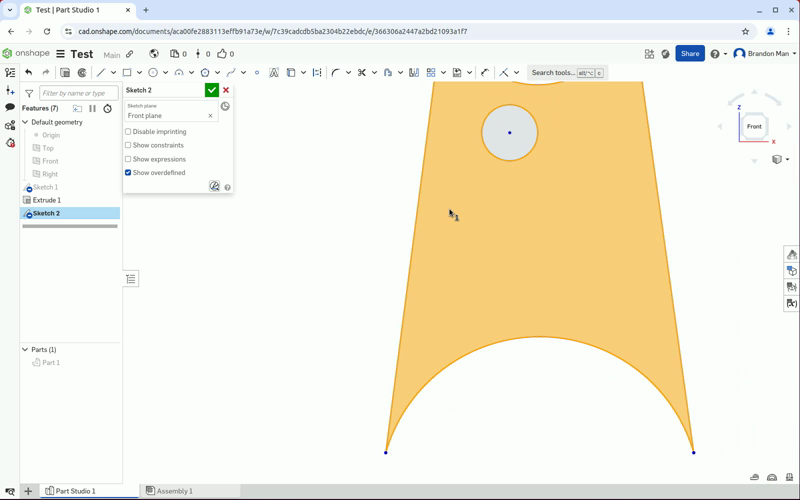
scroll(-6)
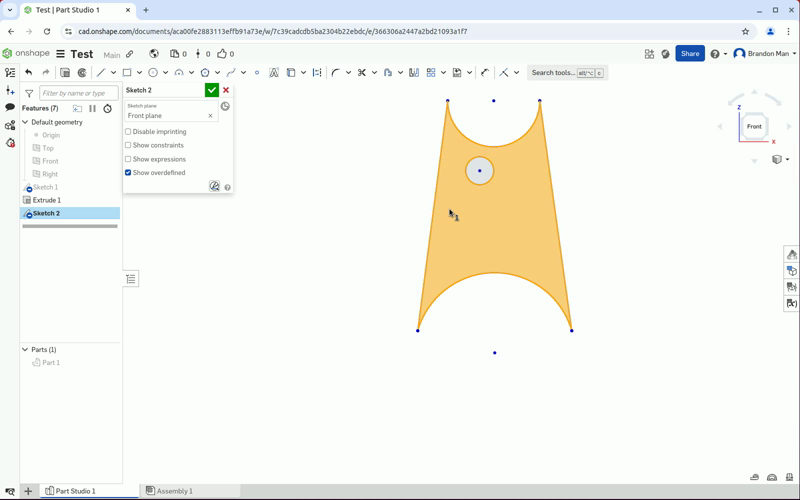
scroll(-6)
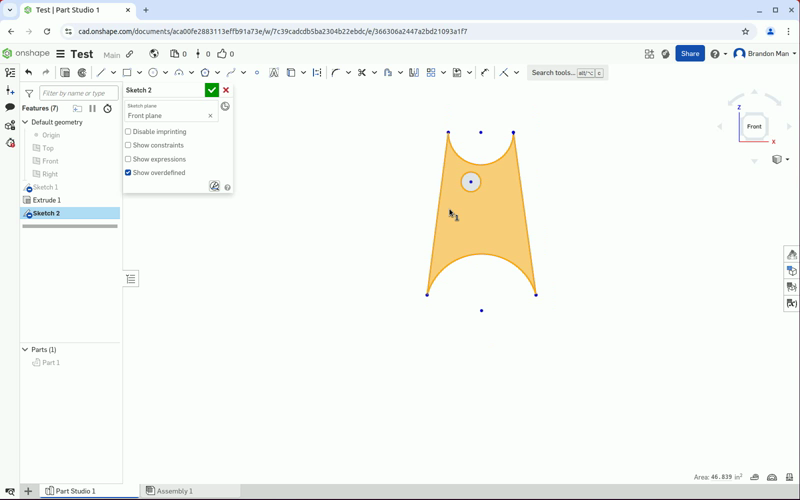
scroll(-6)
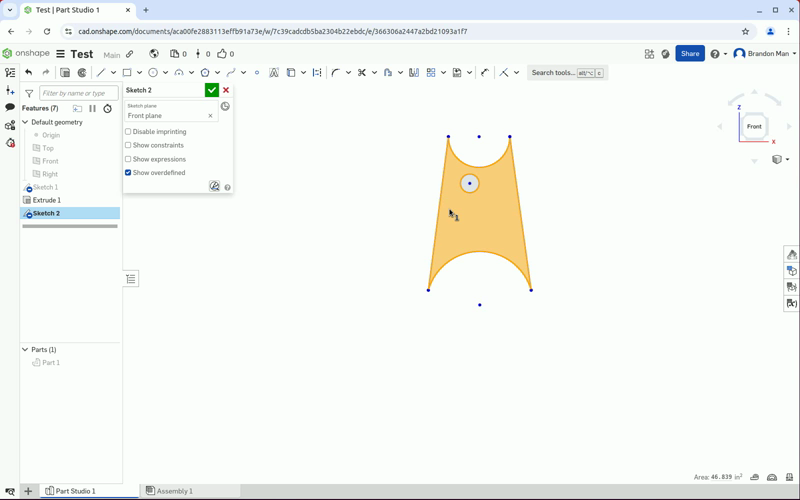
scroll(-6)
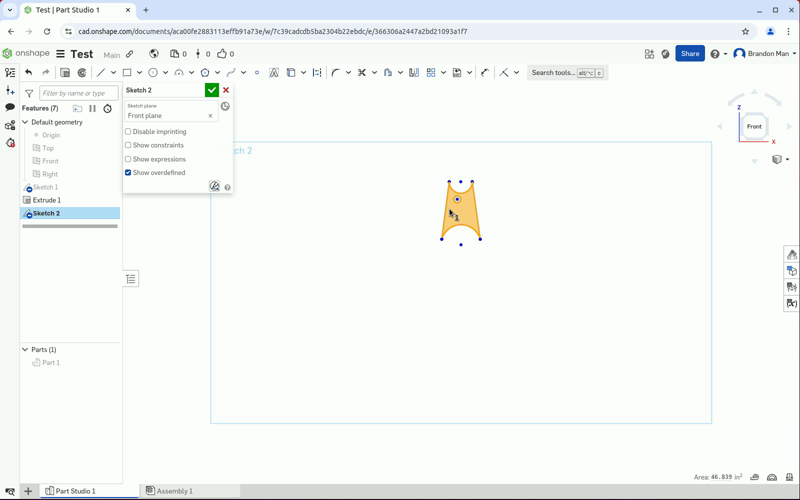
mouse_move(73, 352)
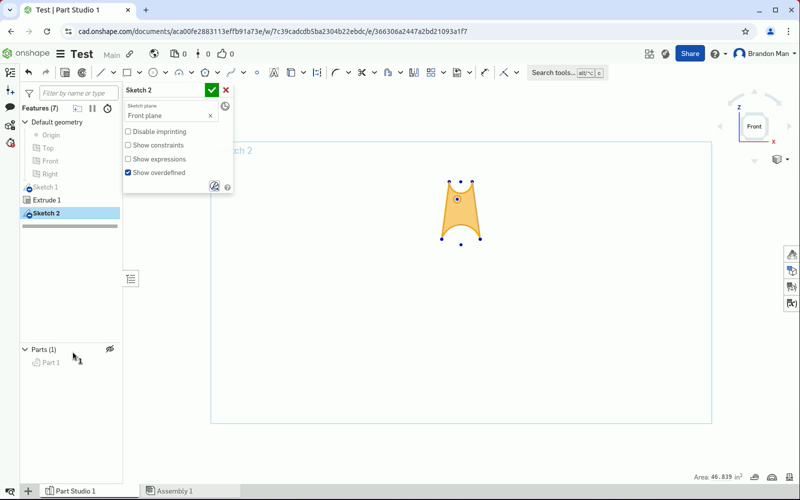
key(shift+y)
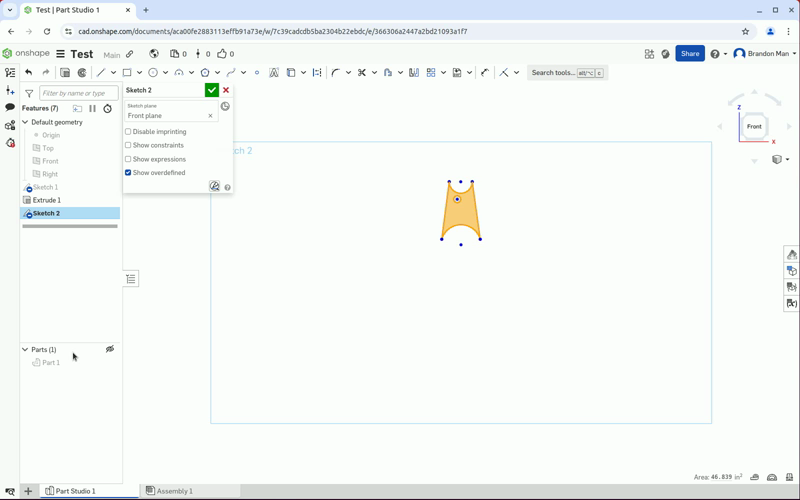
key(shift+e)
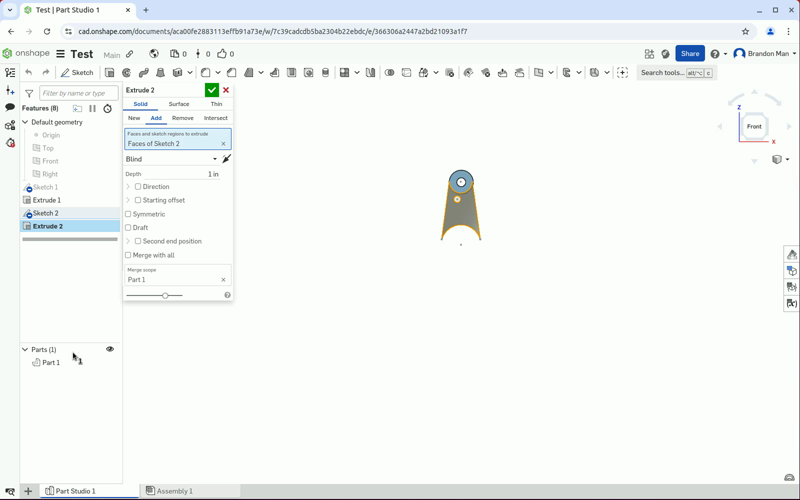
mouse_move(143, 106)
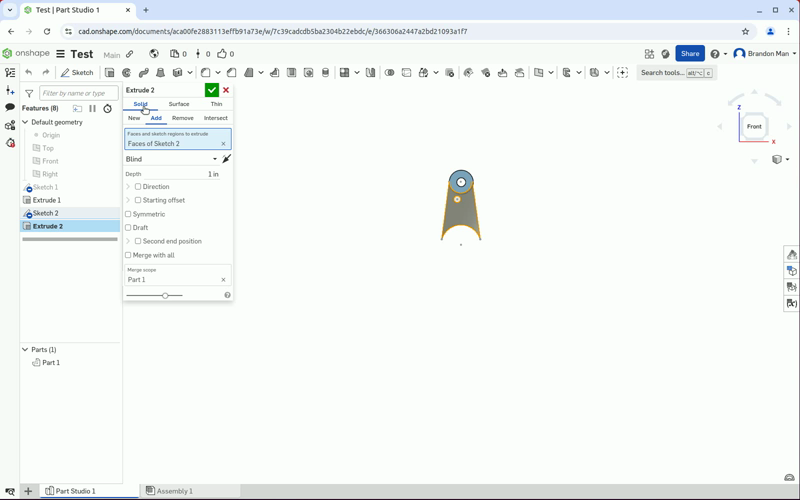
click(143, 106)
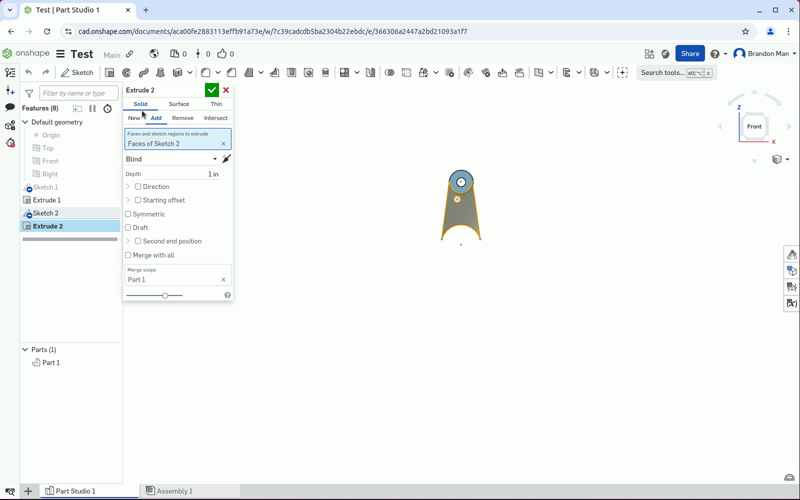
mouse_move(137, 120)
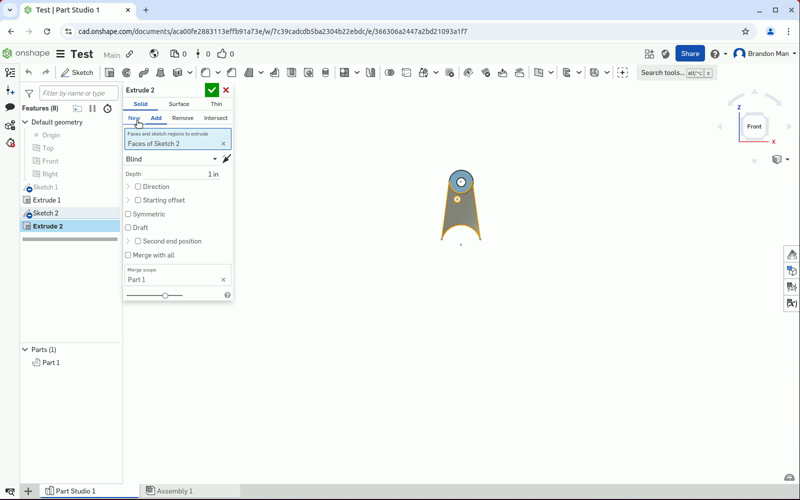
click(137, 120)
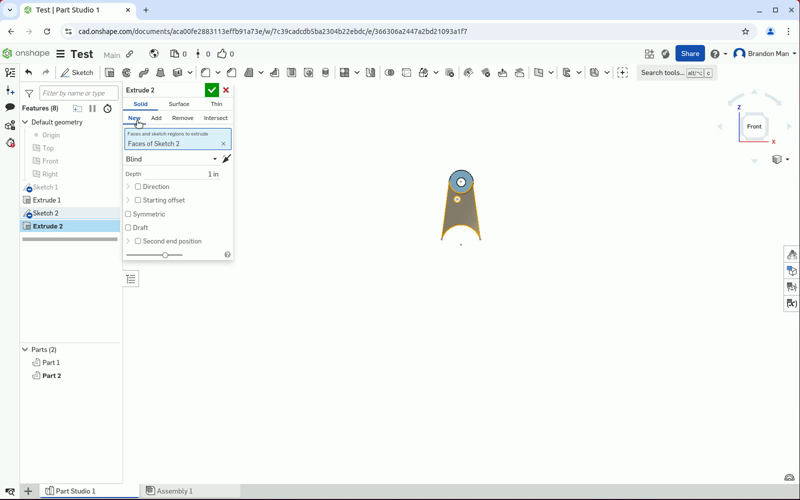
key(tab, 4)
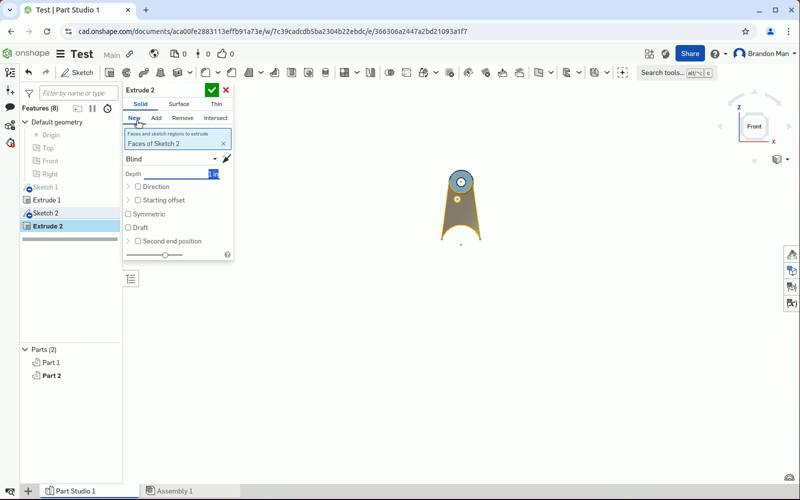
text(0.722)
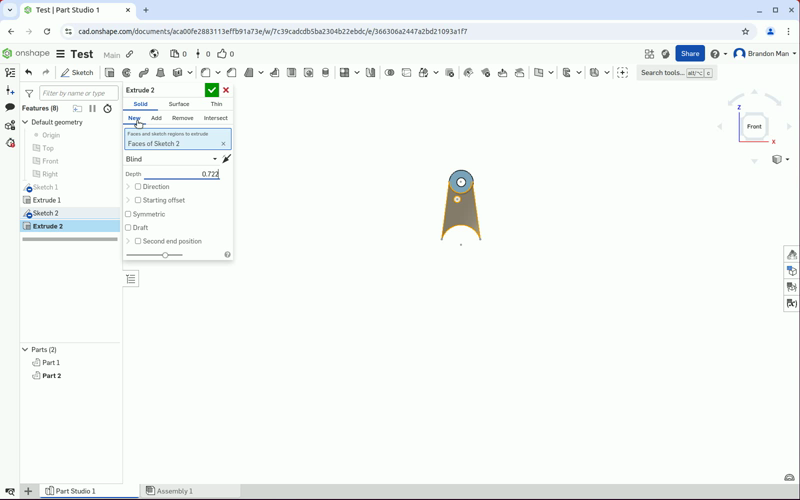
key(enter)
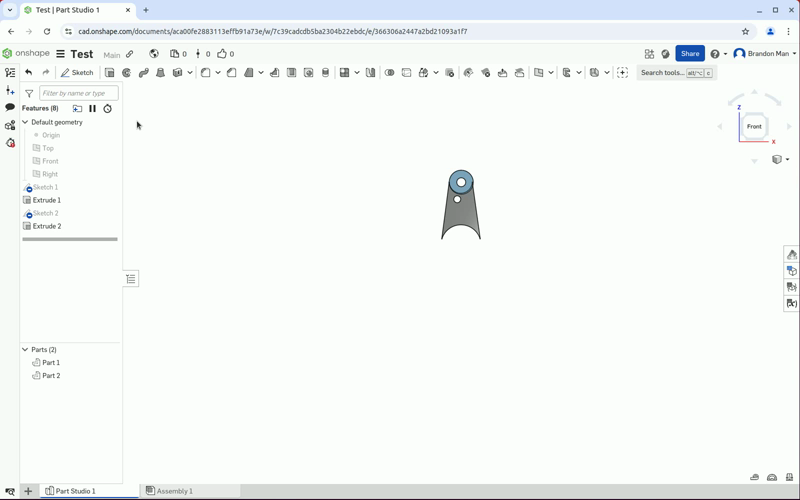
key(shift+h)
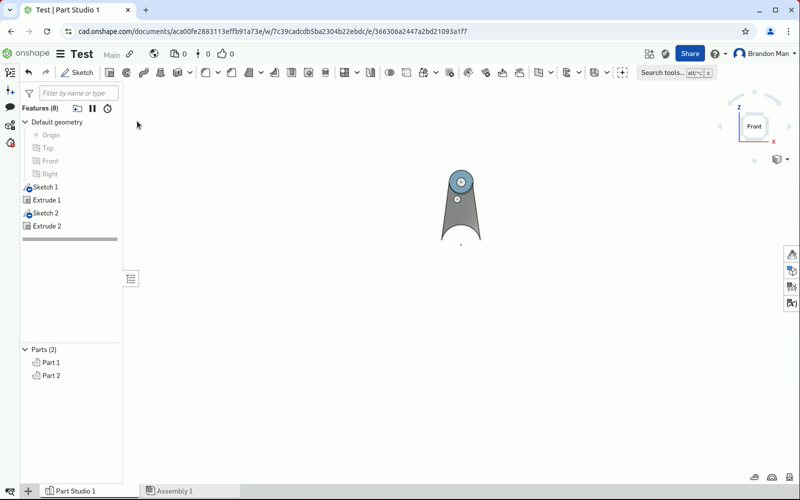
key(shift+h)
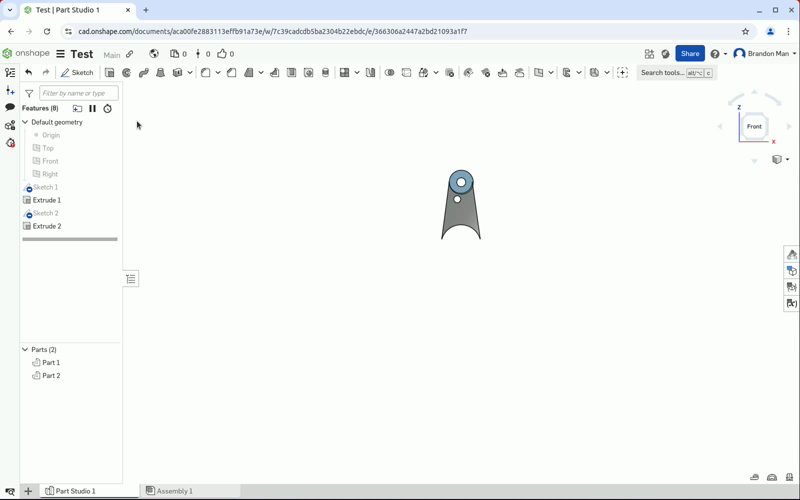
mouse_move(73, 189)
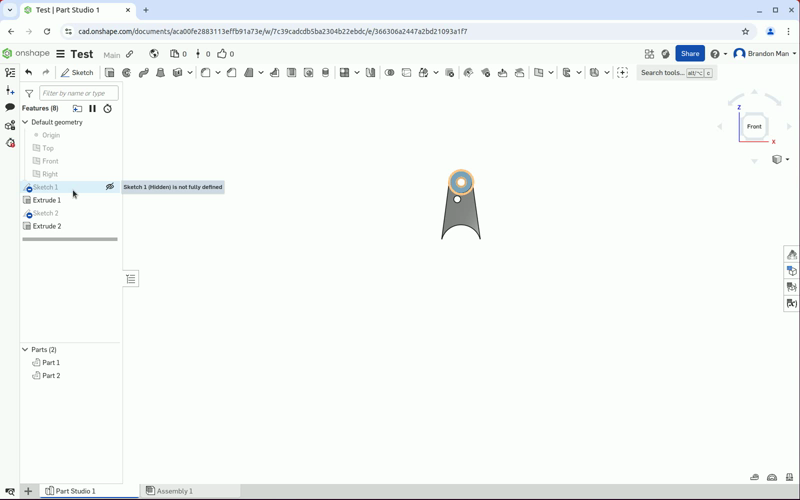
click(73, 189)
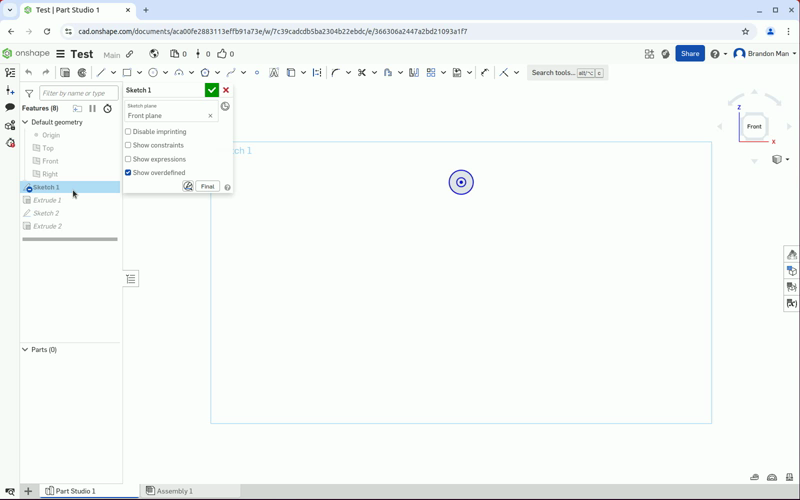
mouse_move(229, 92)
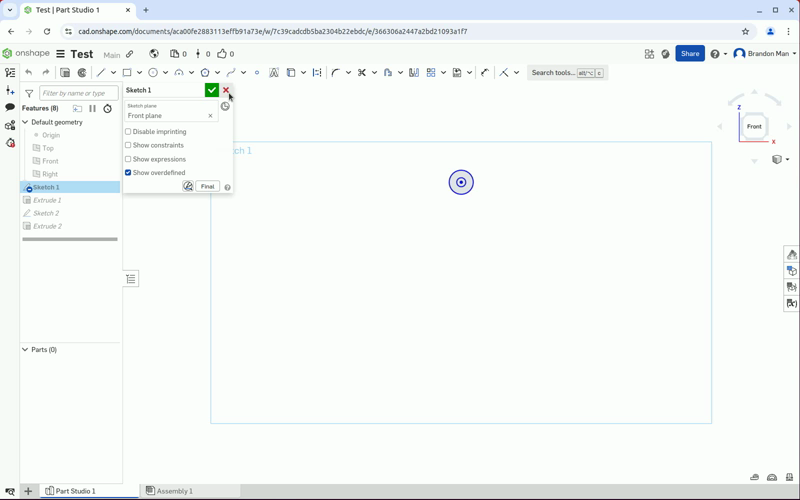
click(229, 92)
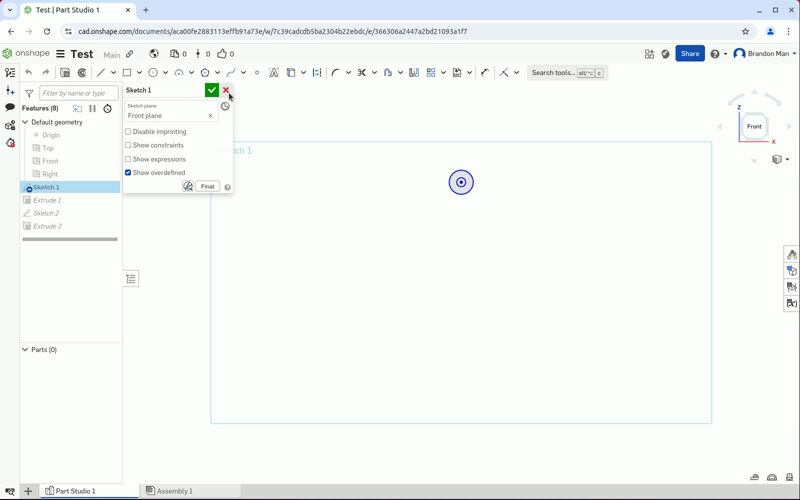
key(shift+s)
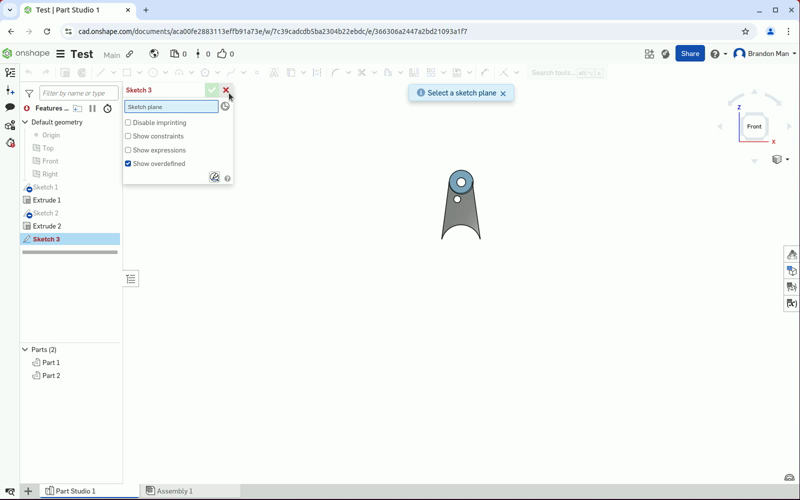
mouse_move(73, 163)
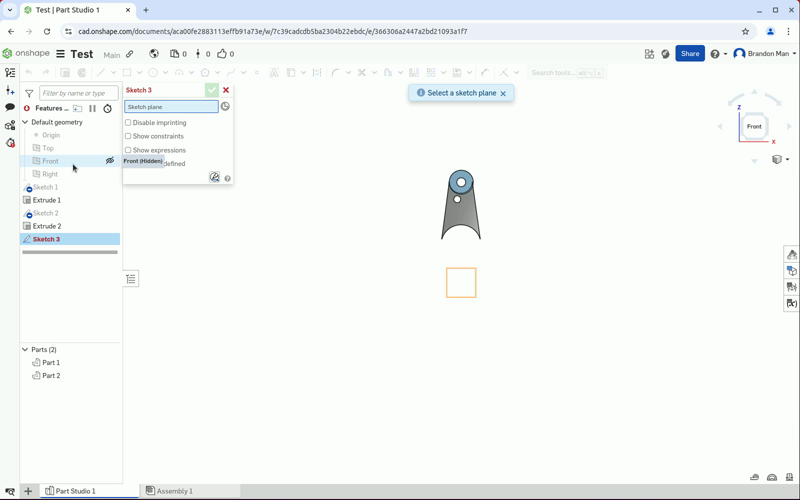
click(73, 163)
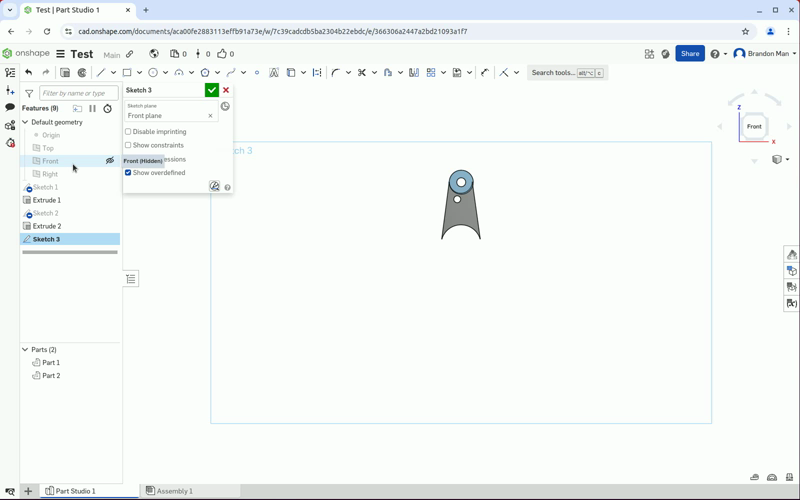
mouse_move(73, 352)
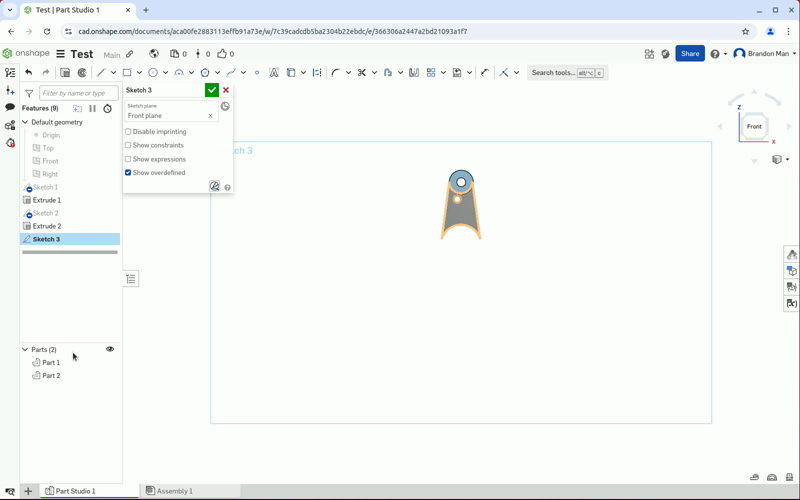
key(y)
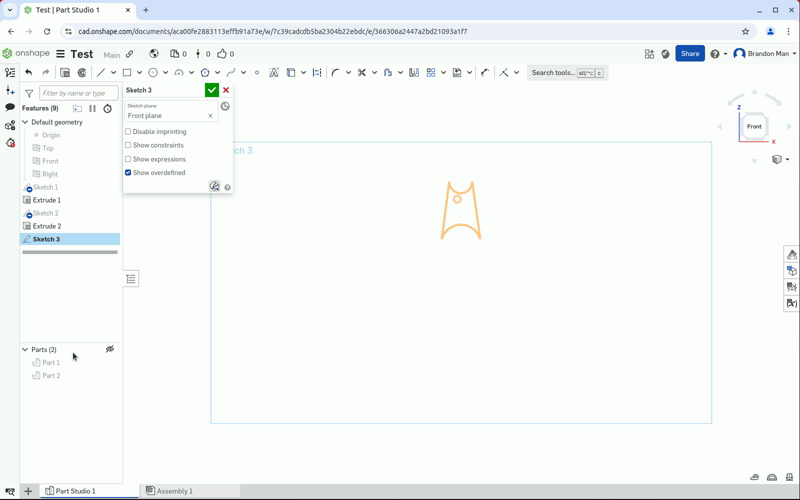
key(l)
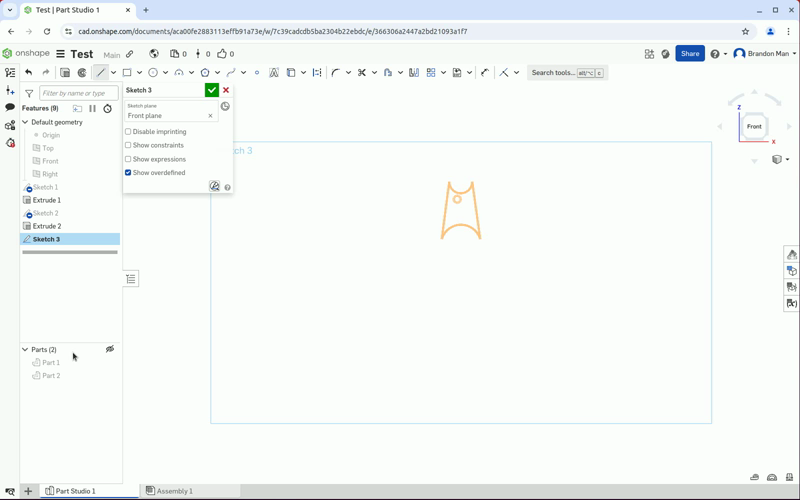
key_down(shift)
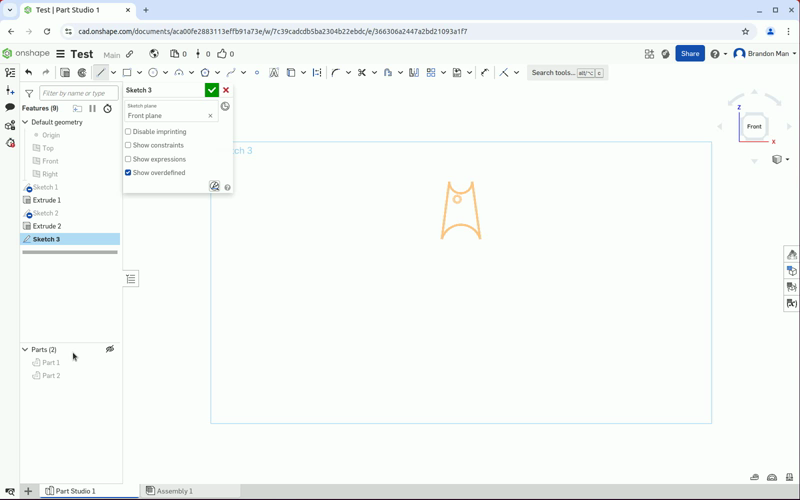
mouse_move(440, 244)
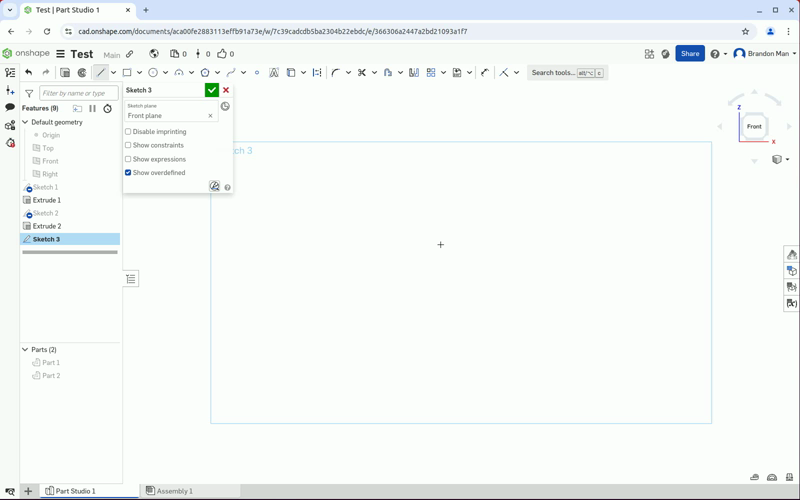
click(440, 244)
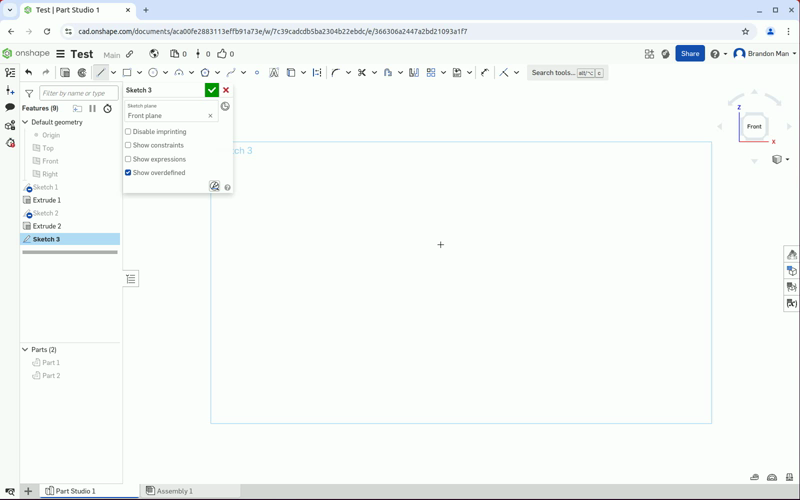
key_up(shift)
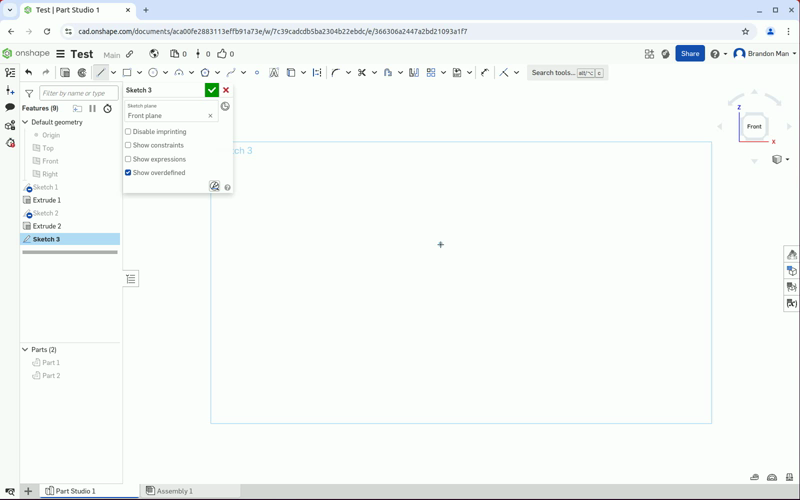
key_down(shift)
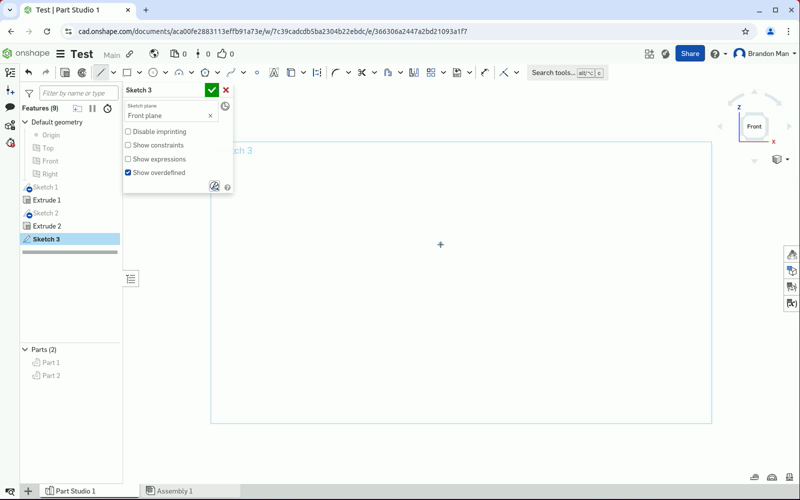
mouse_move(470, 244)
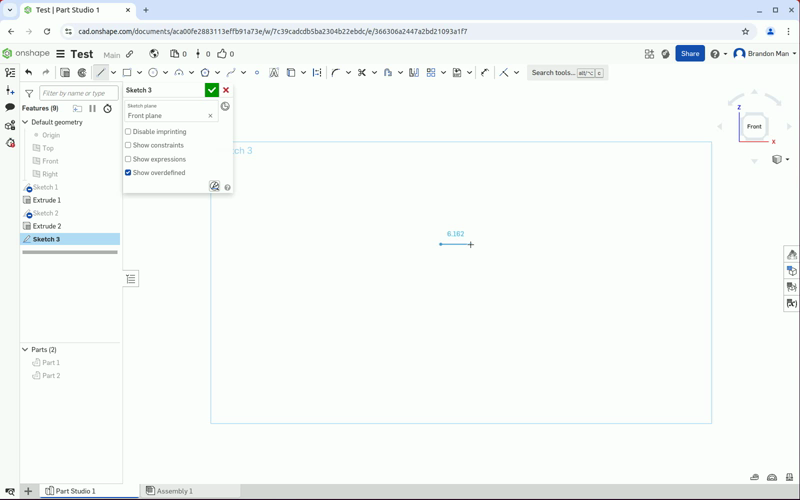
mouse_move(441, 247)
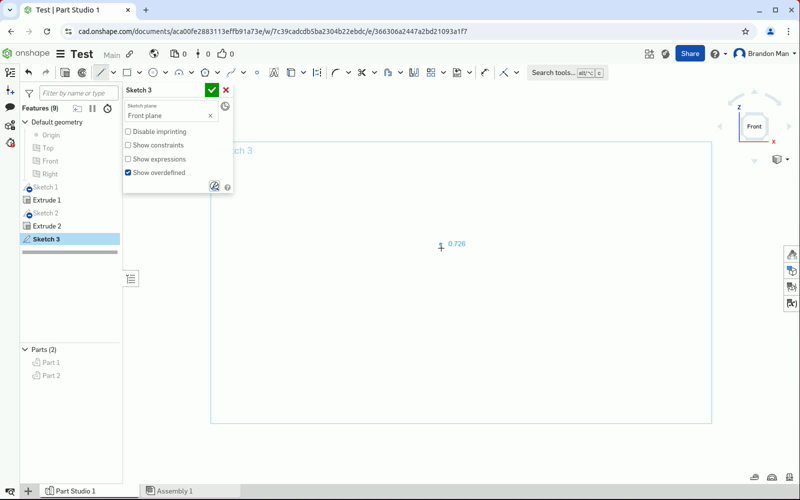
scroll(6)
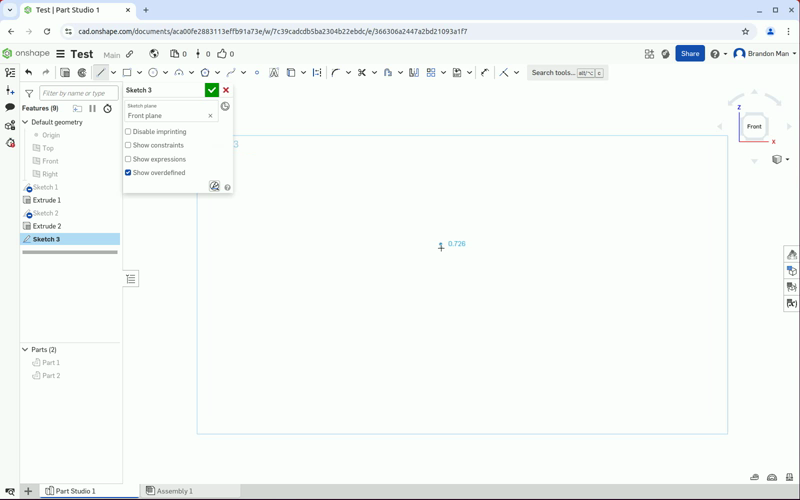
scroll(6)
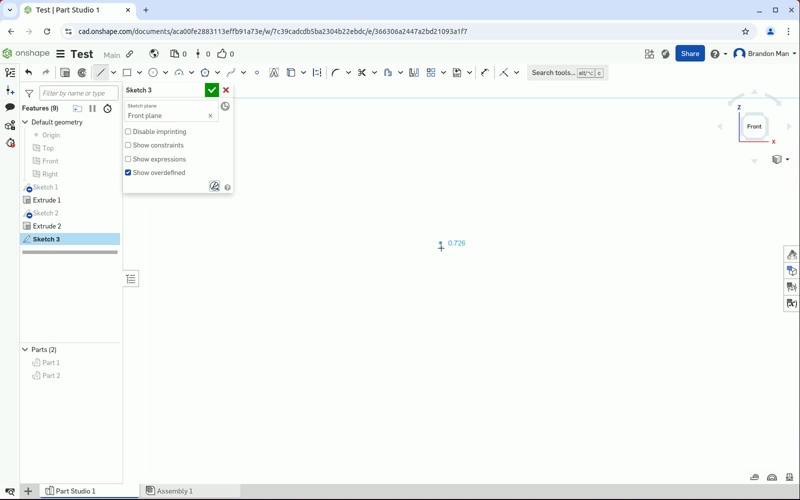
scroll(6)
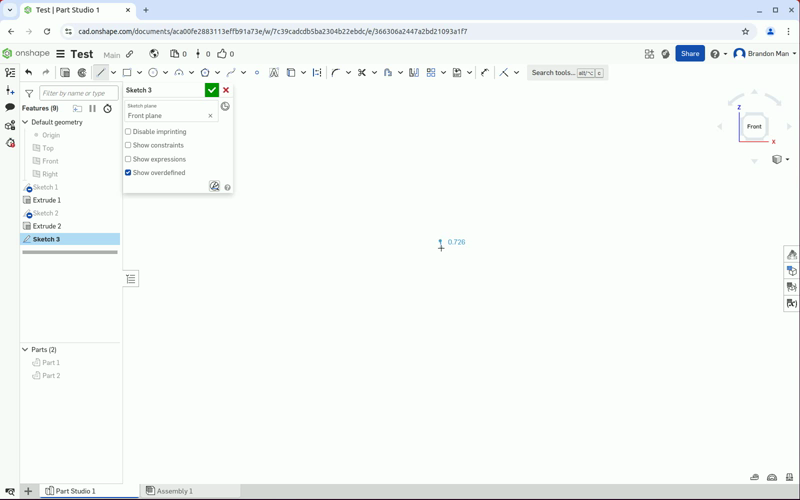
scroll(6)
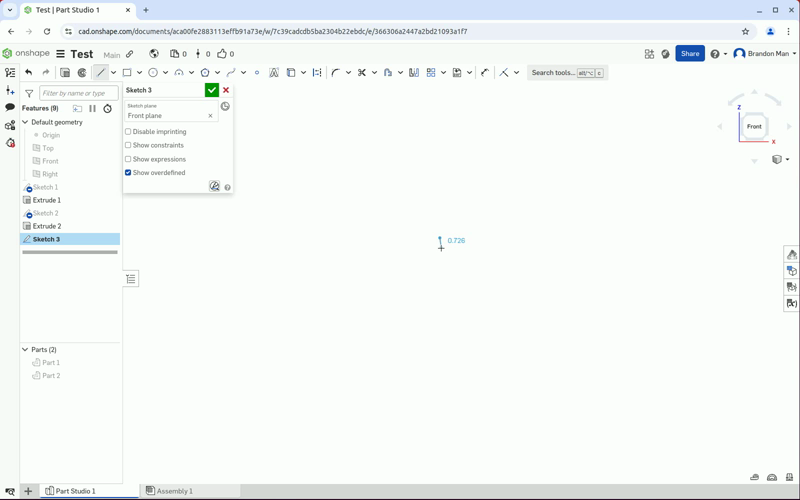
scroll(6)
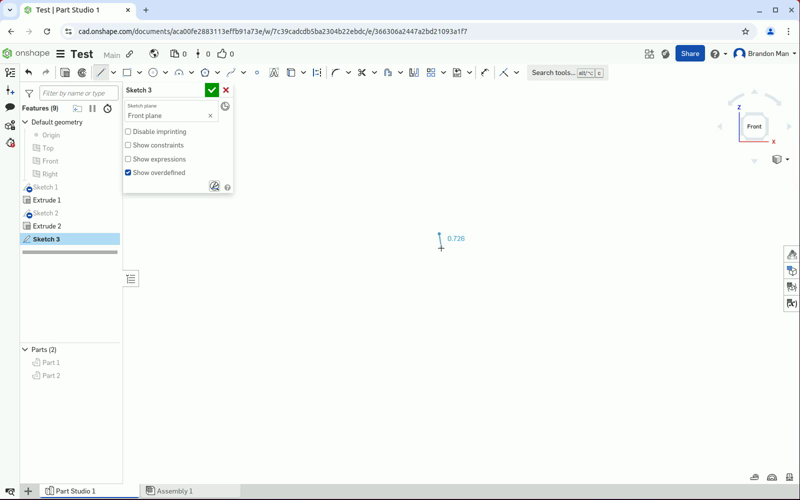
scroll(6)
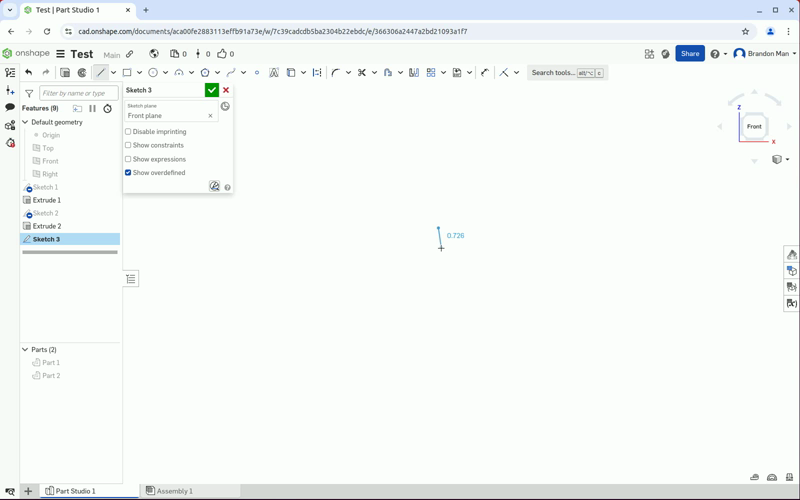
scroll(6)
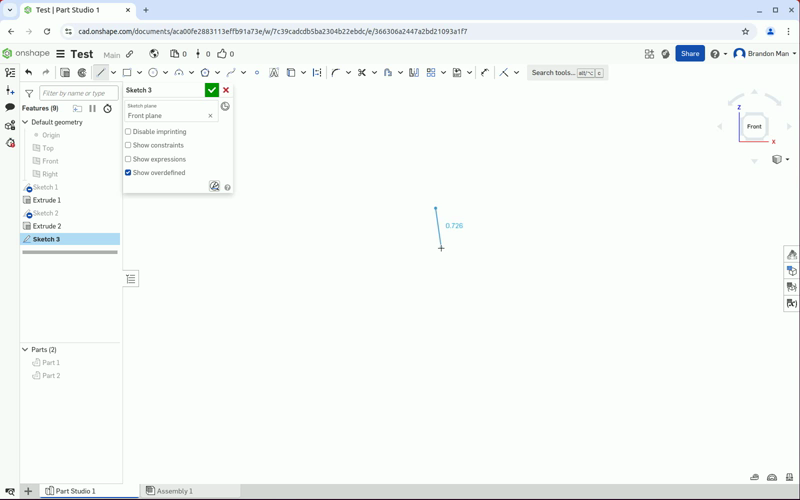
click(441, 247)
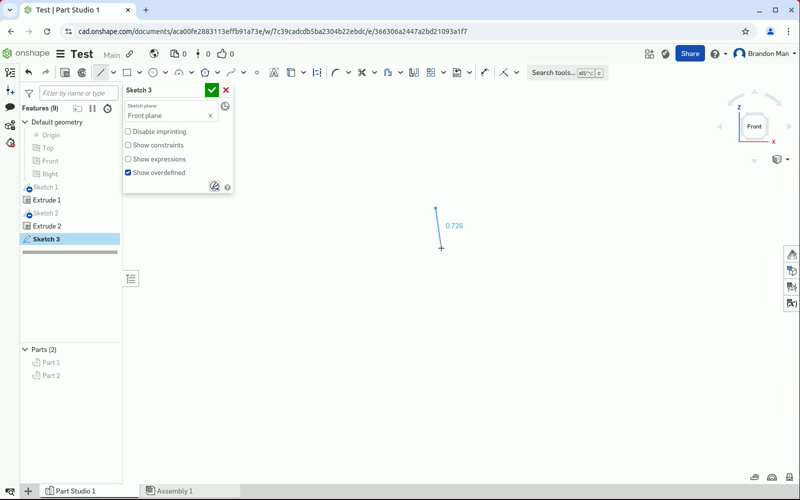
scroll(-6)
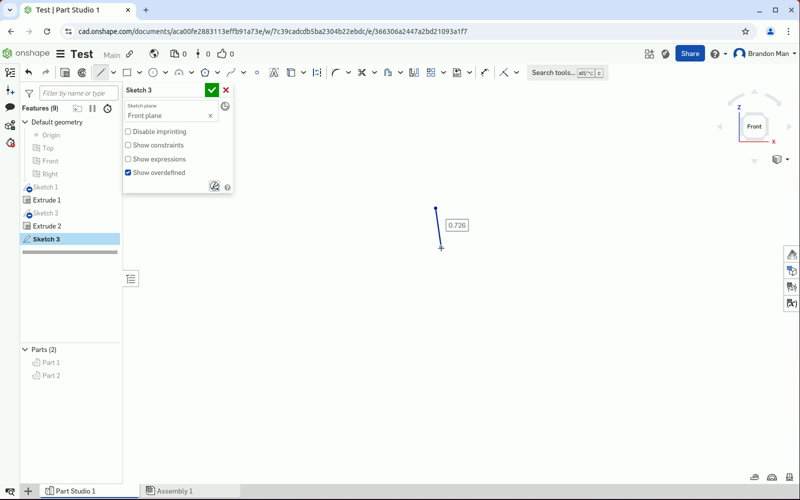
scroll(-6)
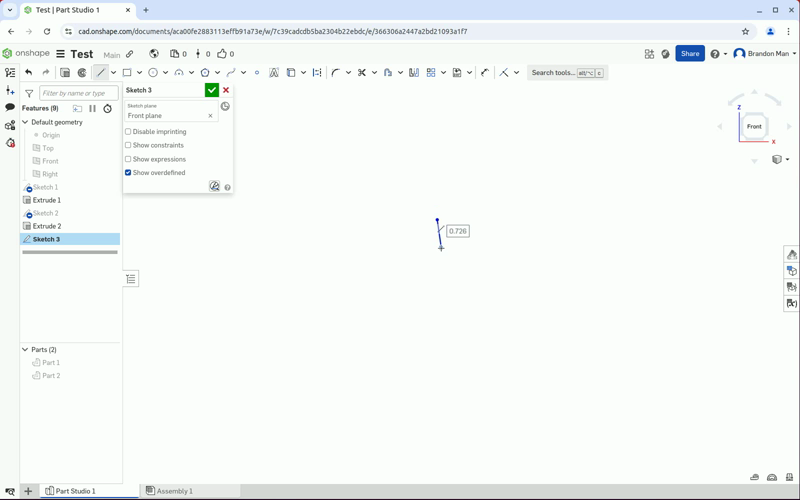
scroll(-6)
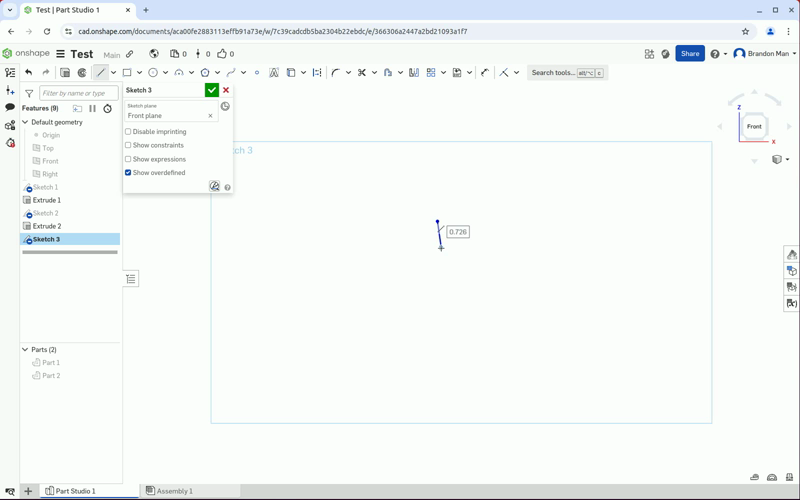
scroll(-6)
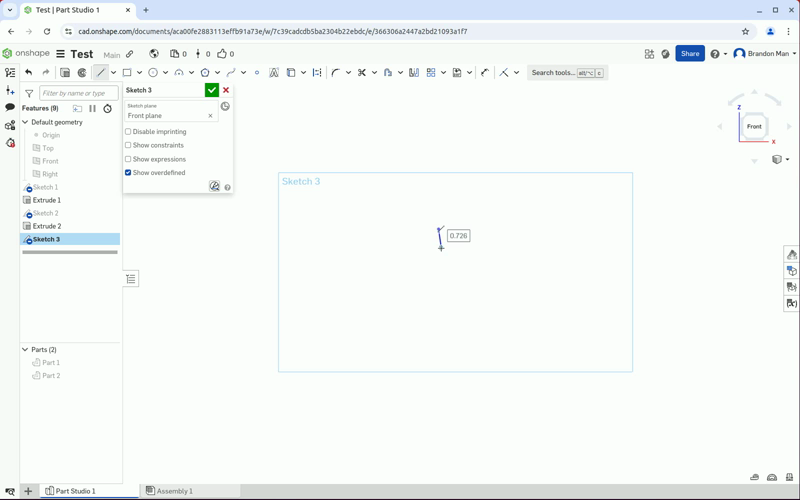
scroll(-6)
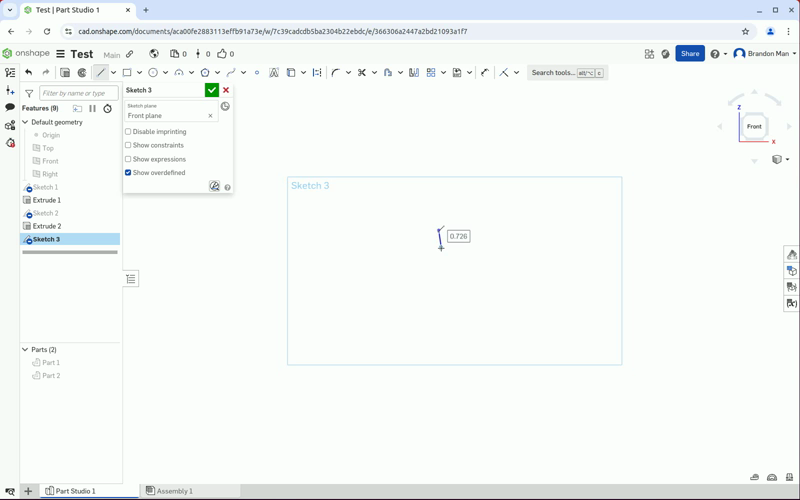
scroll(-6)
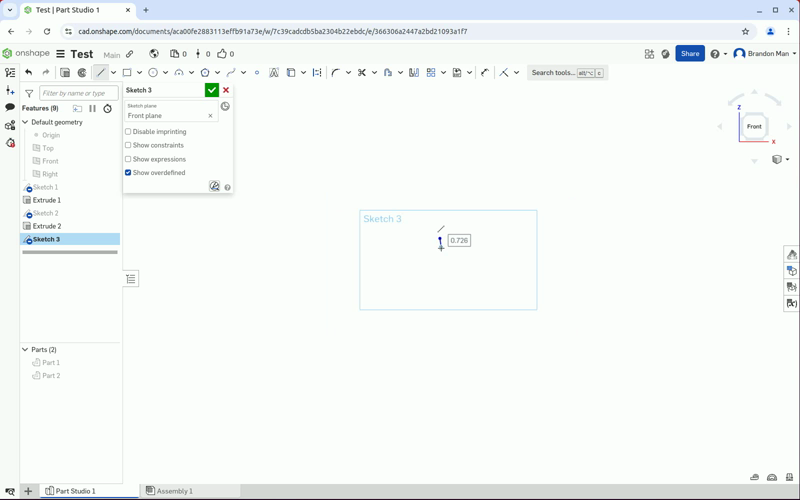
scroll(-6)
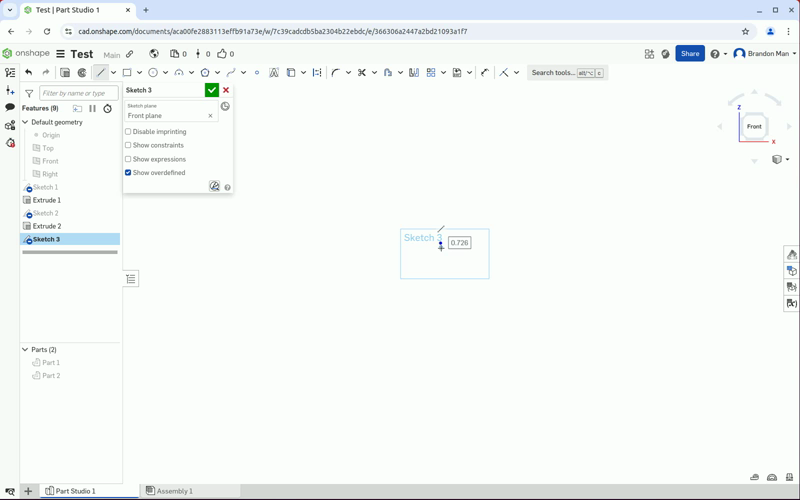
key_up(shift)
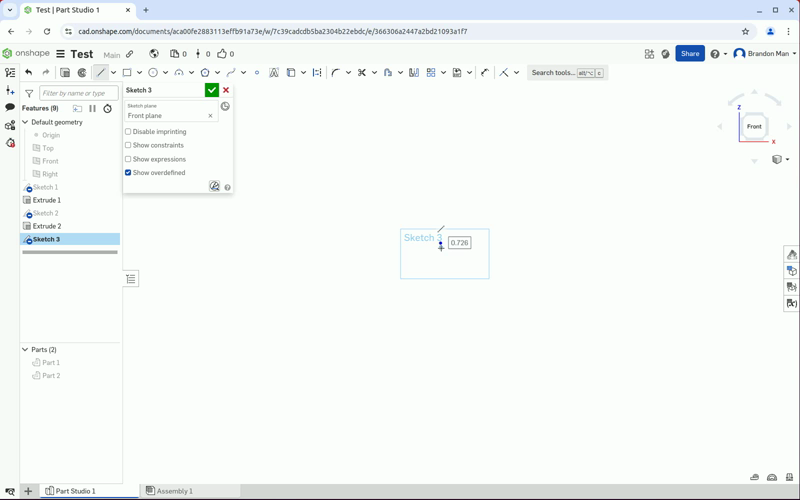
key(esc)
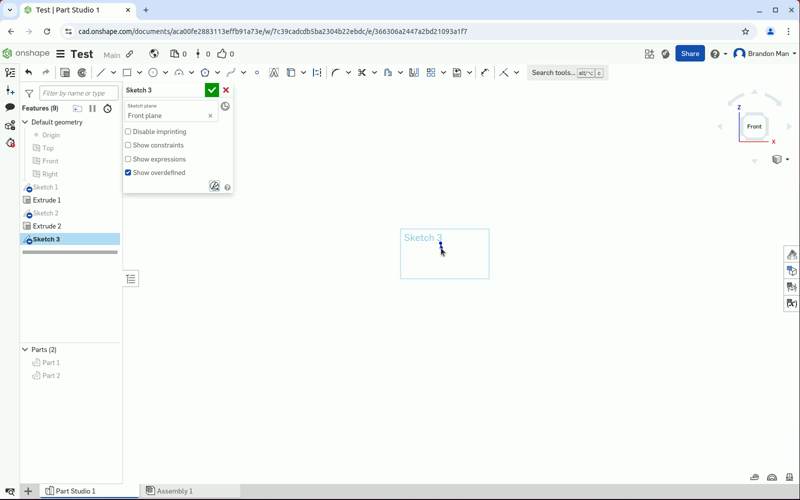
key(a)
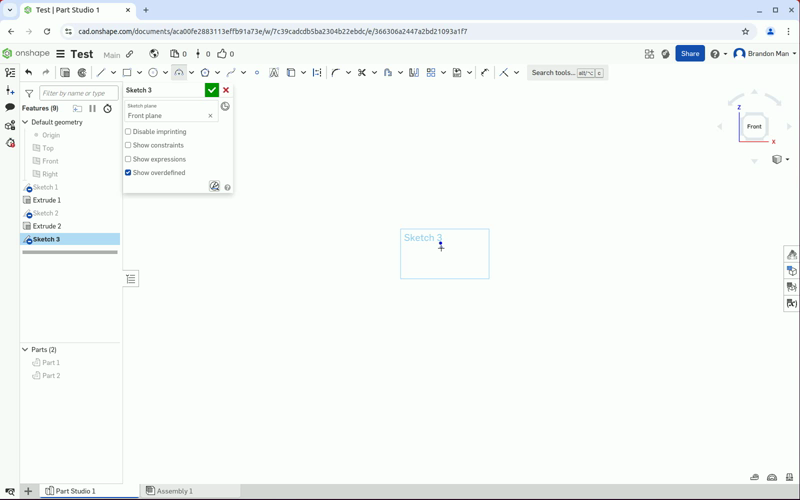
mouse_move(441, 247)
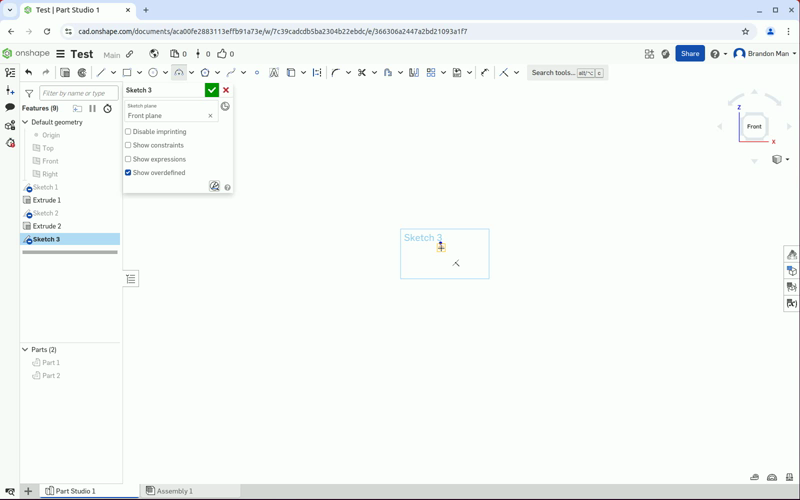
scroll(6)
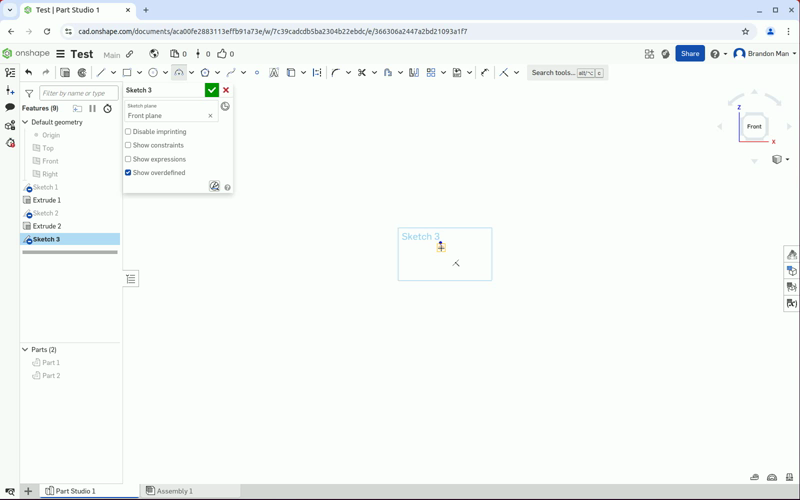
scroll(6)
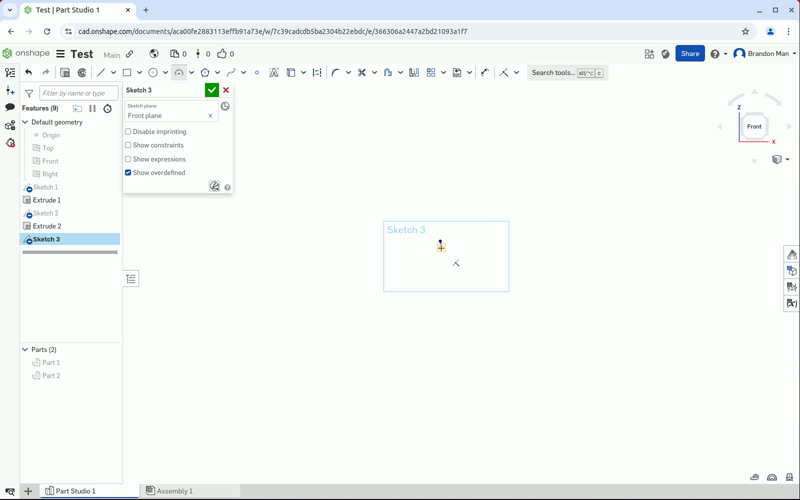
scroll(6)
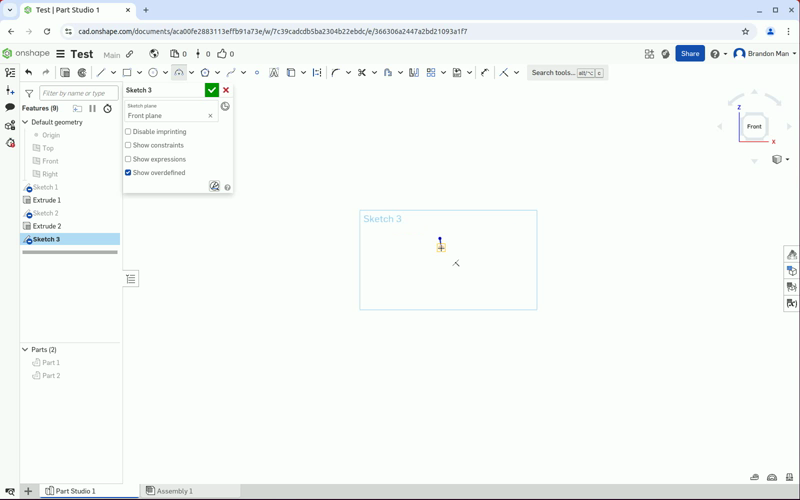
scroll(6)
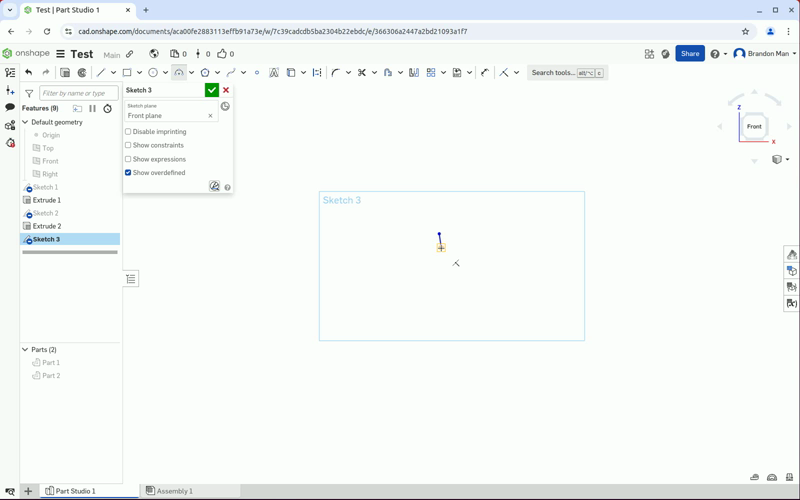
scroll(6)
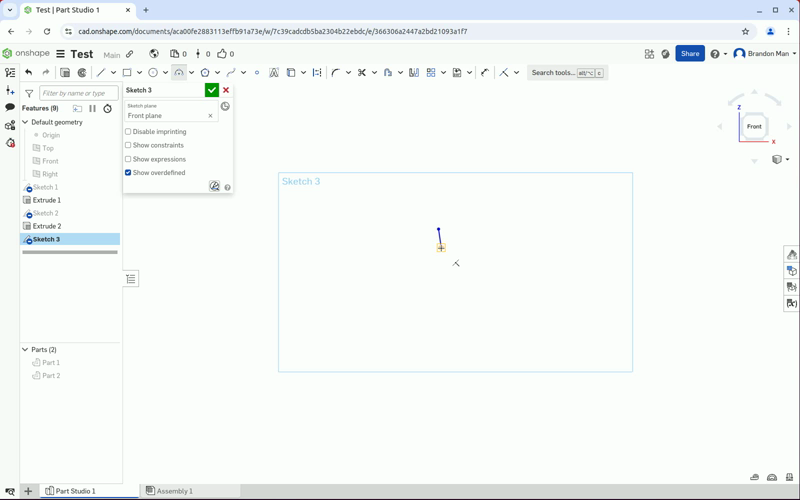
scroll(6)
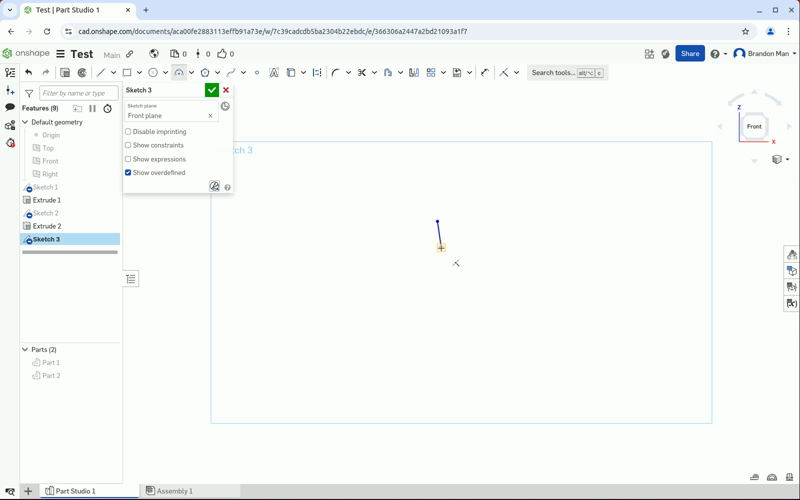
scroll(6)
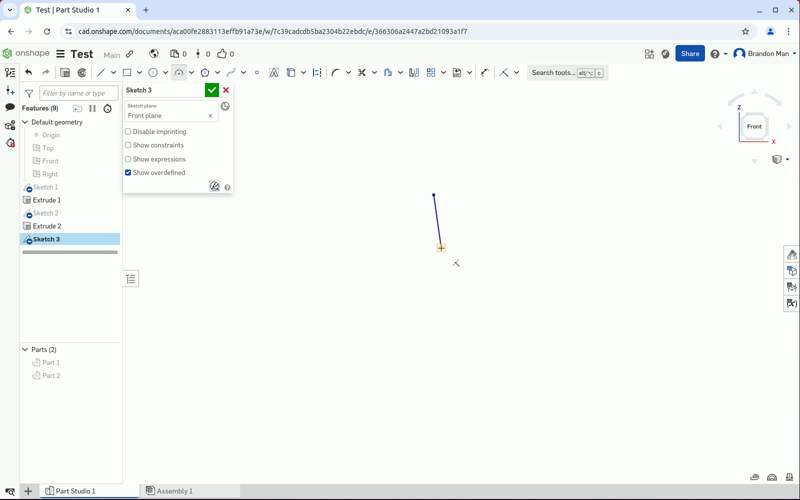
click(441, 247)
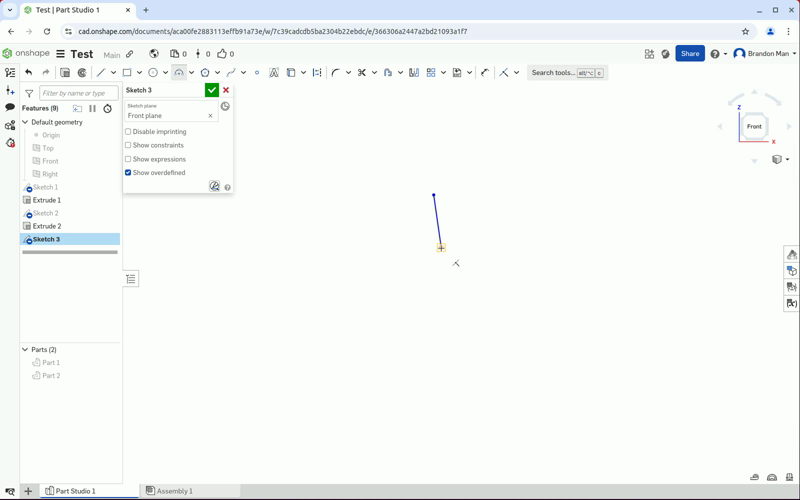
scroll(-6)
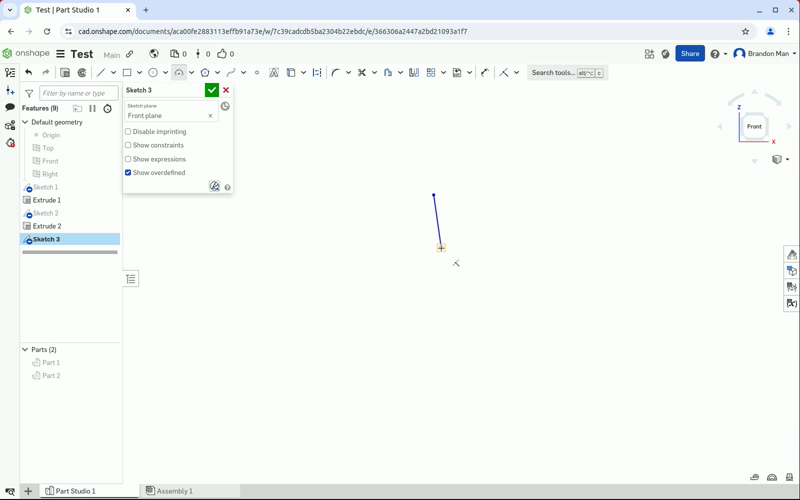
scroll(-6)
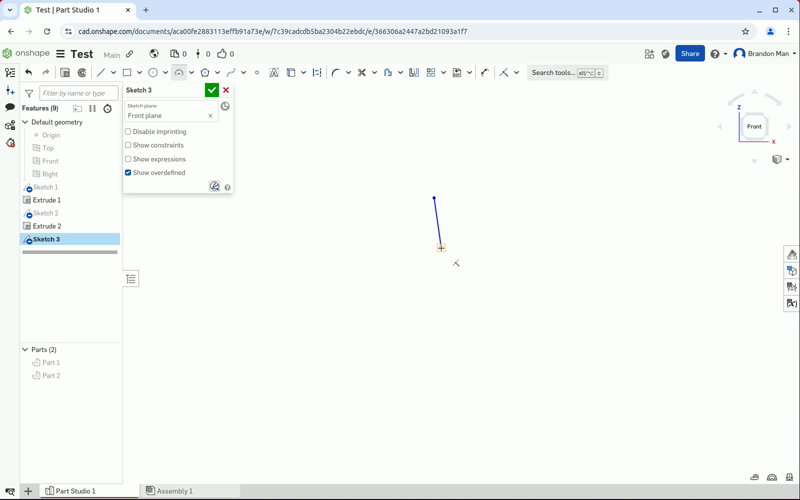
scroll(-6)
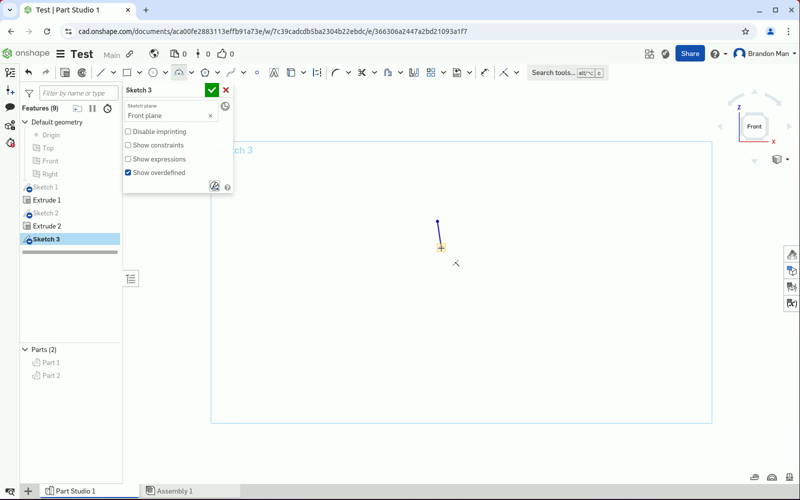
scroll(-6)
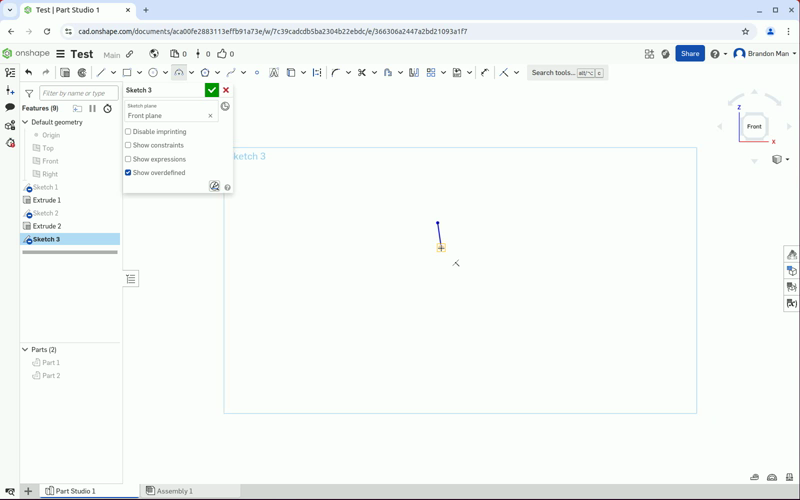
scroll(-6)
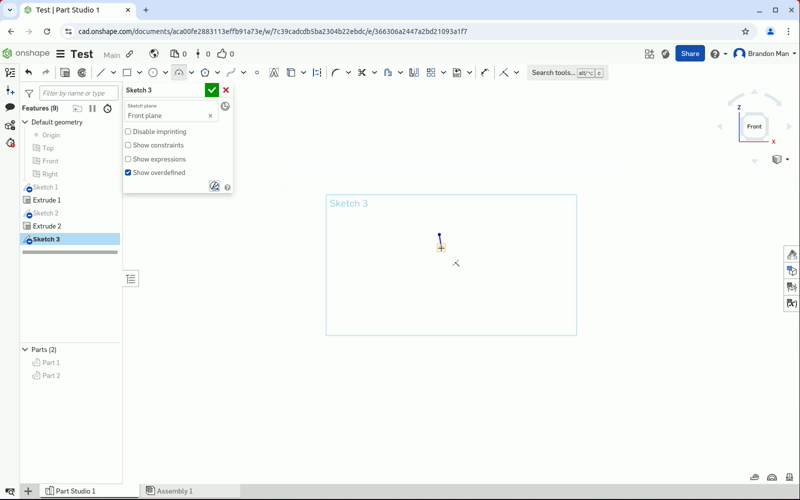
scroll(-6)
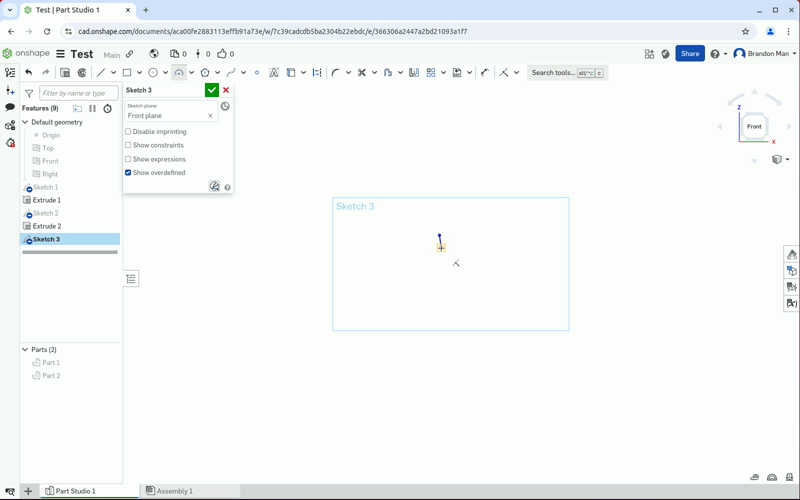
scroll(-6)
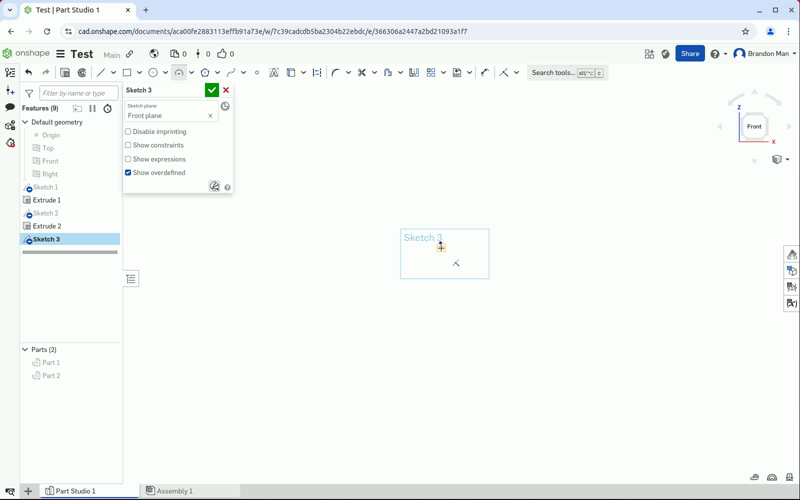
key_down(shift)
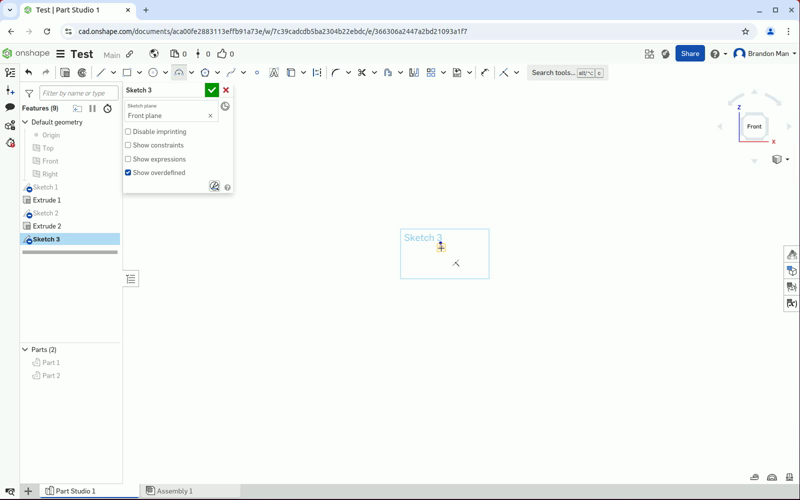
mouse_move(480, 247)
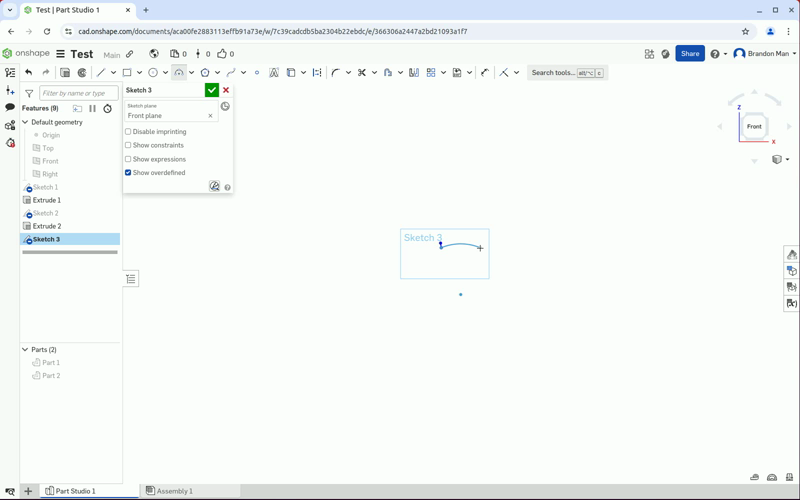
click(480, 247)
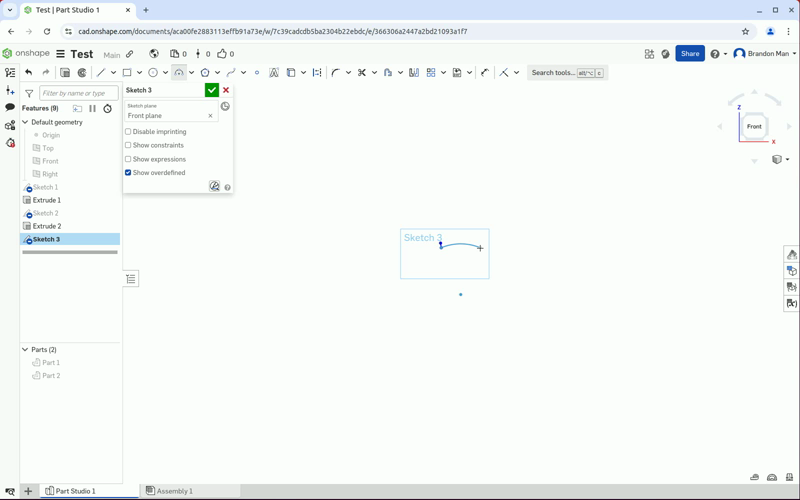
mouse_move(460, 263)
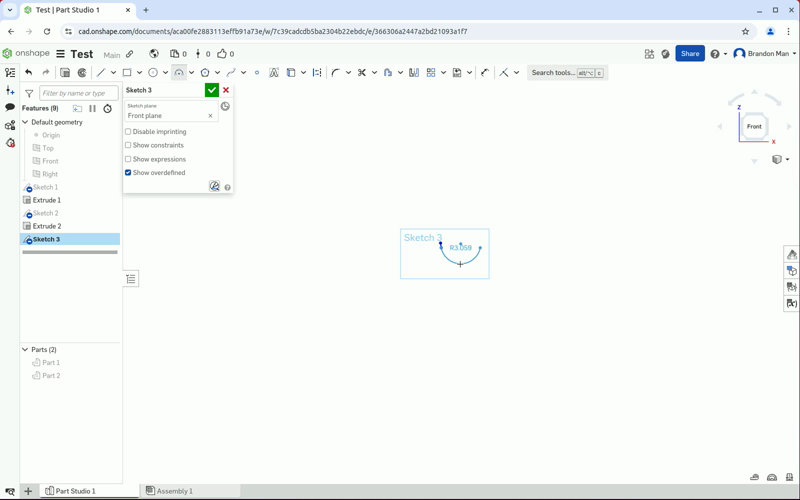
click(460, 263)
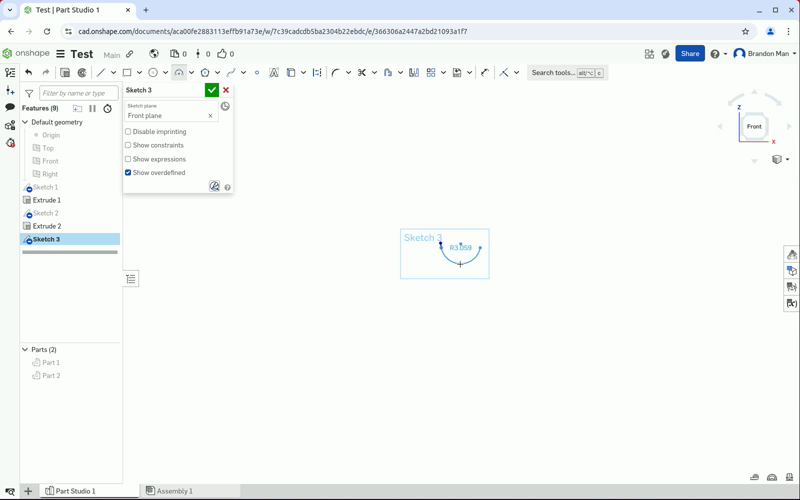
key_up(shift)
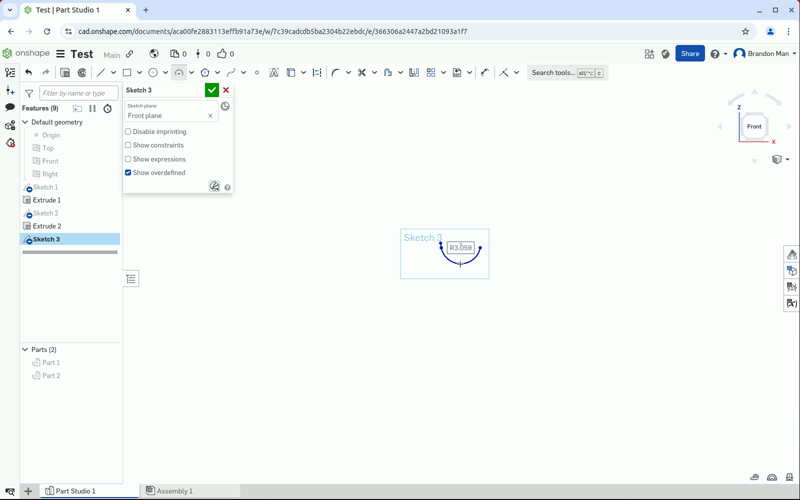
key(esc)
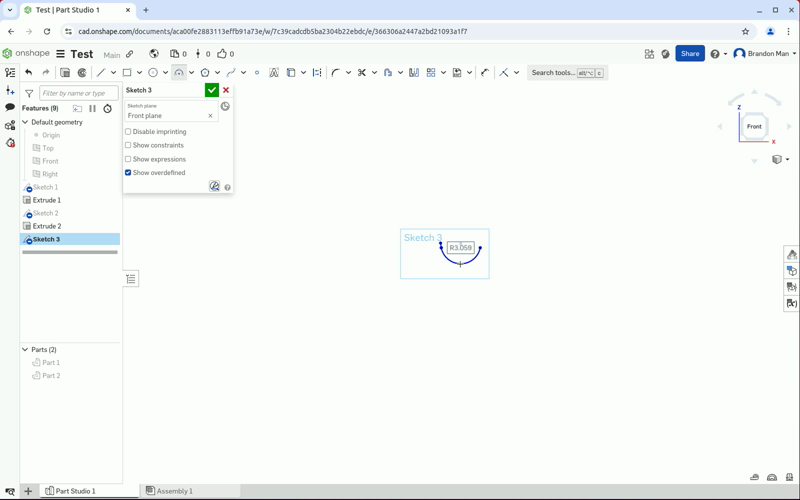
key(l)
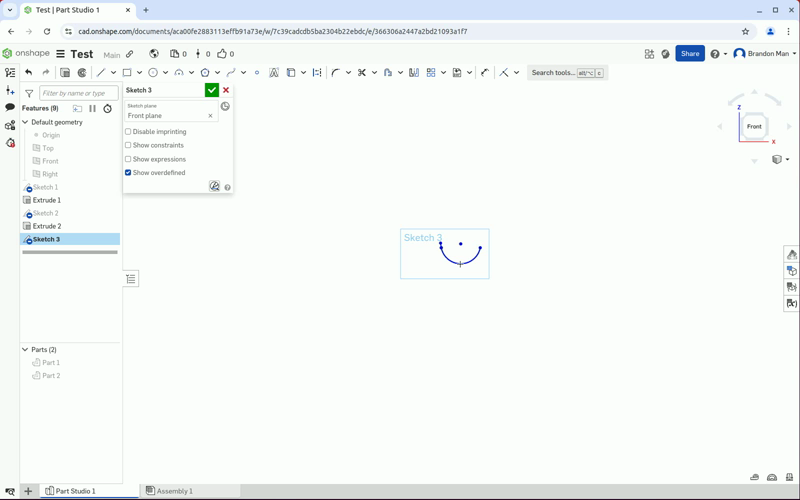
mouse_move(480, 247)
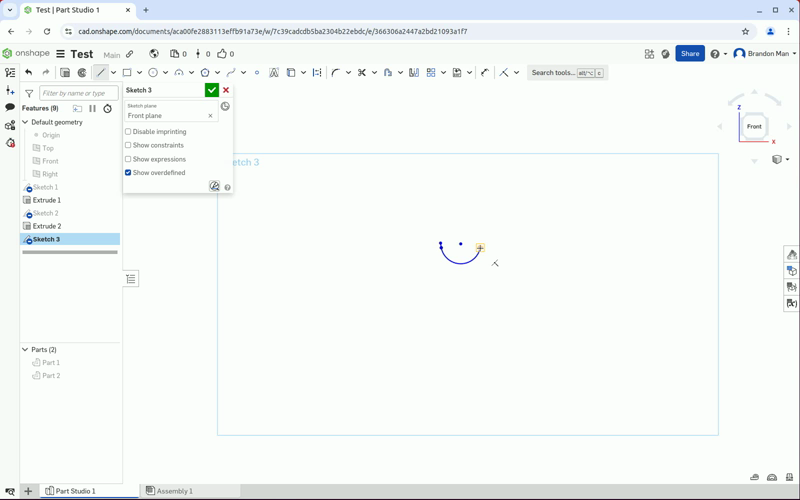
click(480, 247)
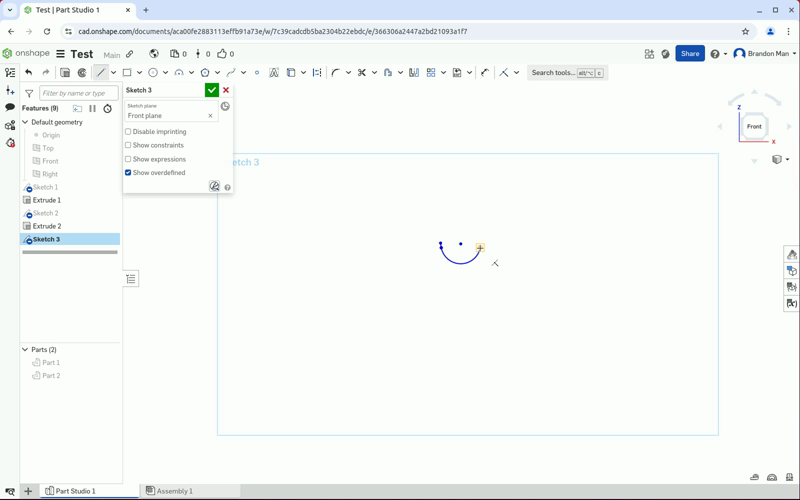
key_down(shift)
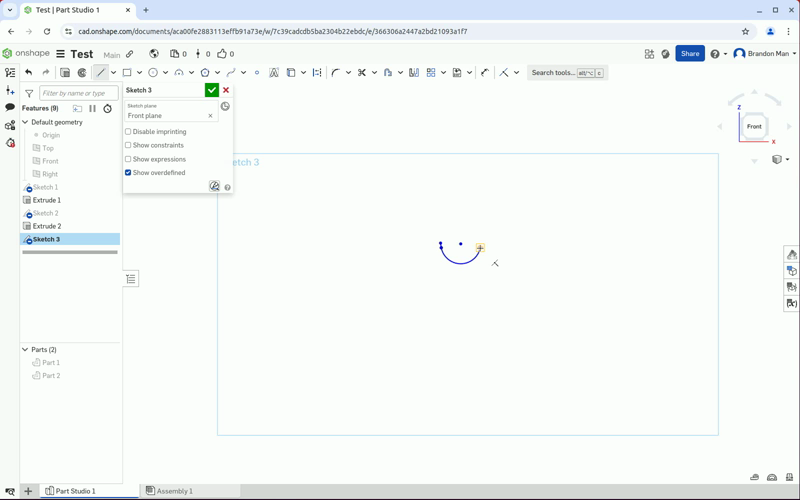
mouse_move(510, 247)
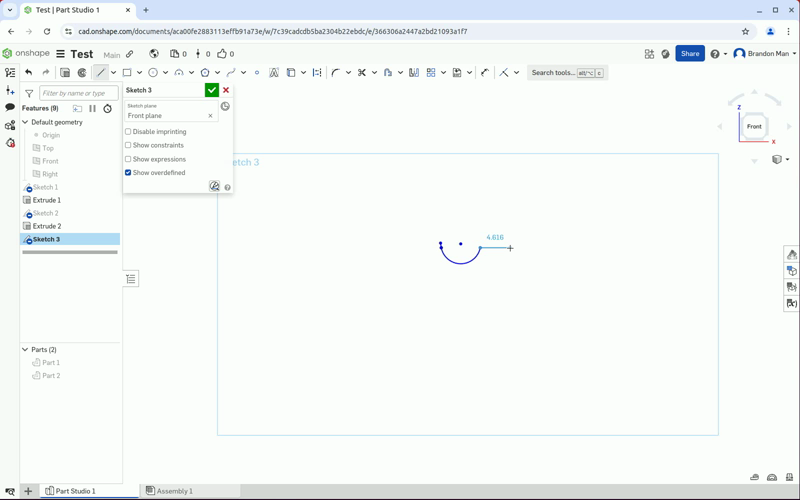
mouse_move(480, 244)
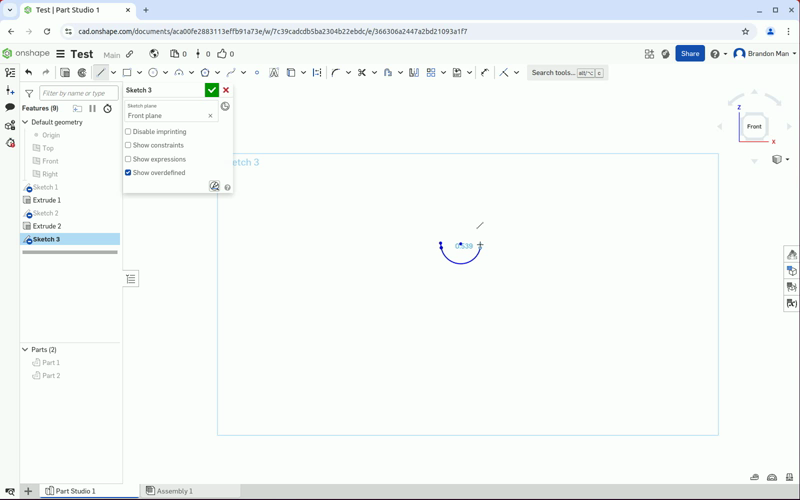
scroll(6)
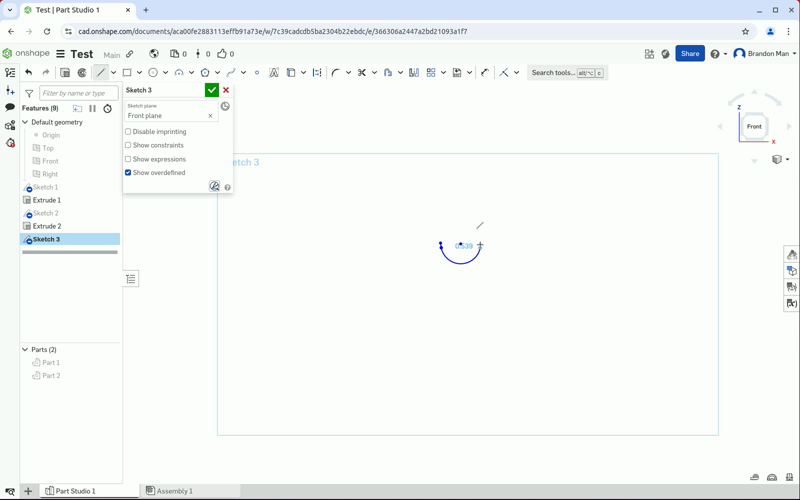
scroll(6)
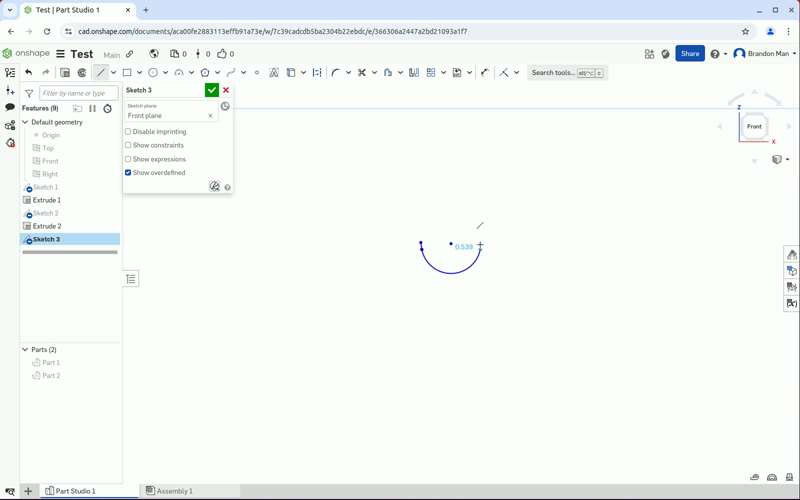
scroll(6)
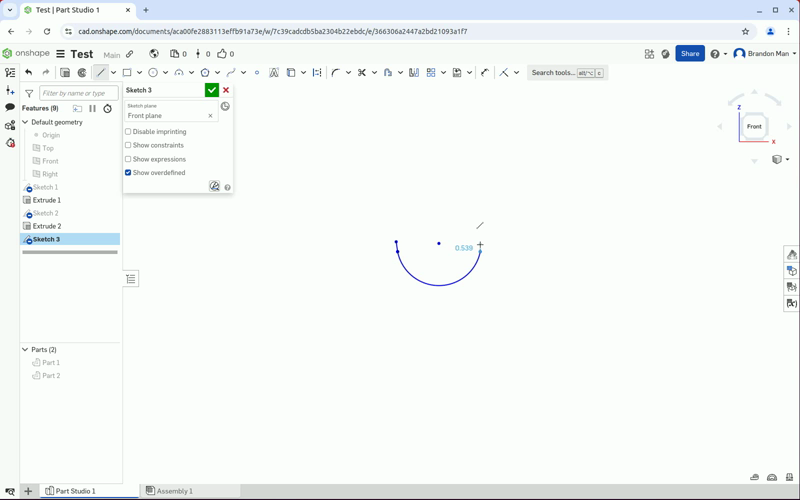
scroll(6)
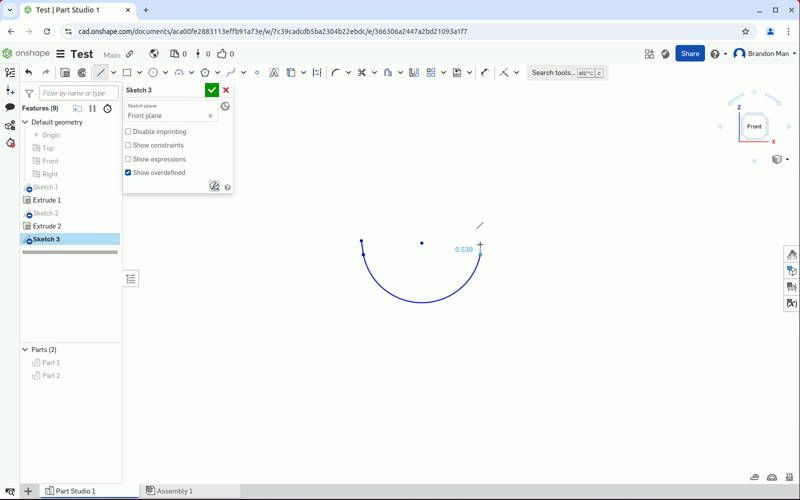
scroll(6)
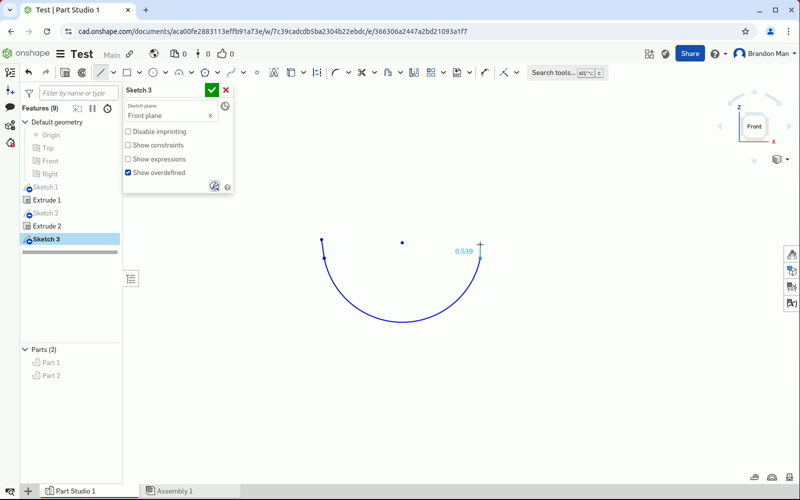
scroll(6)
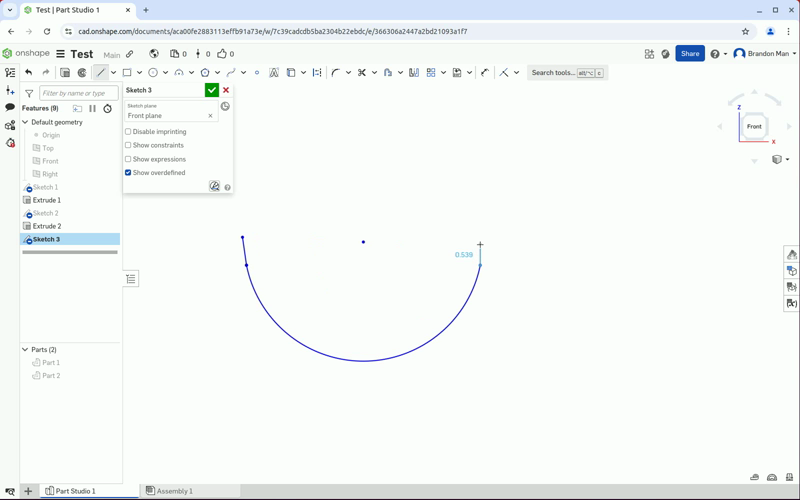
scroll(6)
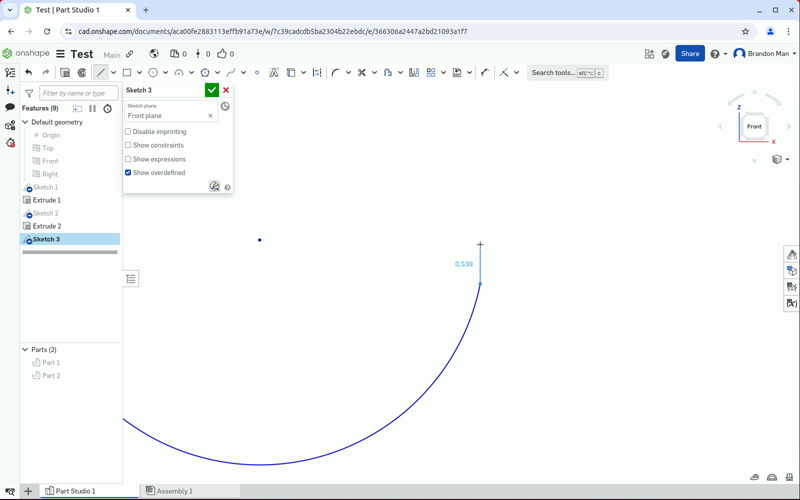
click(480, 244)
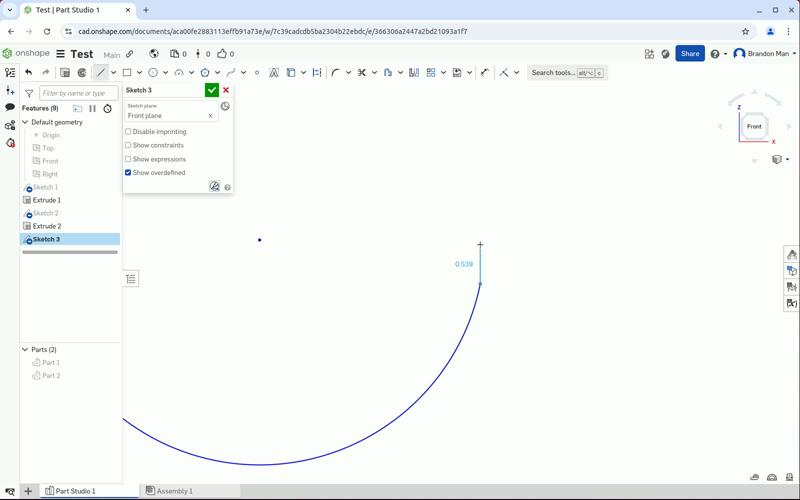
scroll(-6)
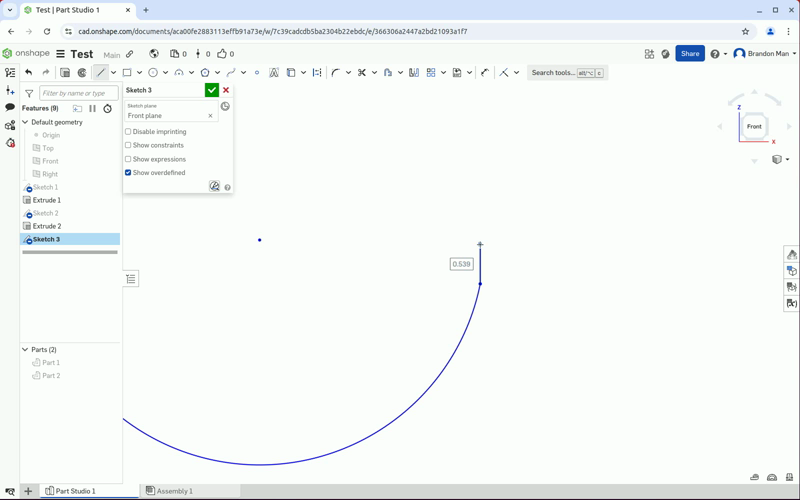
scroll(-6)
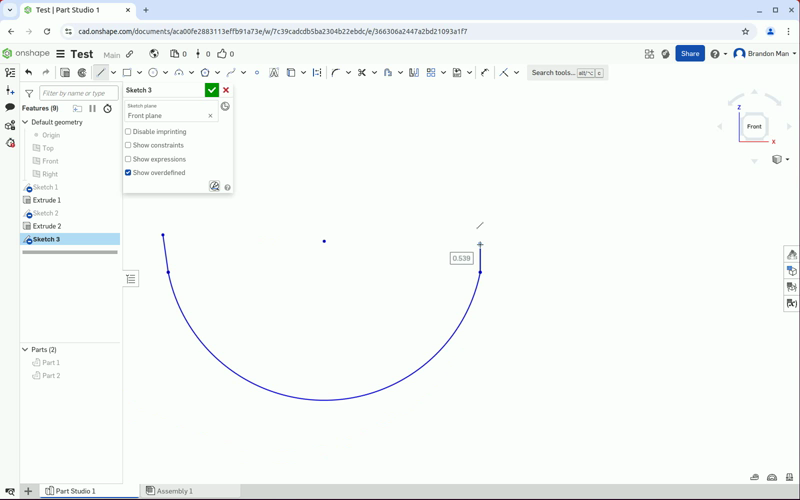
scroll(-6)
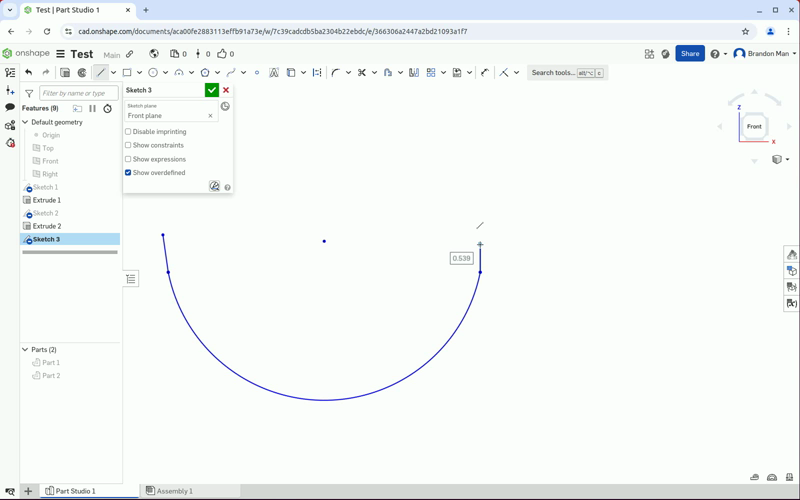
scroll(-6)
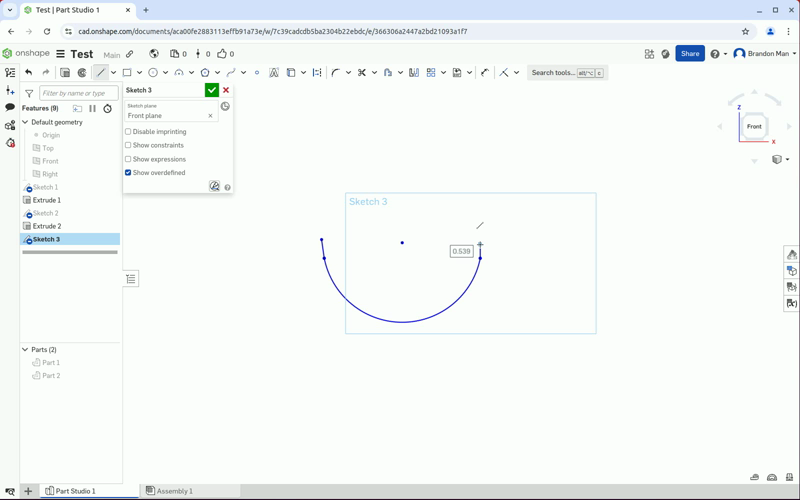
scroll(-6)
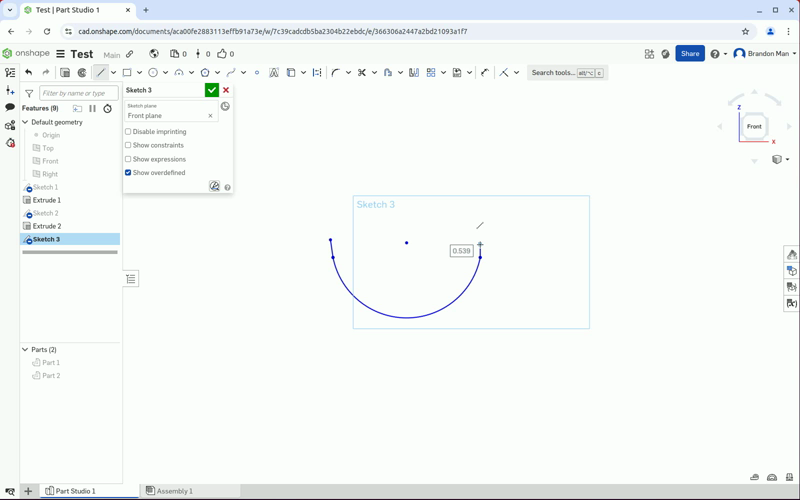
scroll(-6)
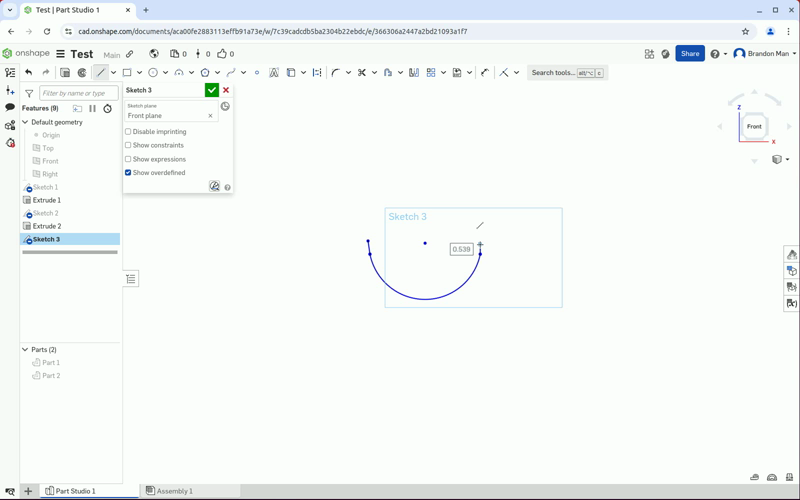
scroll(-6)
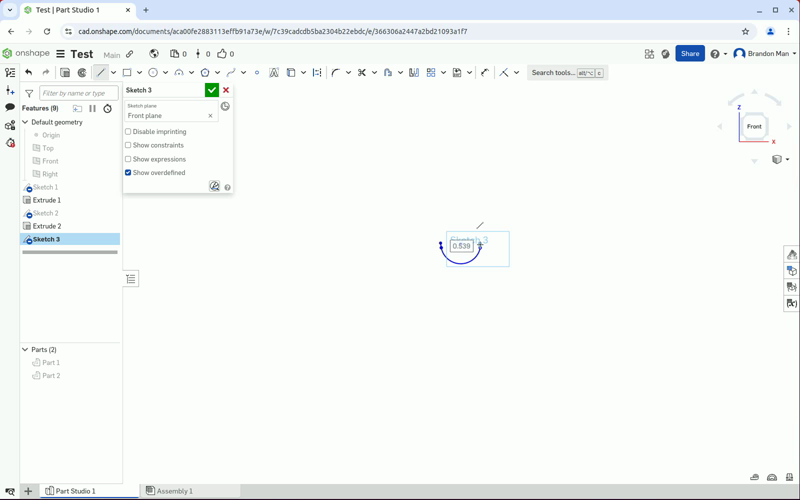
key_up(shift)
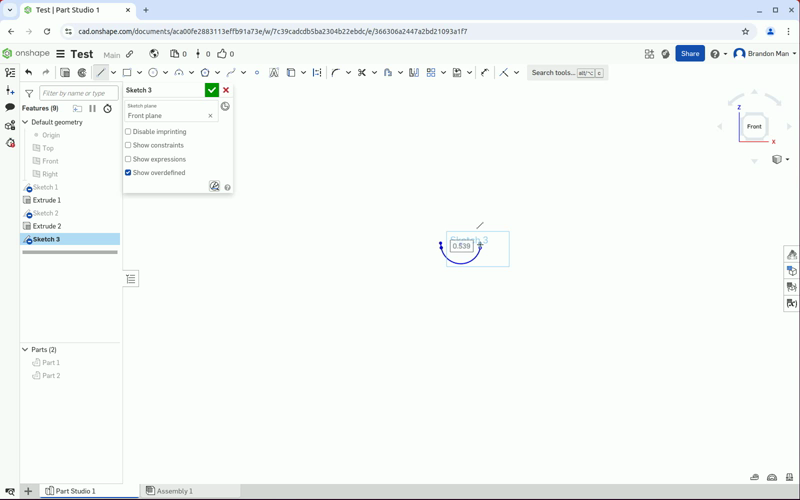
key_down(shift)
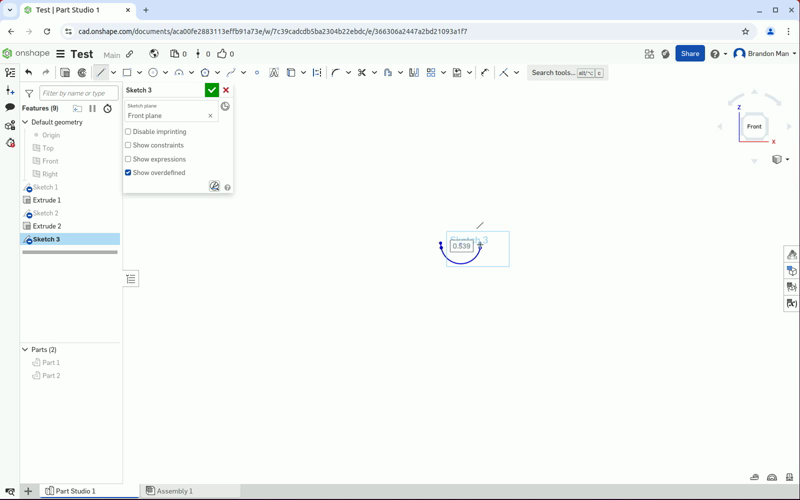
mouse_move(510, 244)
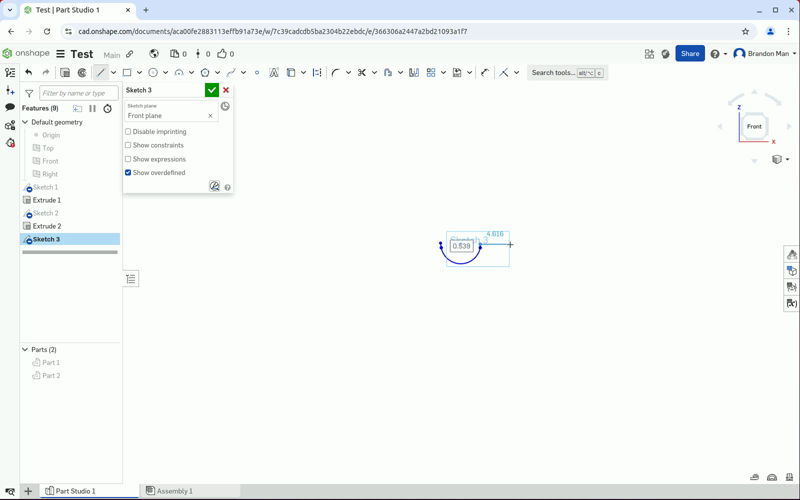
mouse_move(480, 239)
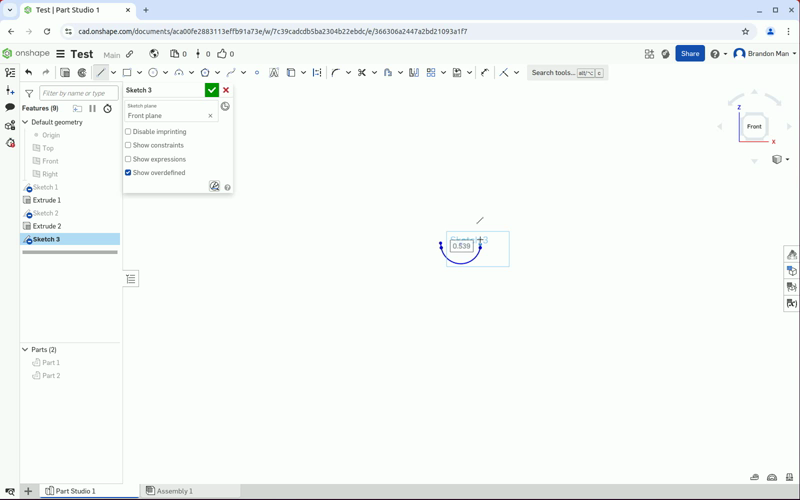
scroll(6)
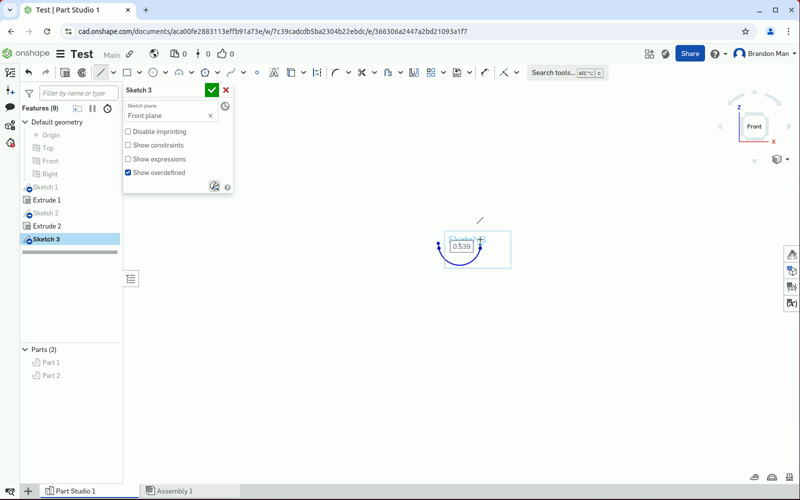
scroll(6)
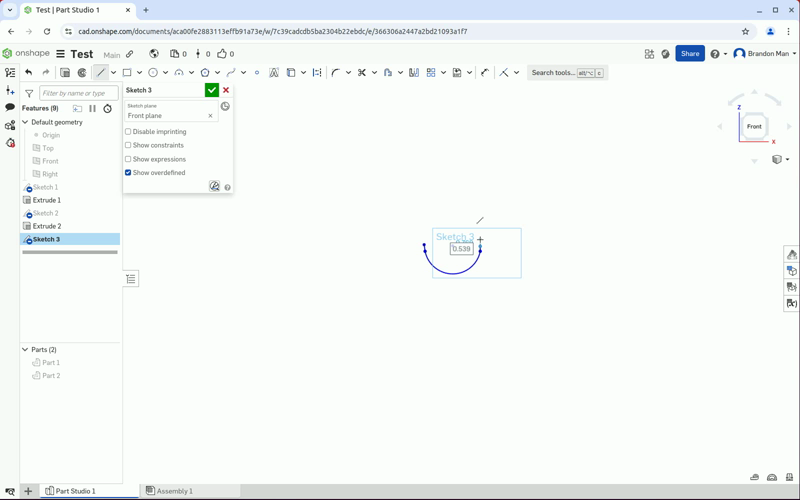
scroll(6)
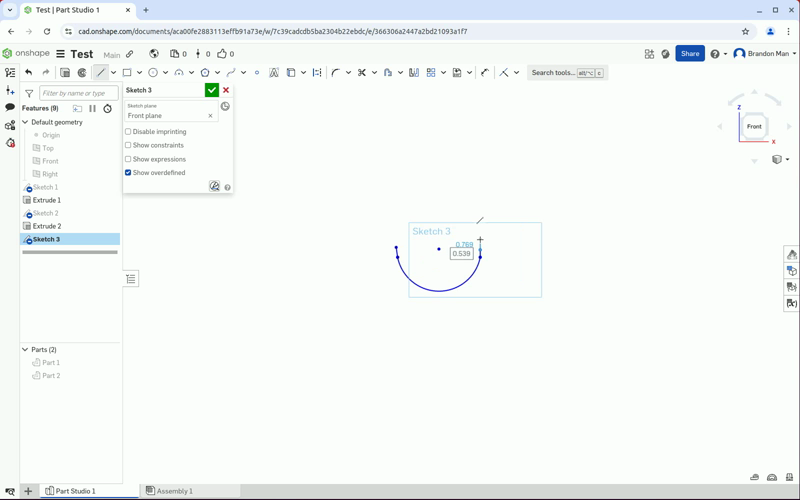
scroll(6)
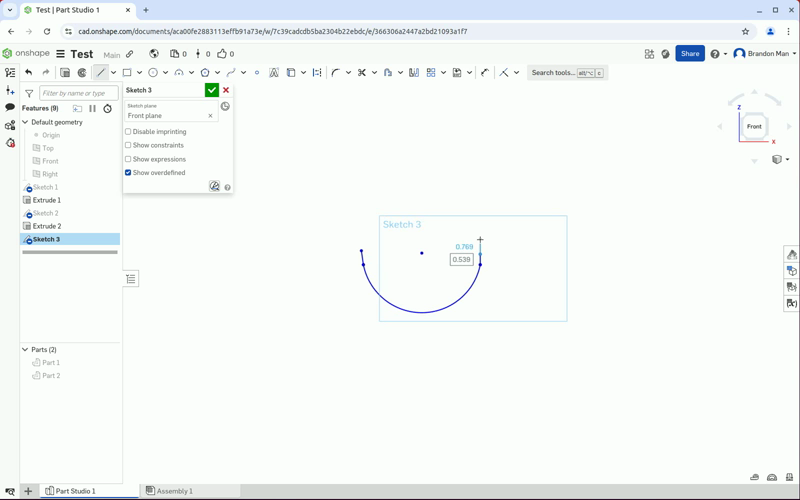
scroll(6)
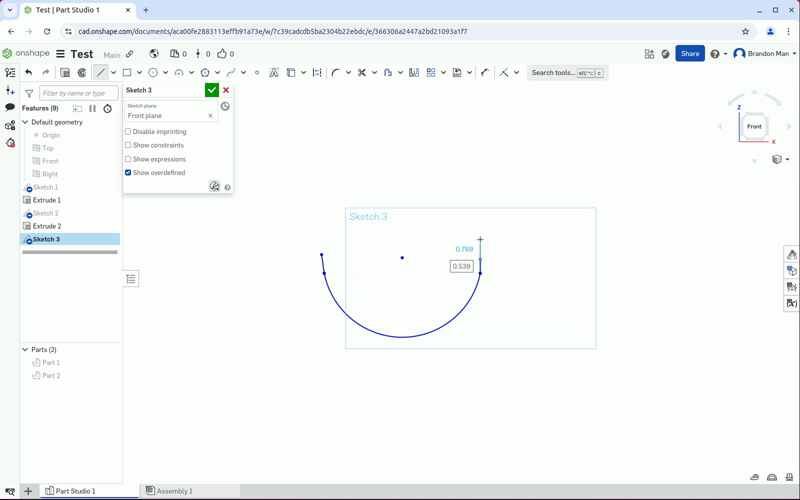
scroll(6)
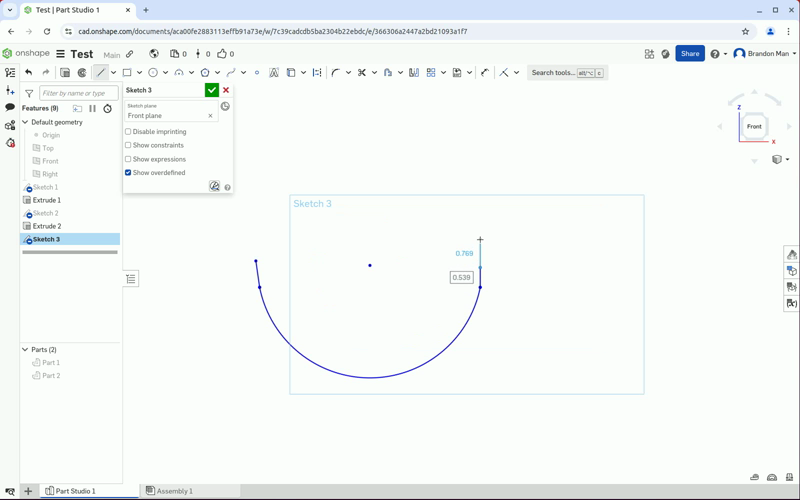
scroll(6)
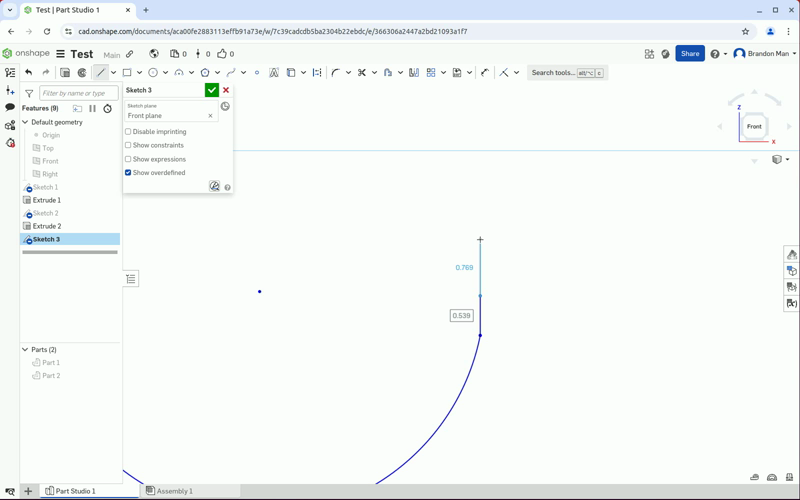
click(480, 239)
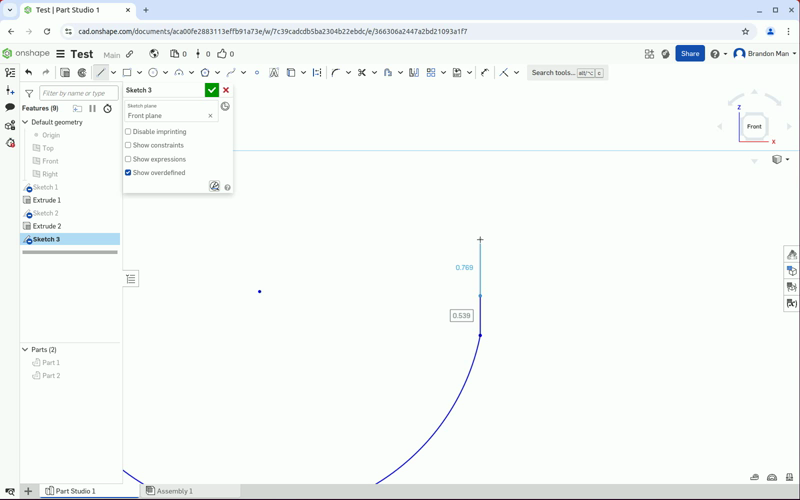
scroll(-6)
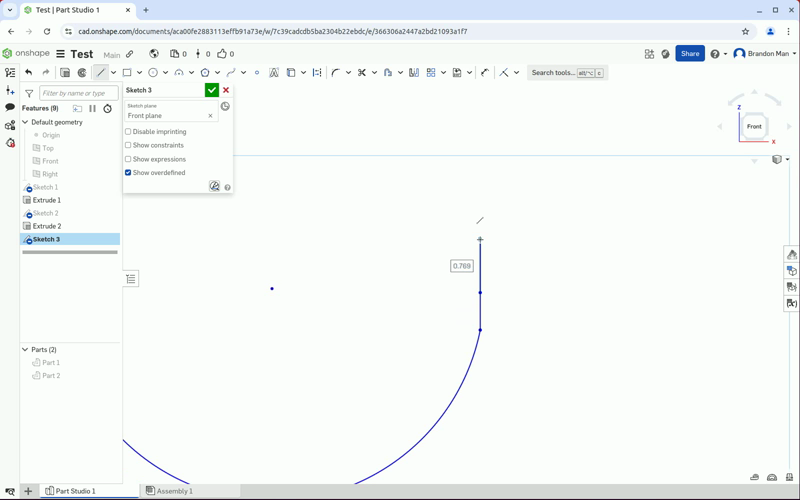
scroll(-6)
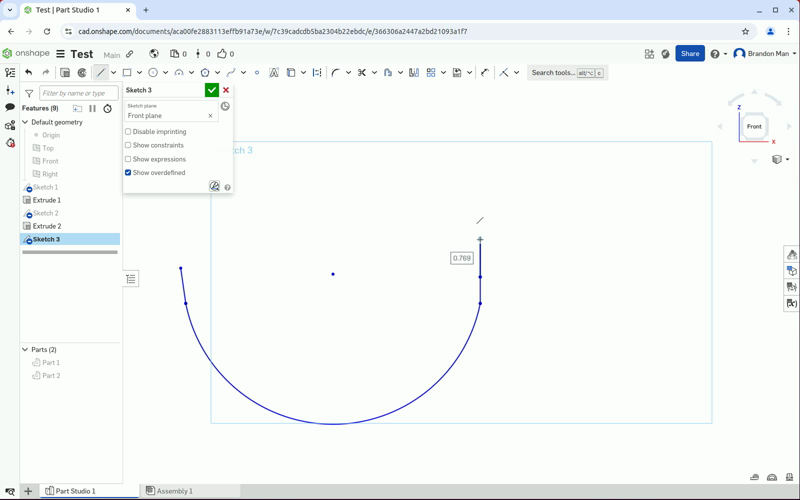
scroll(-6)
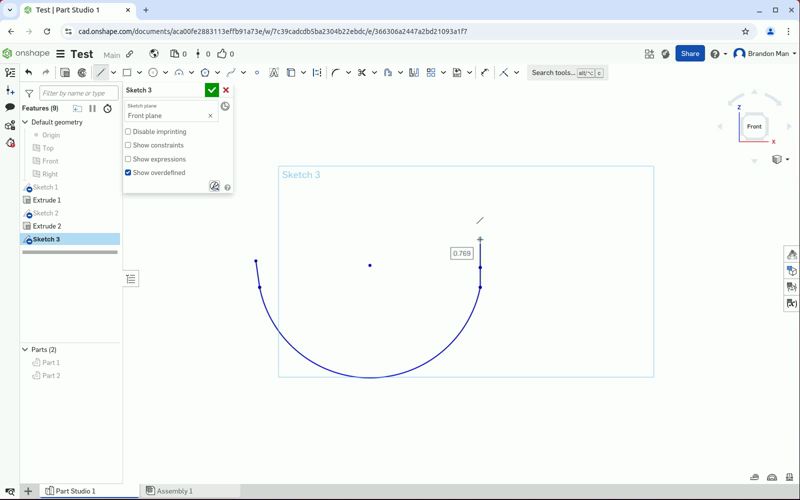
scroll(-6)
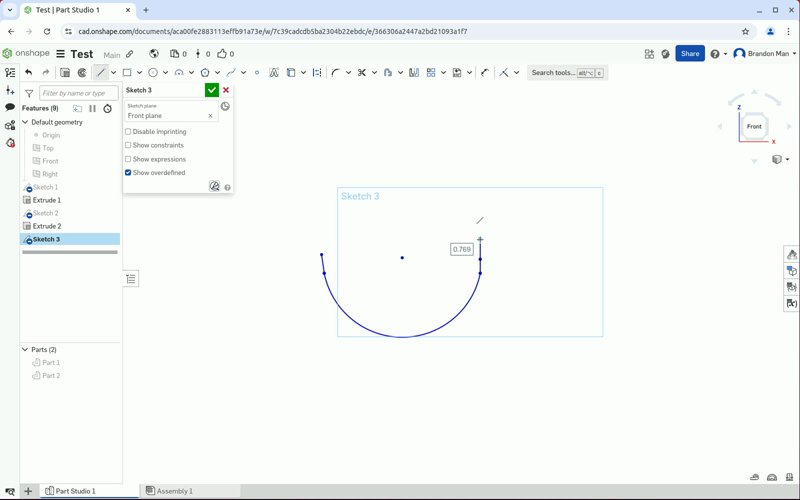
scroll(-6)
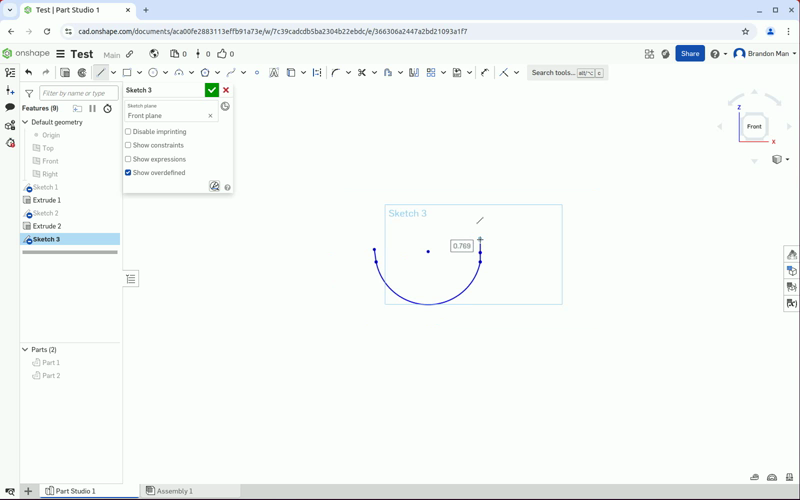
scroll(-6)
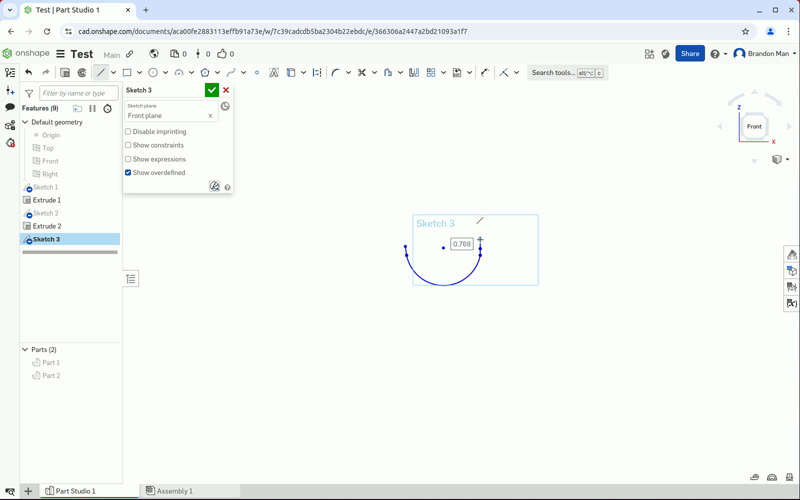
scroll(-6)
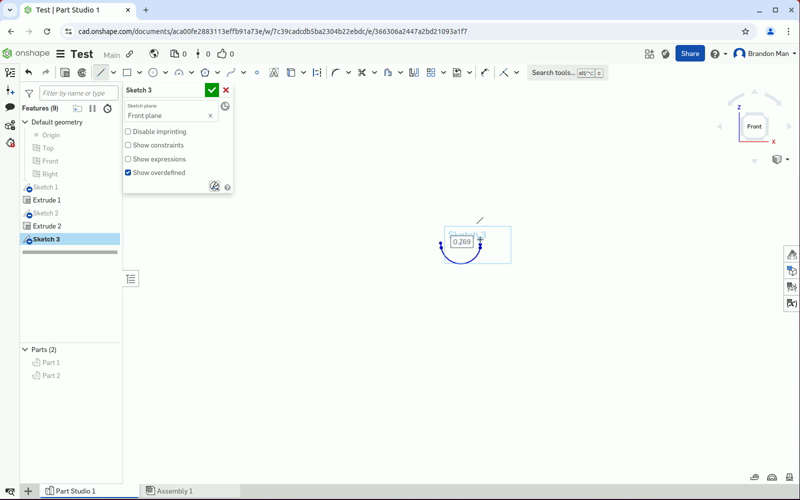
key_up(shift)
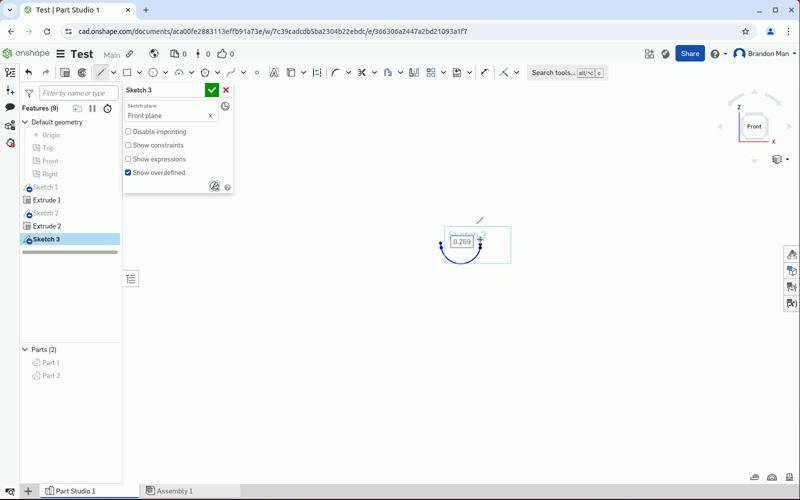
key(esc)
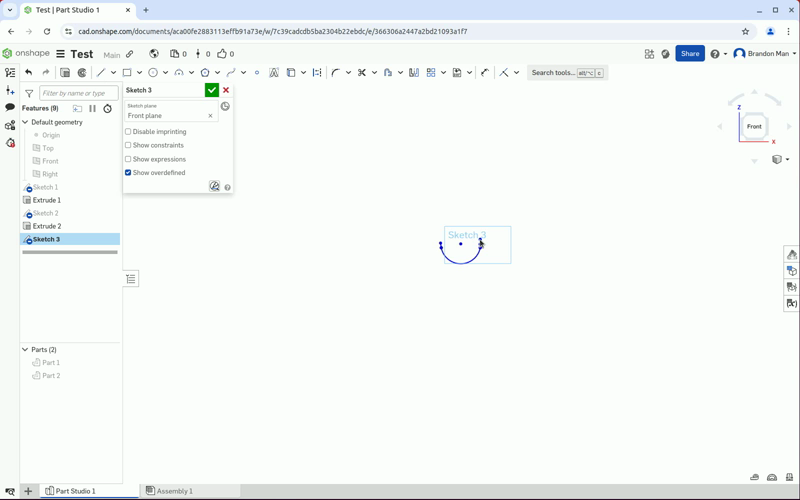
key(a)
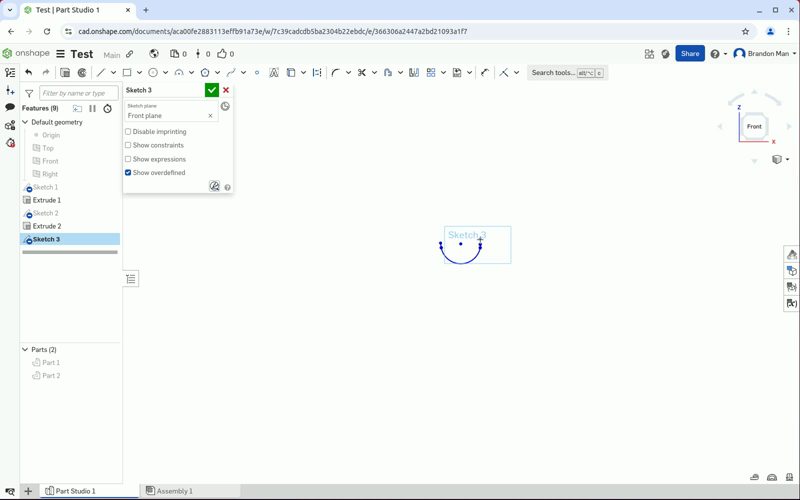
mouse_move(480, 239)
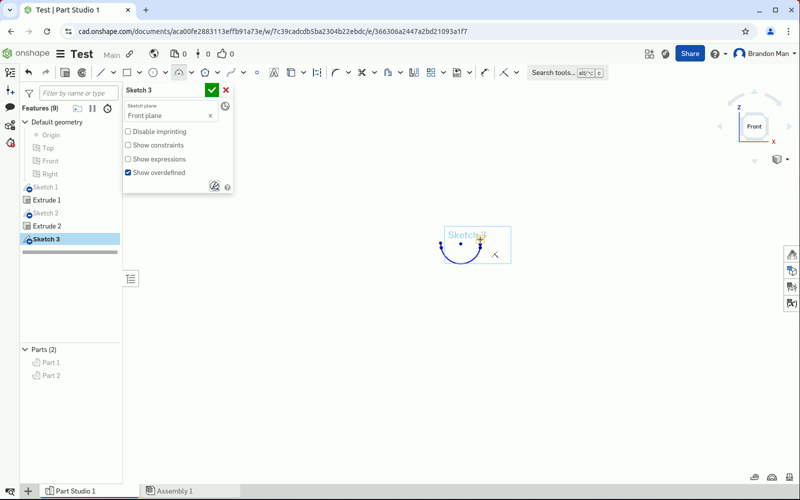
click(480, 239)
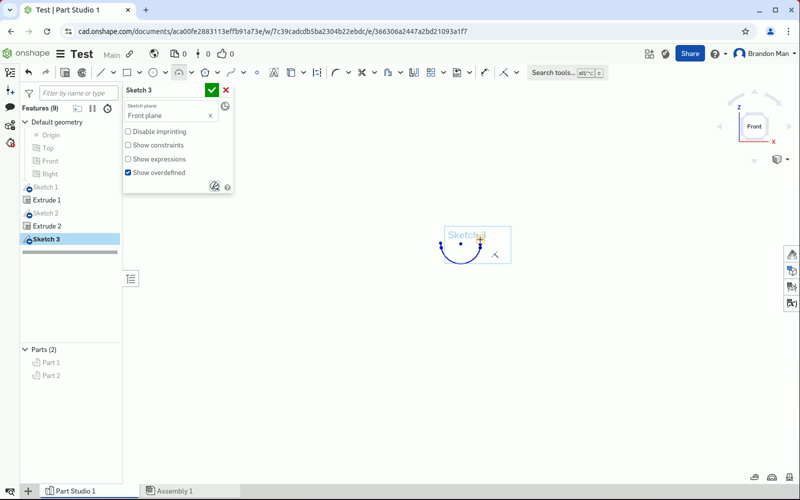
key_down(shift)
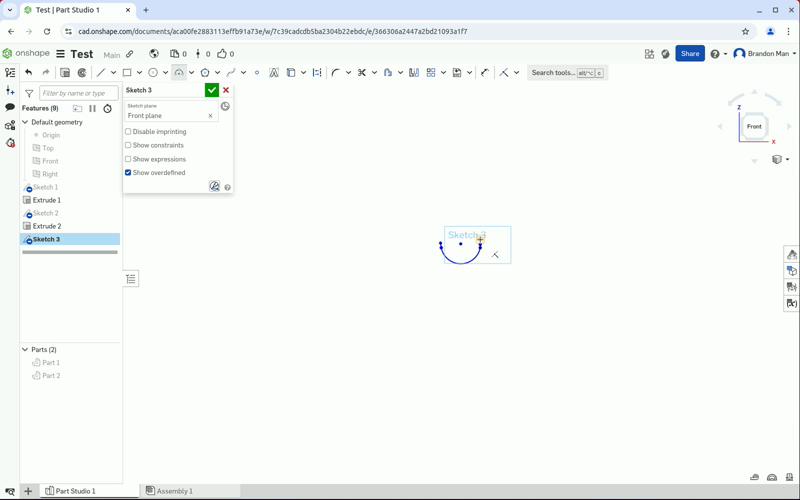
mouse_move(441, 239)
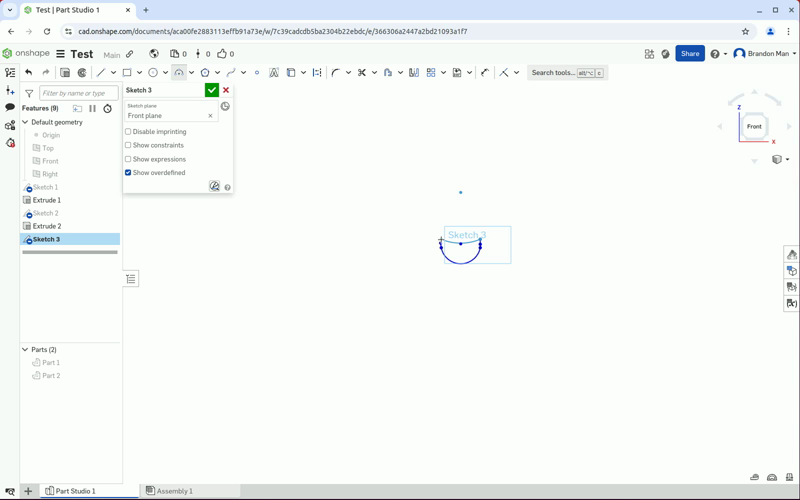
click(441, 239)
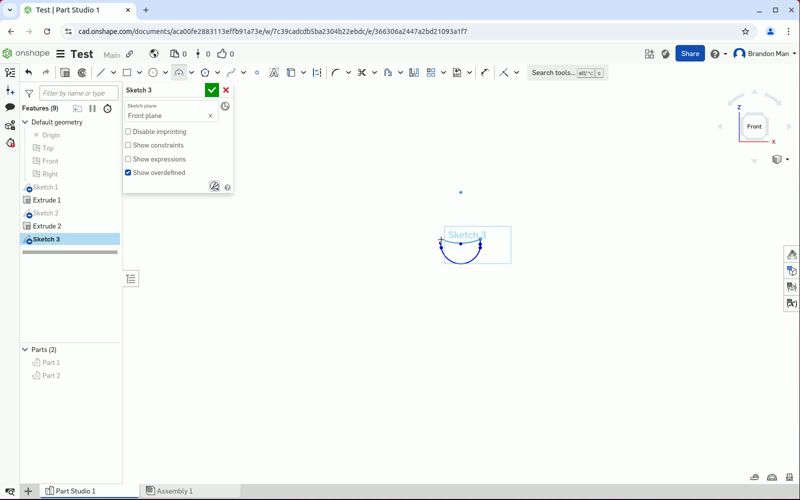
mouse_move(460, 224)
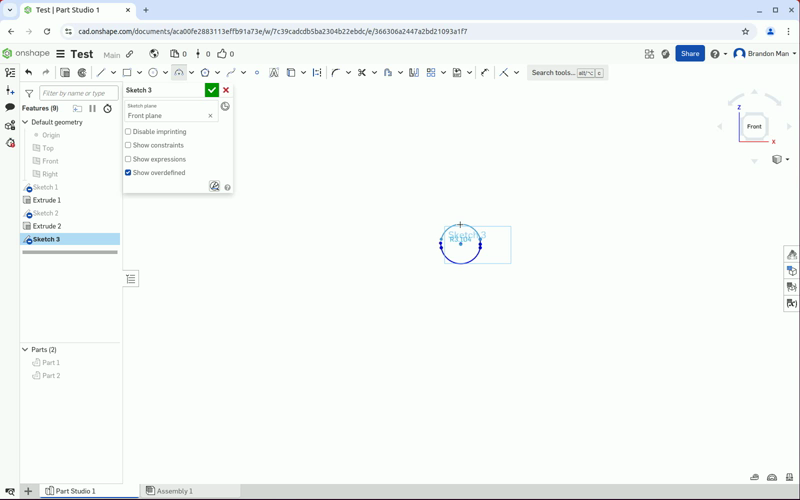
click(460, 224)
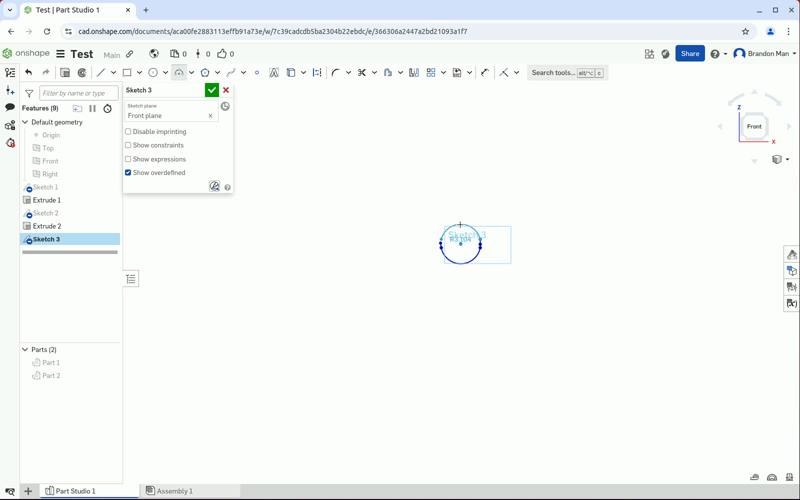
key_up(shift)
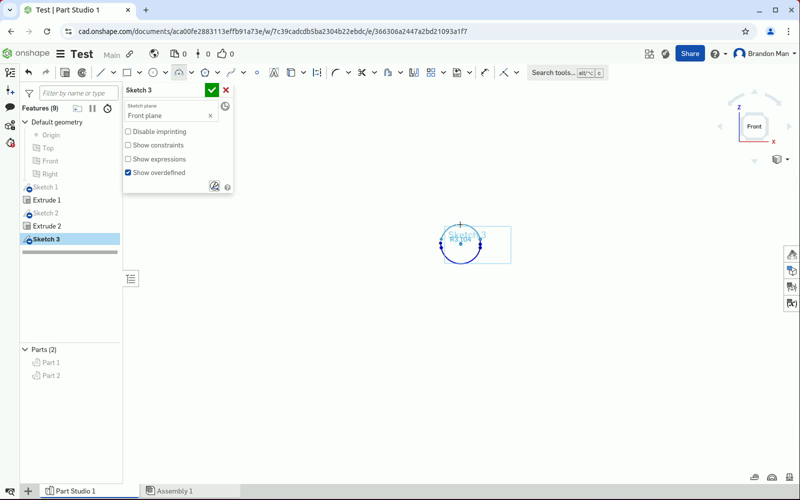
key(esc)
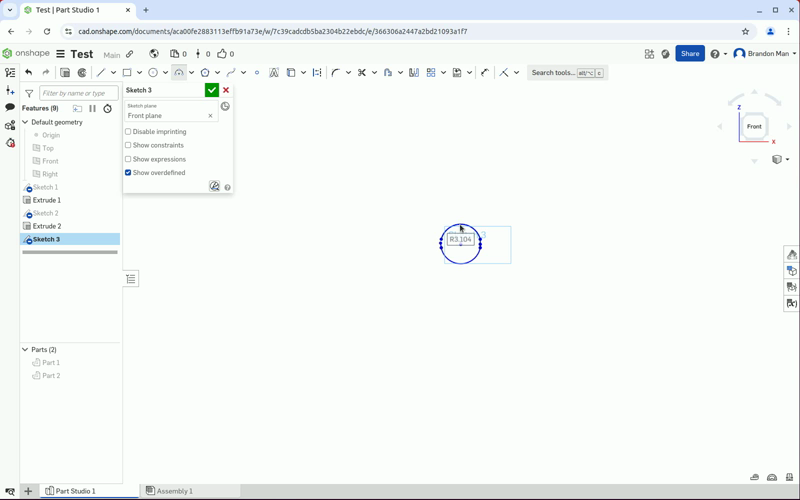
key(l)
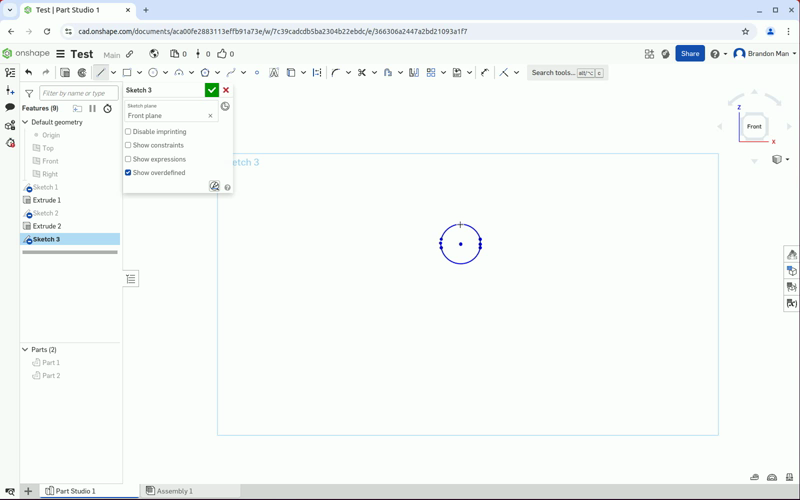
mouse_move(441, 239)
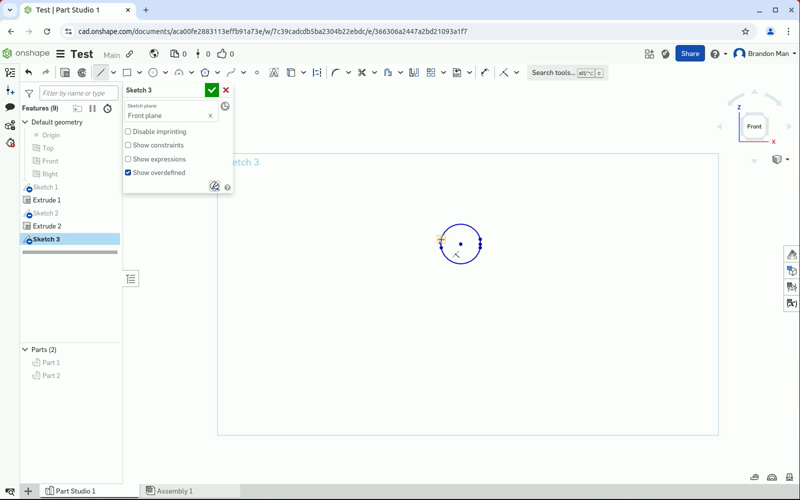
click(441, 239)
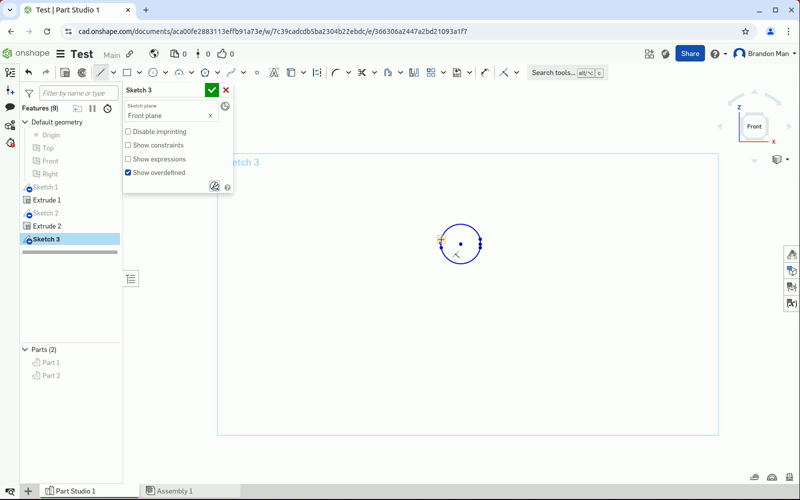
mouse_move(471, 239)
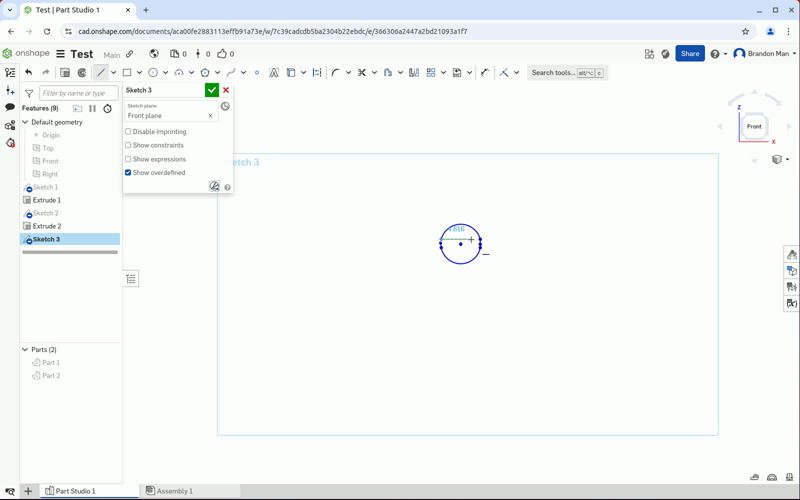
key_down(shift)
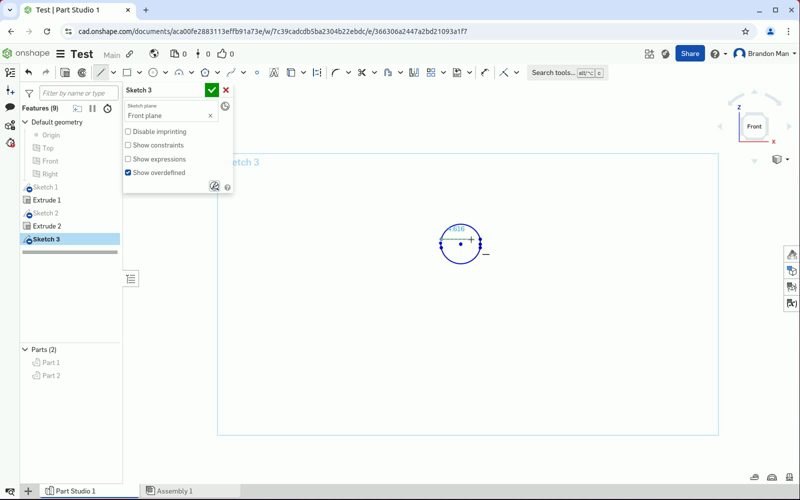
mouse_move(440, 244)
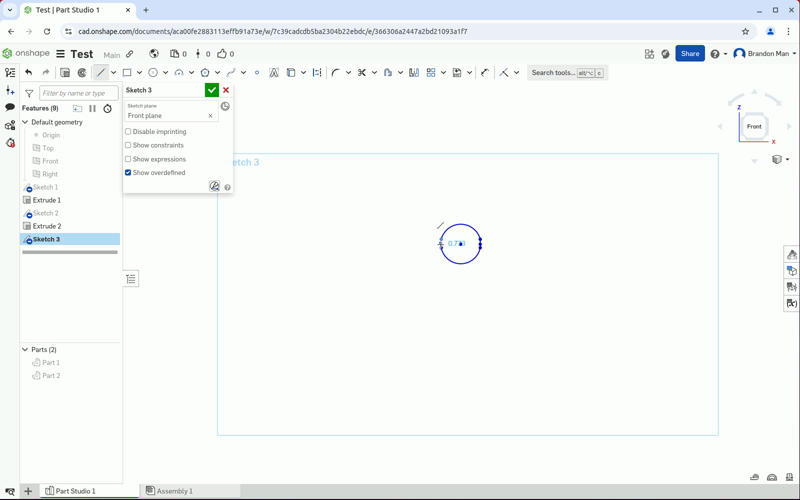
scroll(6)
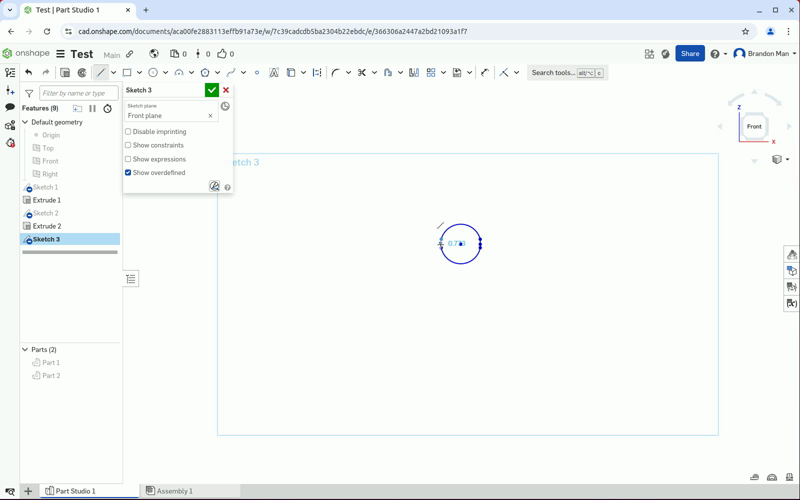
scroll(6)
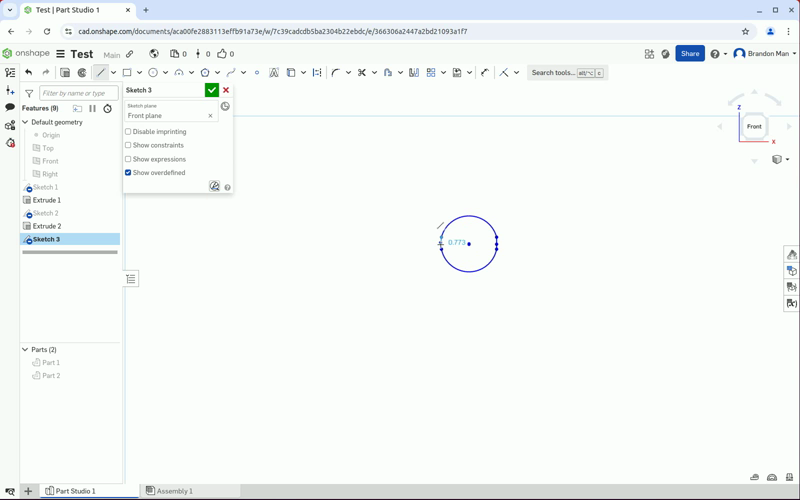
scroll(6)
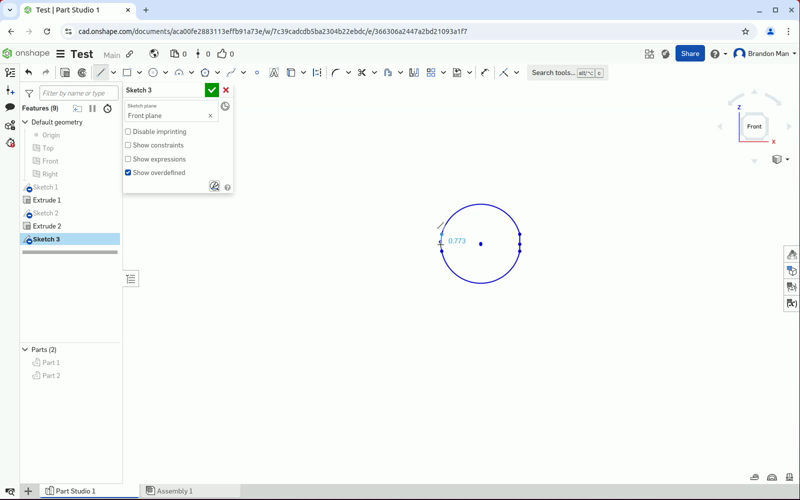
scroll(6)
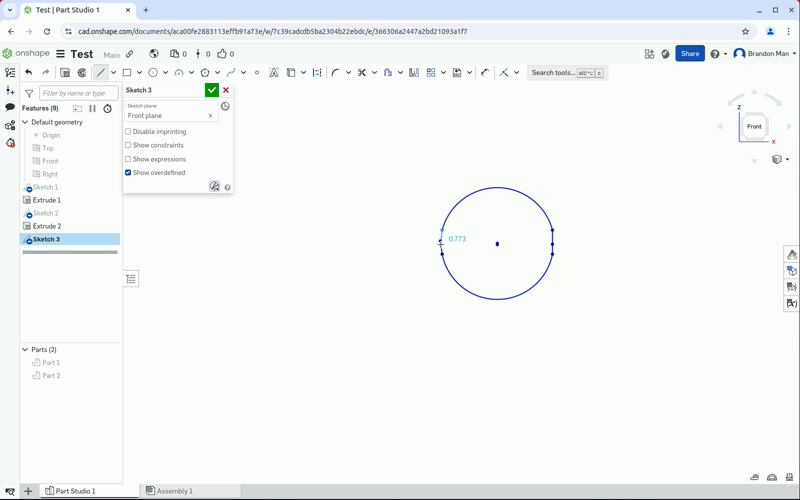
scroll(6)
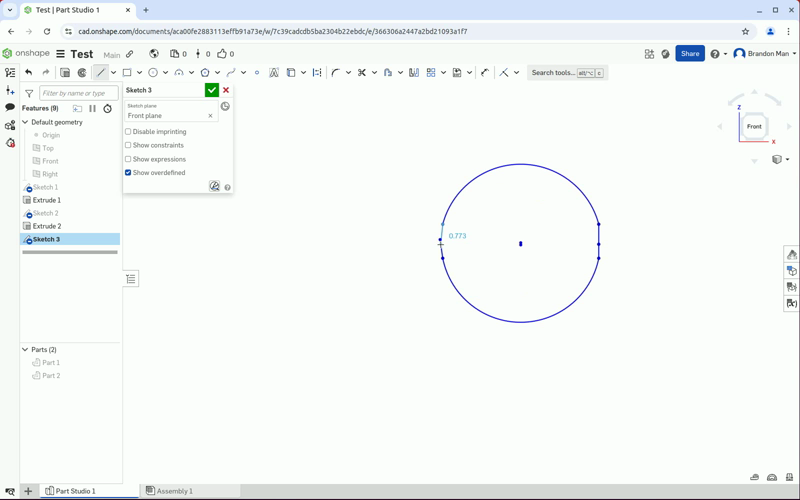
scroll(6)
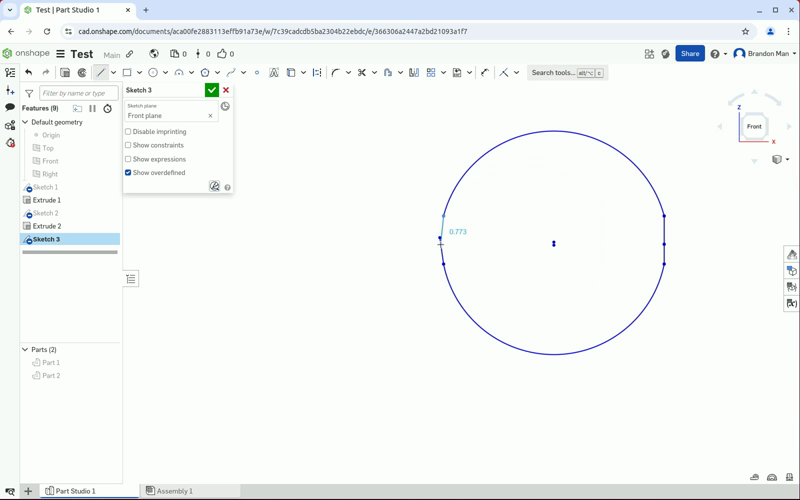
scroll(6)
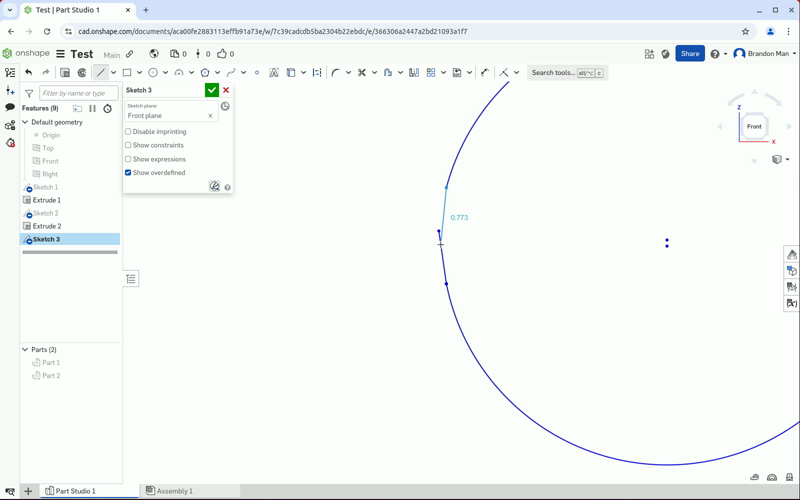
key_up(shift)
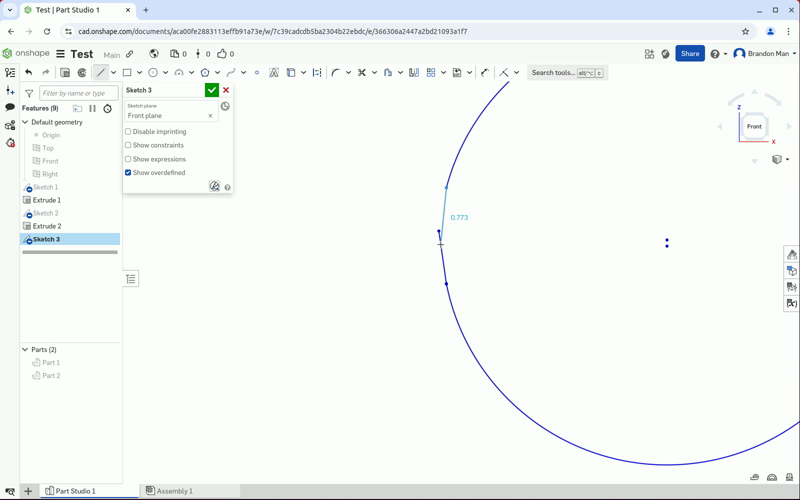
click(440, 244)
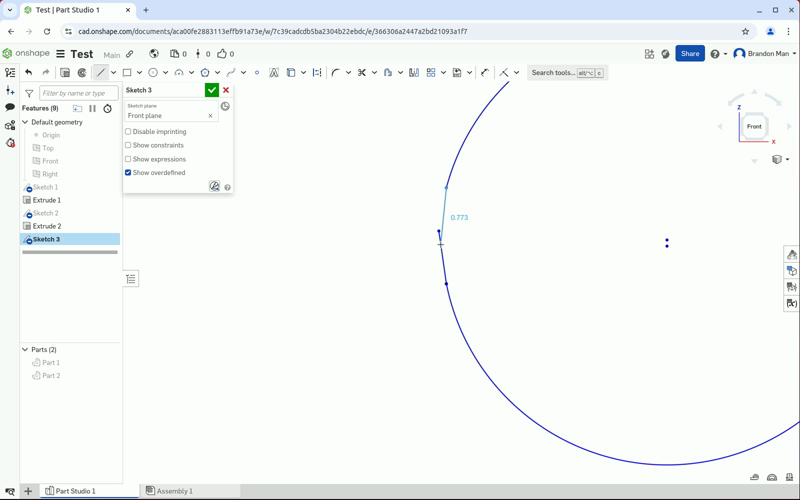
scroll(-6)
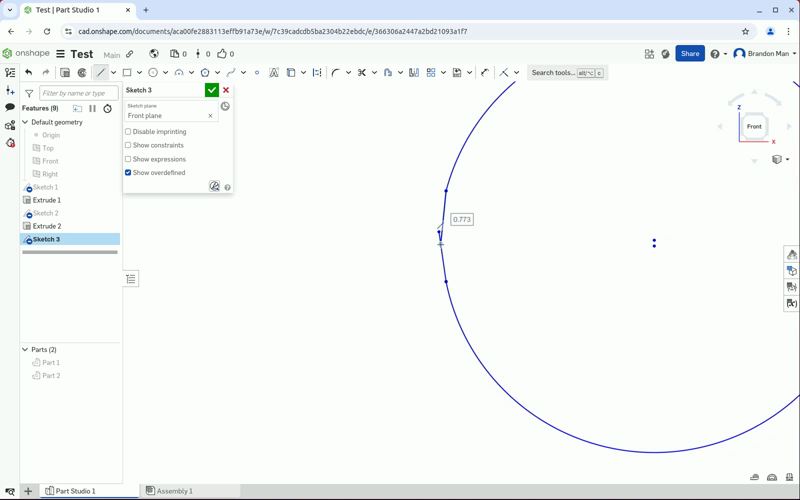
scroll(-6)
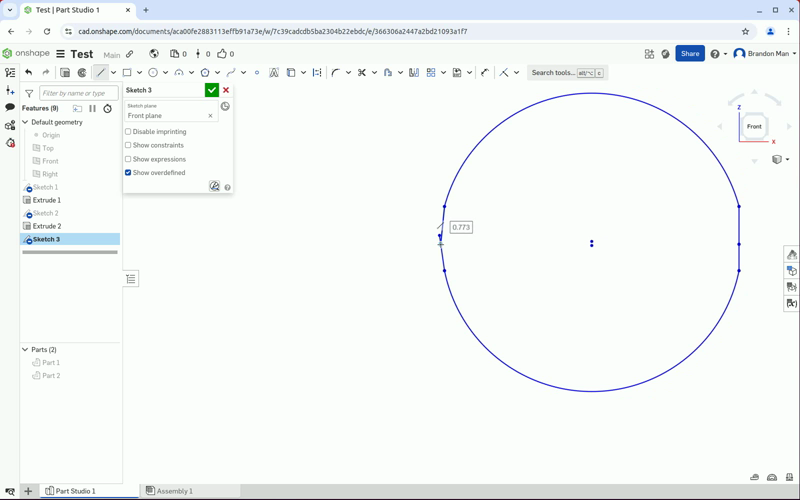
scroll(-6)
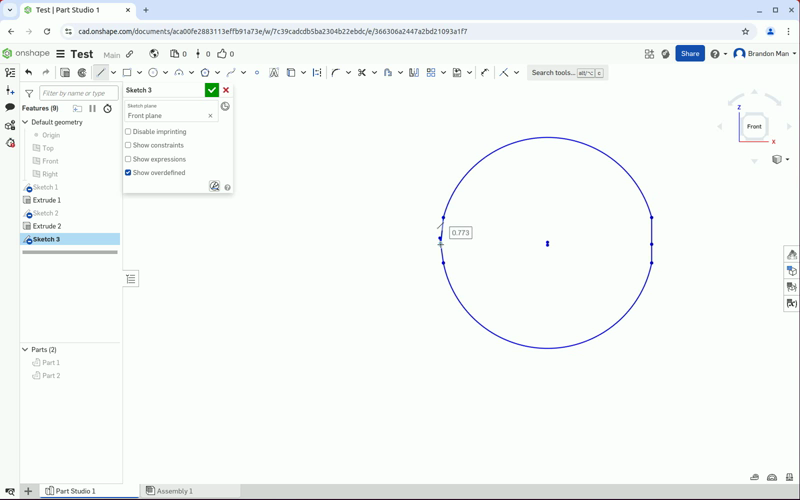
scroll(-6)
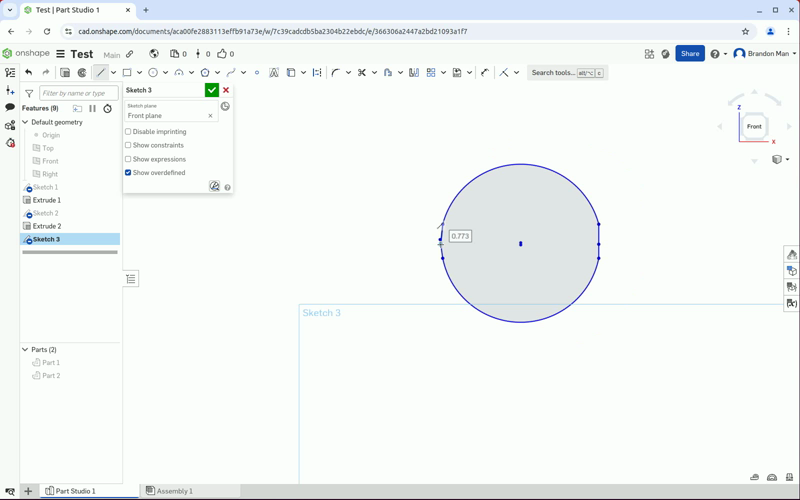
scroll(-6)
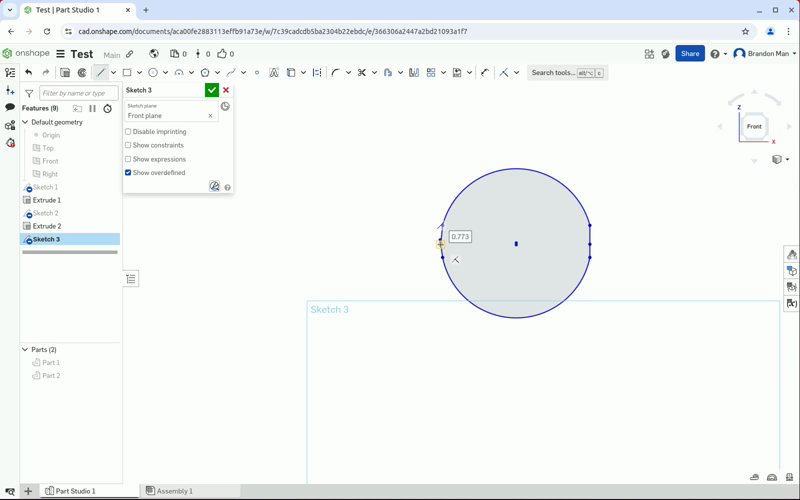
scroll(-6)
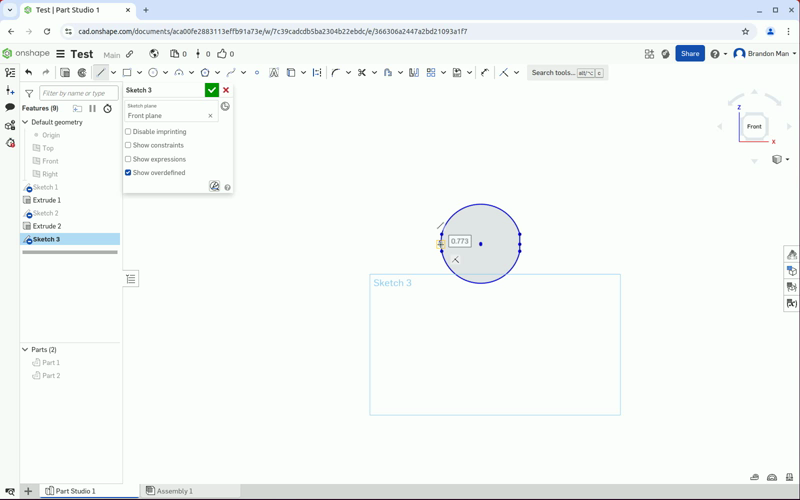
scroll(-6)
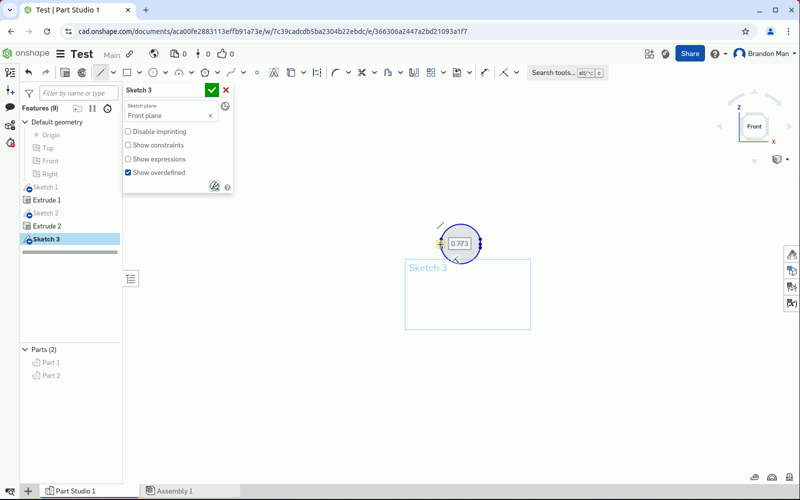
key(esc)
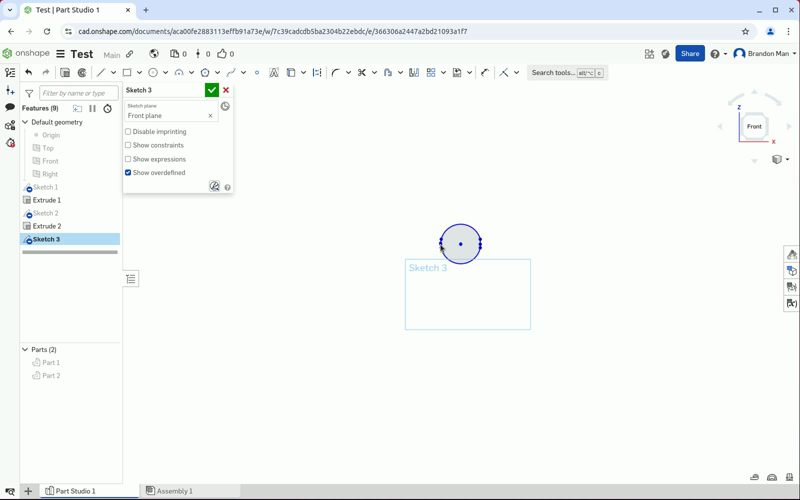
key(c)
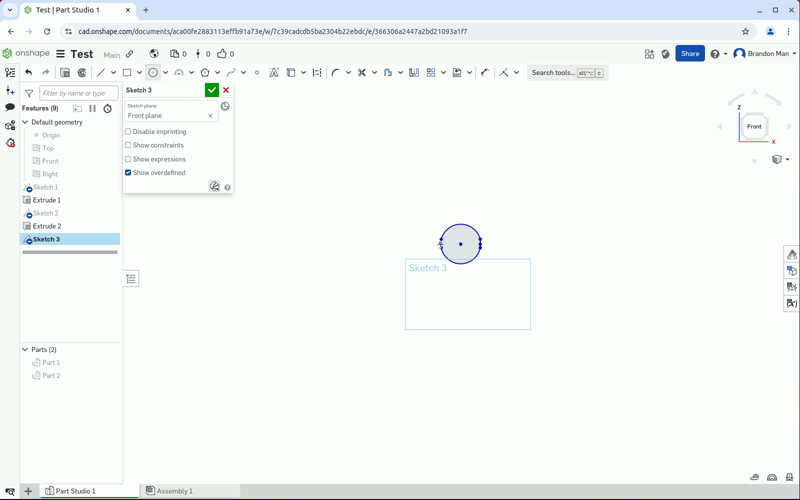
key_down(shift)
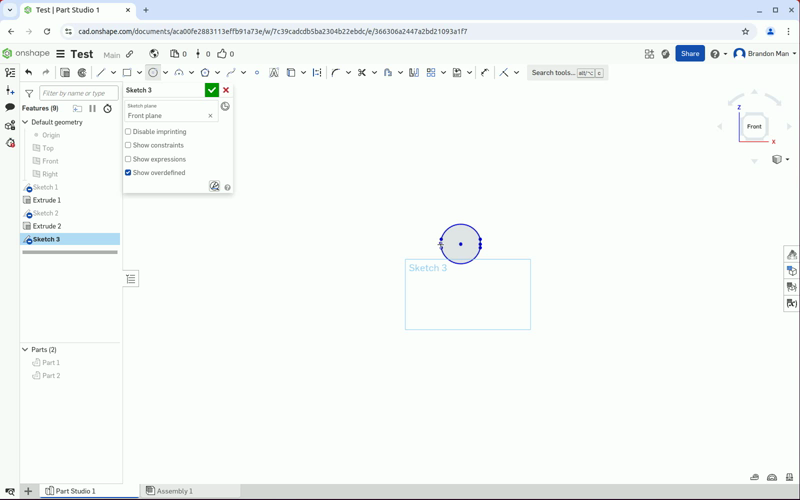
mouse_move(460, 244)
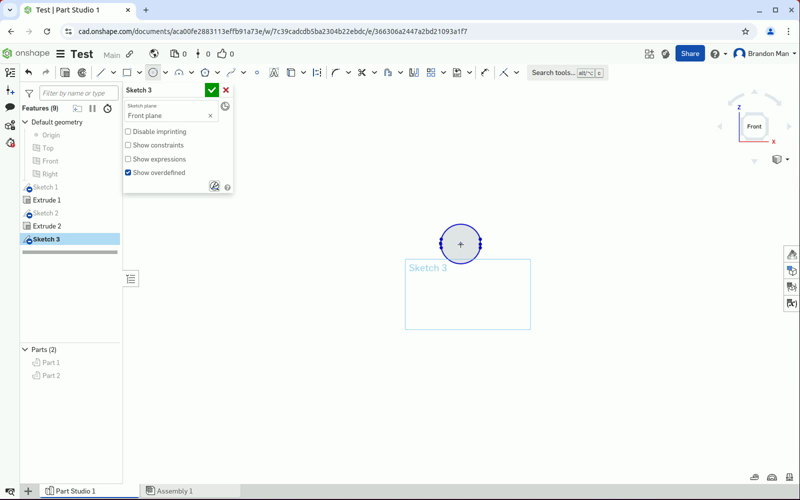
click(460, 244)
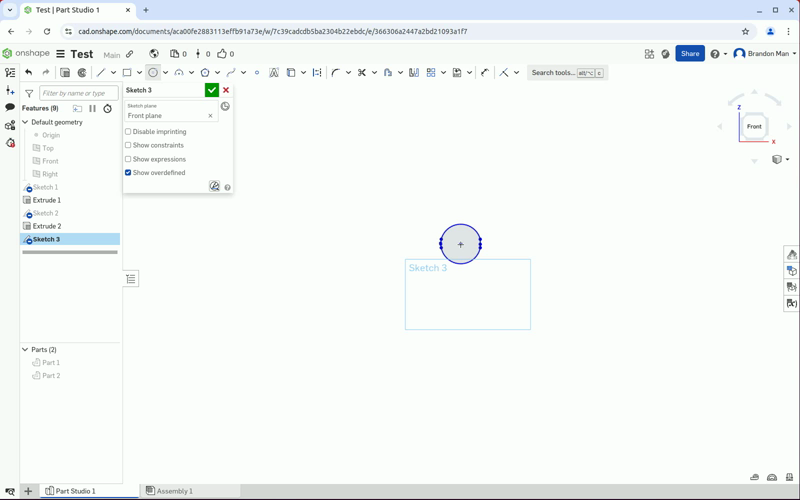
key_up(shift)
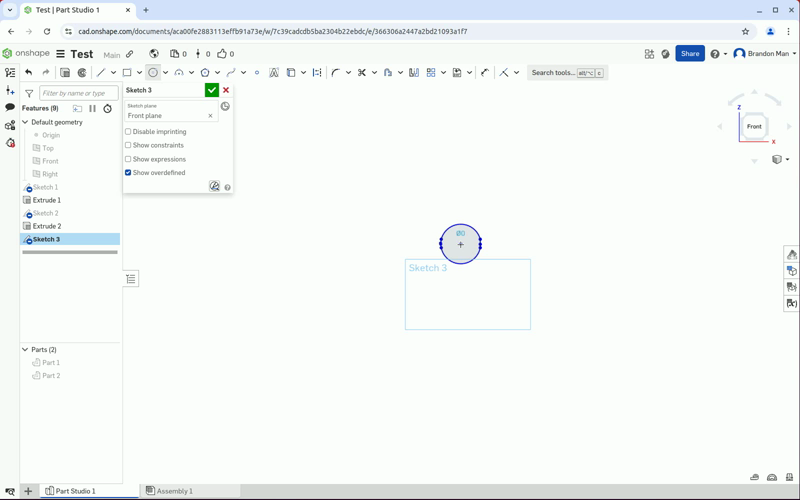
mouse_move(464, 244)
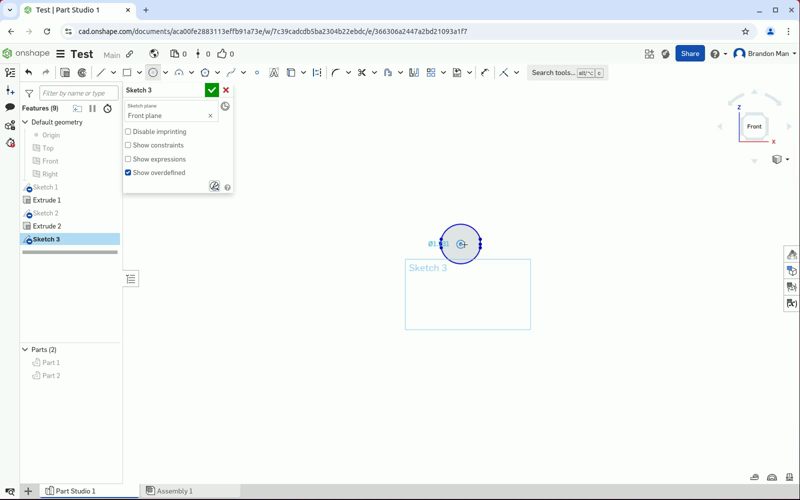
click(464, 244)
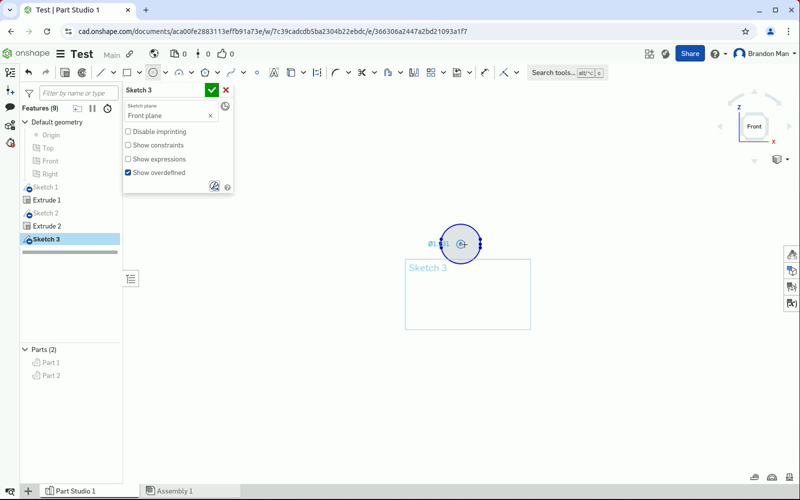
key(esc)
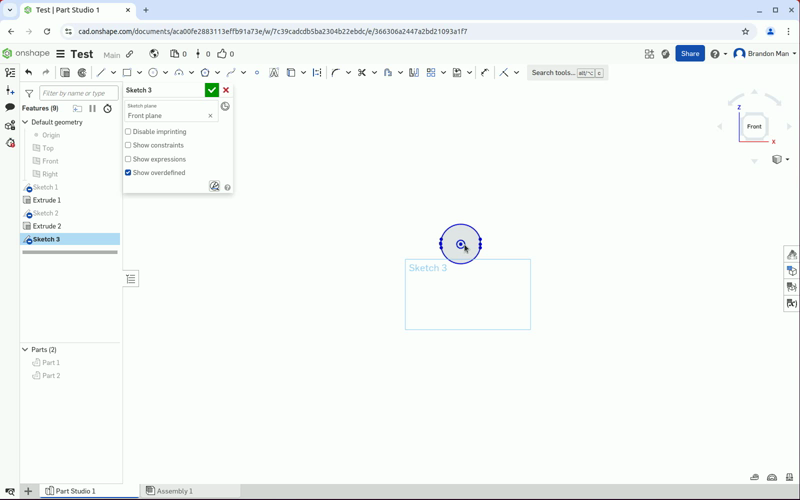
mouse_move(454, 242)
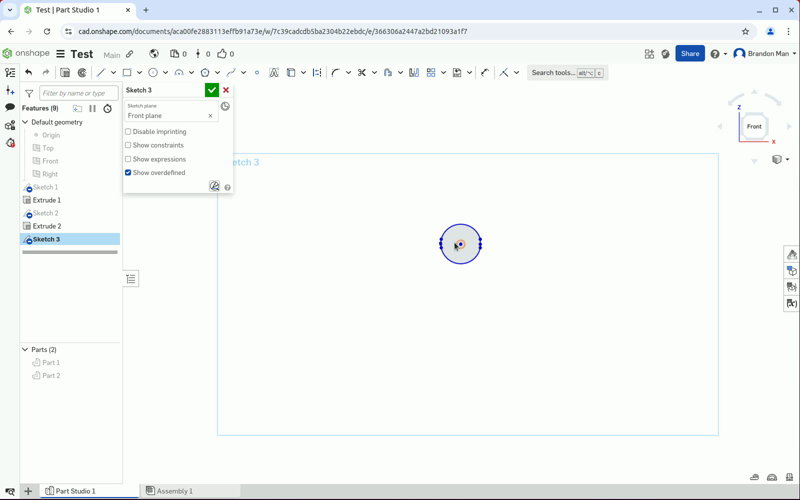
scroll(6)
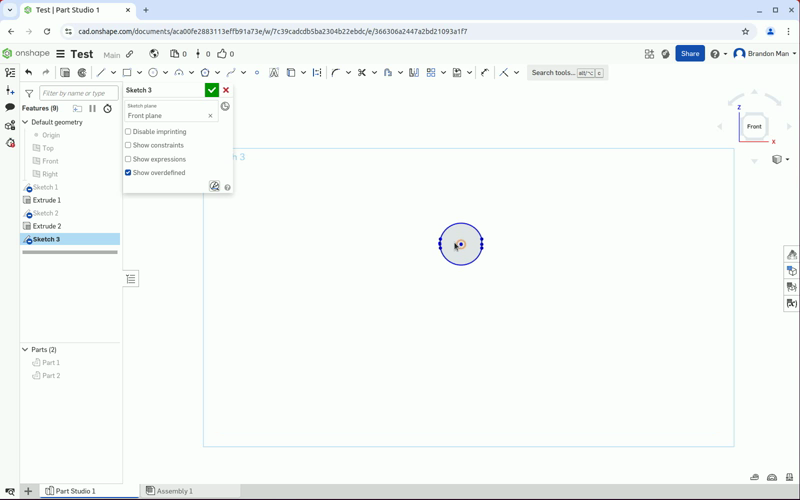
scroll(6)
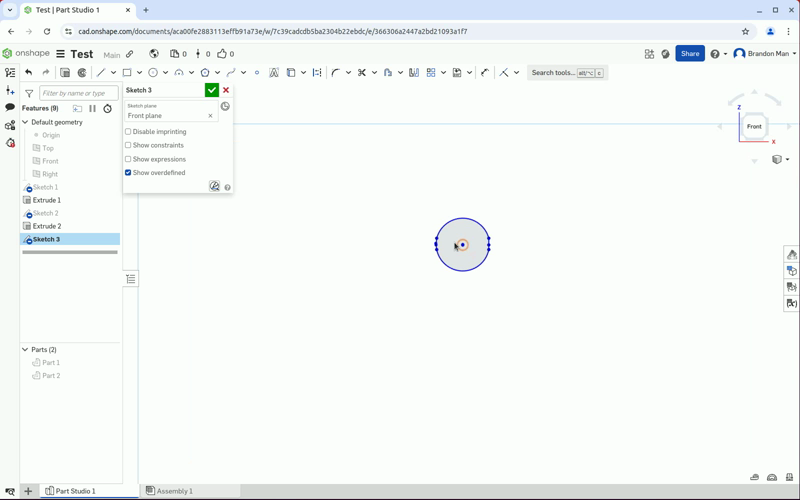
scroll(6)
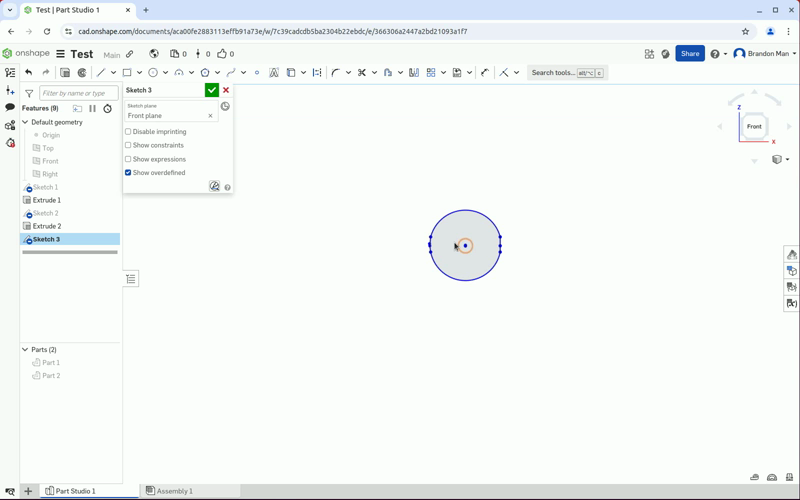
scroll(6)
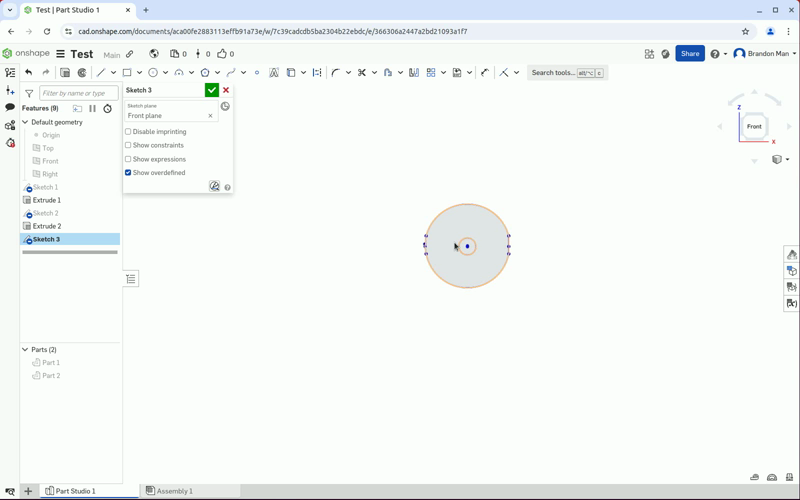
scroll(6)
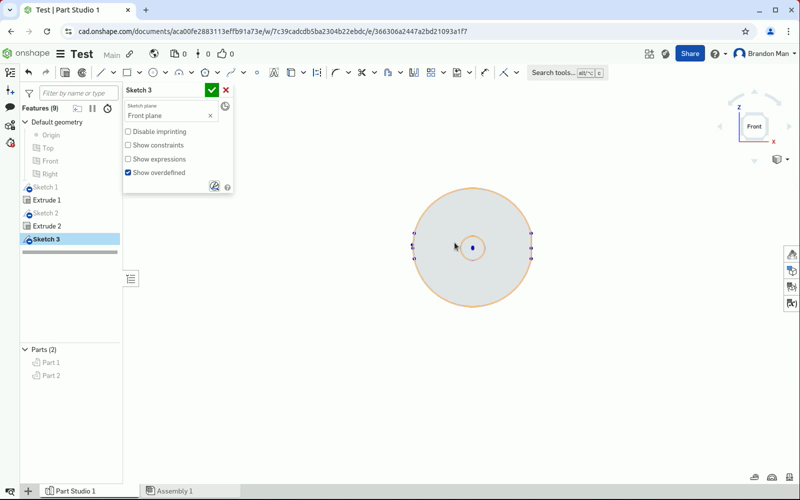
scroll(6)
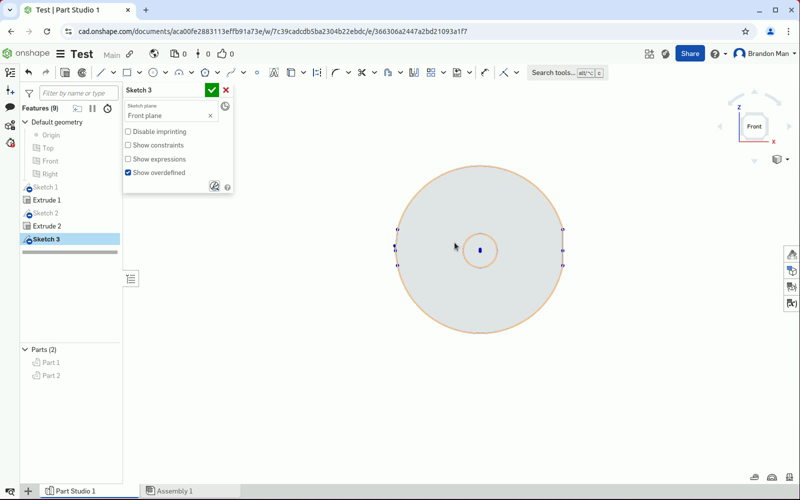
scroll(6)
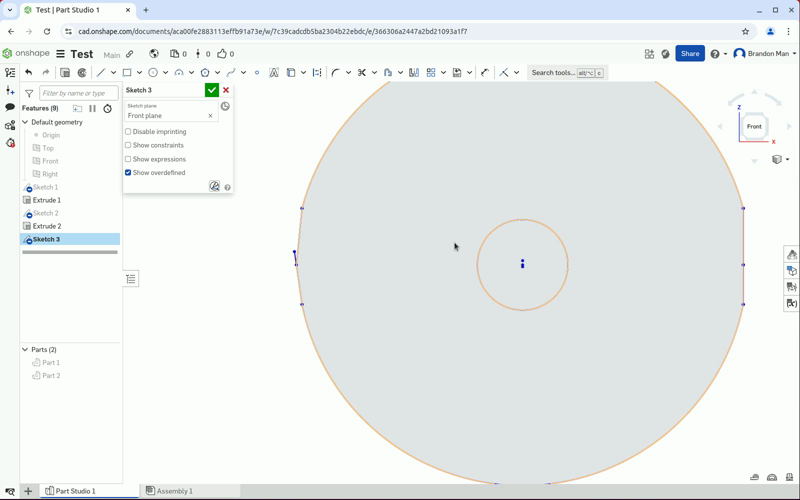
click(454, 242)
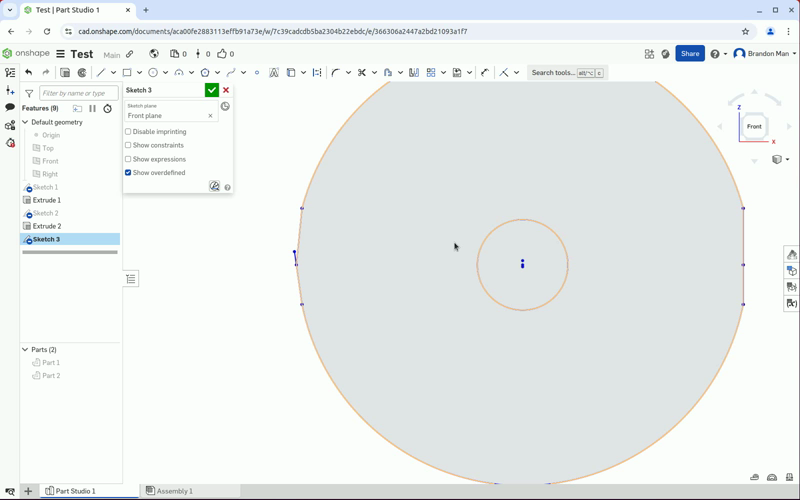
scroll(-6)
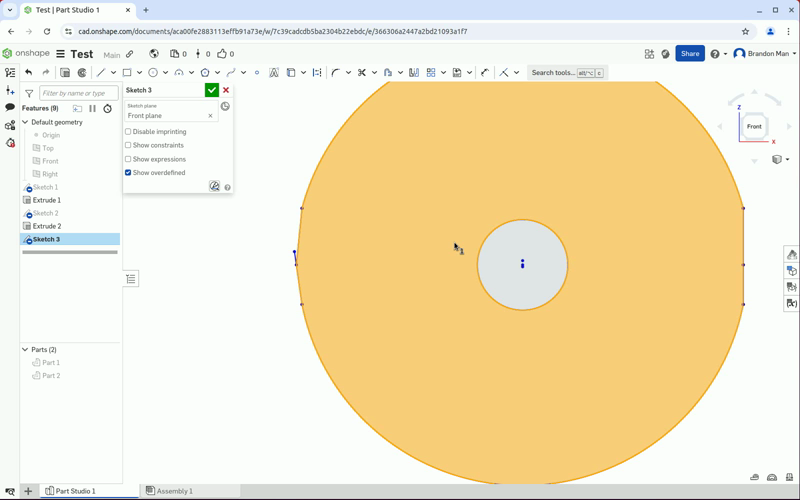
scroll(-6)
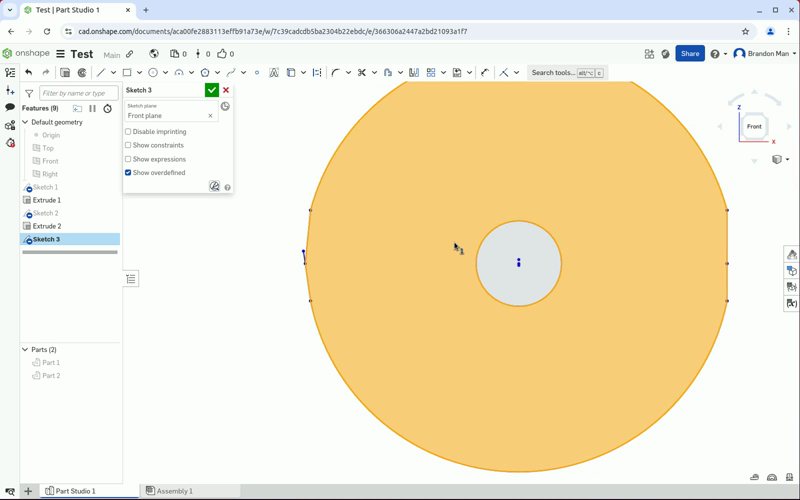
scroll(-6)
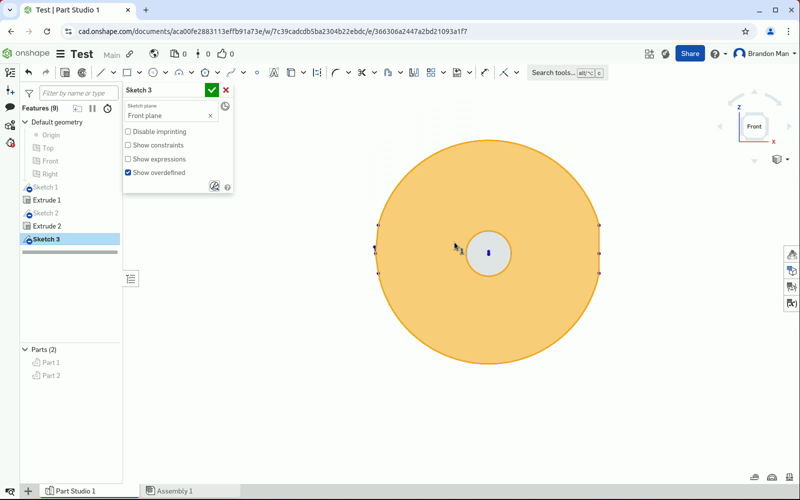
scroll(-6)
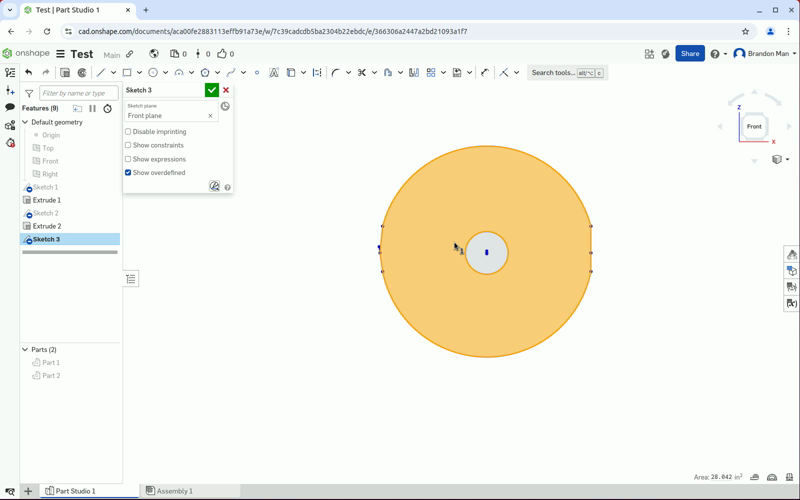
scroll(-6)
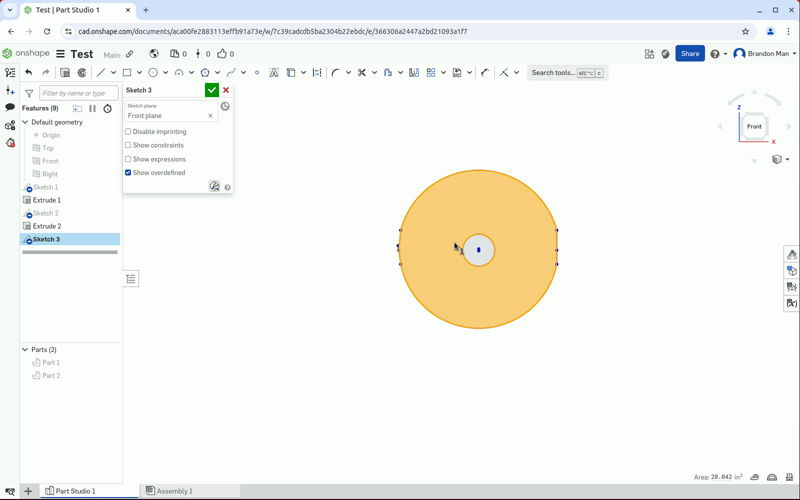
scroll(-6)
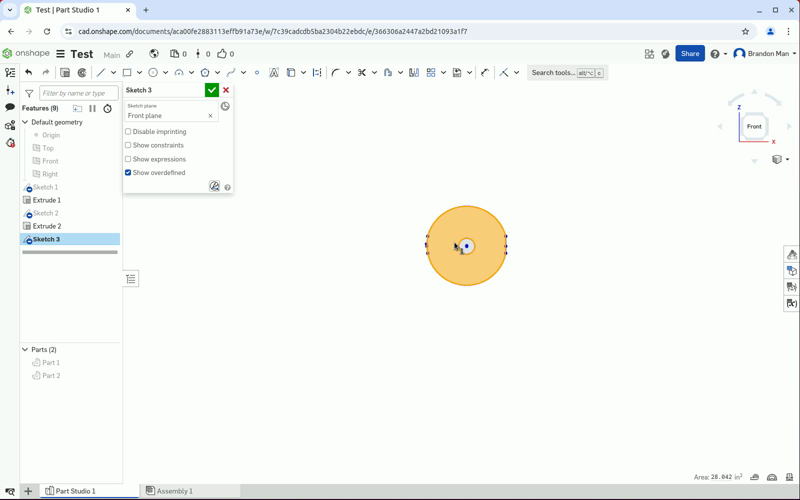
scroll(-6)
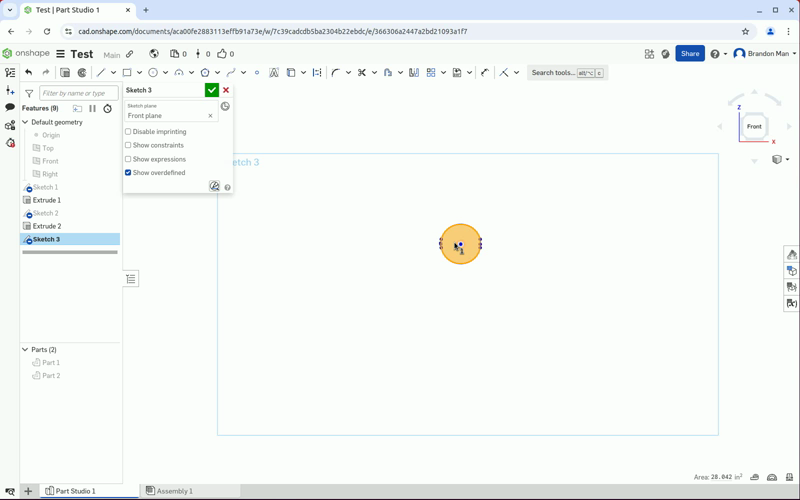
mouse_move(73, 352)
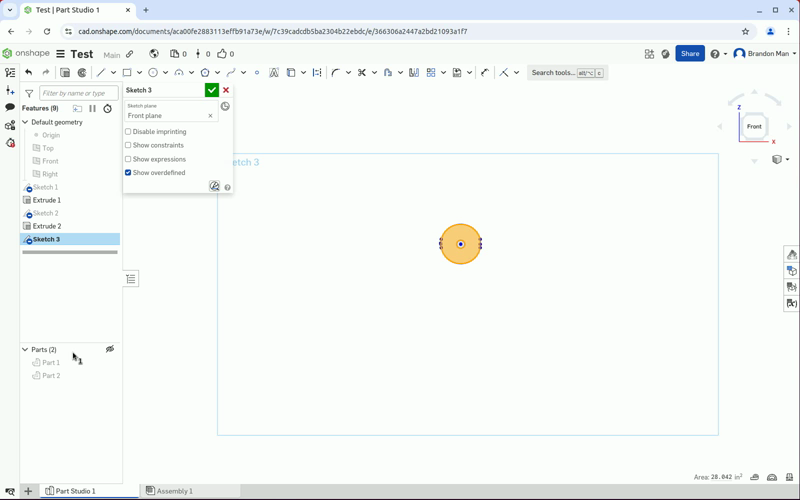
key(shift+y)
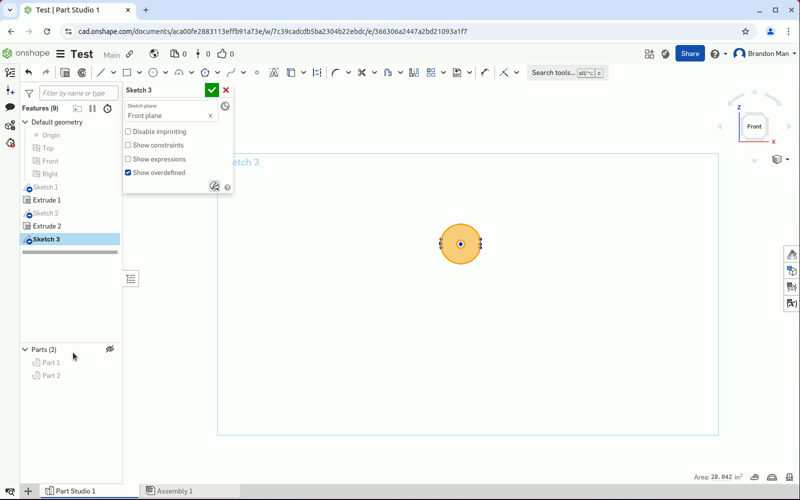
key(shift+e)
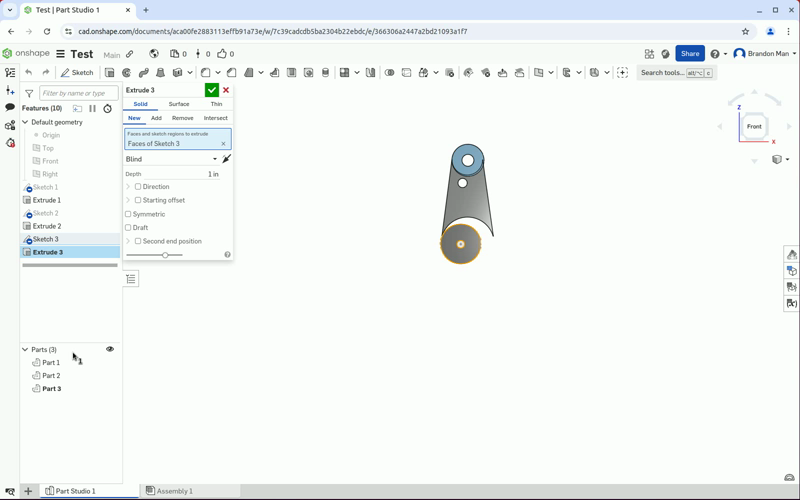
mouse_move(143, 106)
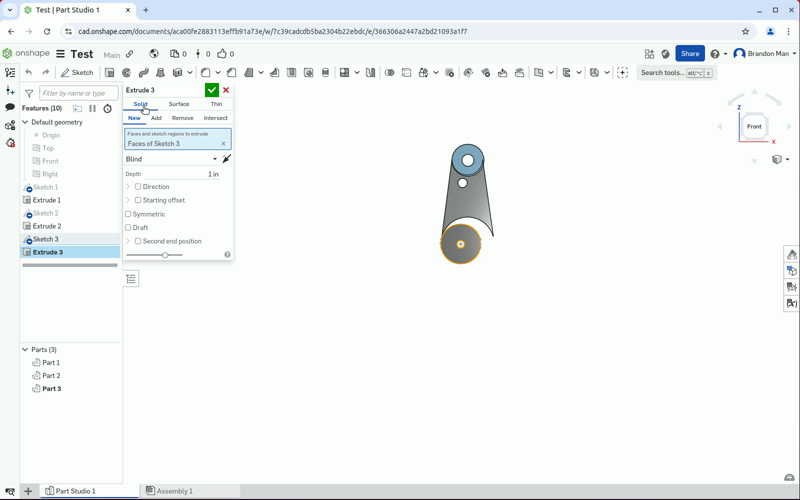
click(143, 106)
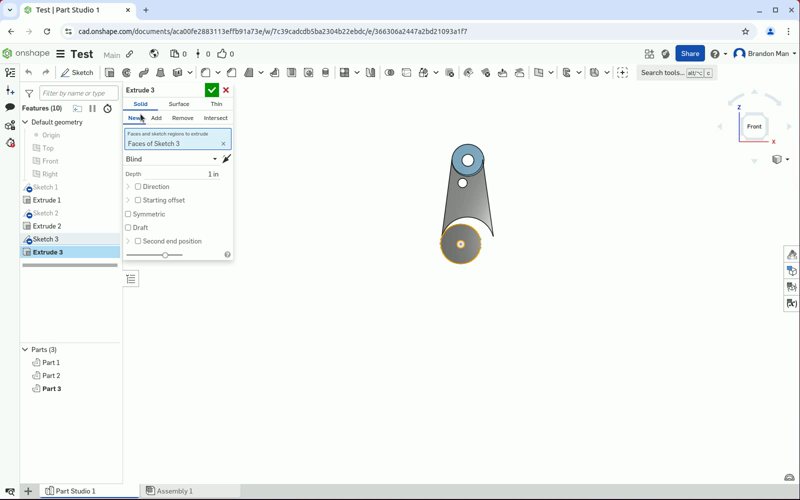
mouse_move(137, 120)
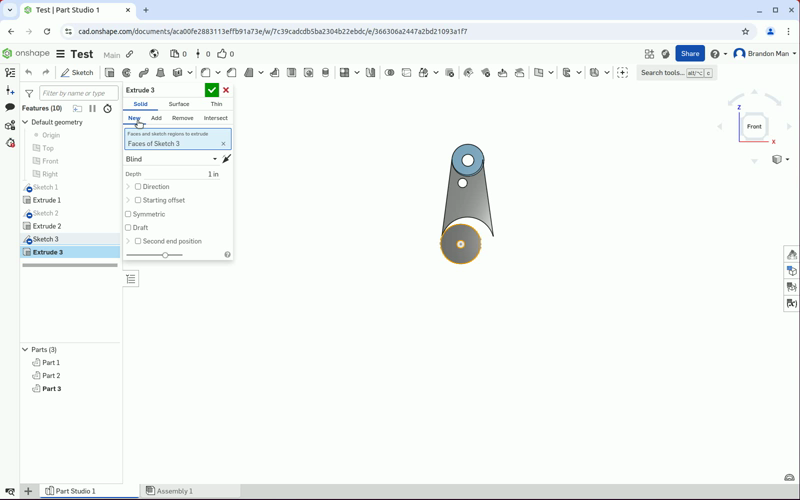
click(137, 120)
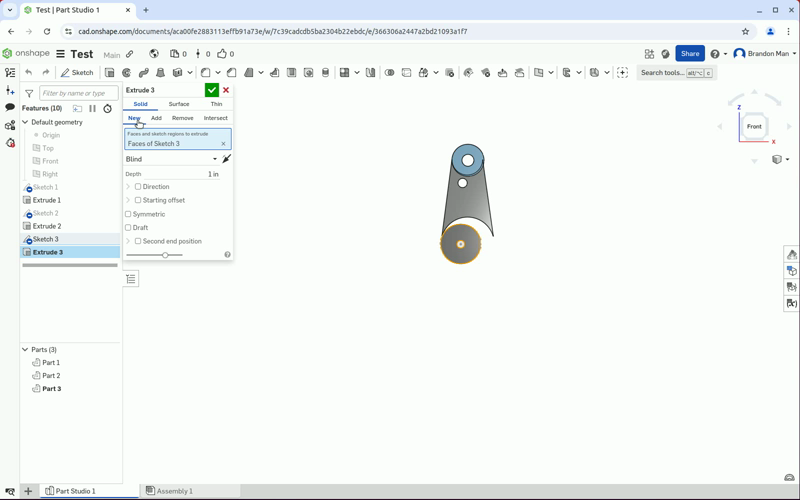
key(tab, 4)
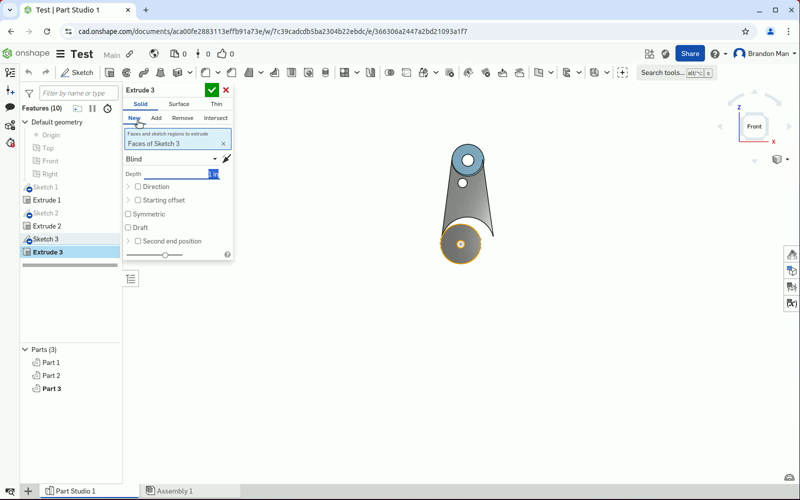
text(0.722)
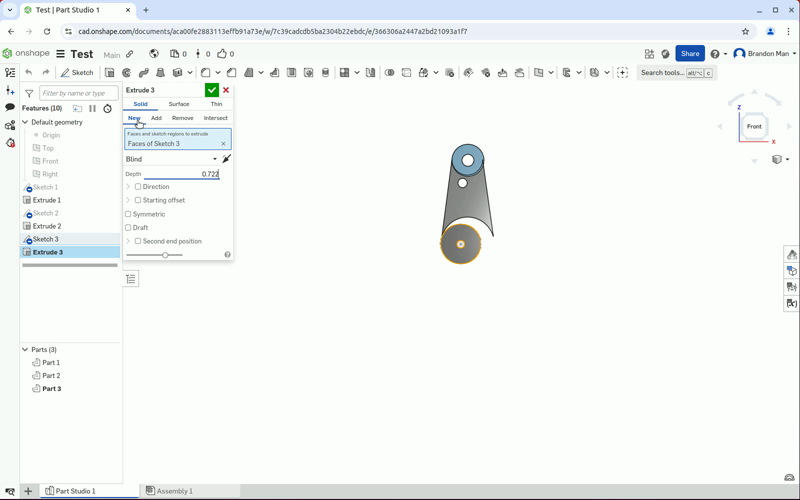
key(enter)
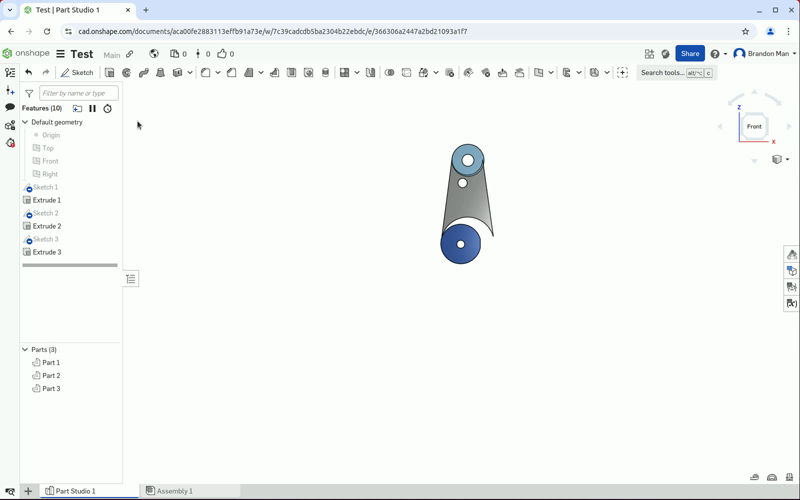
key(shift+h)
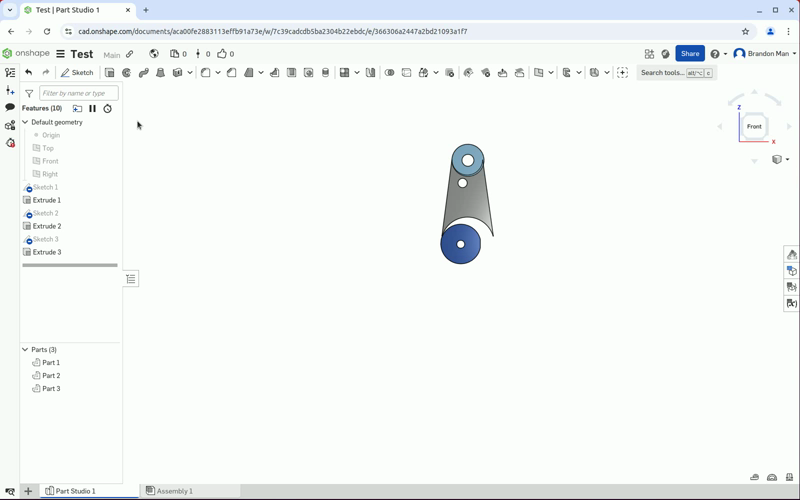
key(shift+h)
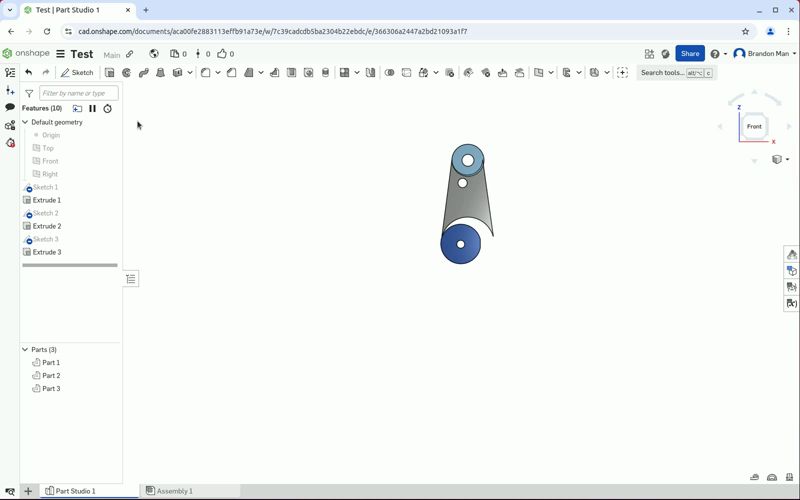
mouse_move(73, 189)
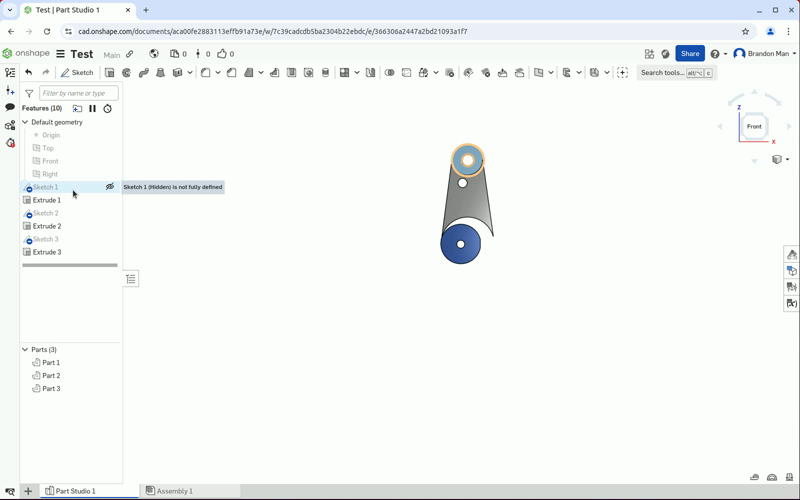
click(73, 189)
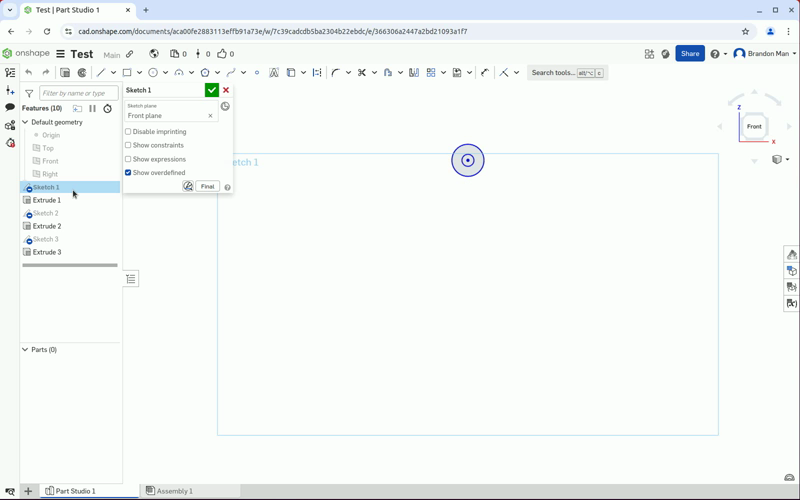
mouse_move(229, 92)
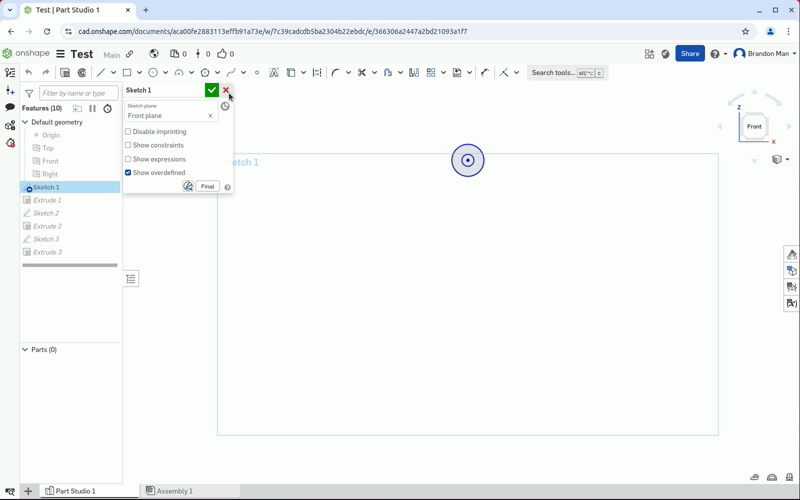
click(229, 92)
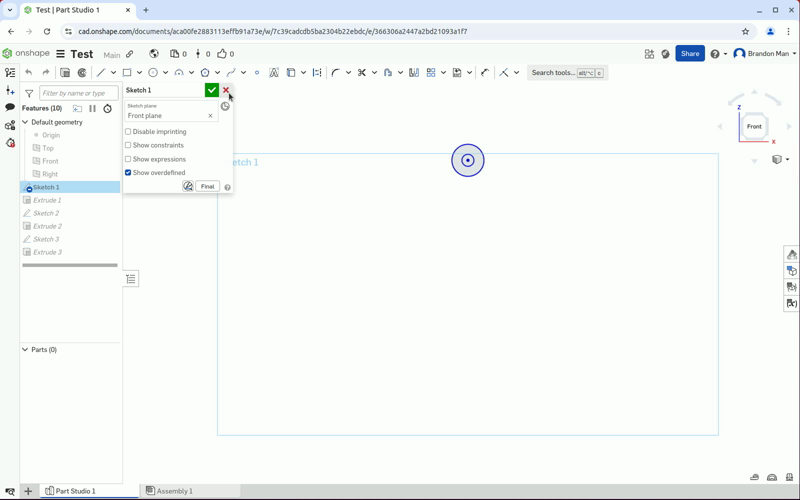
key(shift+s)
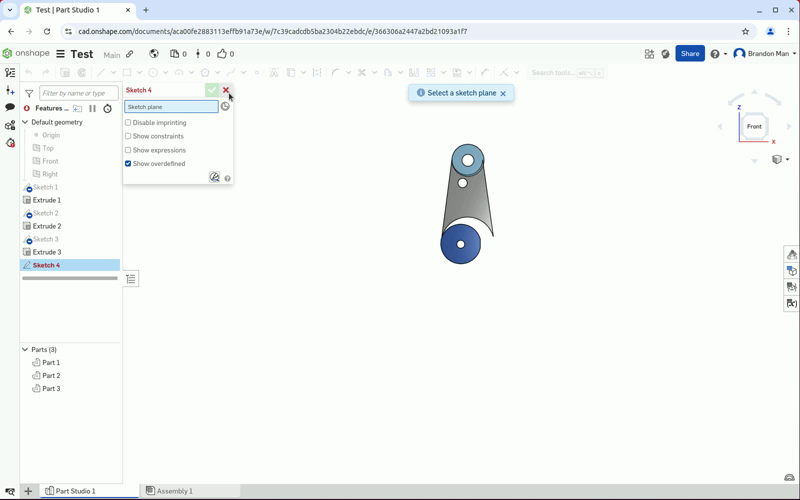
mouse_move(73, 163)
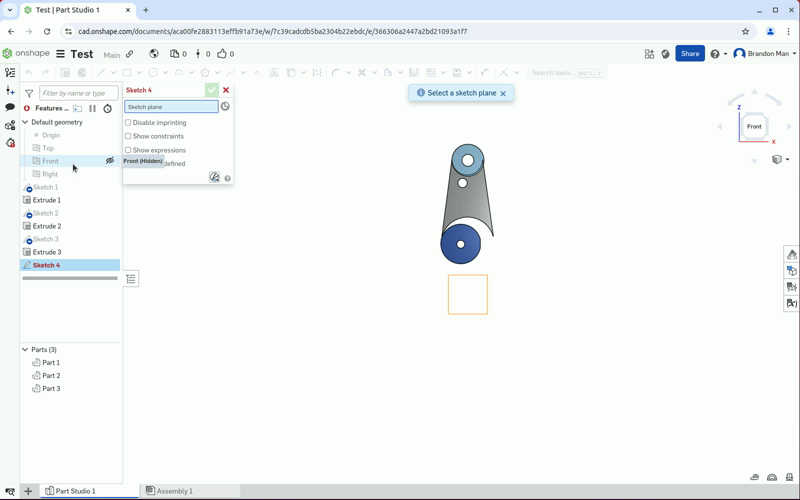
click(73, 163)
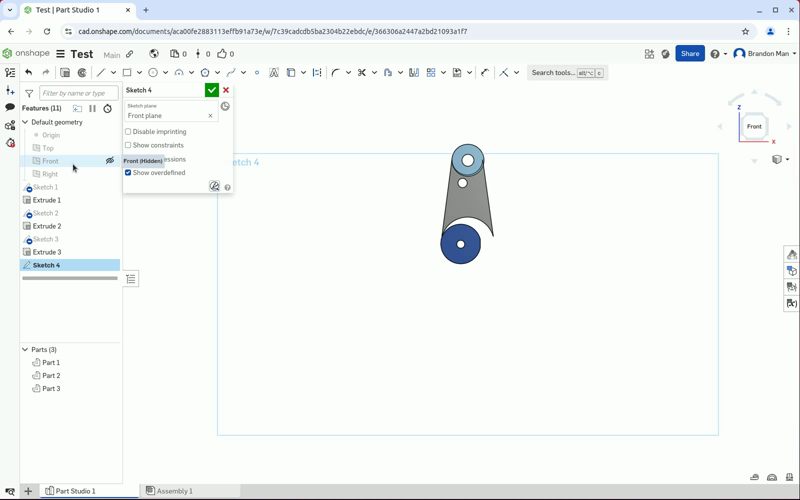
mouse_move(73, 352)
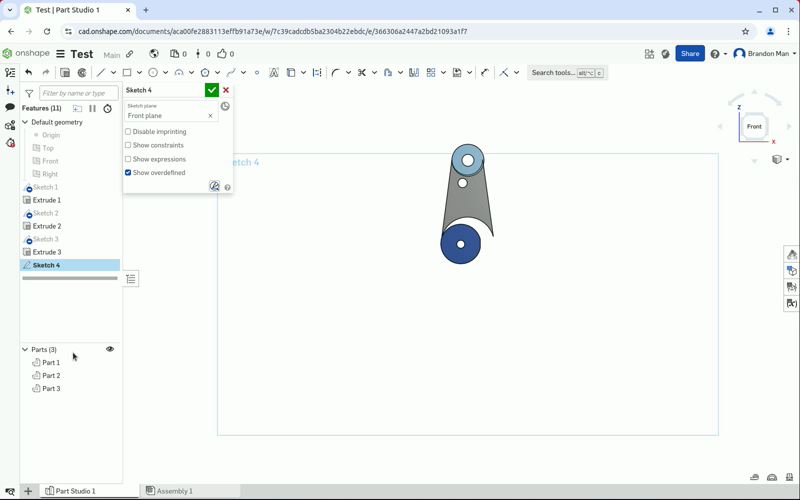
key(y)
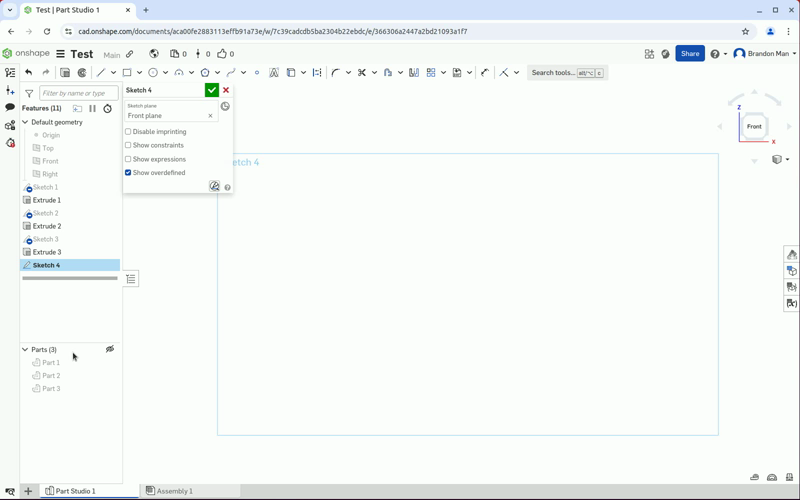
key(l)
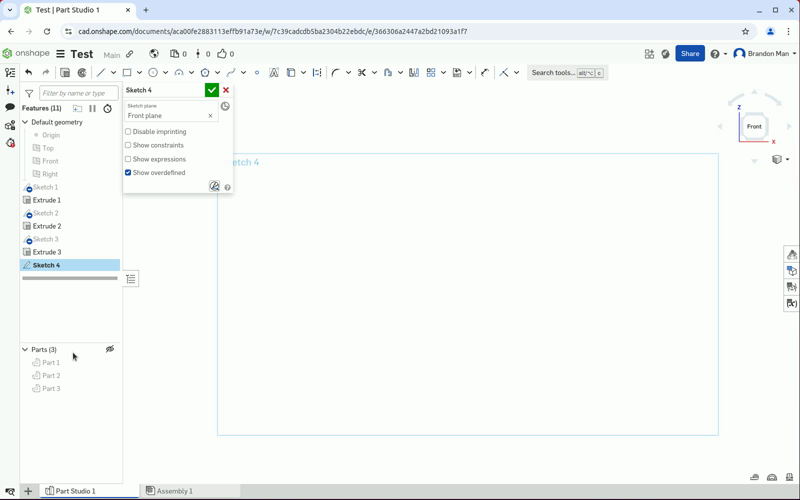
key_down(shift)
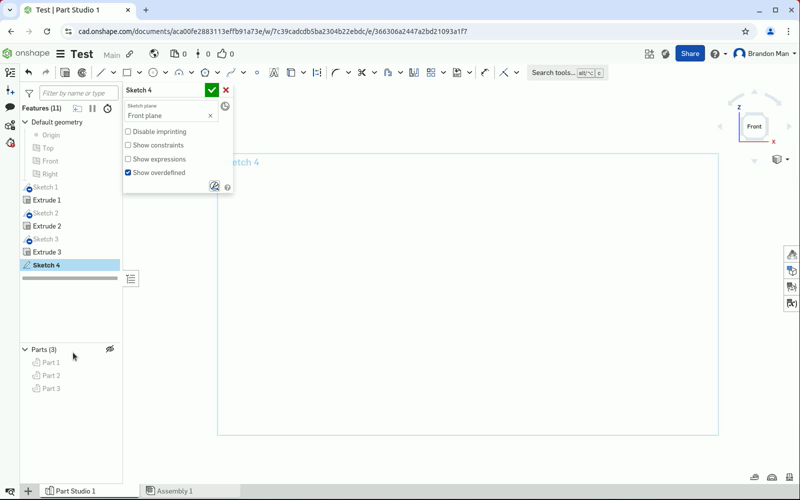
mouse_move(441, 247)
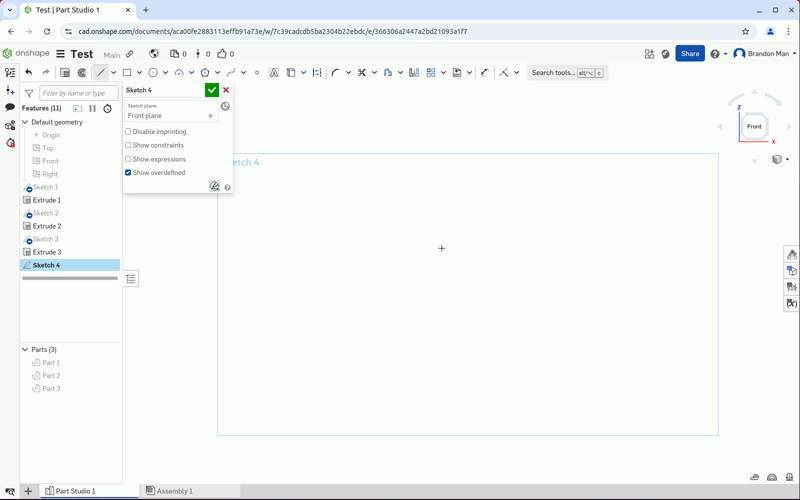
click(441, 247)
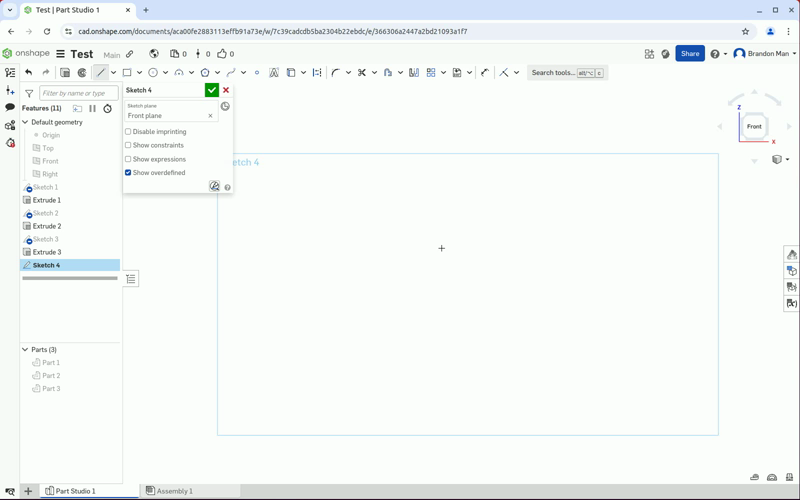
key_up(shift)
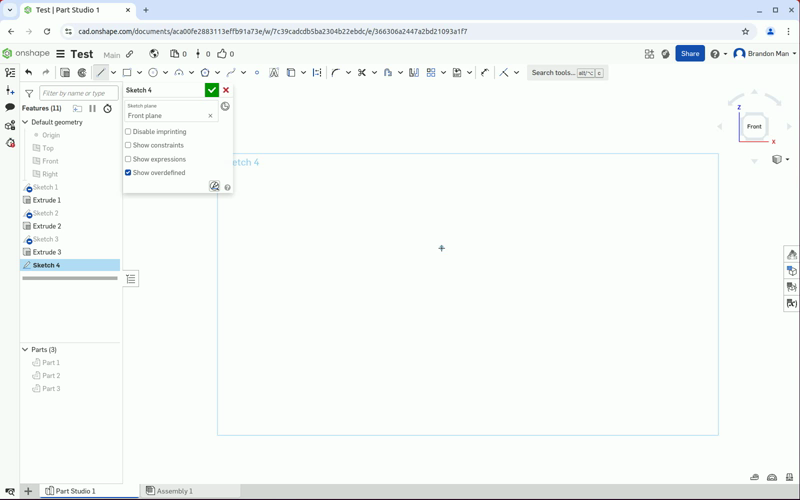
key_down(shift)
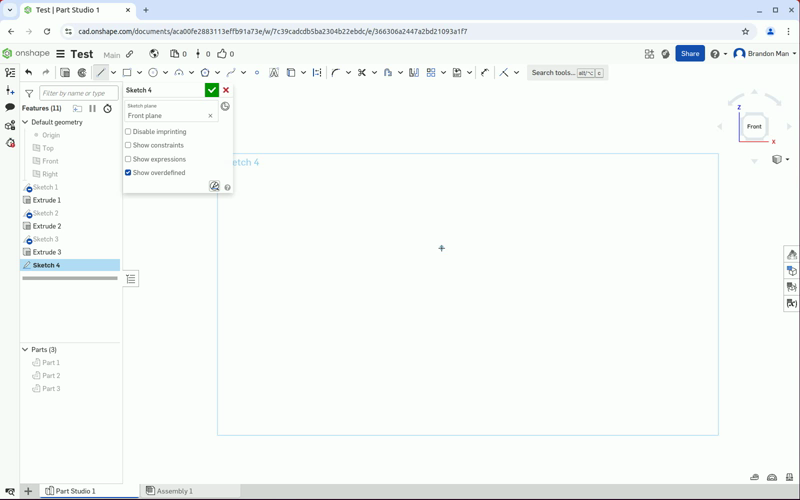
mouse_move(449, 321)
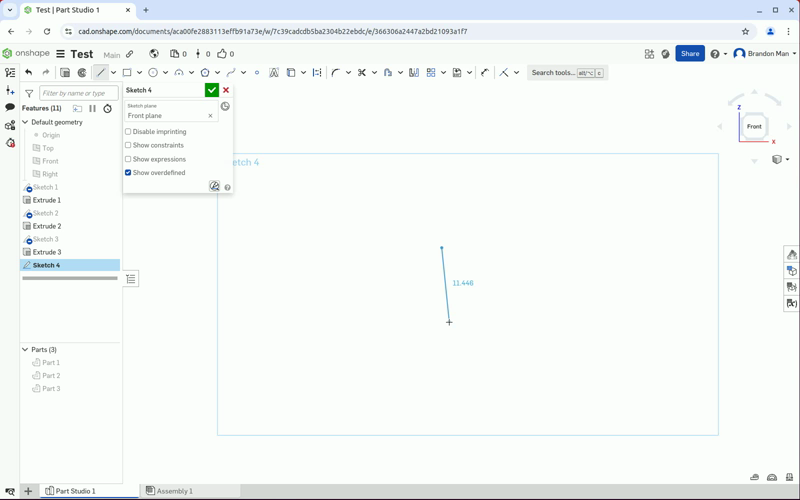
click(449, 321)
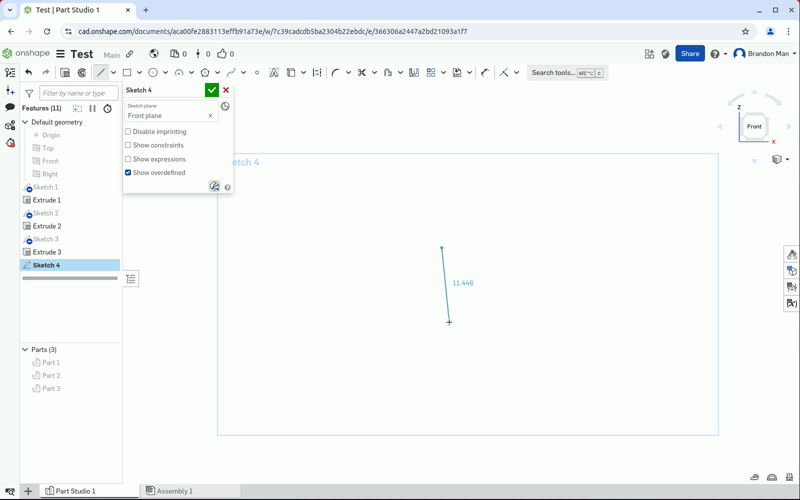
key_up(shift)
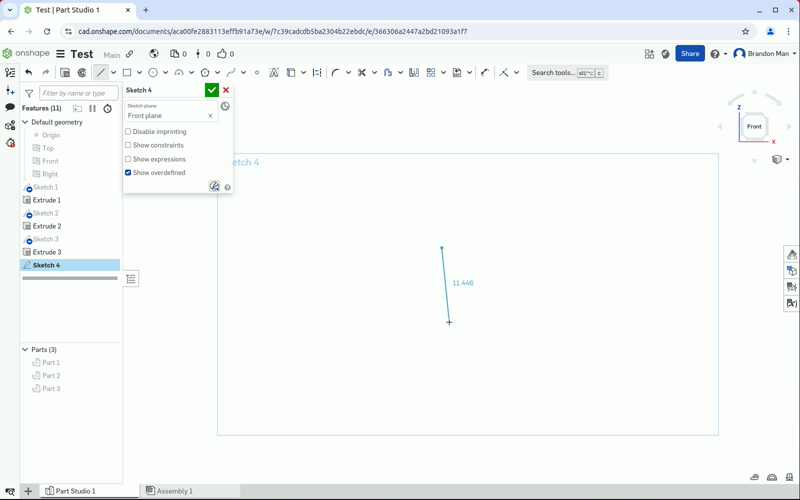
key(esc)
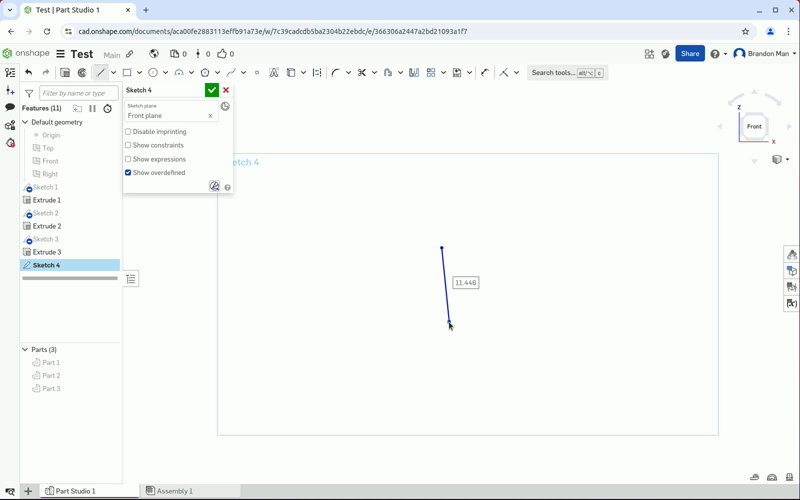
key(a)
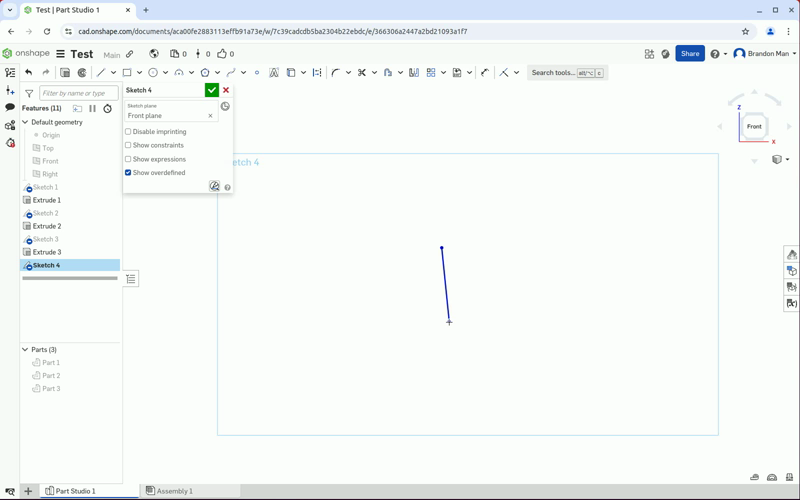
mouse_move(449, 321)
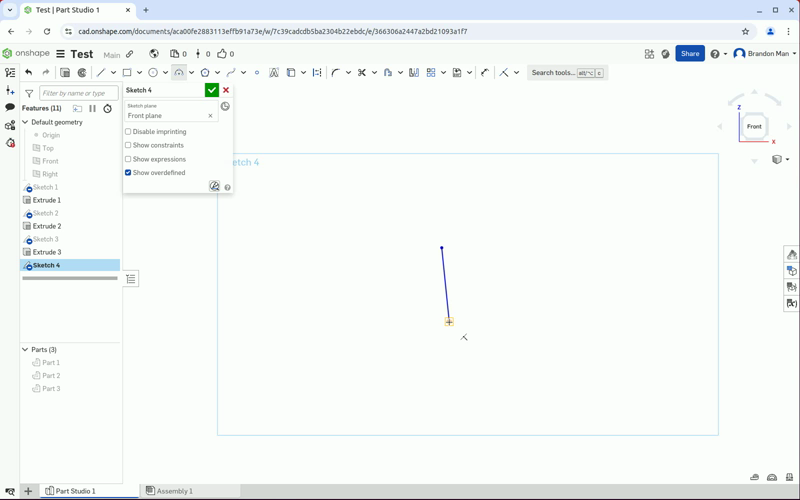
click(449, 321)
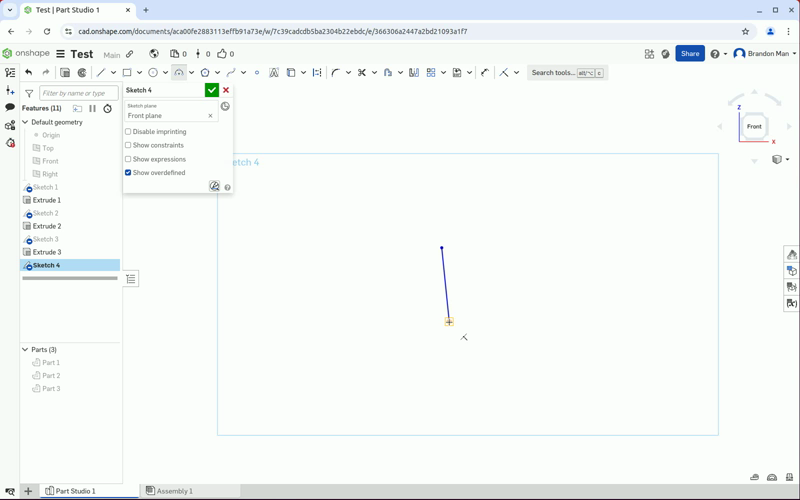
key_down(shift)
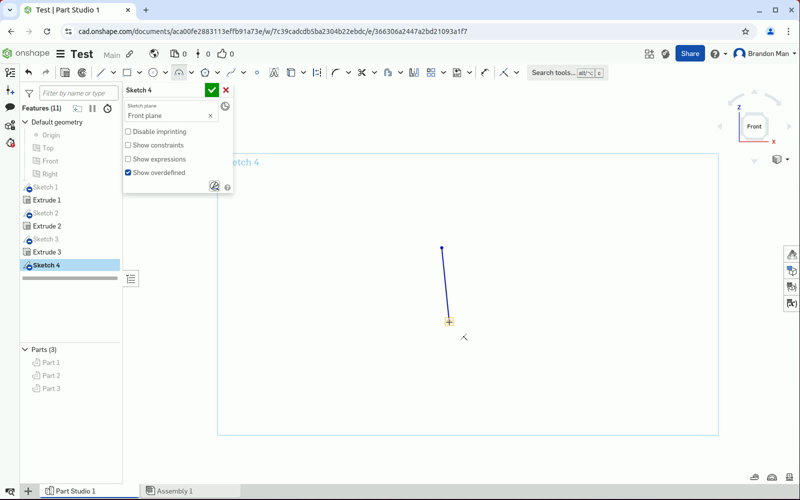
mouse_move(461, 333)
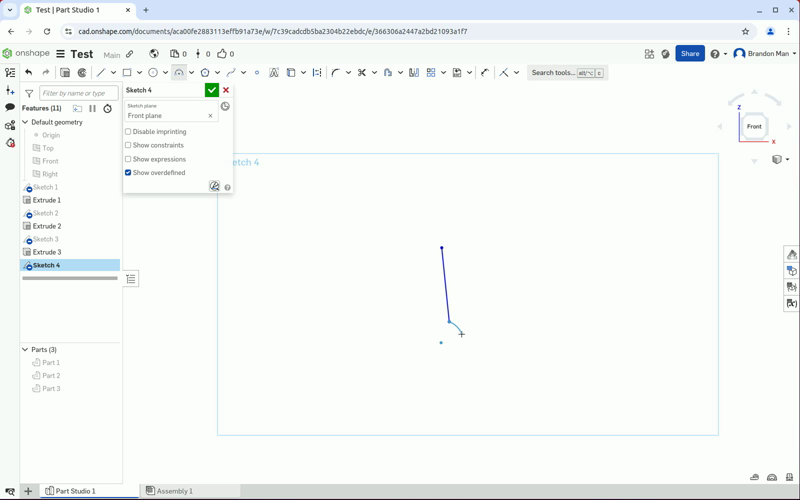
click(461, 333)
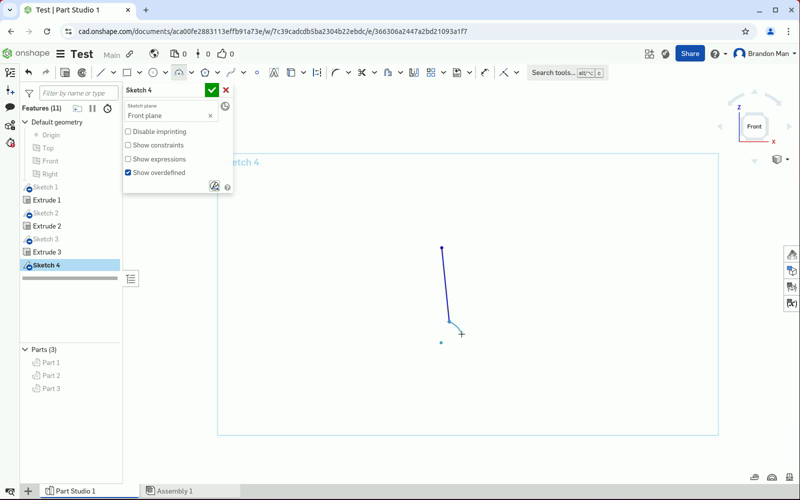
mouse_move(469, 313)
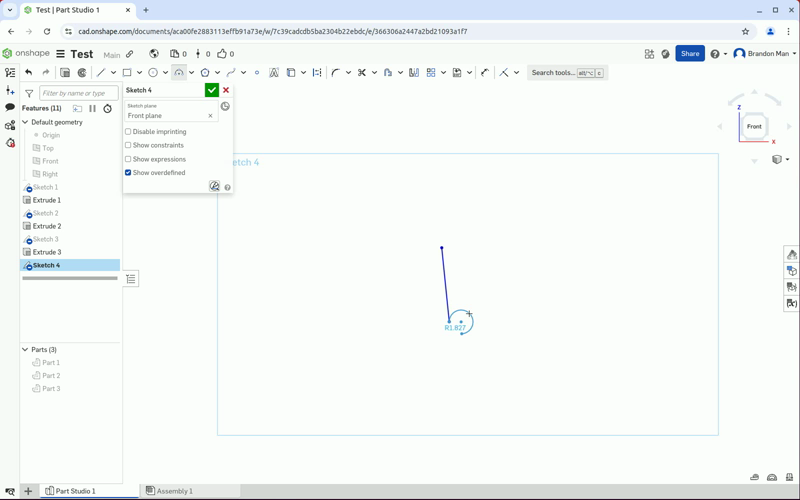
click(469, 313)
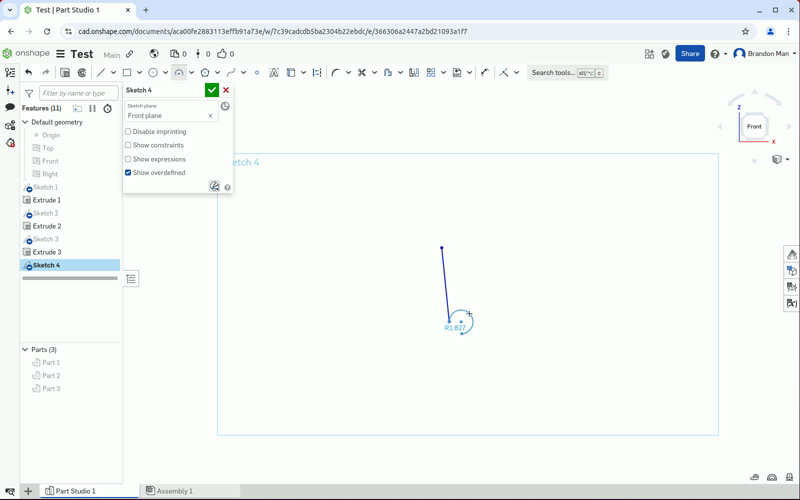
key_up(shift)
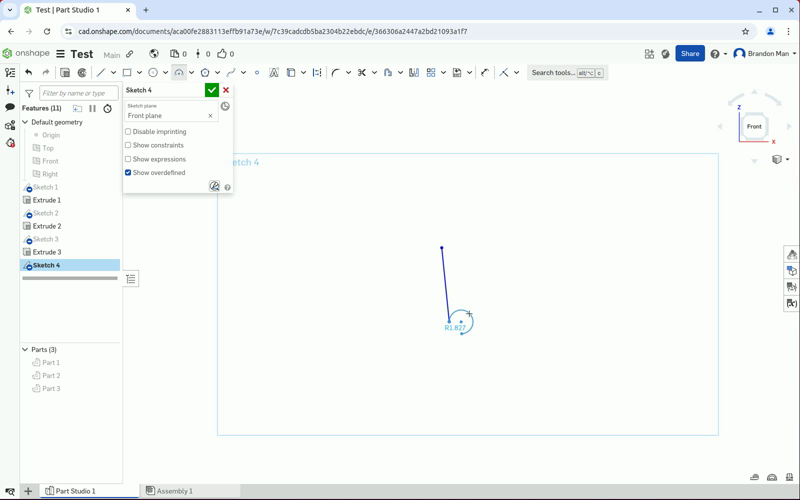
key(esc)
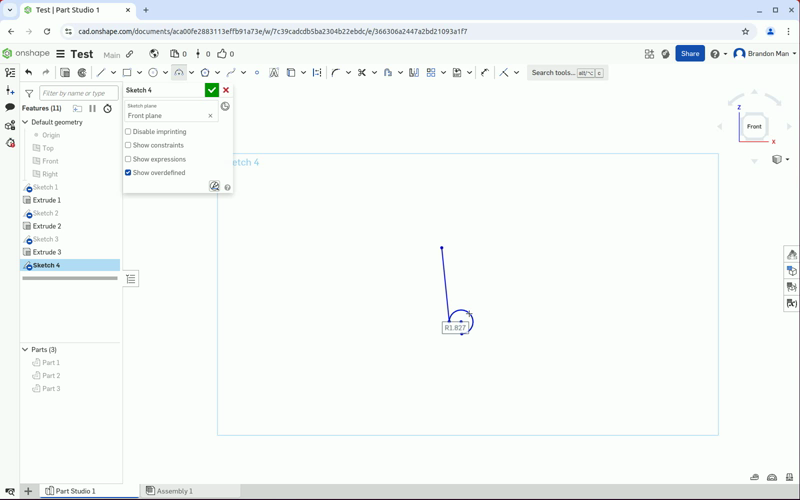
key(l)
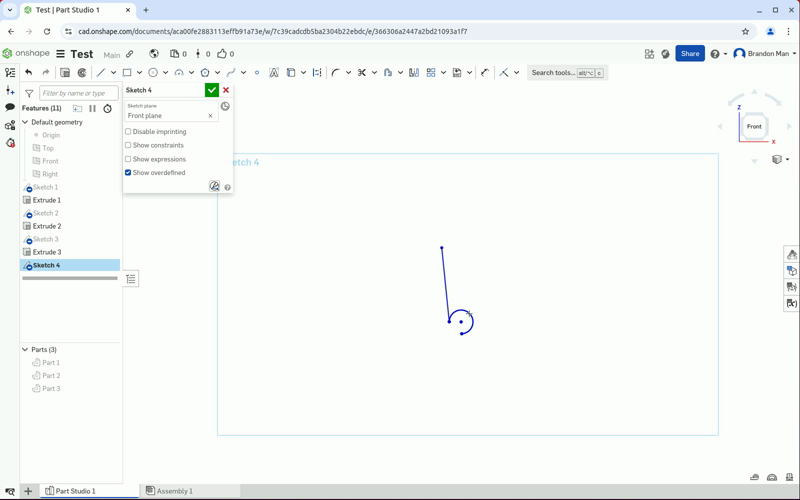
mouse_move(461, 333)
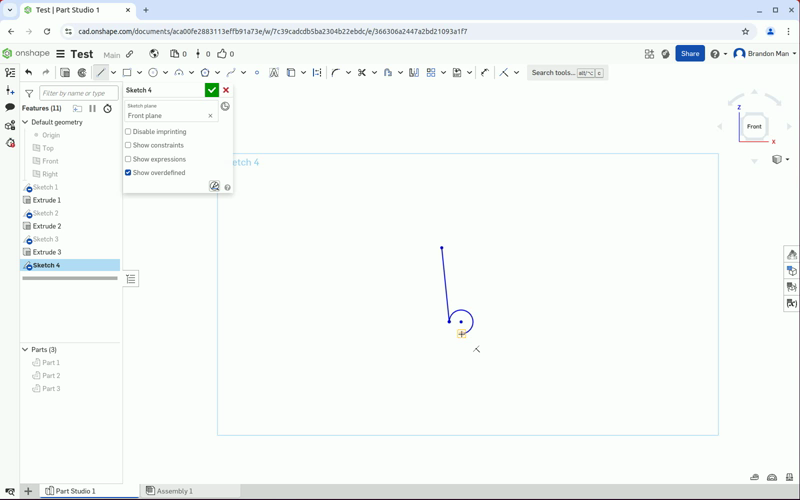
click(461, 333)
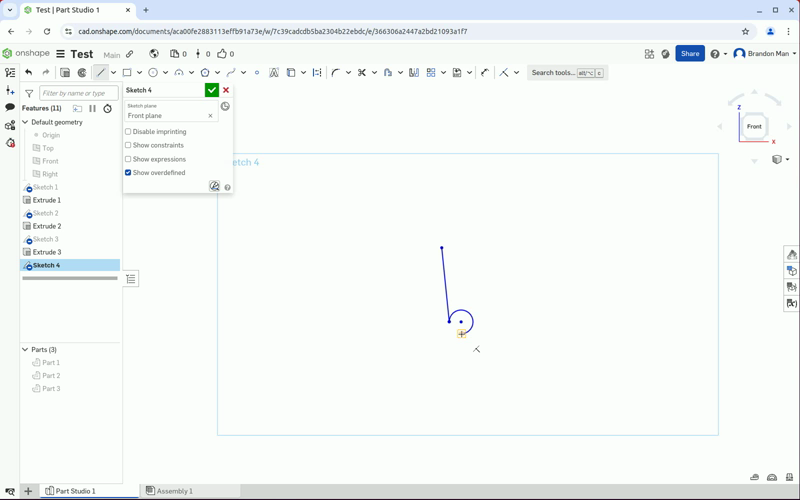
key_down(shift)
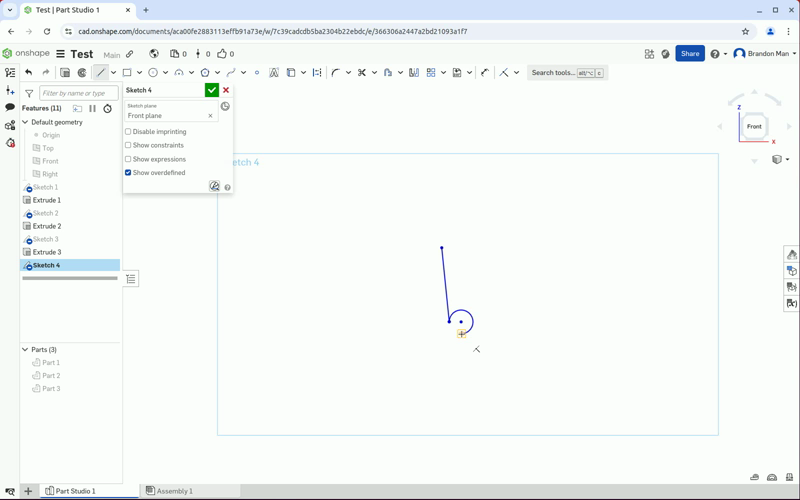
mouse_move(492, 333)
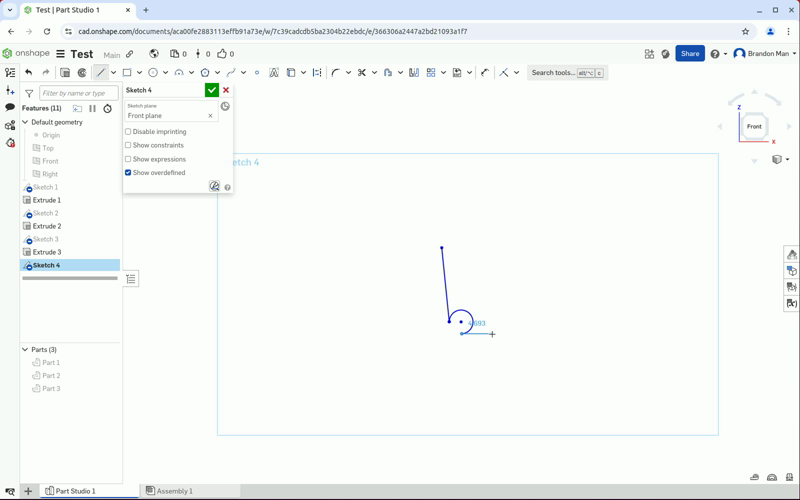
mouse_move(516, 331)
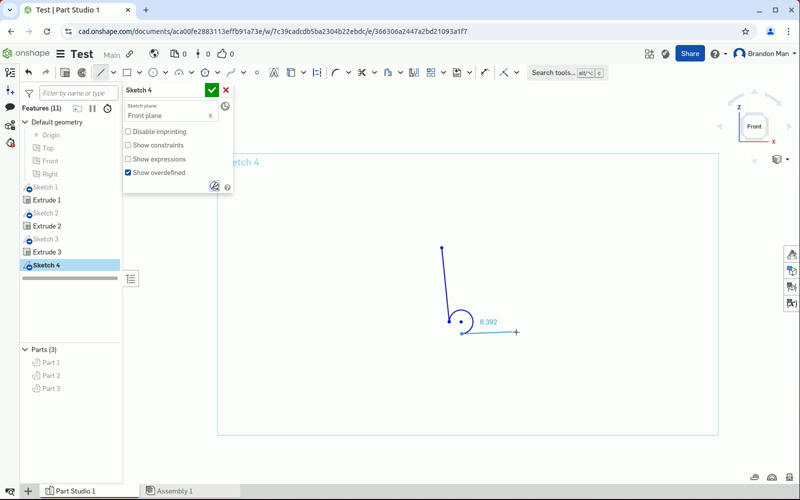
click(516, 331)
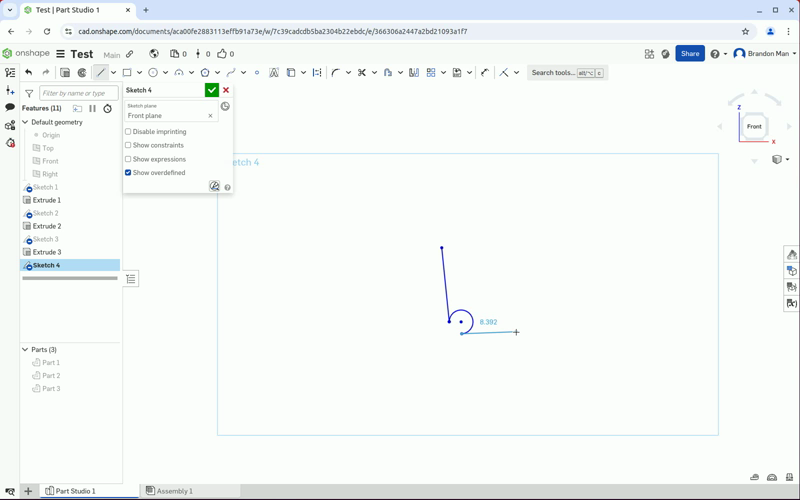
key_up(shift)
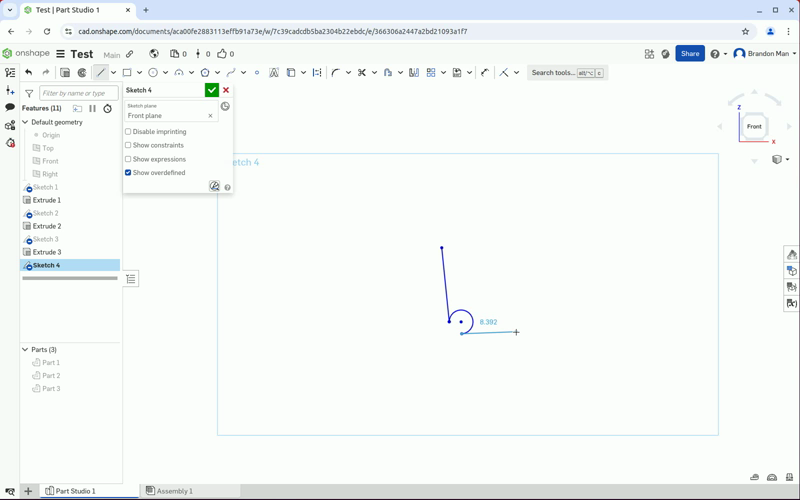
key(esc)
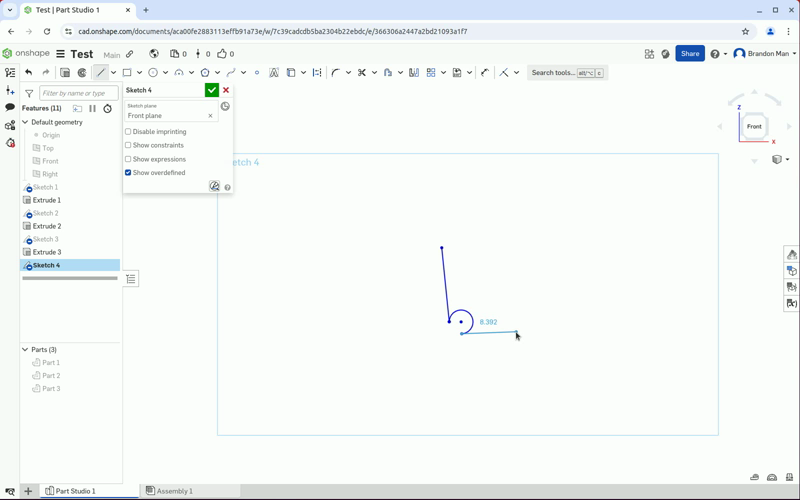
key(a)
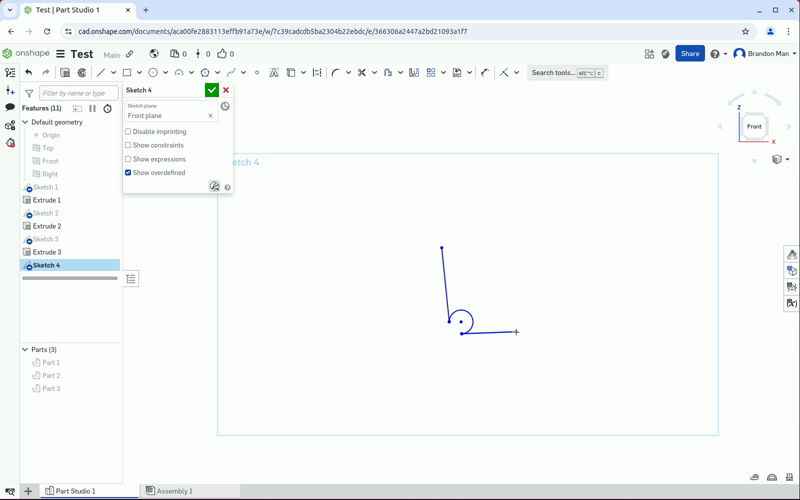
mouse_move(516, 331)
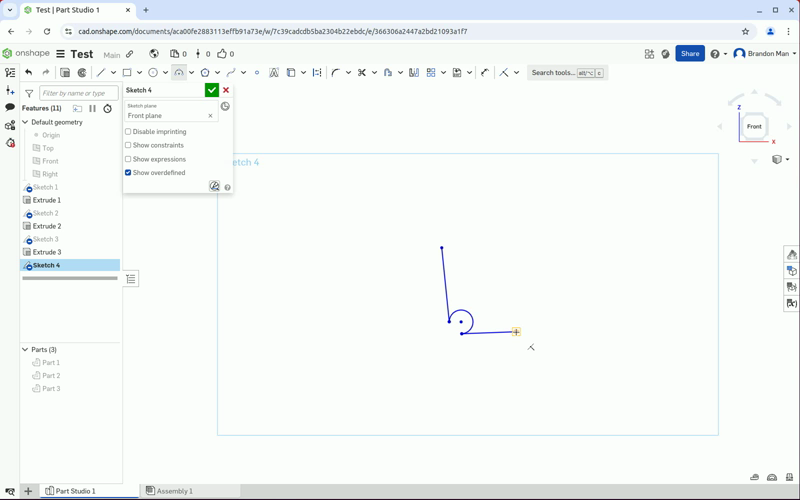
click(516, 331)
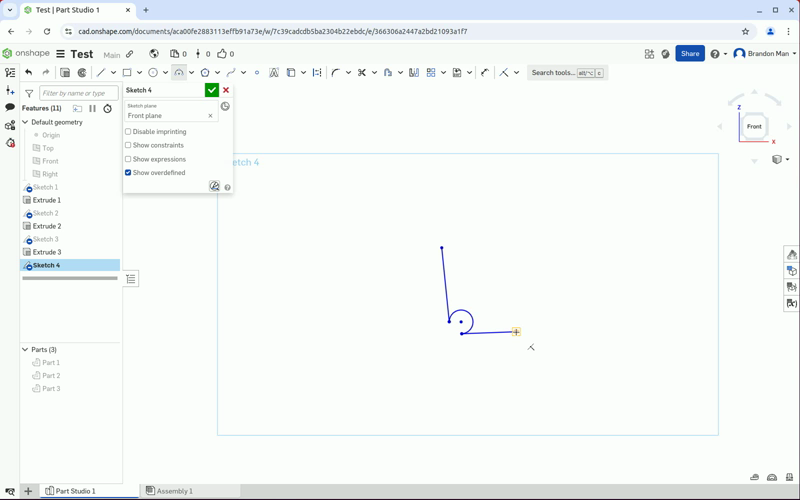
key_down(shift)
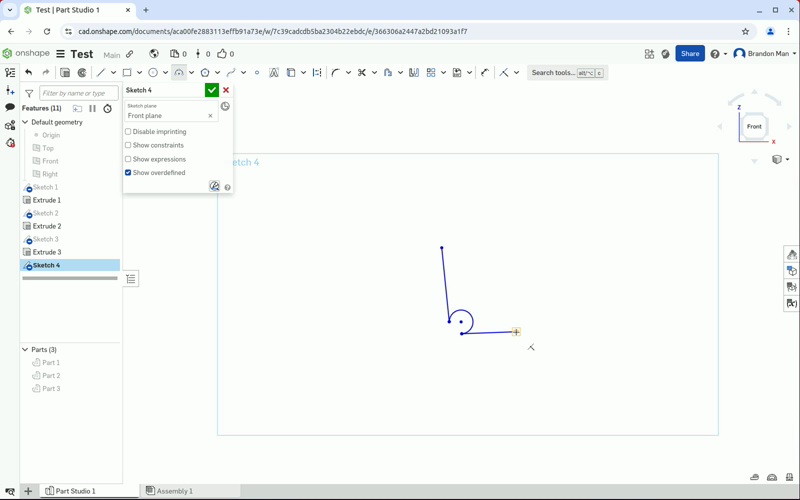
mouse_move(516, 312)
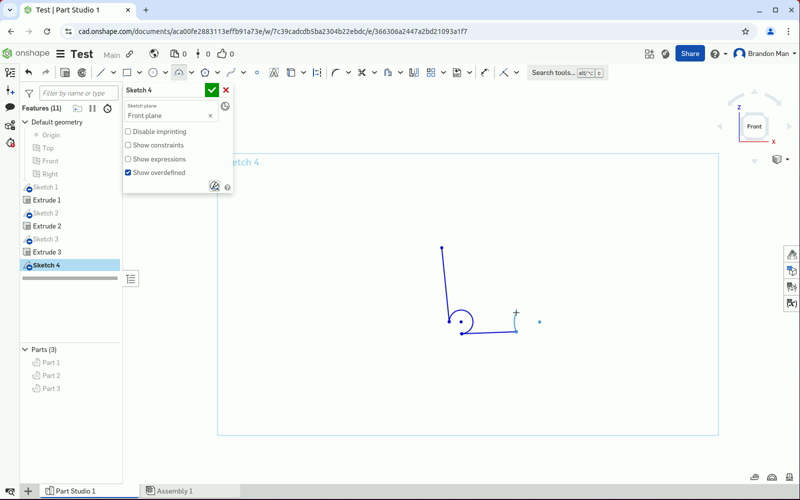
click(516, 312)
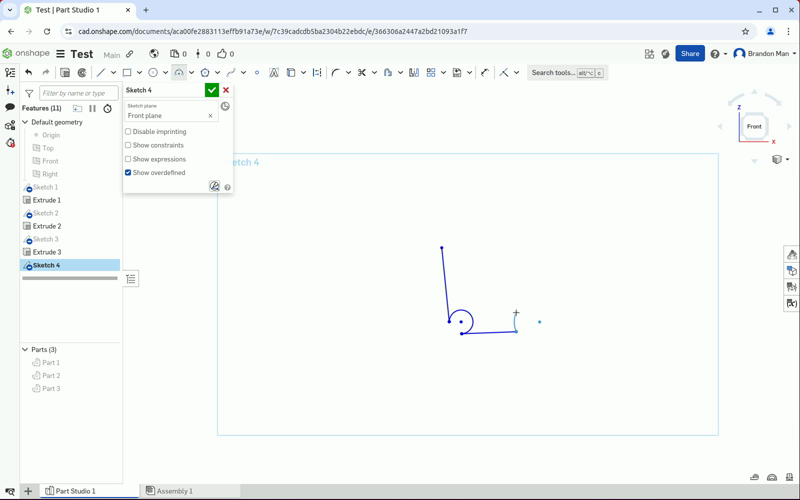
mouse_move(526, 321)
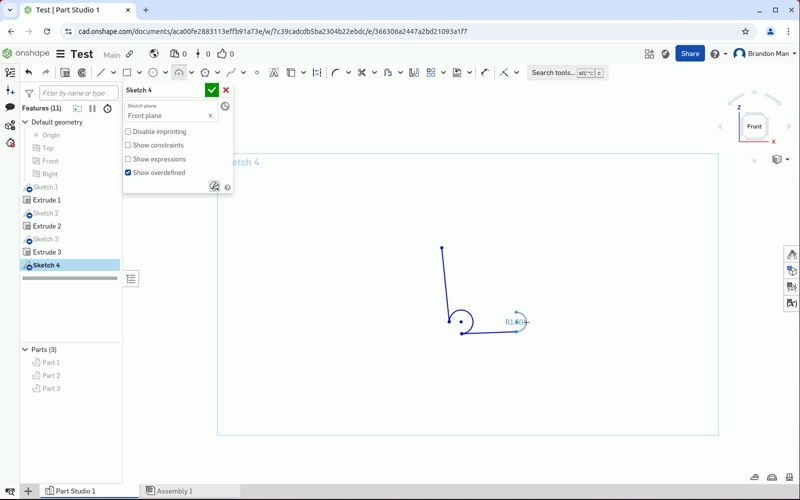
click(526, 321)
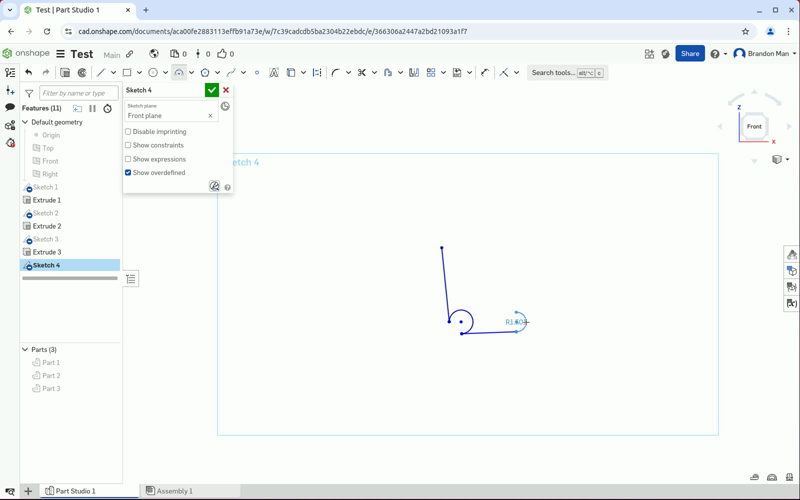
key_up(shift)
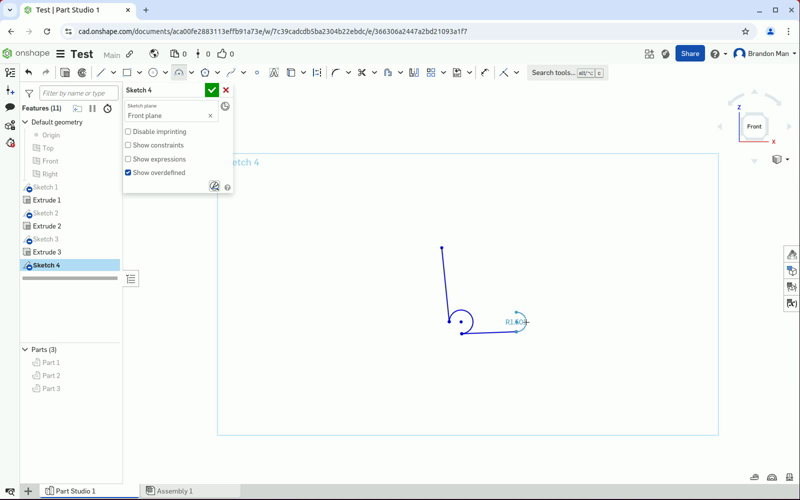
key(esc)
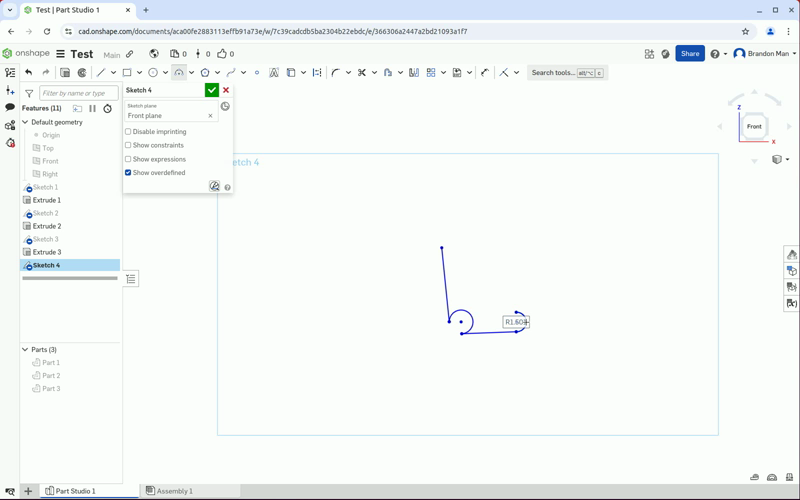
key(l)
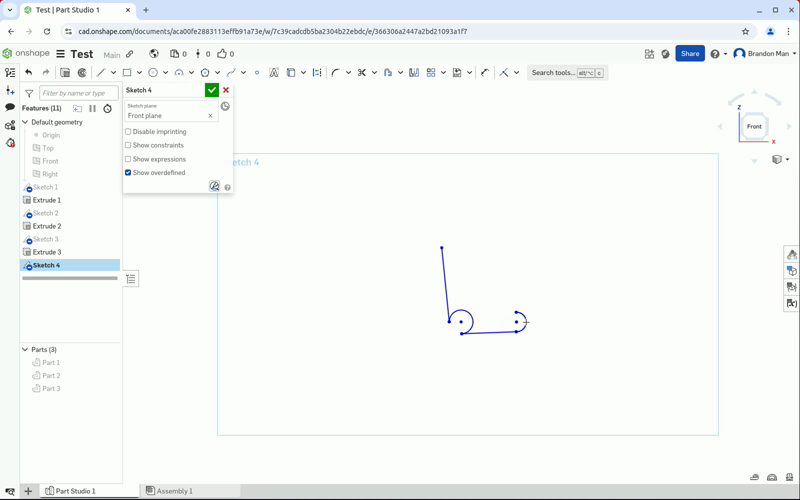
mouse_move(516, 312)
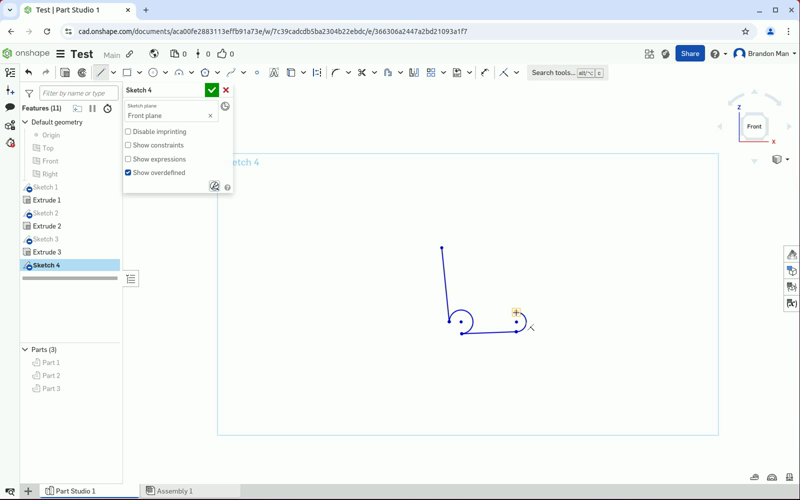
click(516, 312)
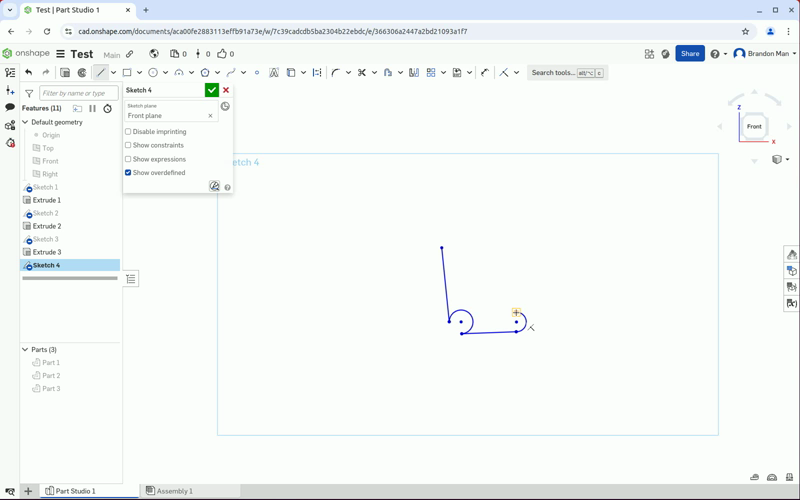
key_down(shift)
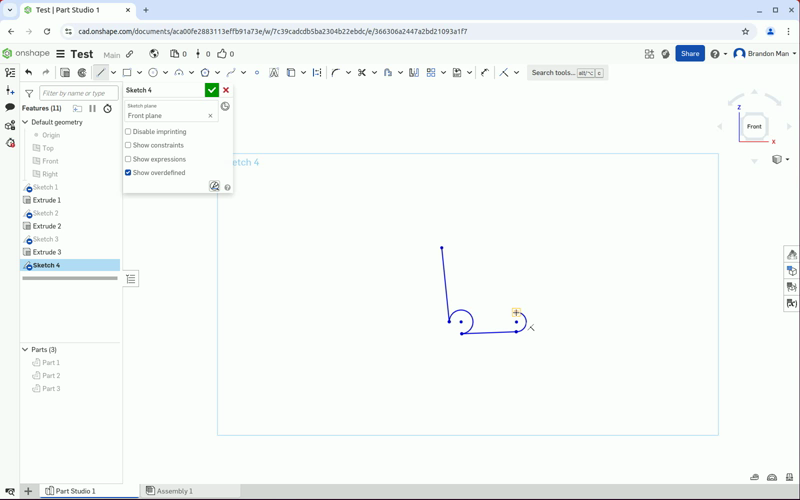
mouse_move(546, 312)
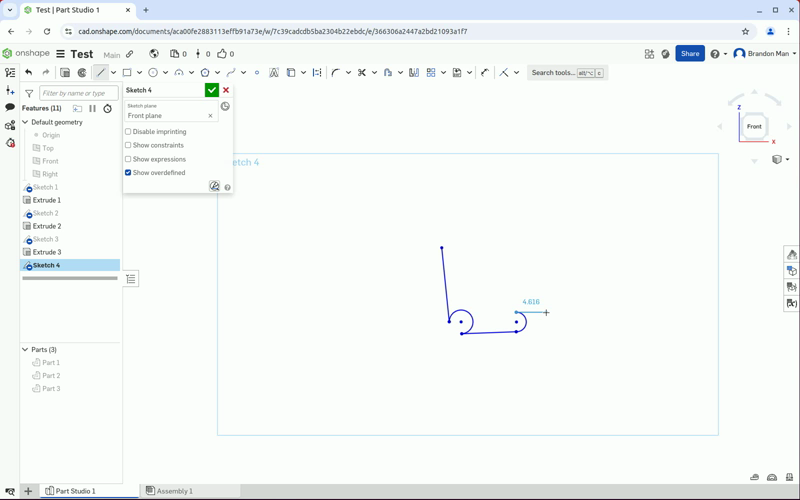
mouse_move(494, 311)
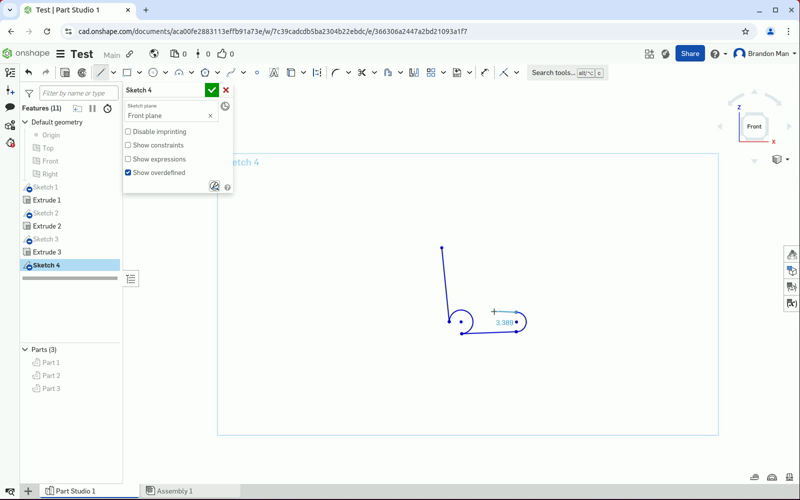
click(494, 311)
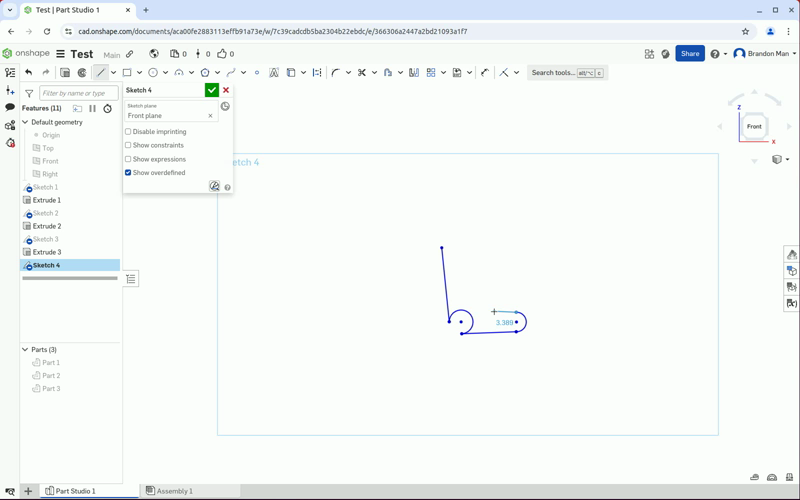
key_up(shift)
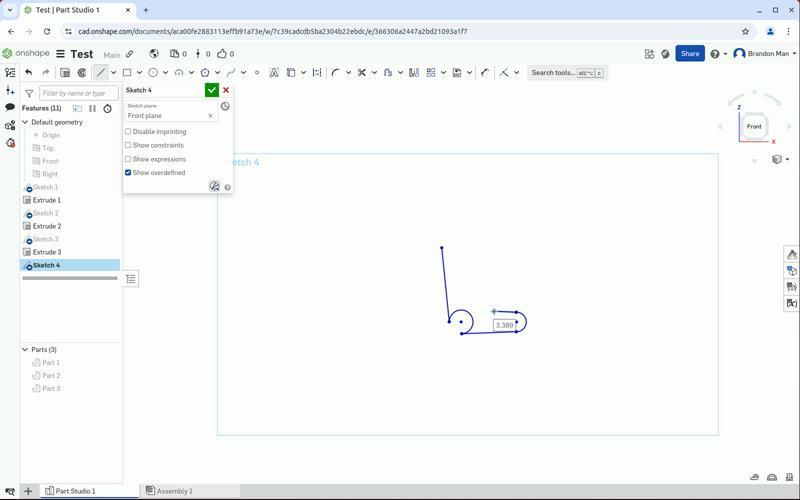
key(esc)
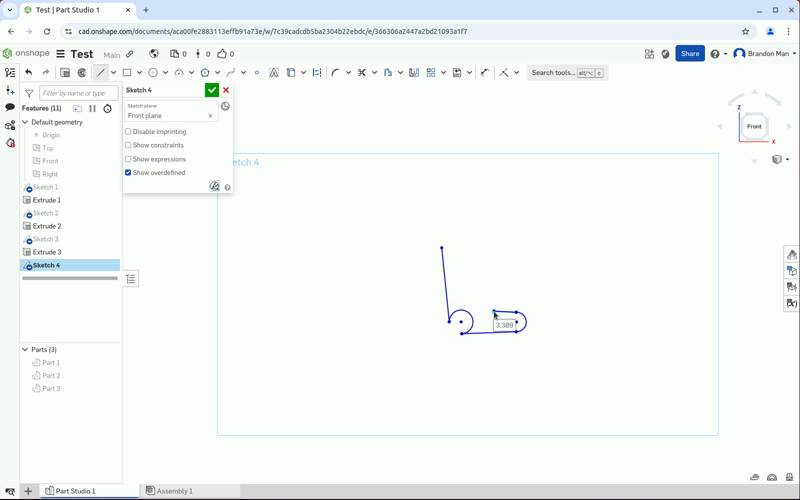
key(a)
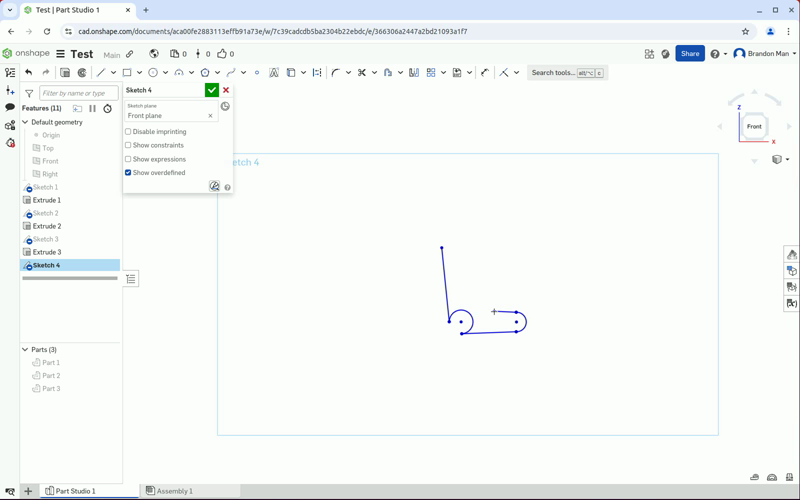
mouse_move(494, 311)
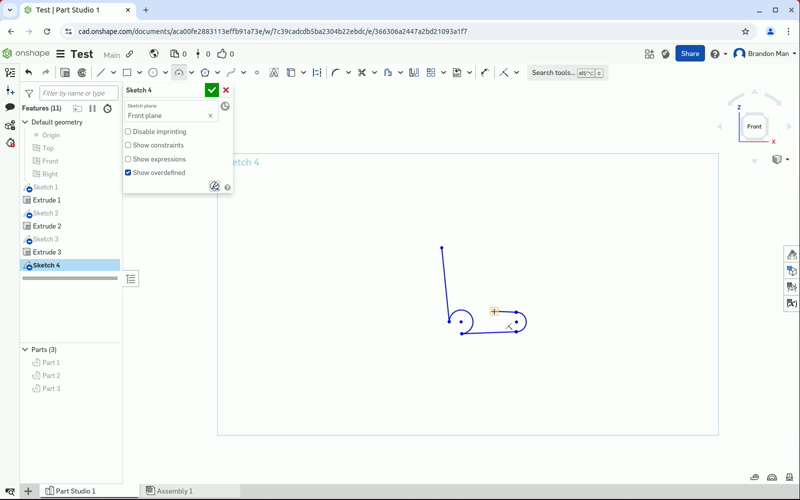
click(494, 311)
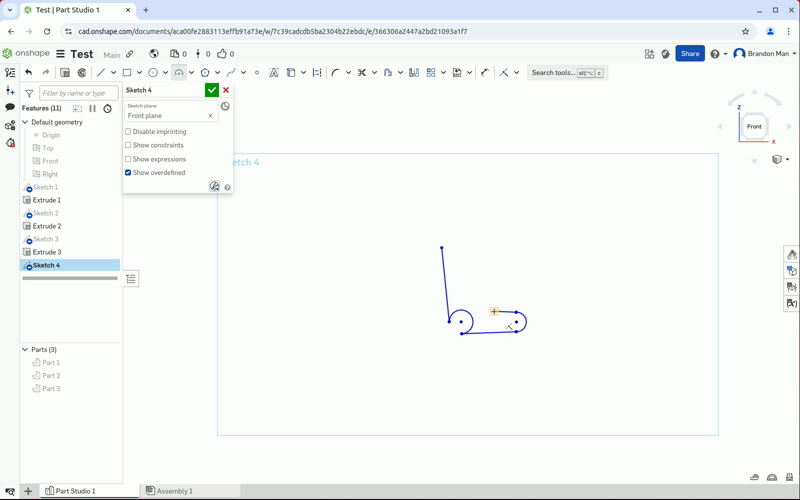
key_down(shift)
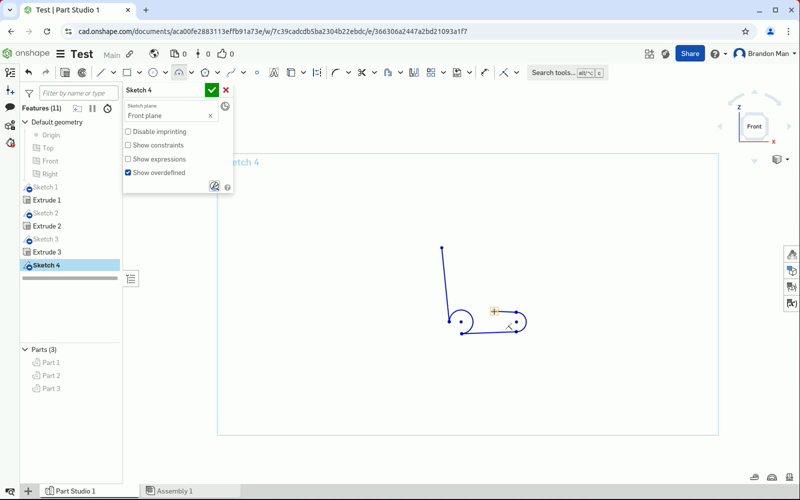
mouse_move(476, 291)
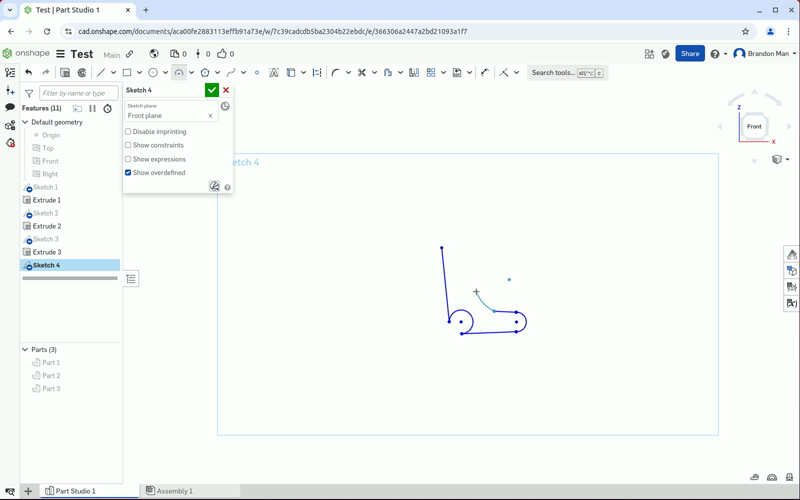
click(476, 291)
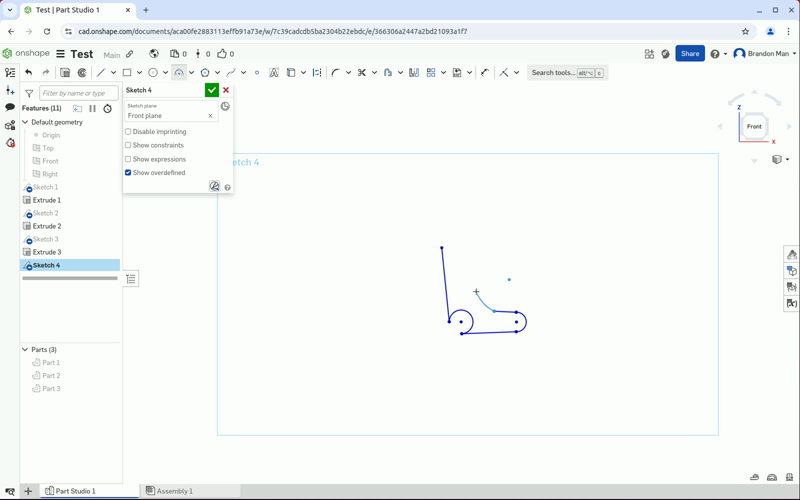
mouse_move(481, 305)
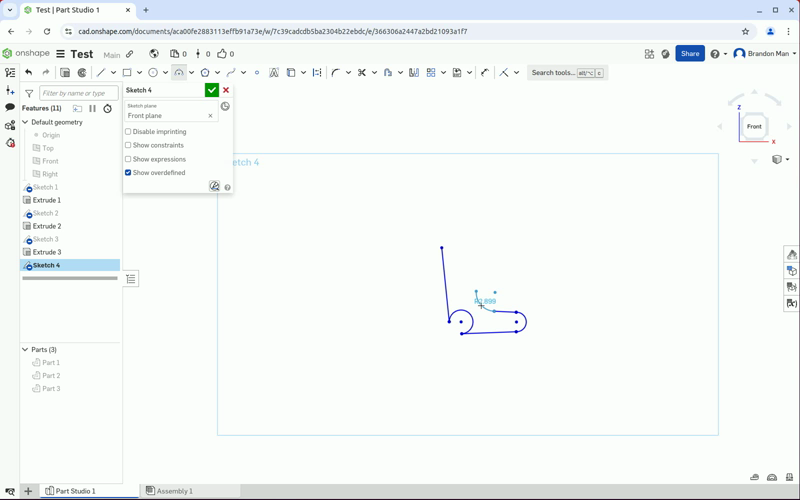
click(481, 305)
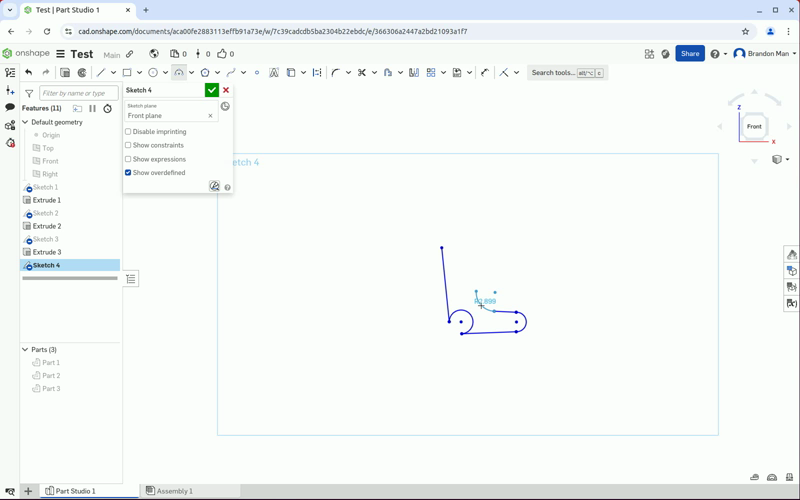
key_up(shift)
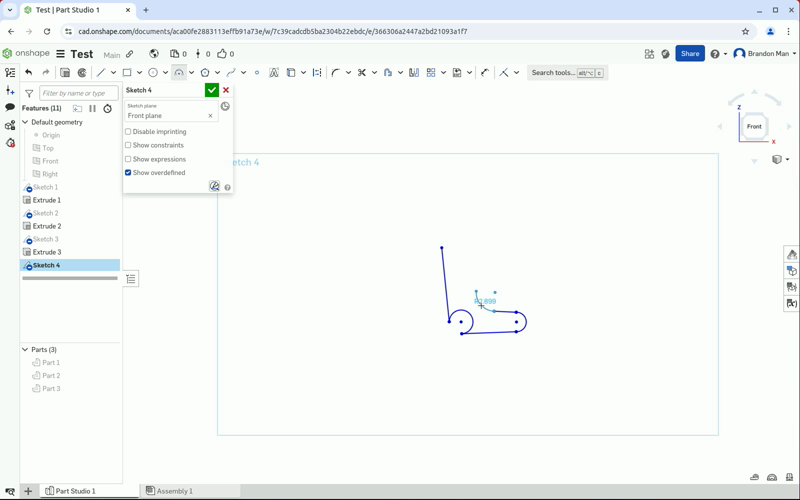
key(esc)
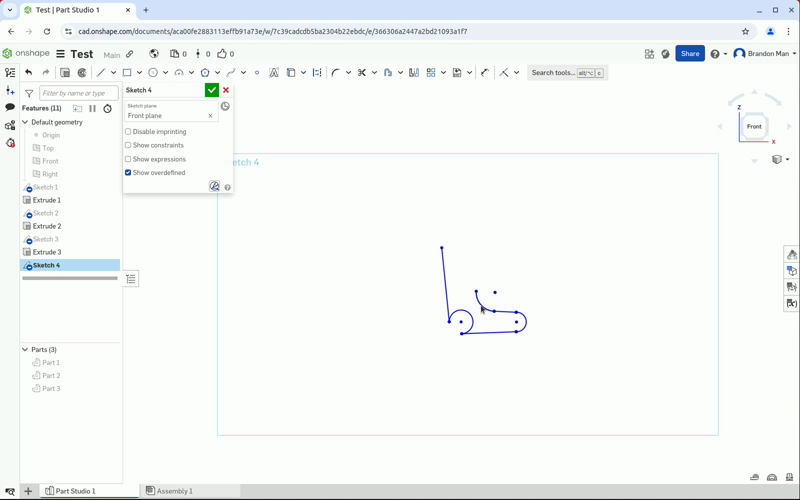
key(l)
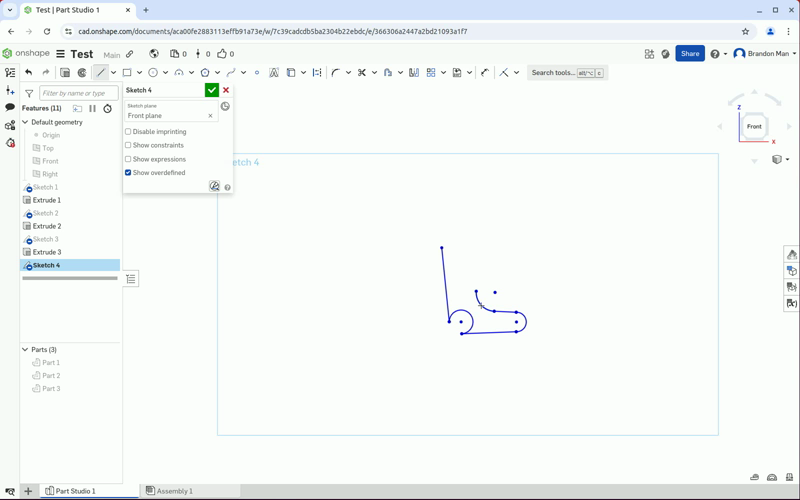
mouse_move(476, 291)
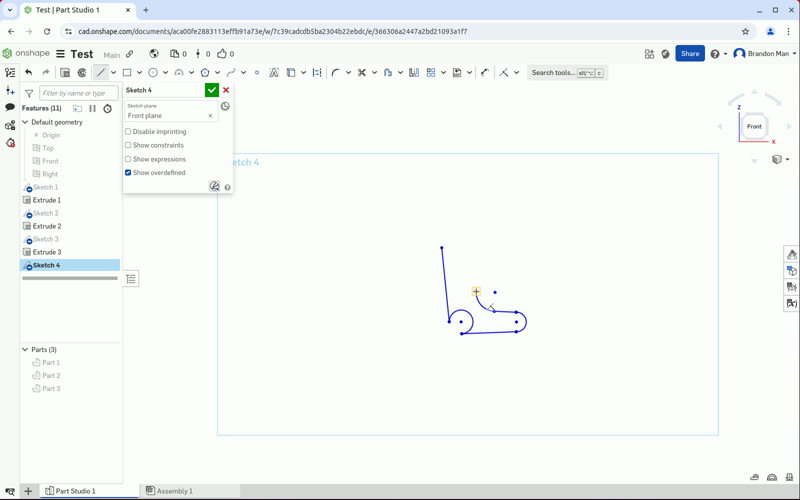
click(476, 291)
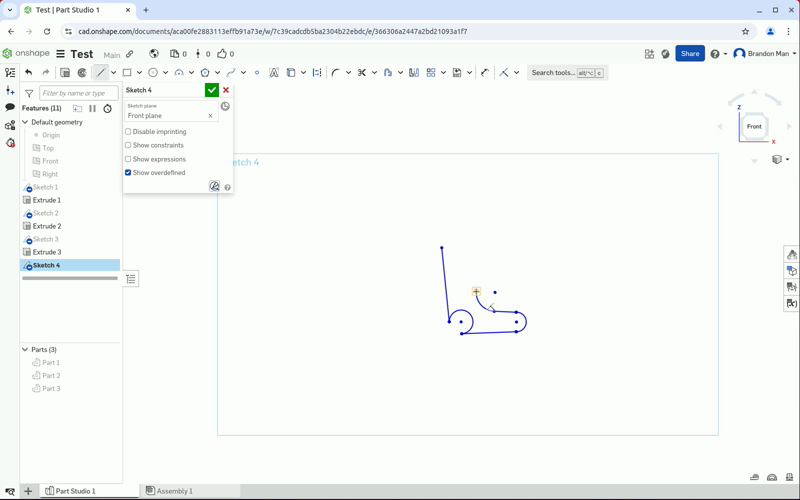
key_down(shift)
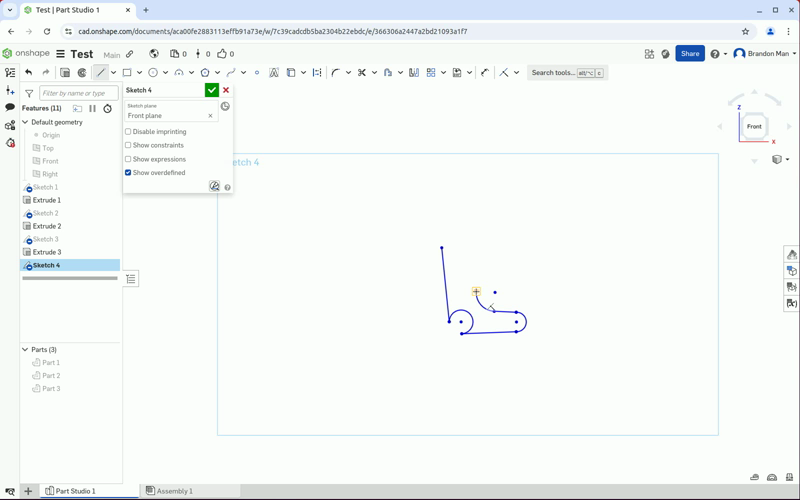
mouse_move(506, 291)
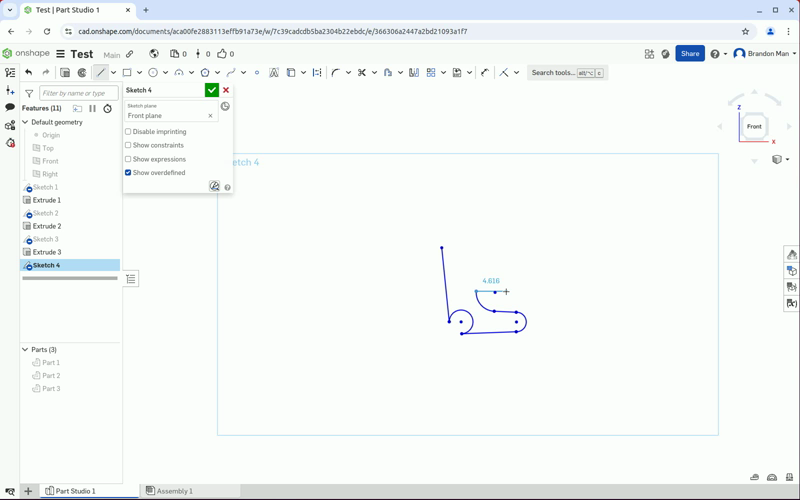
mouse_move(480, 247)
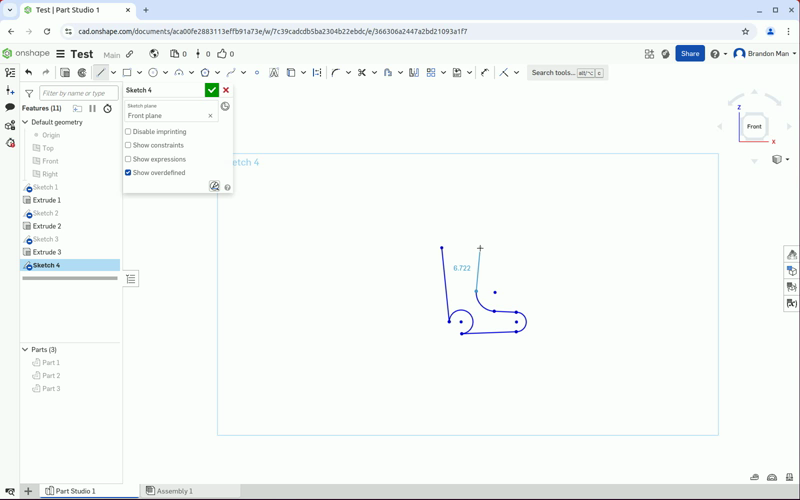
click(480, 247)
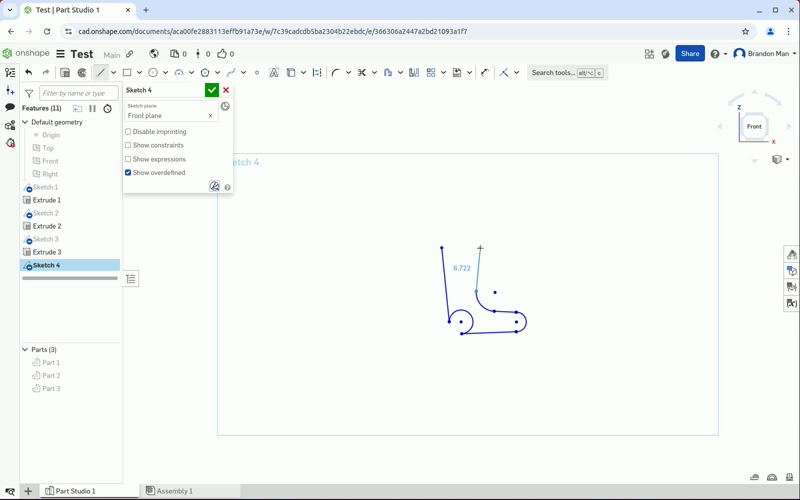
key_up(shift)
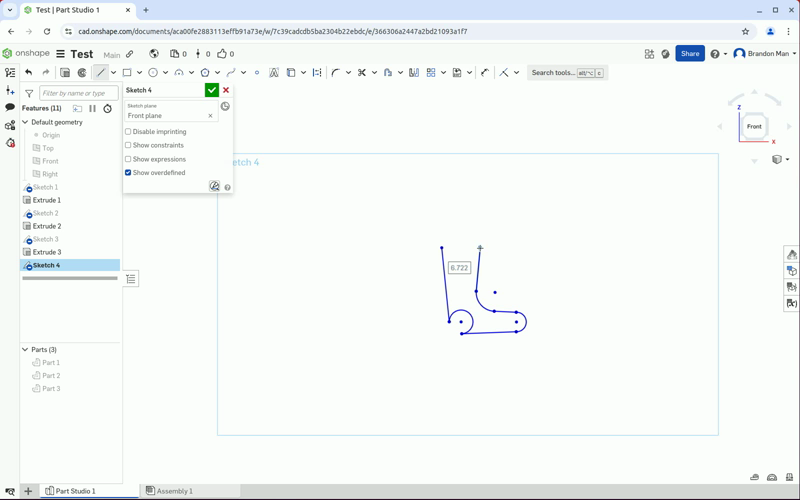
key(esc)
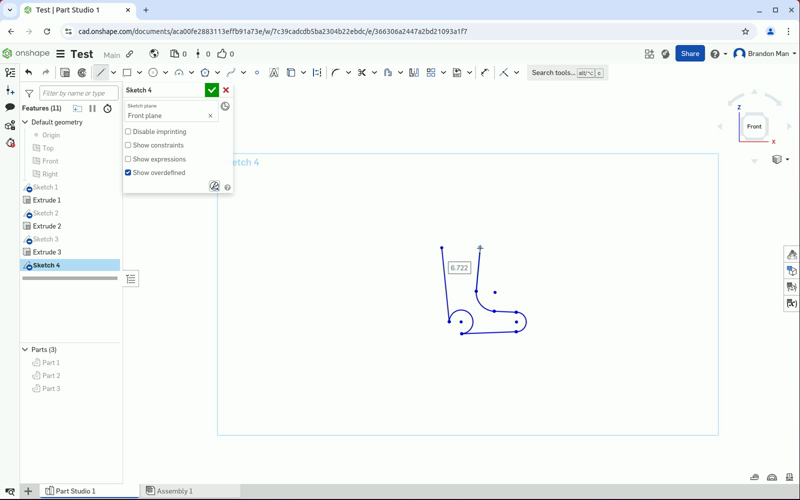
key(a)
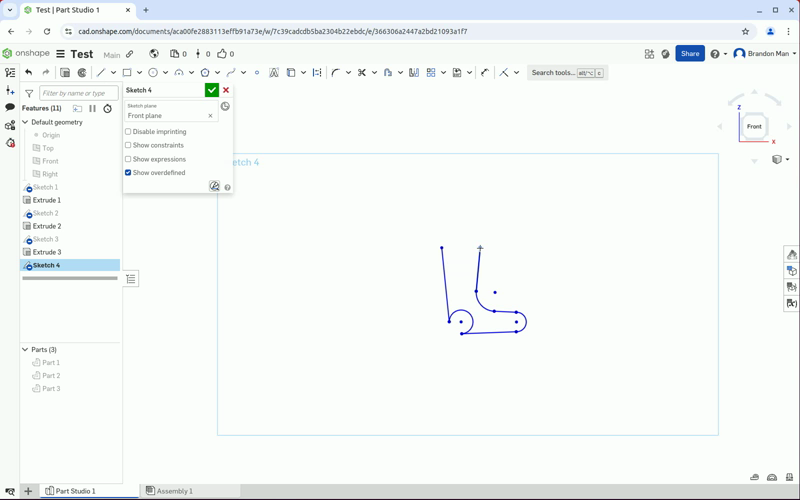
mouse_move(480, 247)
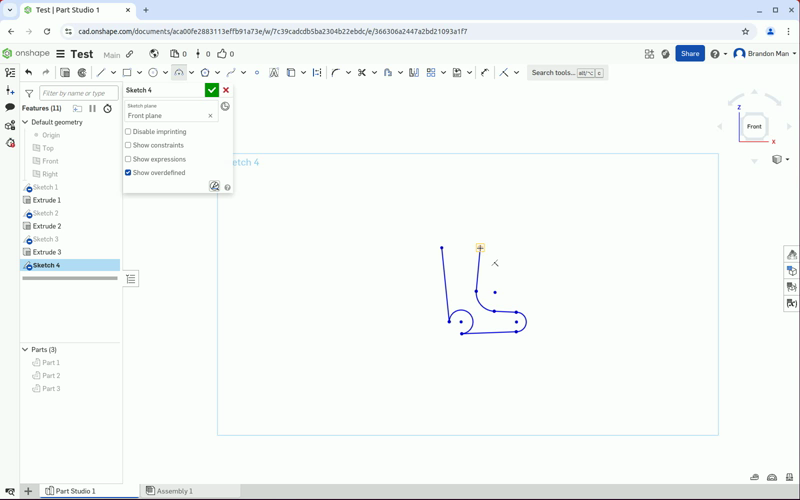
click(480, 247)
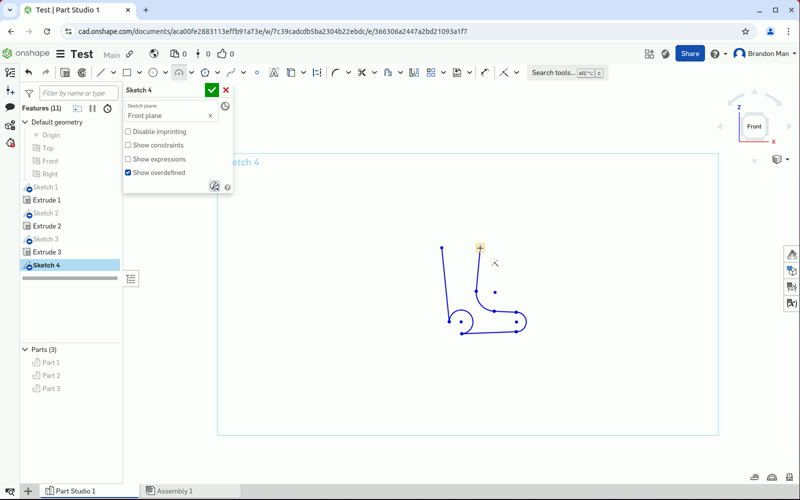
mouse_move(441, 247)
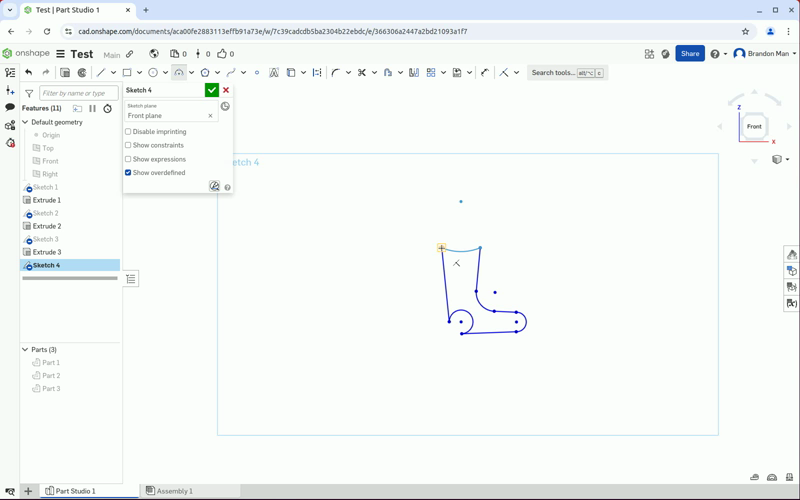
click(441, 247)
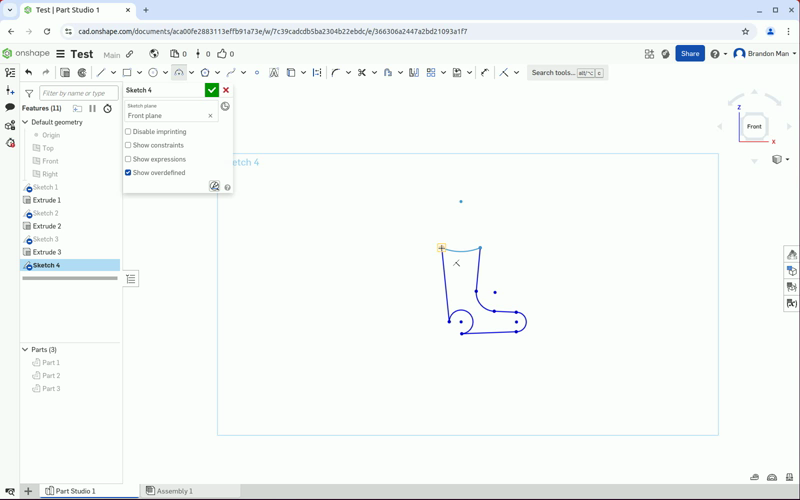
key_down(shift)
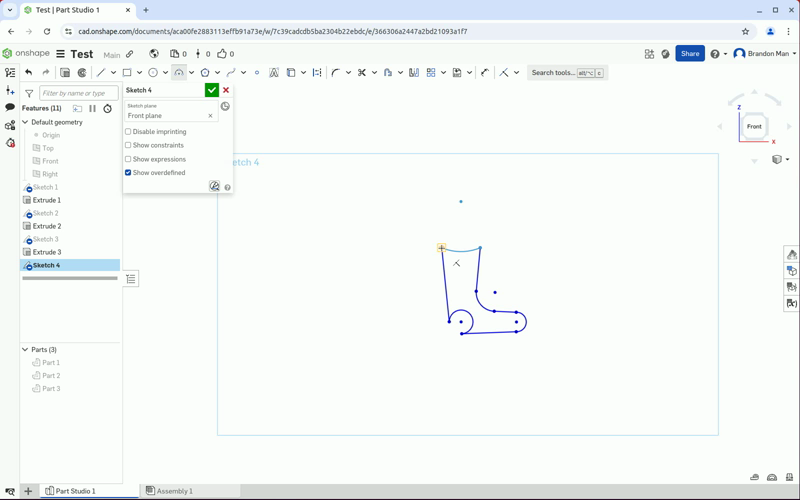
mouse_move(461, 263)
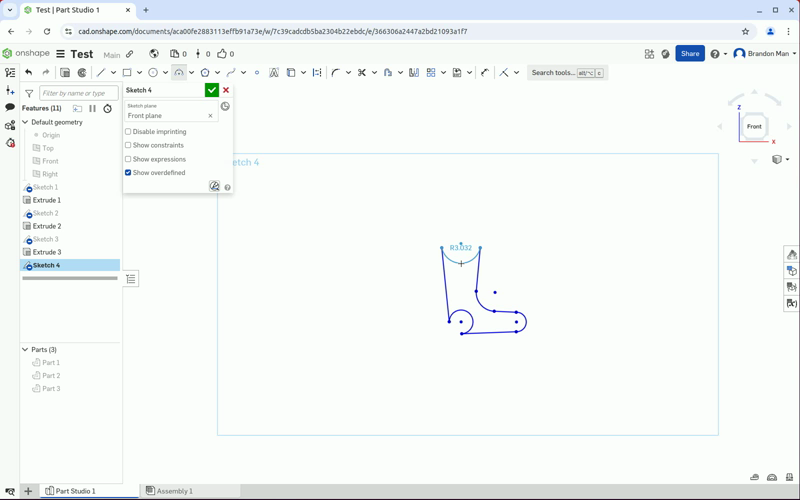
click(461, 263)
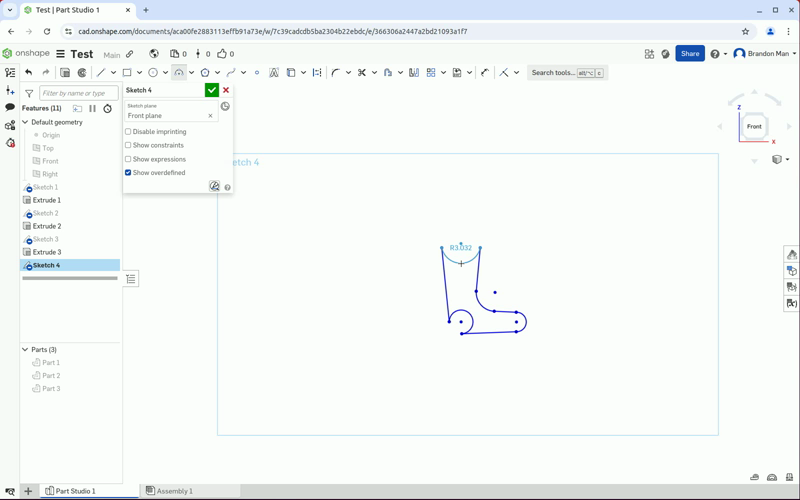
key_up(shift)
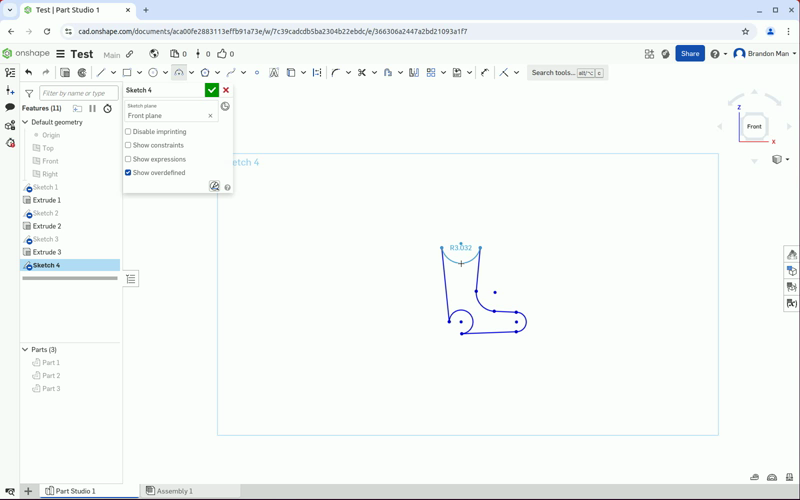
key(esc)
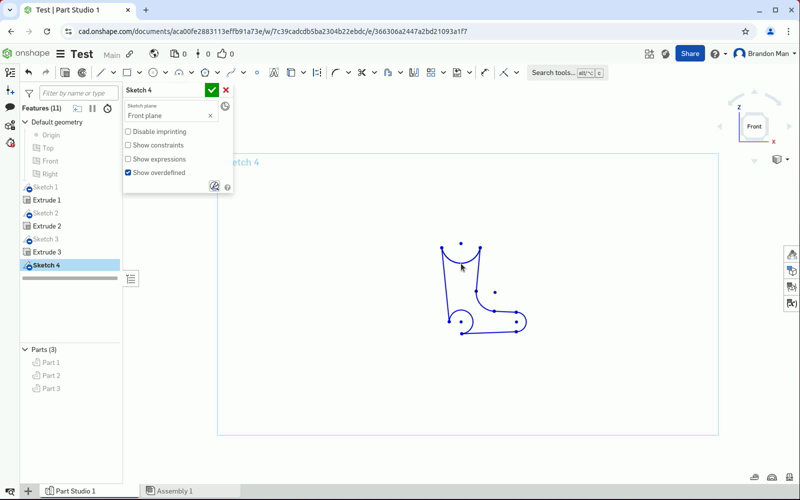
mouse_move(449, 284)
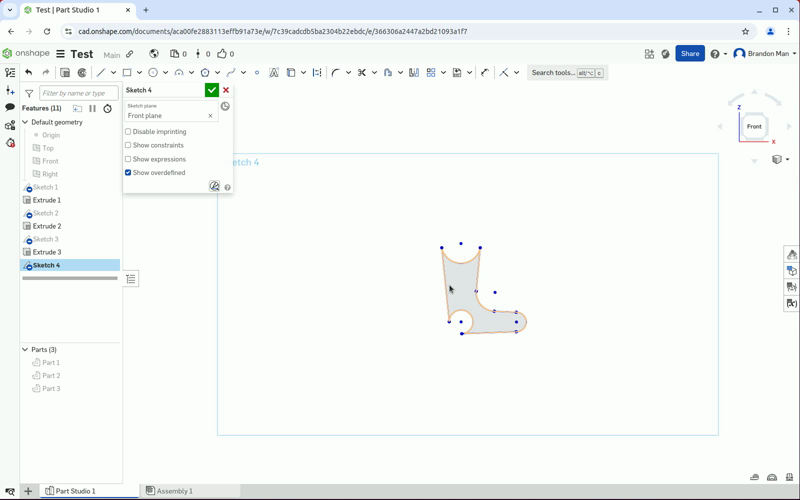
click(449, 284)
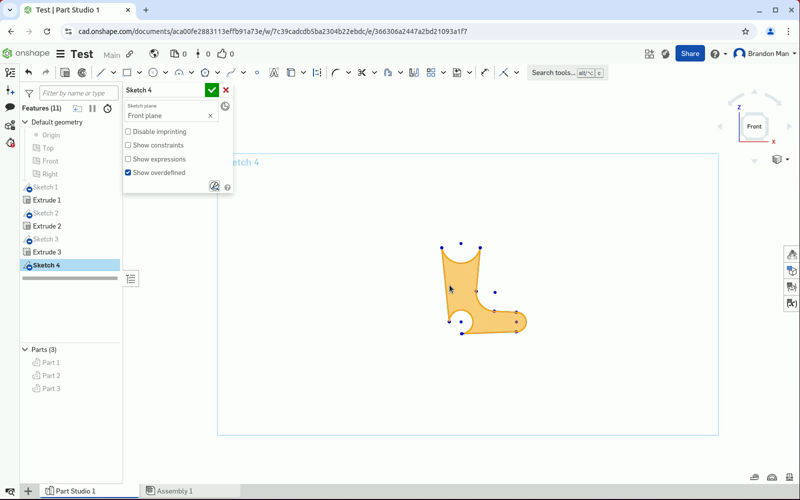
mouse_move(73, 352)
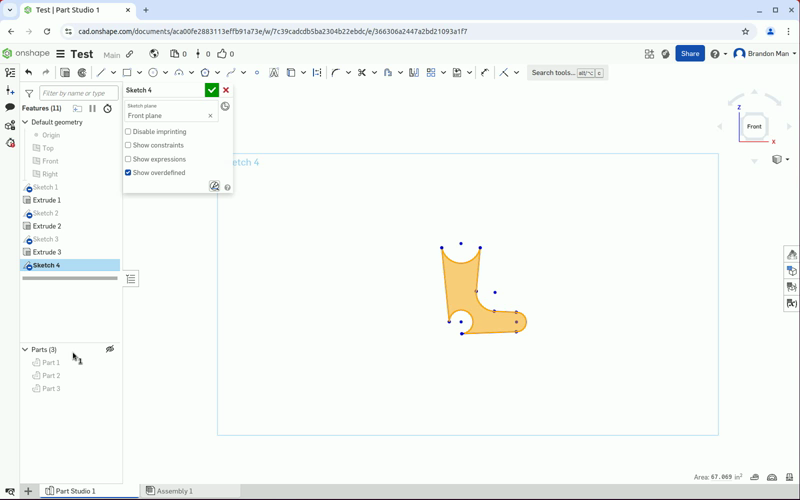
key(shift+y)
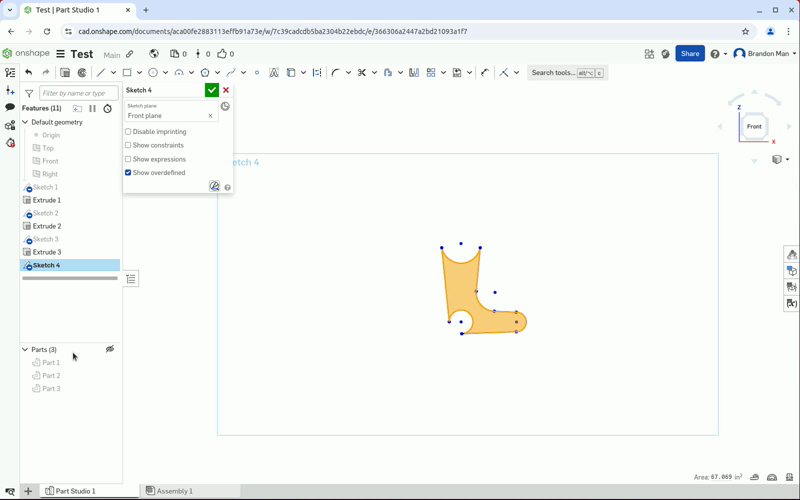
key(shift+e)
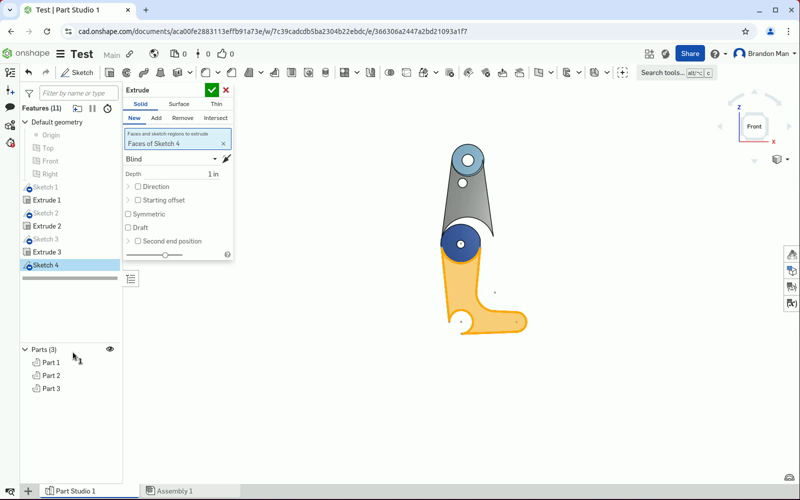
mouse_move(143, 106)
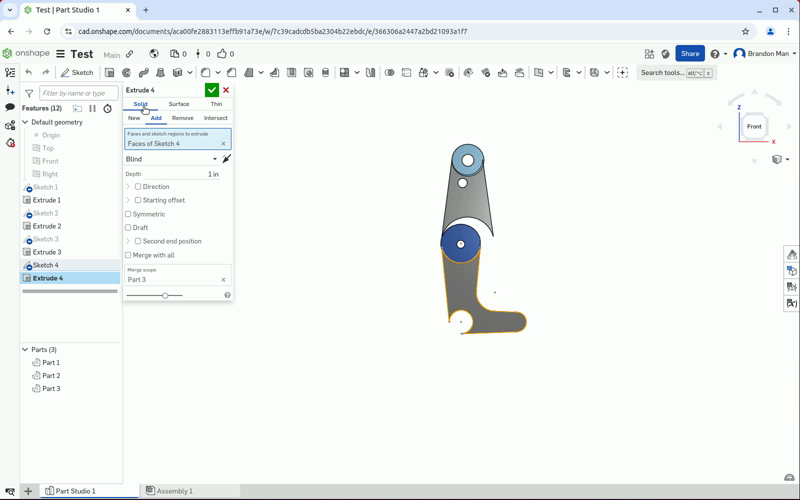
click(143, 106)
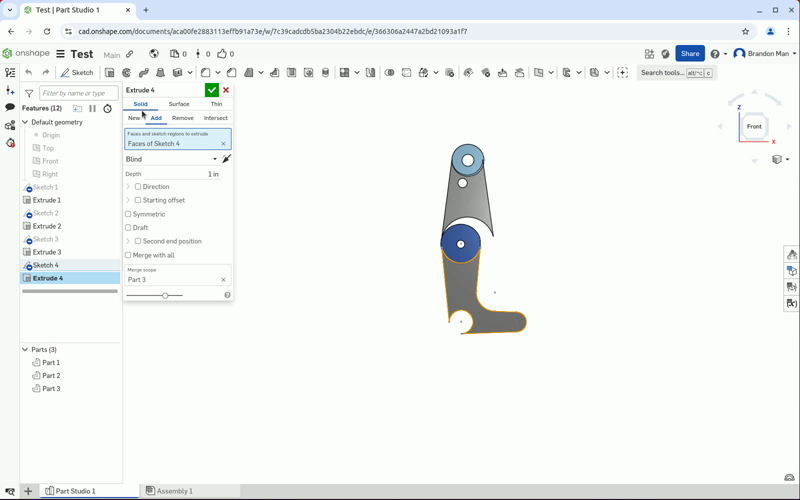
mouse_move(137, 120)
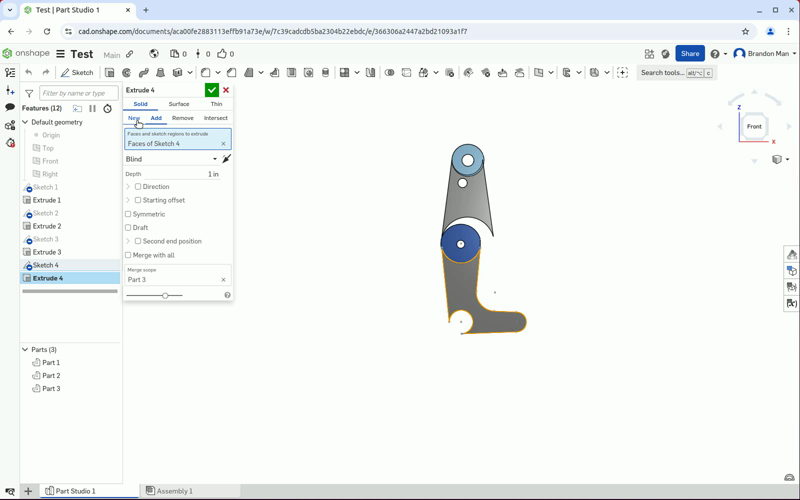
click(137, 120)
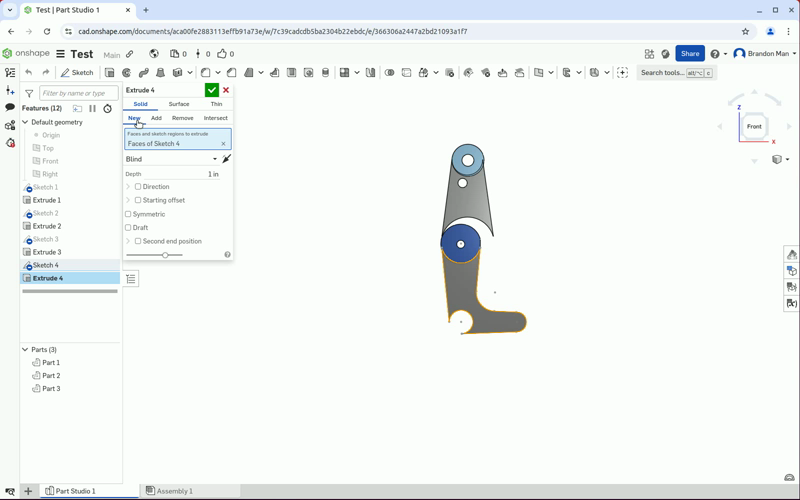
key(tab, 4)
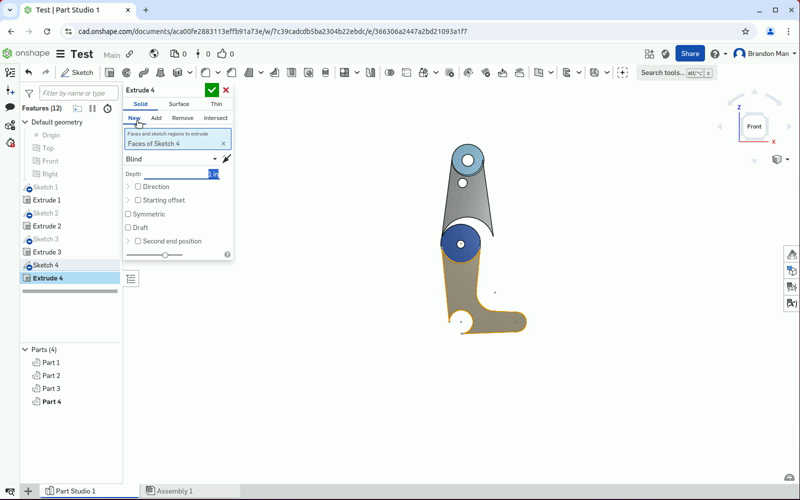
text(0.722)
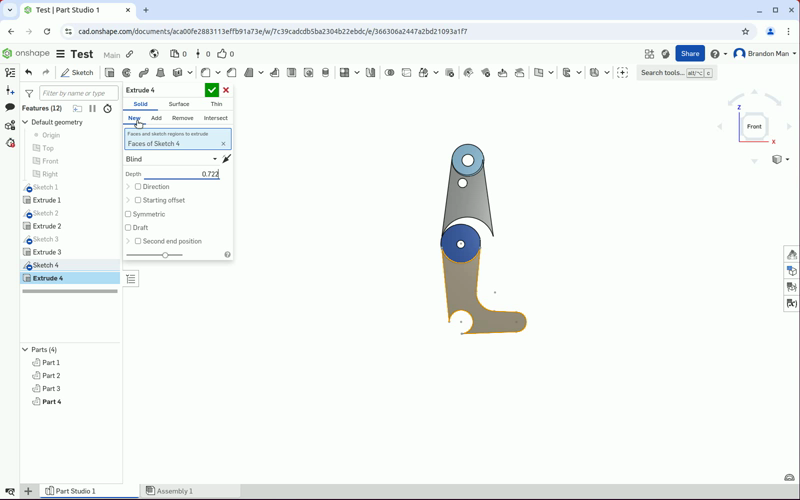
key(enter)
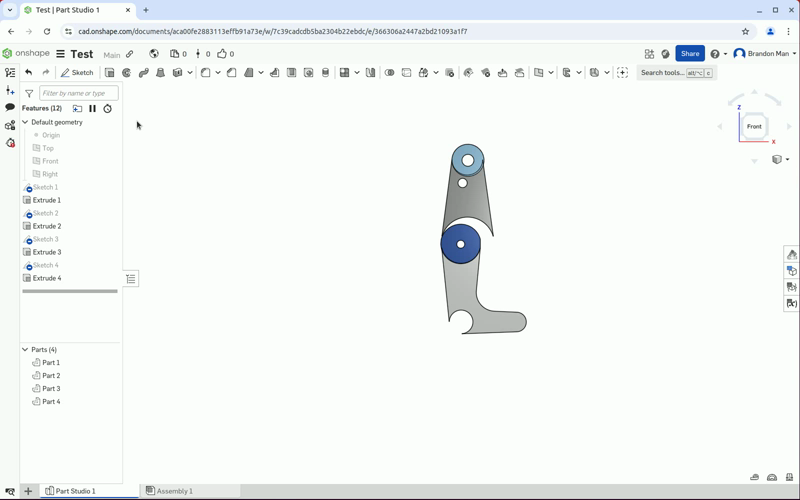
key(shift+h)
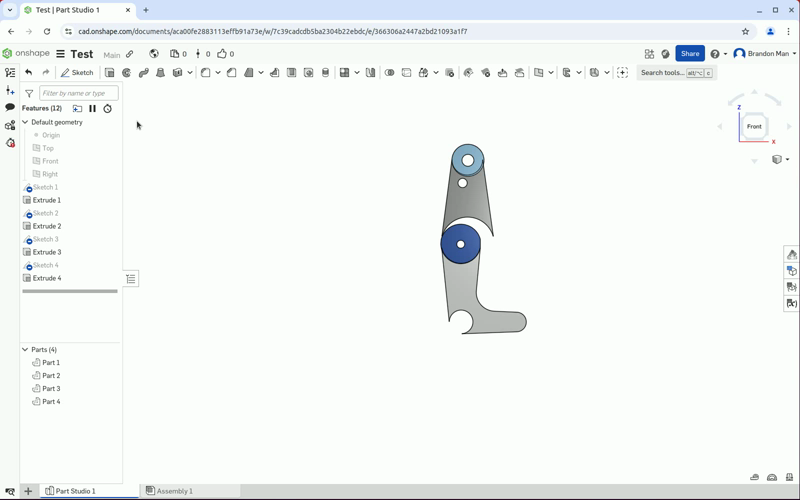
key(shift+h)
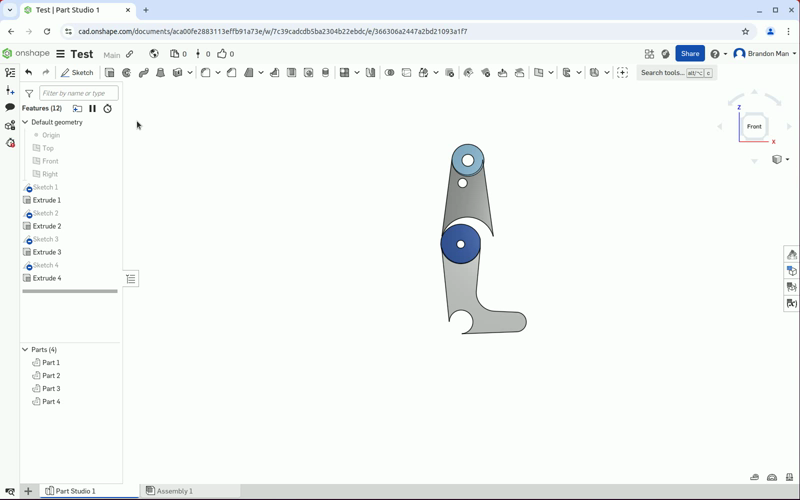
mouse_move(73, 189)
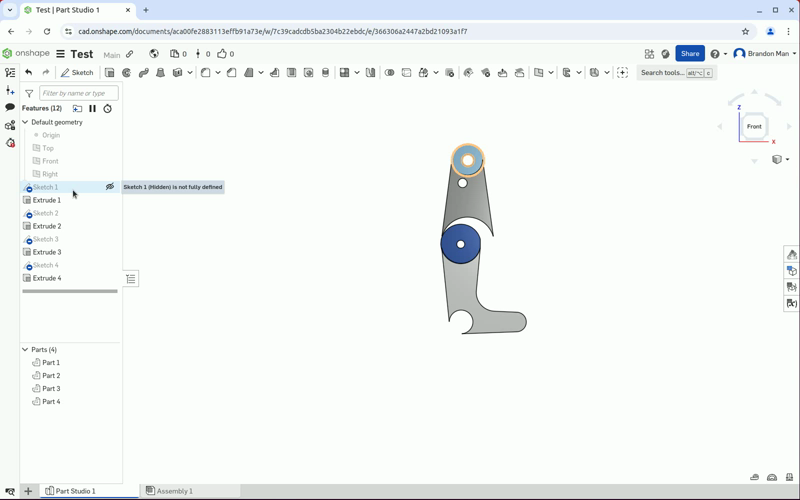
click(73, 189)
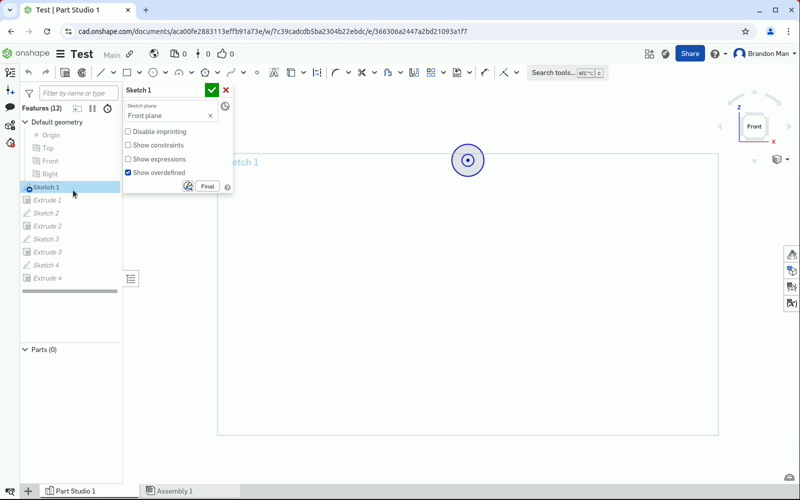
mouse_move(229, 92)
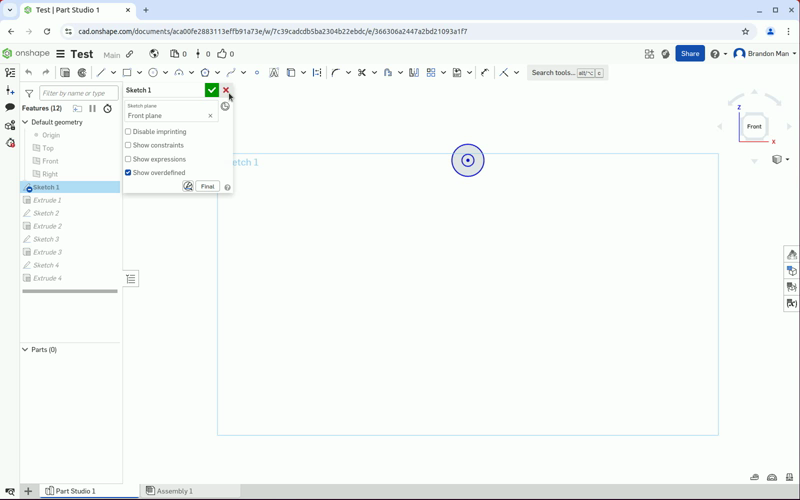
click(229, 92)
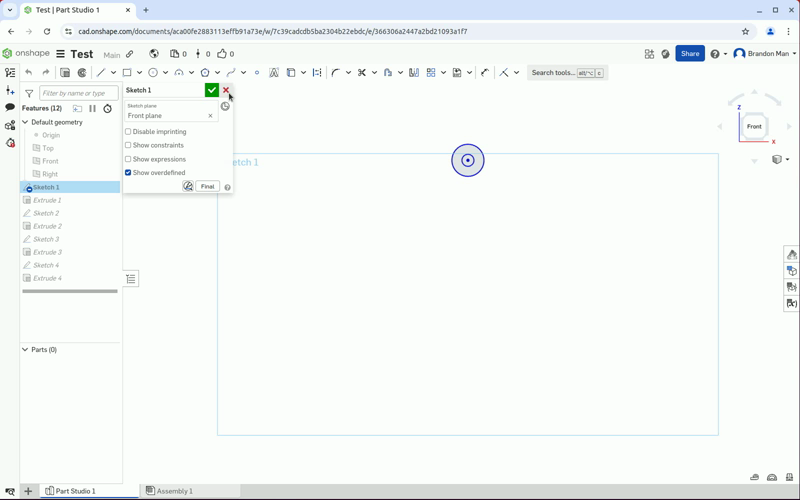
key(shift+s)
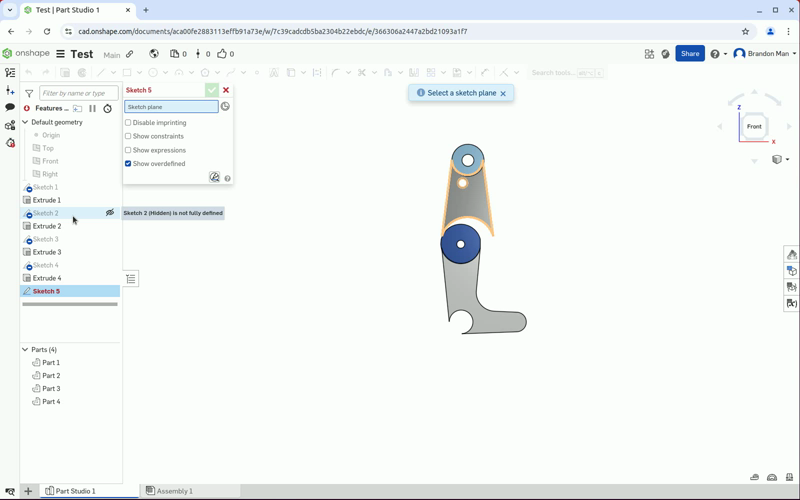
scroll(3)
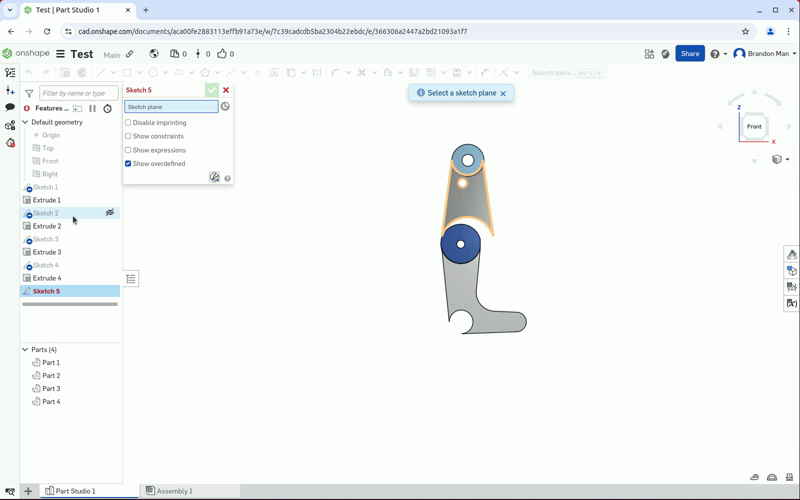
mouse_move(73, 163)
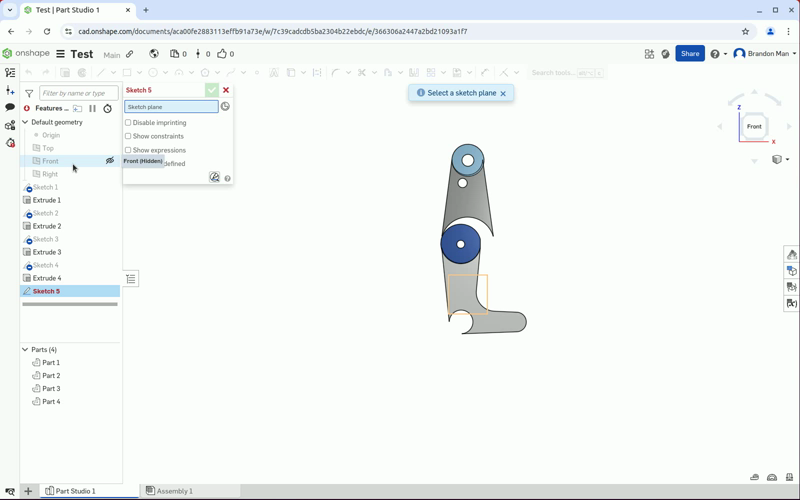
click(73, 163)
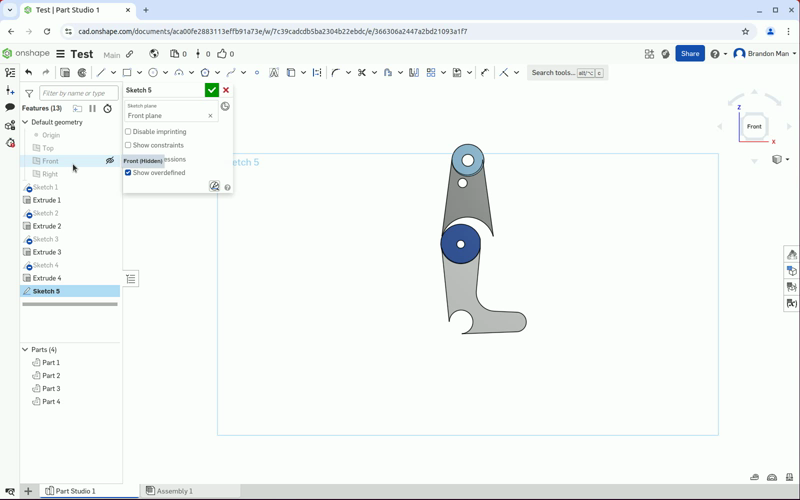
mouse_move(73, 352)
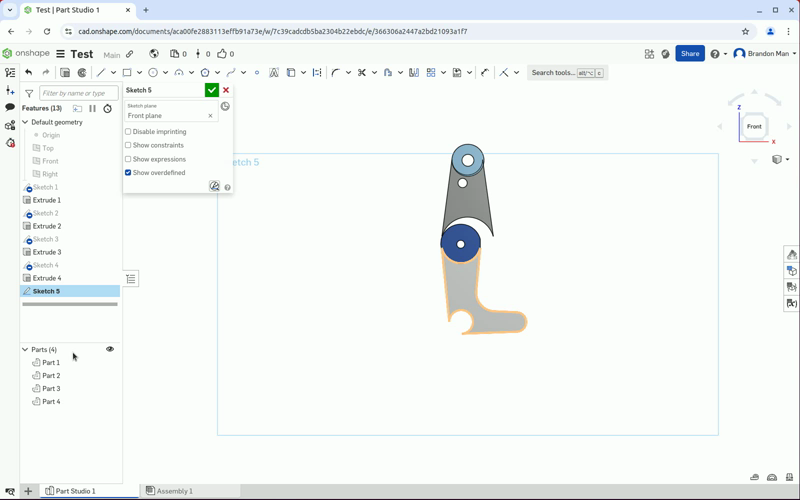
key(y)
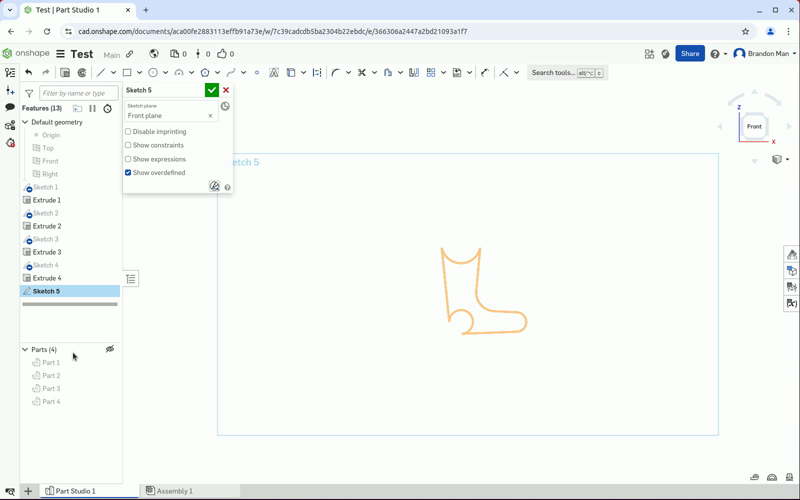
key(l)
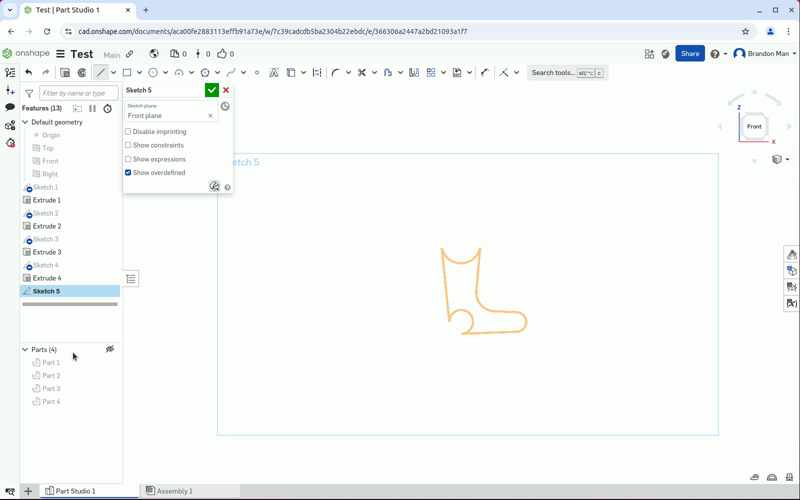
key_down(shift)
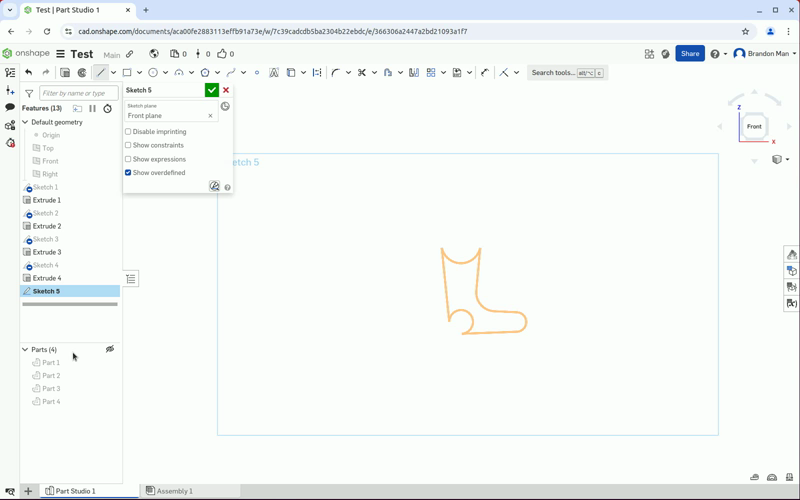
mouse_move(460, 334)
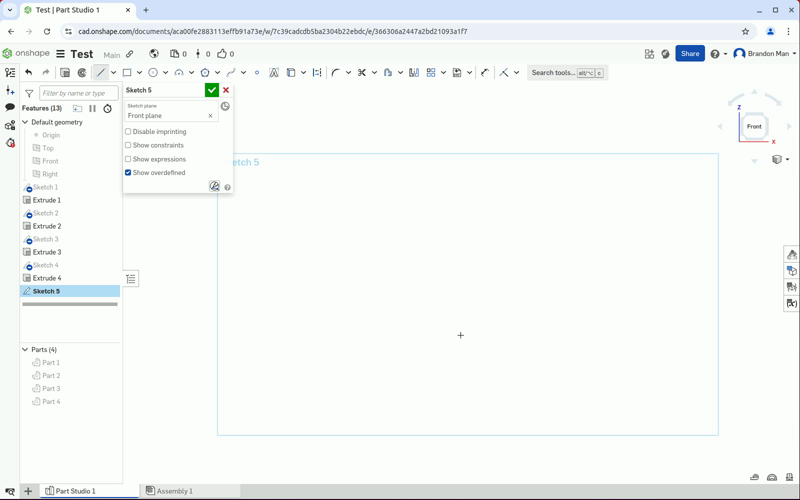
click(460, 334)
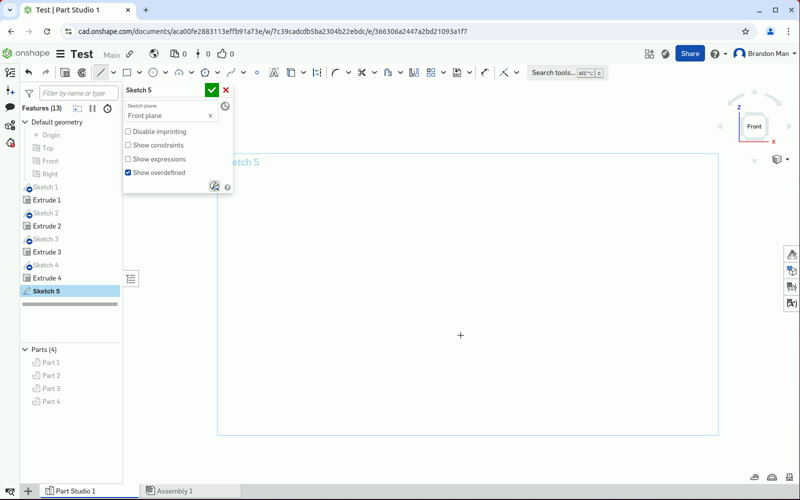
key_up(shift)
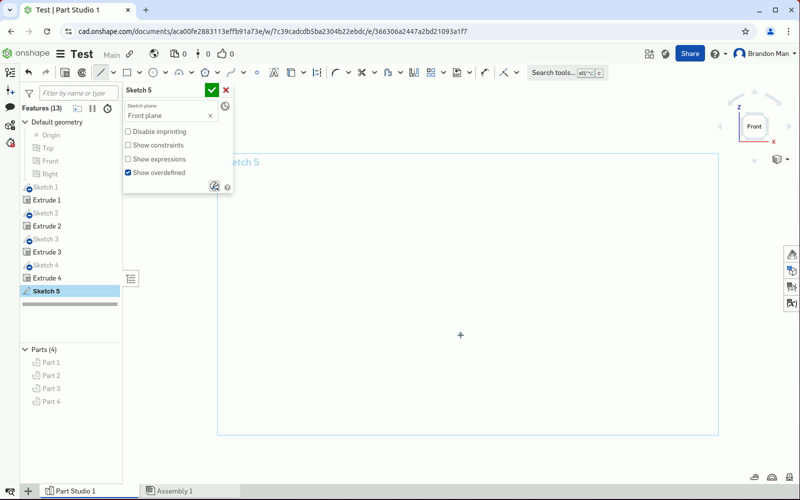
key_down(shift)
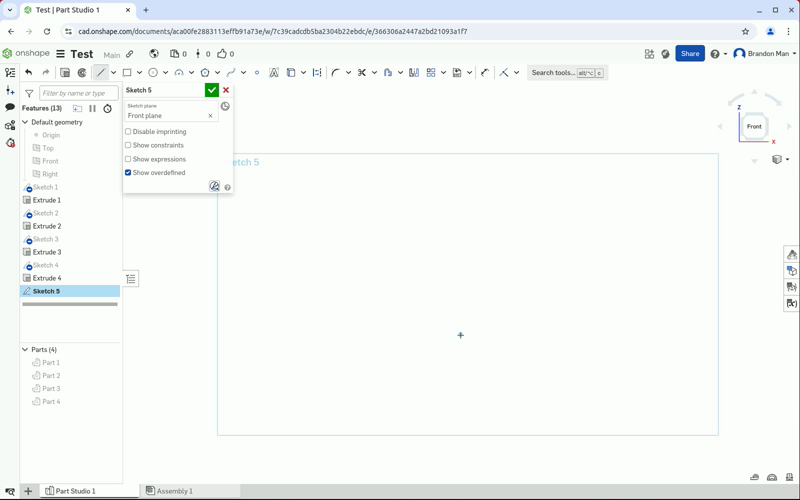
mouse_move(490, 334)
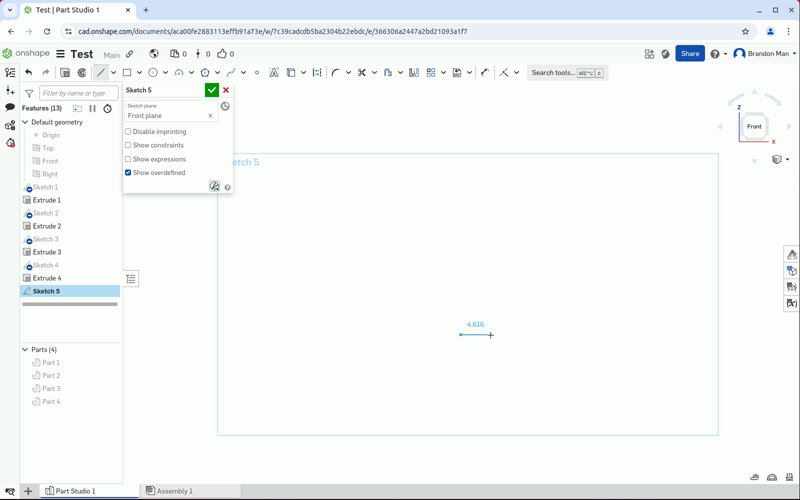
mouse_move(461, 334)
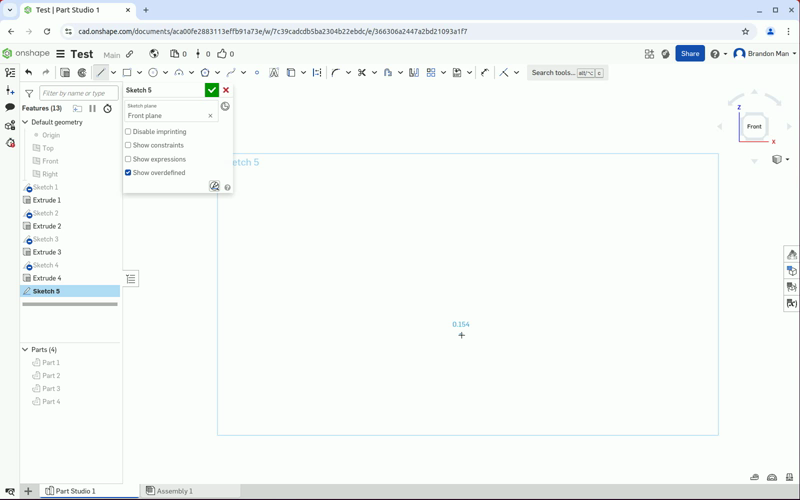
scroll(6)
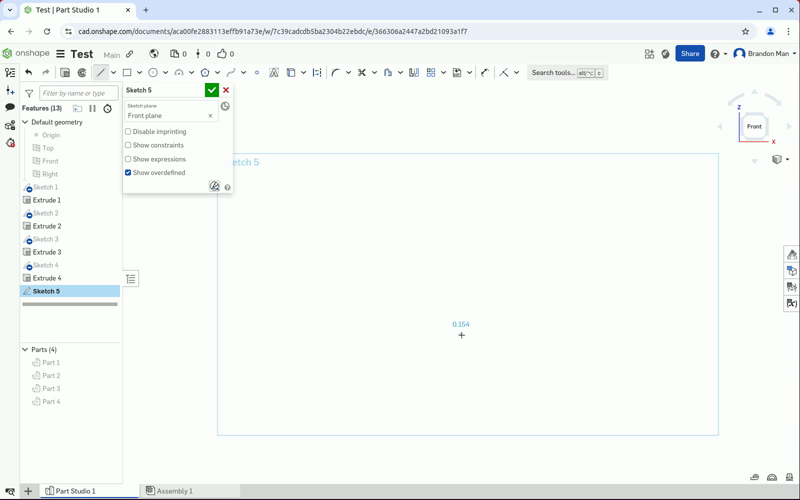
scroll(6)
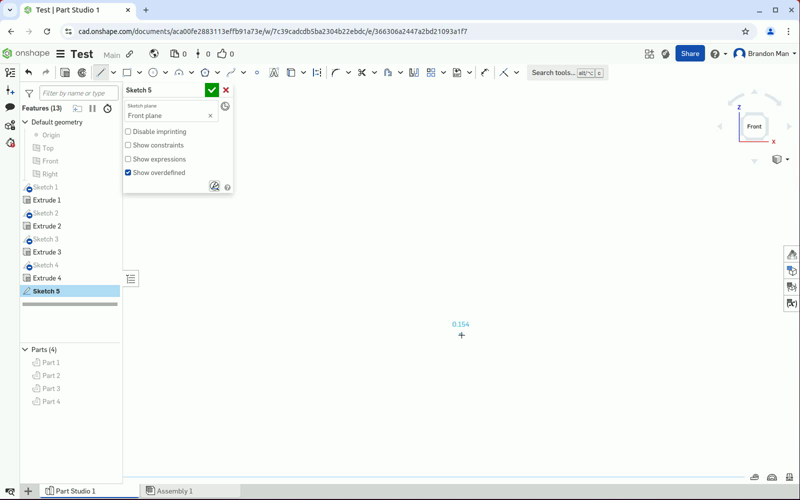
scroll(6)
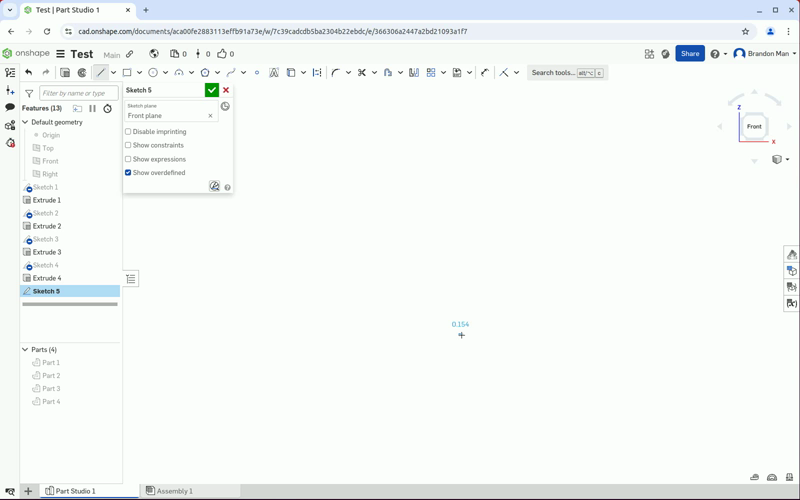
scroll(6)
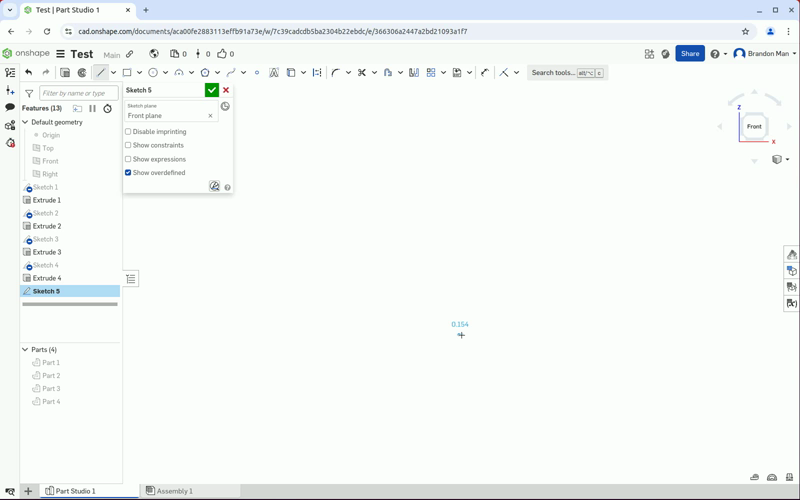
scroll(6)
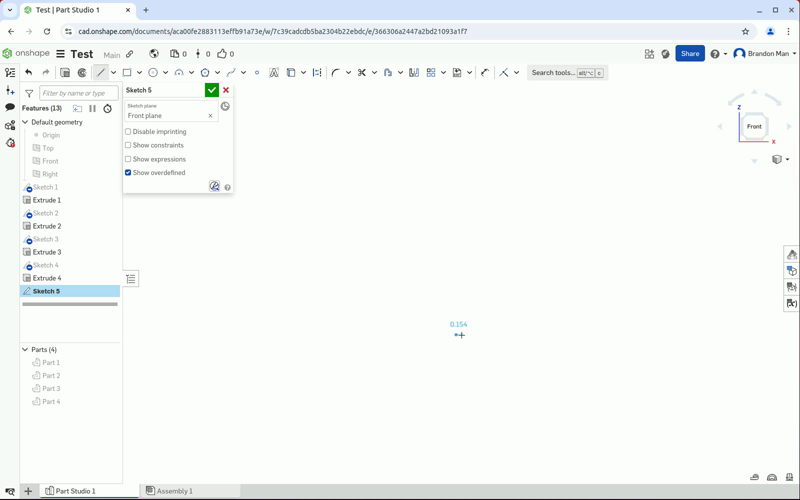
scroll(6)
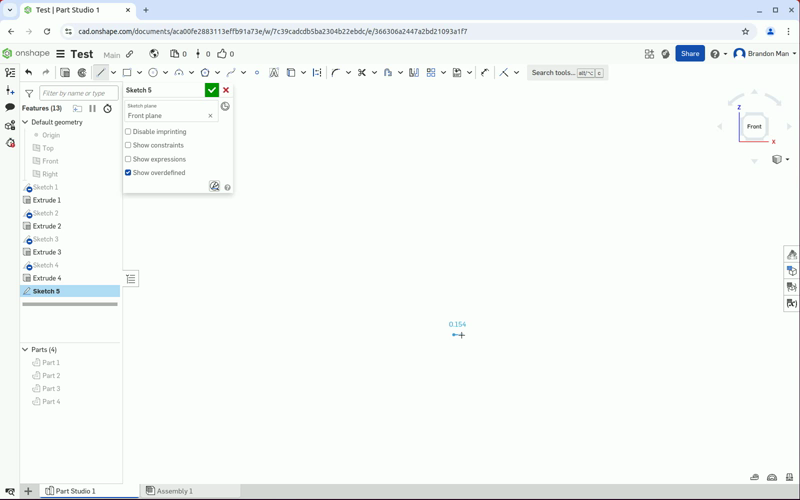
scroll(6)
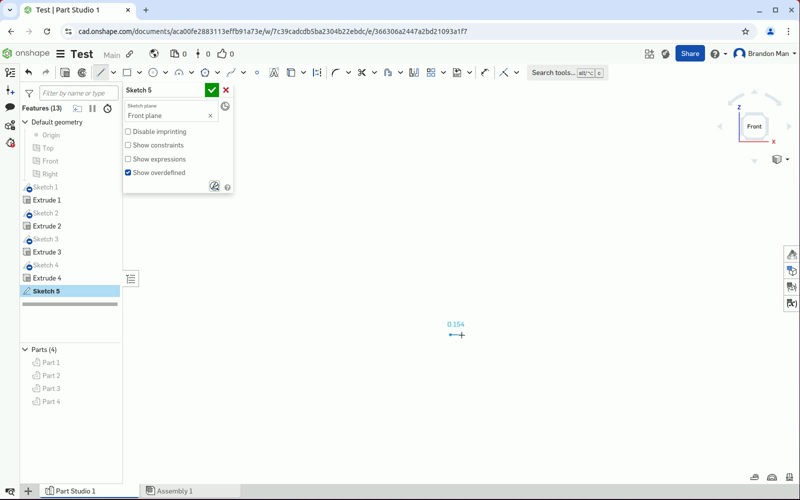
click(461, 334)
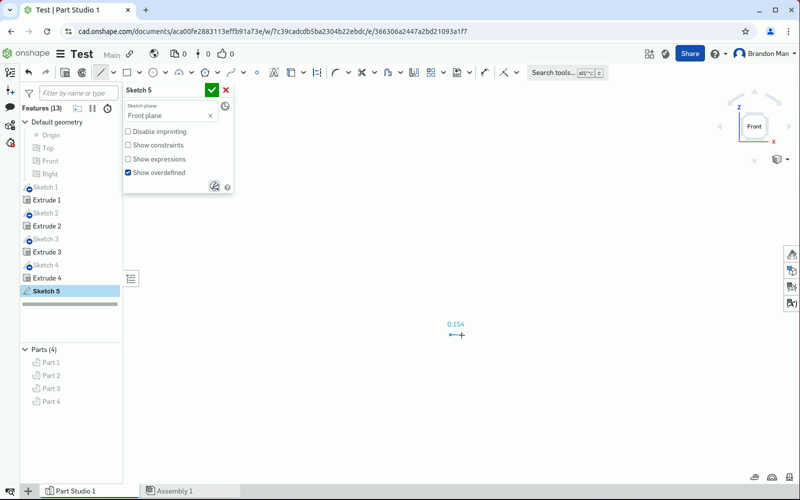
scroll(-6)
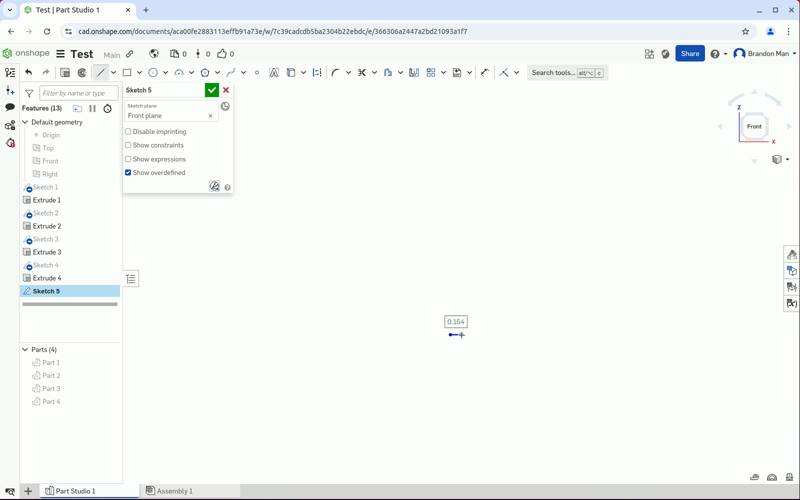
scroll(-6)
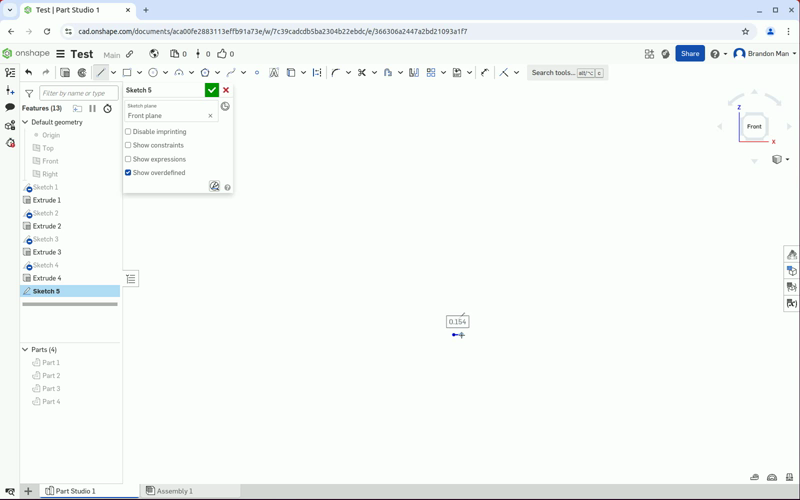
scroll(-6)
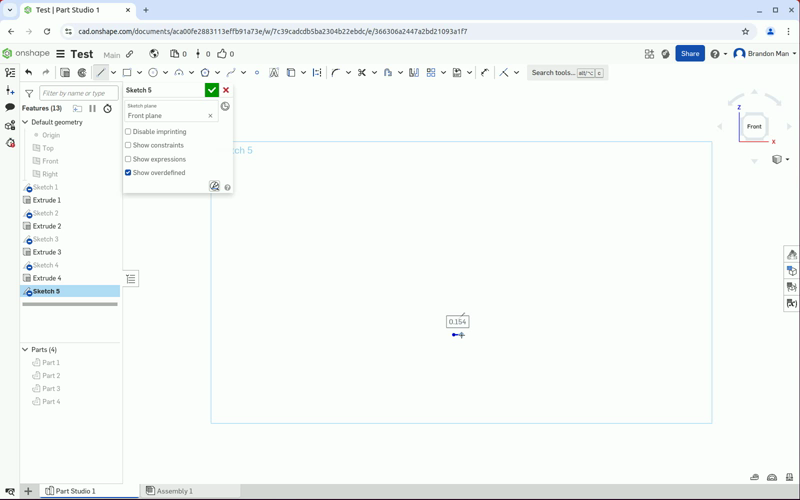
scroll(-6)
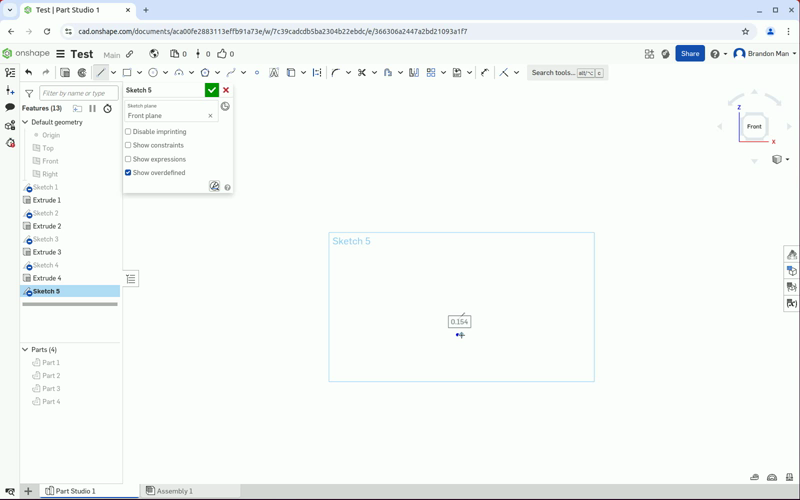
scroll(-6)
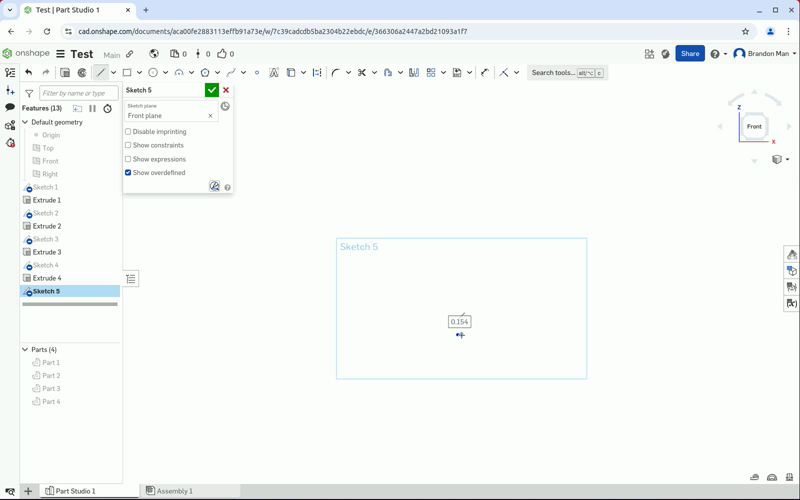
scroll(-6)
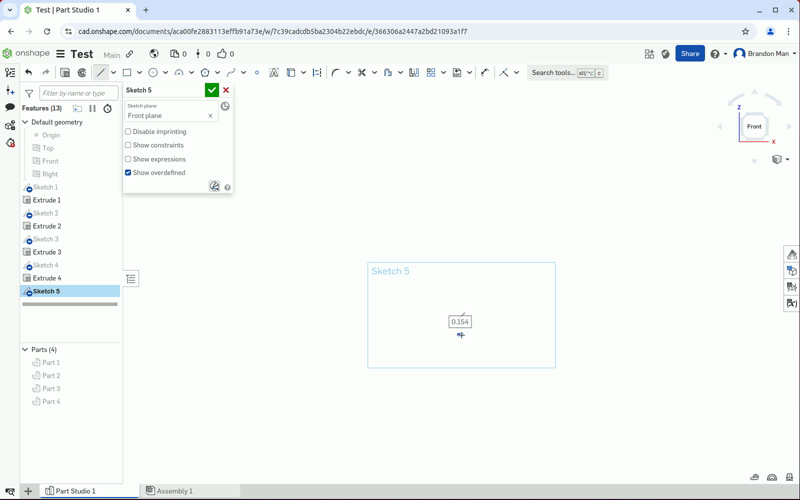
scroll(-6)
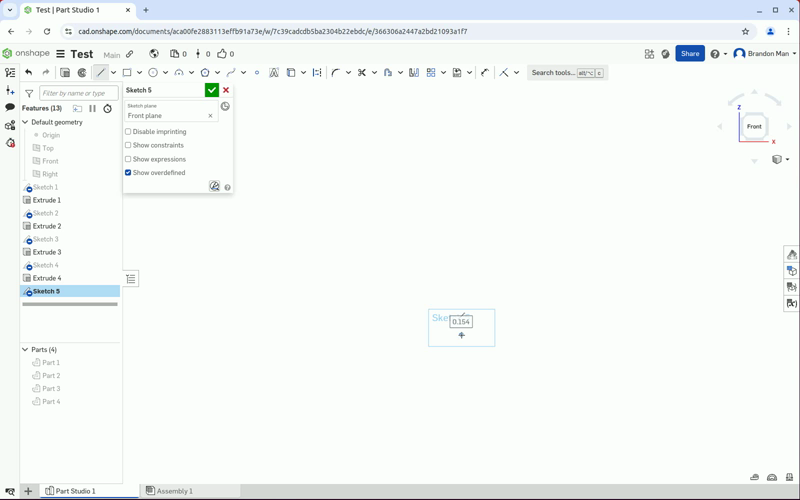
key_up(shift)
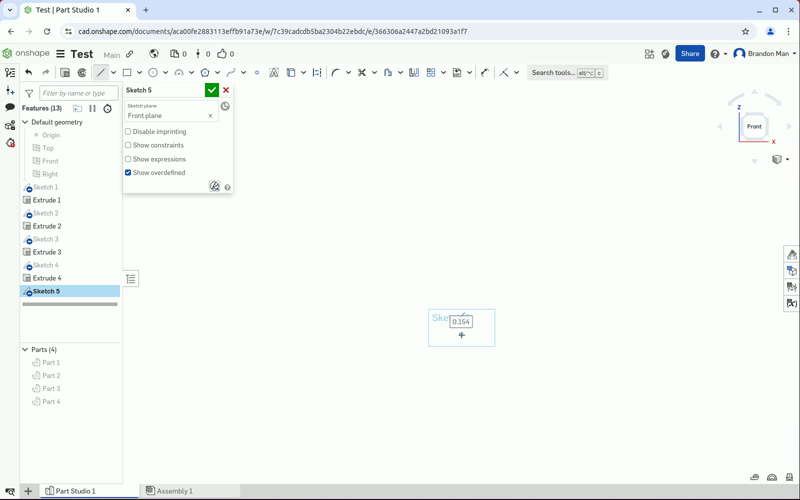
key(esc)
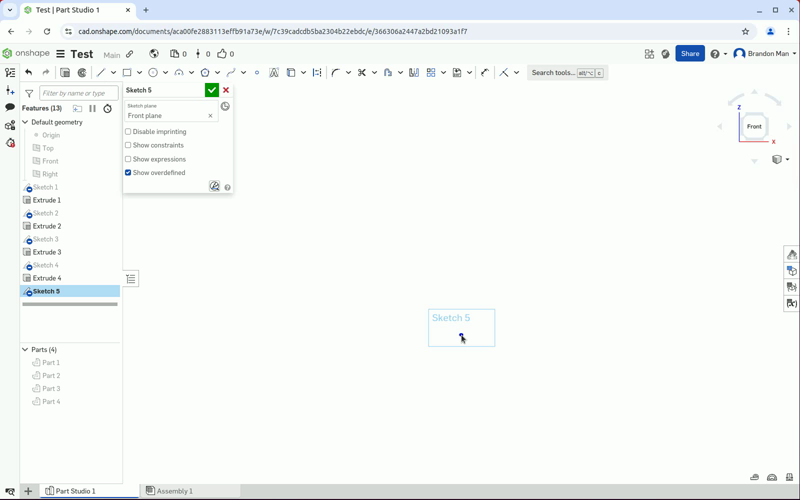
key(a)
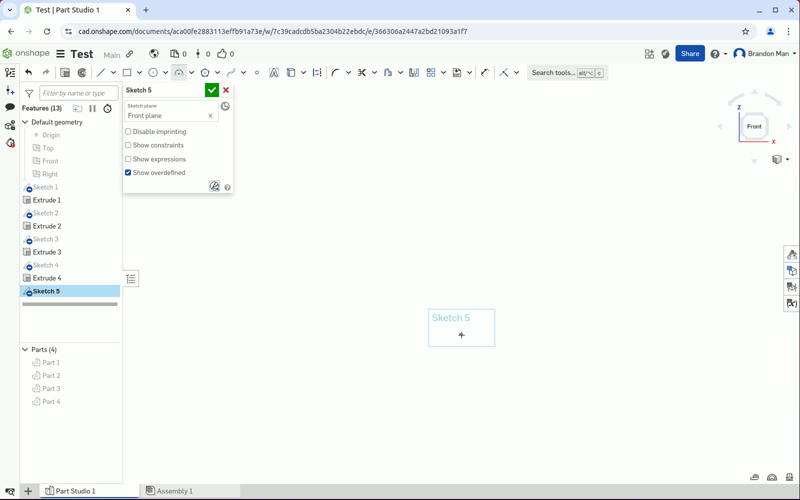
mouse_move(461, 334)
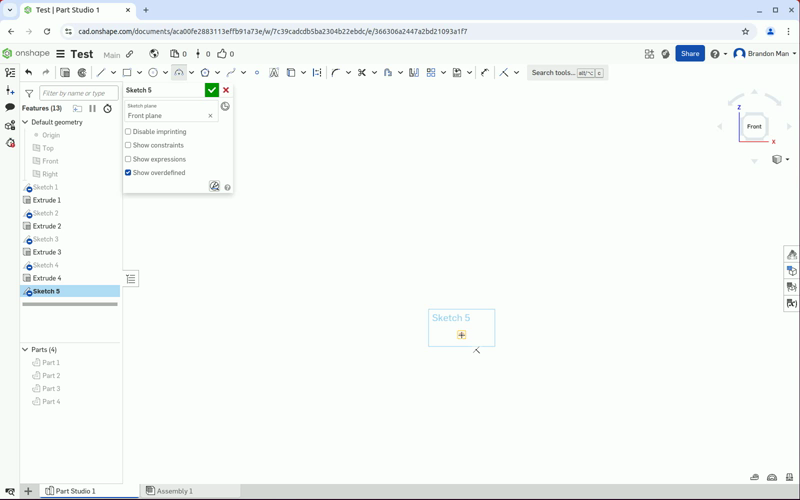
scroll(6)
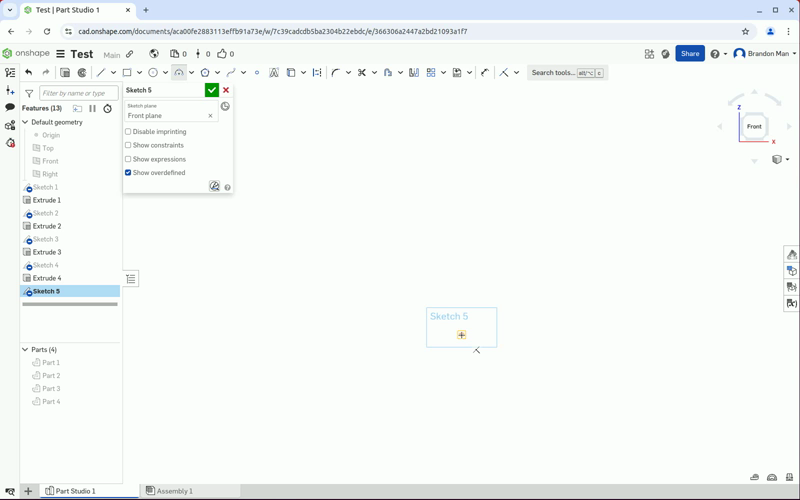
scroll(6)
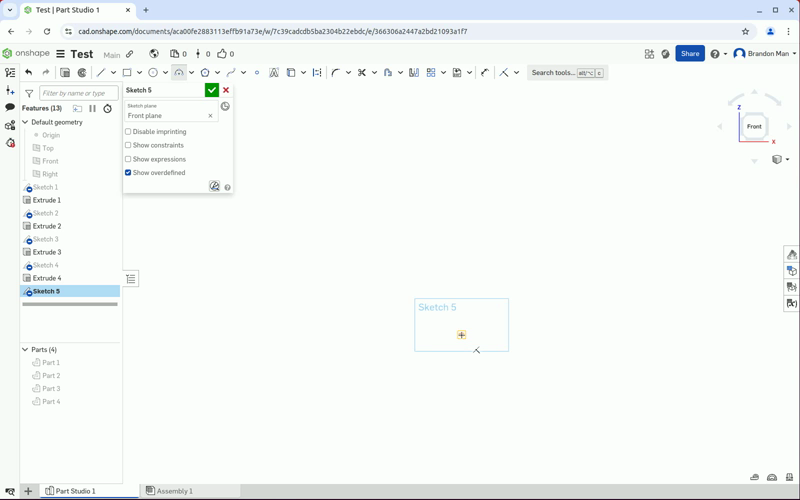
scroll(6)
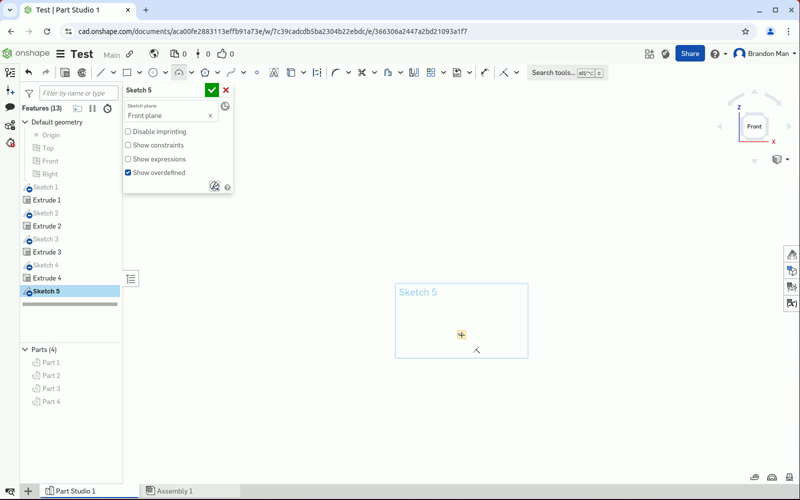
scroll(6)
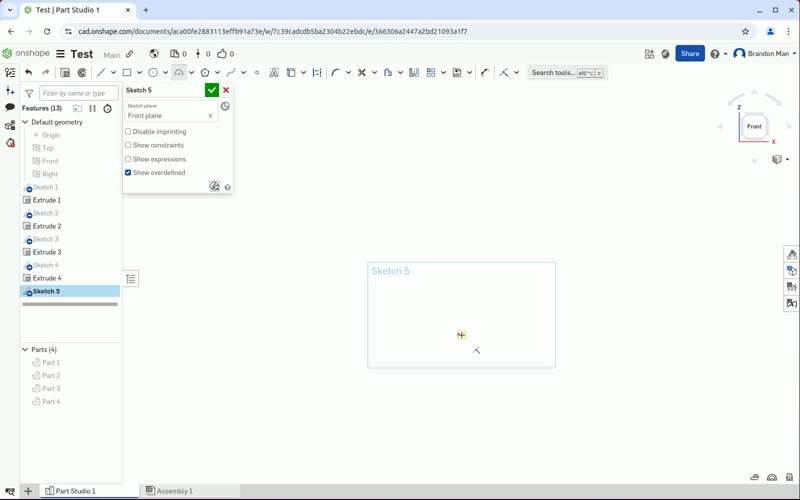
scroll(6)
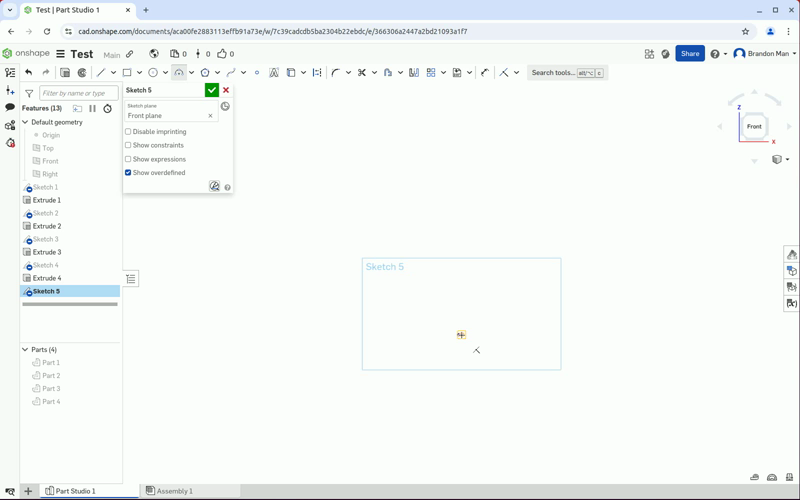
scroll(6)
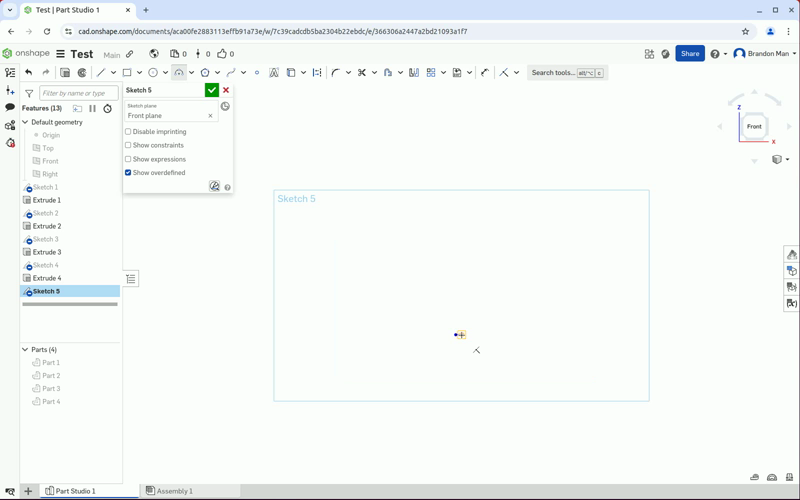
scroll(6)
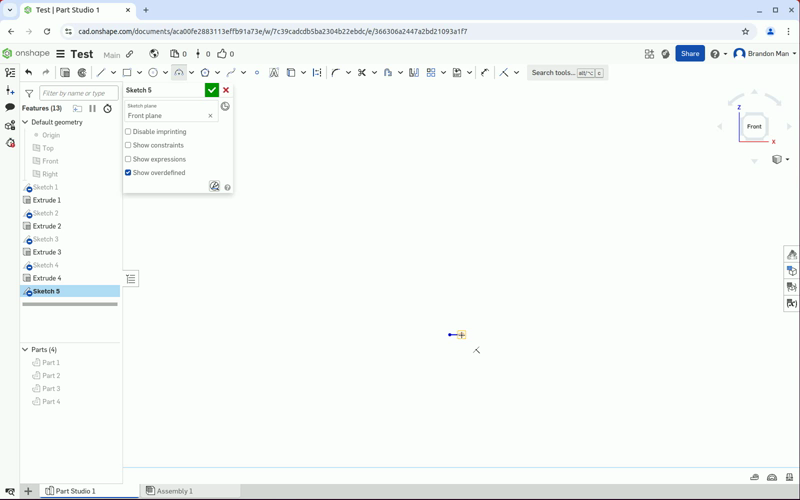
click(461, 334)
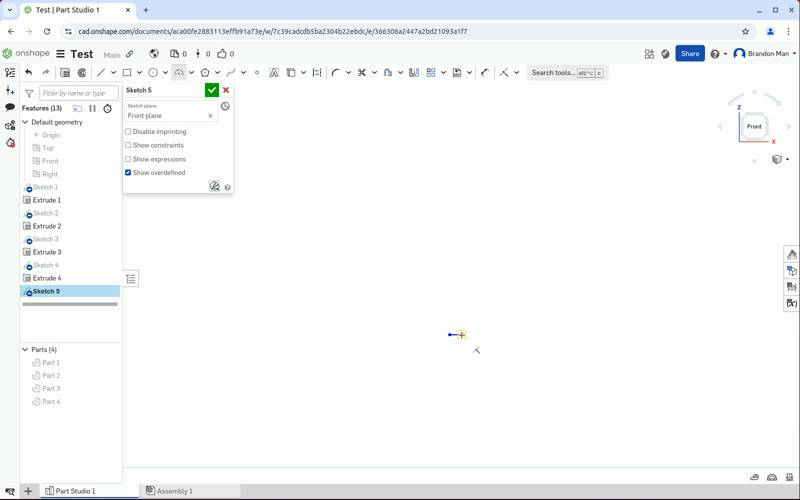
scroll(-6)
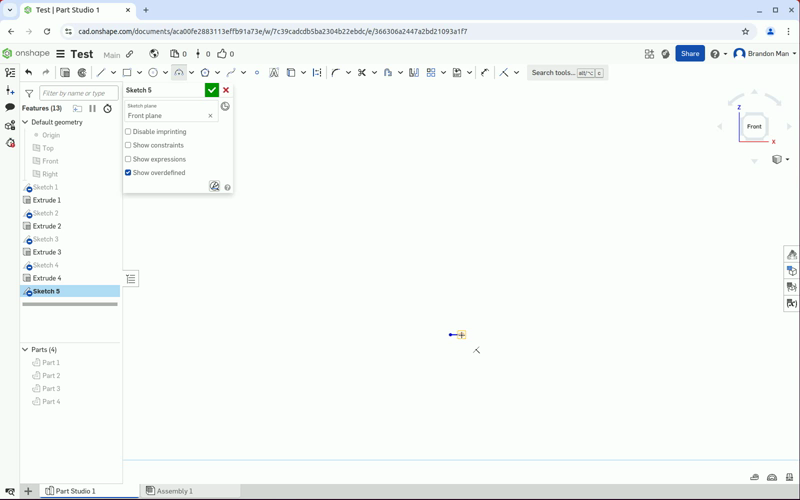
scroll(-6)
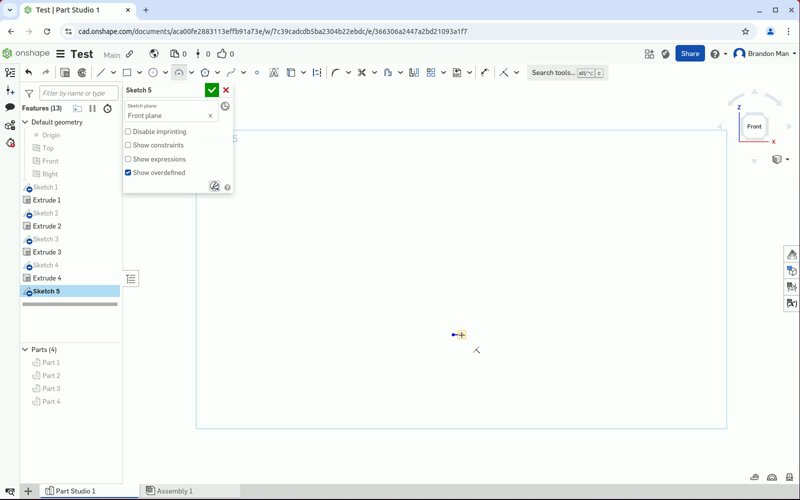
scroll(-6)
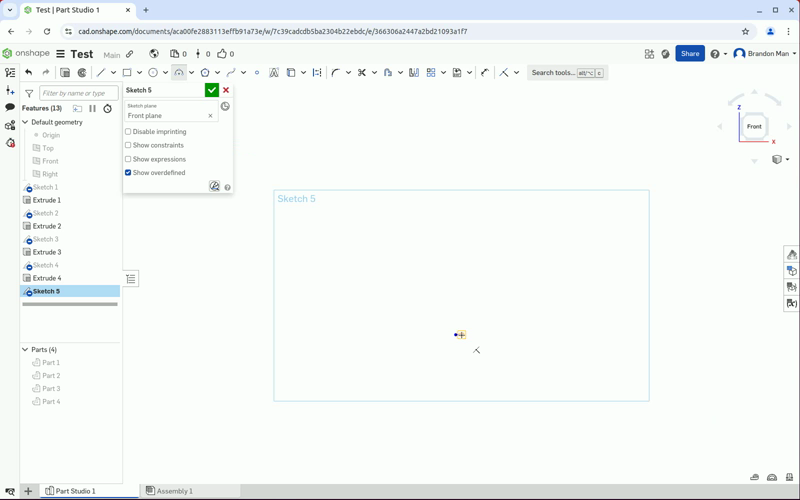
scroll(-6)
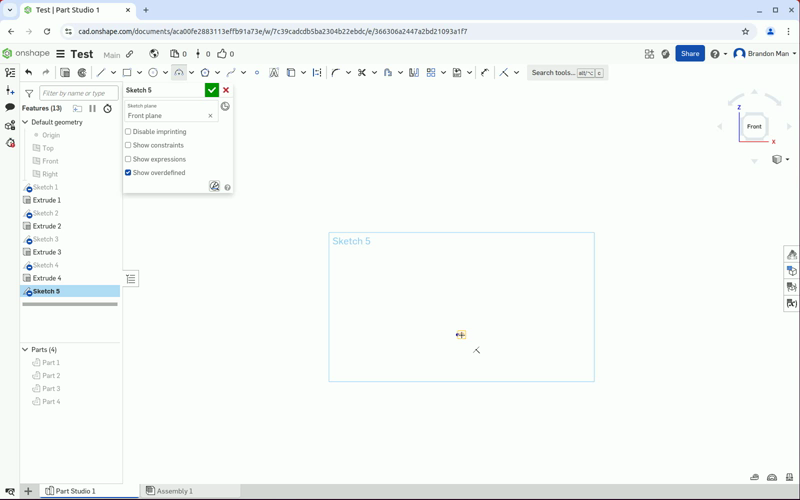
scroll(-6)
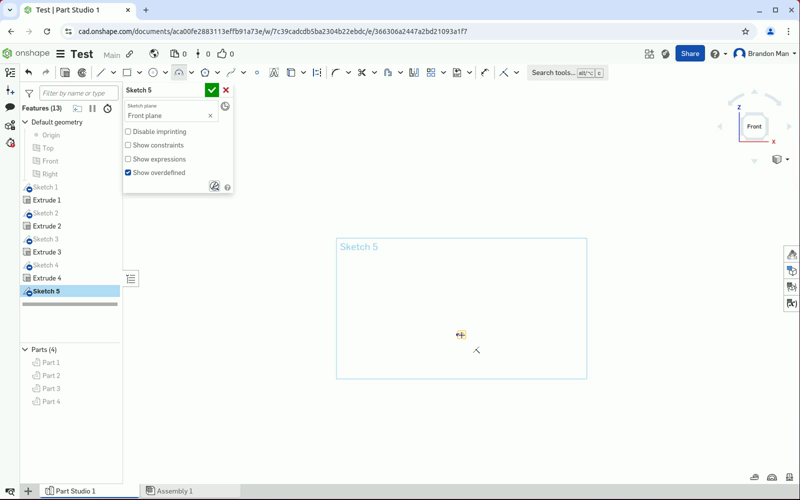
scroll(-6)
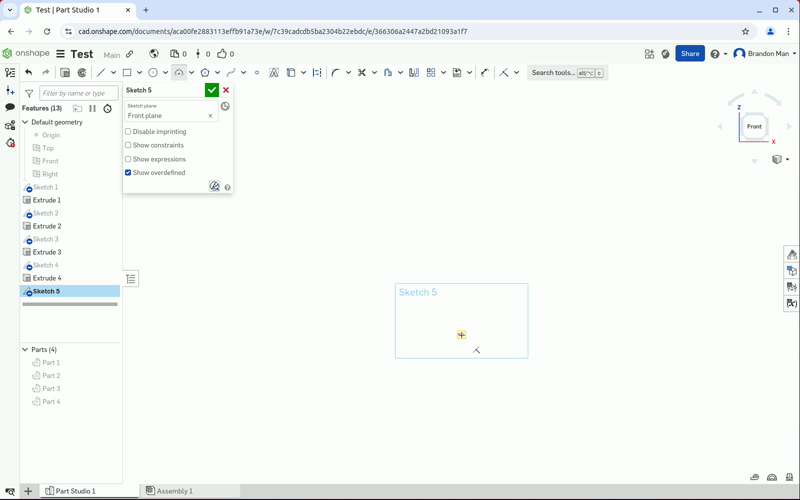
scroll(-6)
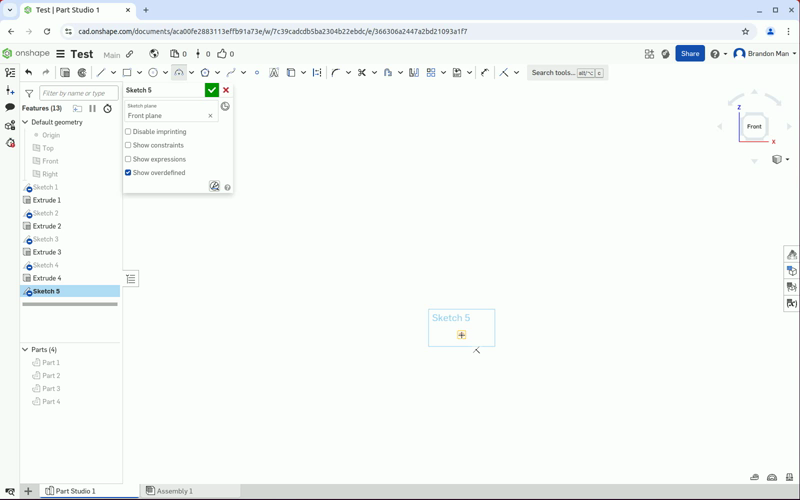
mouse_move(460, 334)
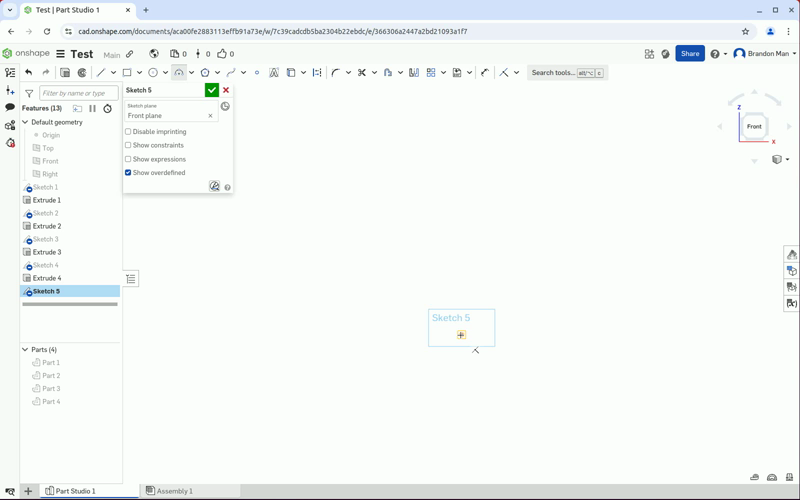
scroll(6)
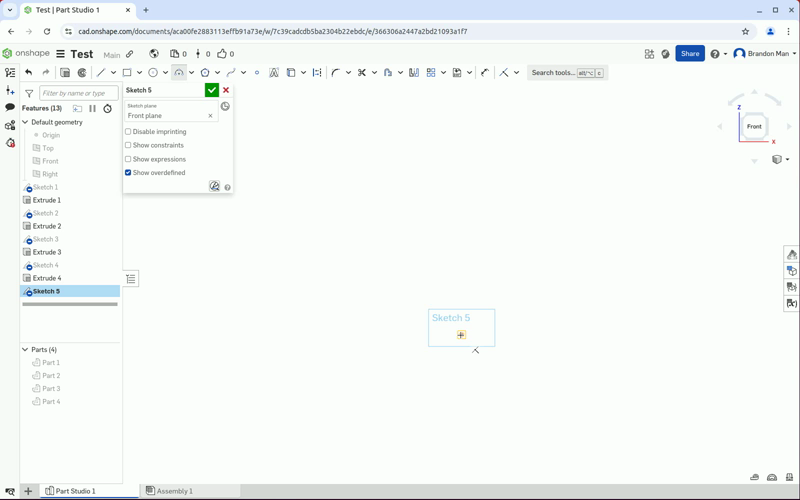
scroll(6)
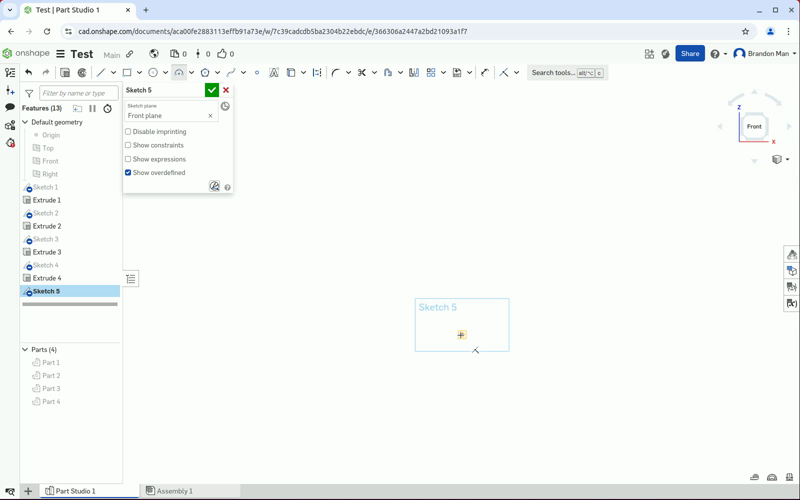
scroll(6)
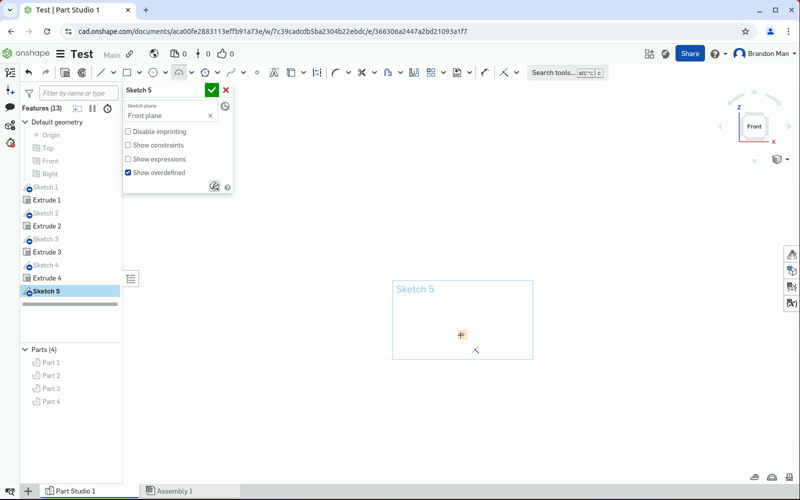
scroll(6)
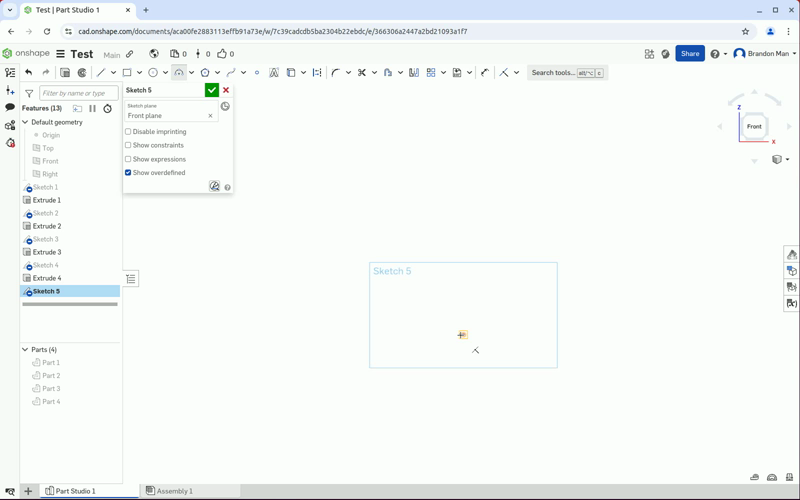
scroll(6)
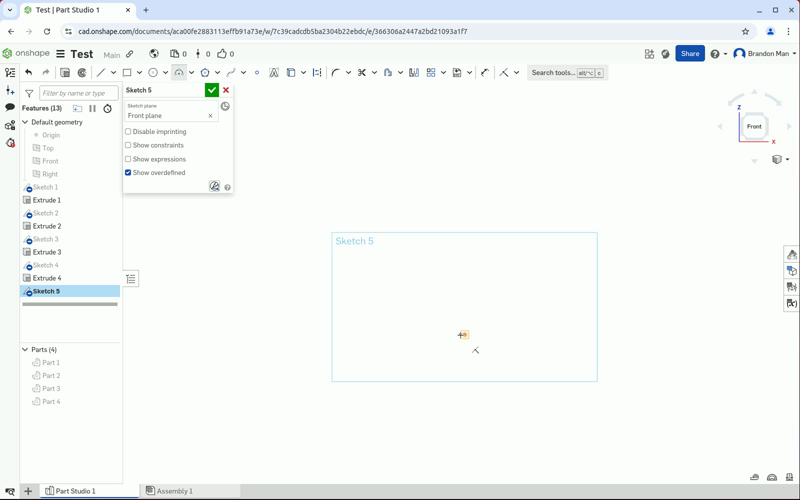
scroll(6)
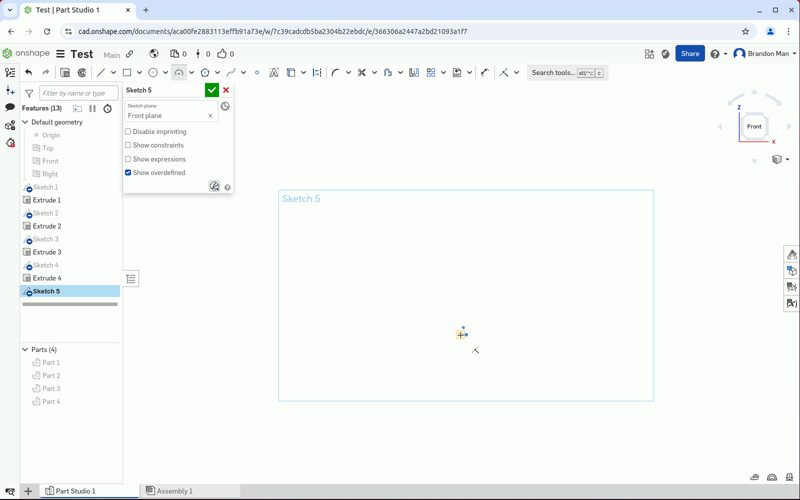
scroll(6)
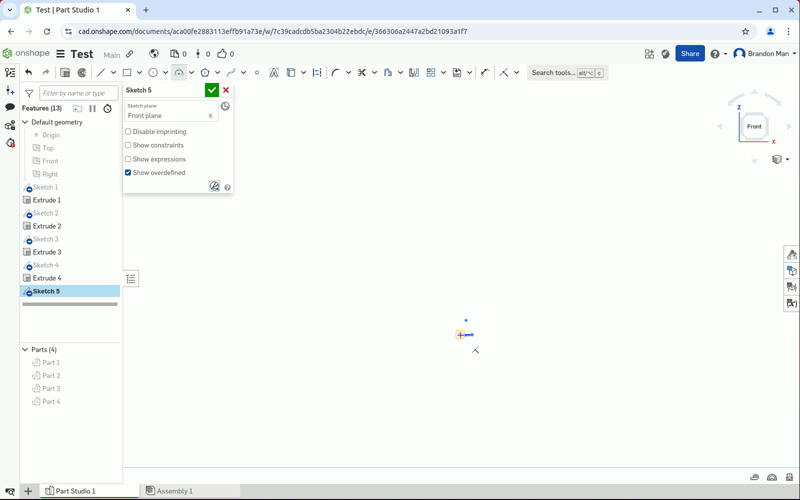
click(460, 334)
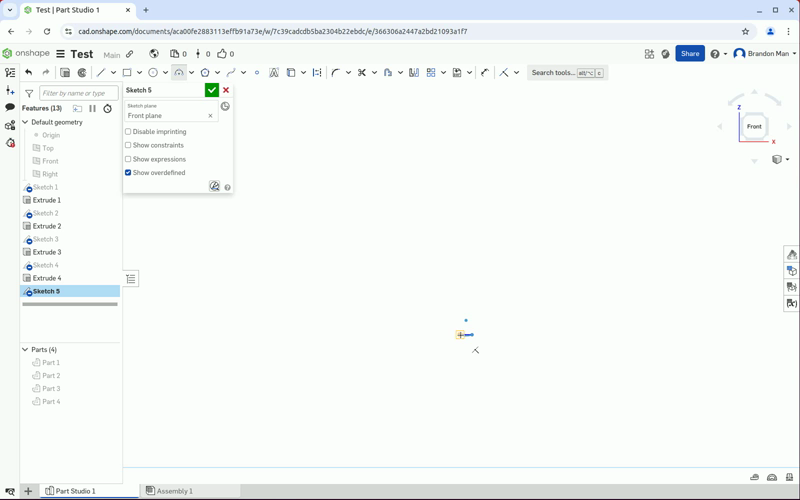
scroll(-6)
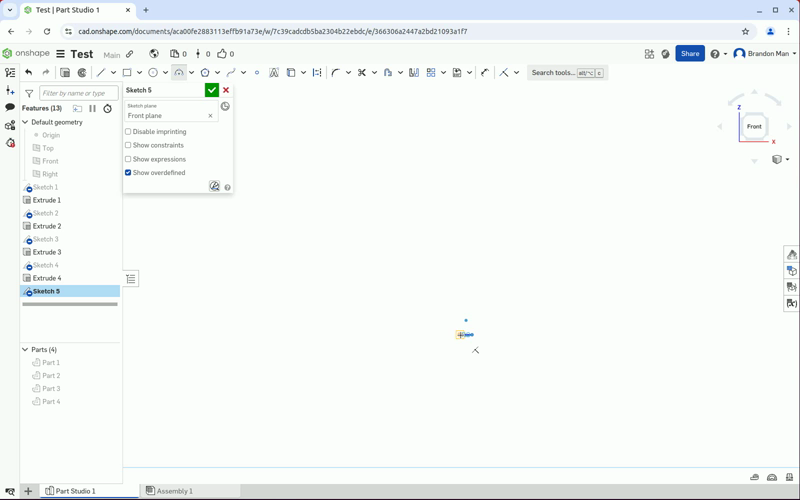
scroll(-6)
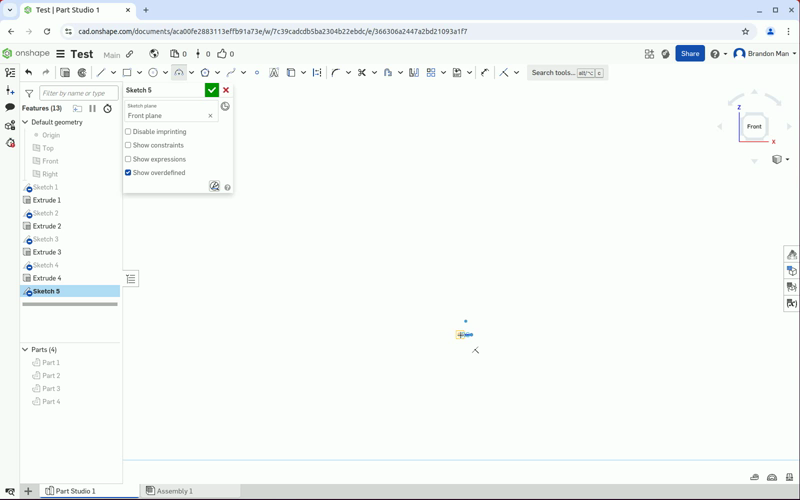
scroll(-6)
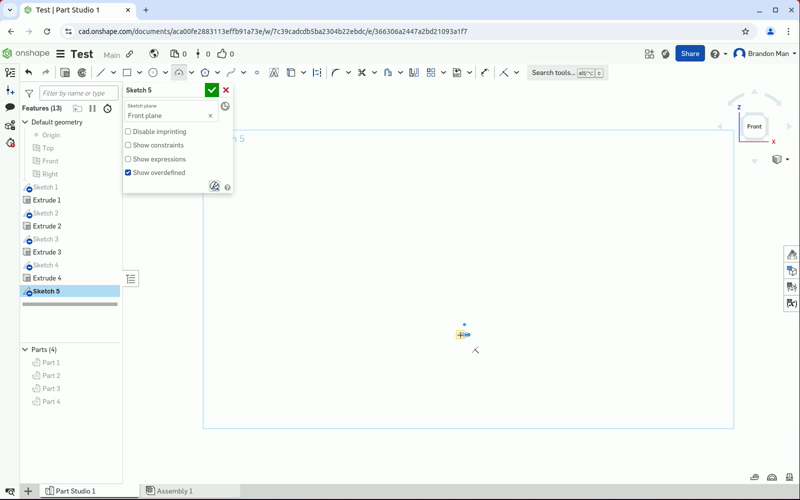
scroll(-6)
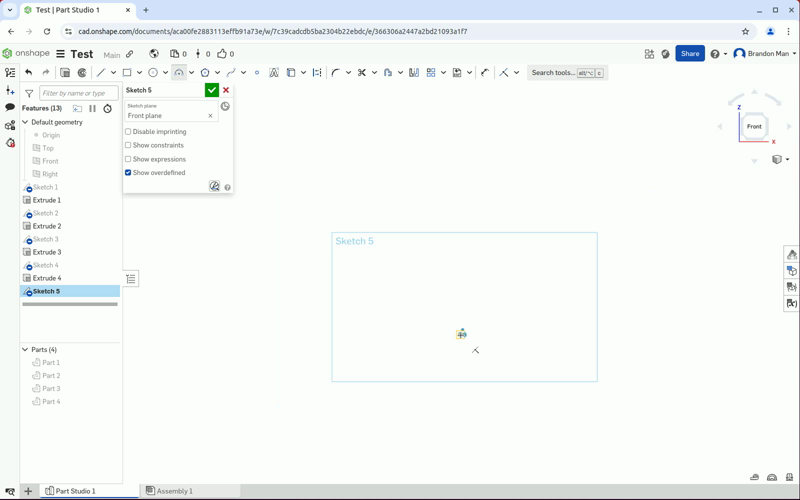
scroll(-6)
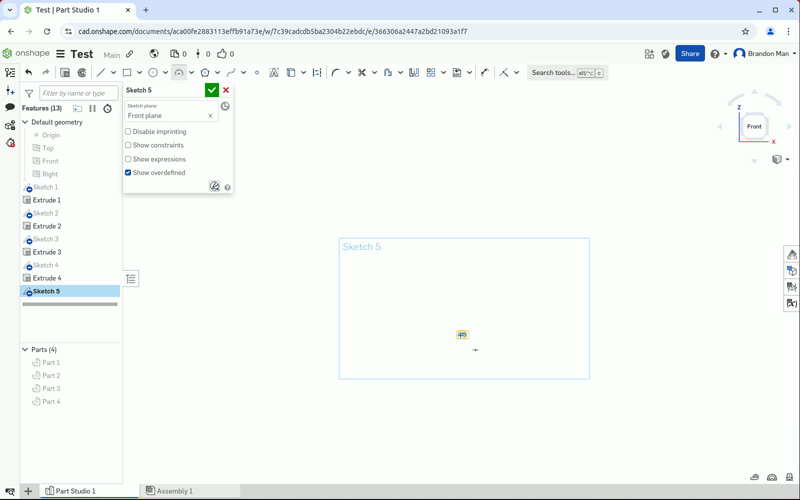
scroll(-6)
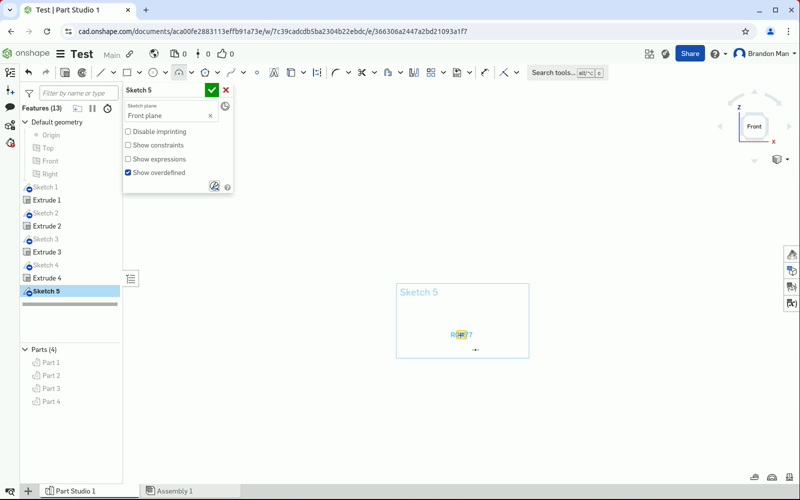
scroll(-6)
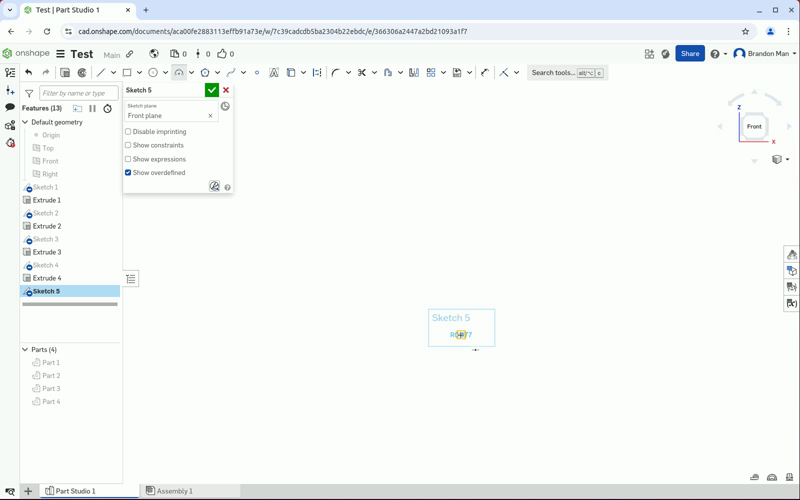
key_down(shift)
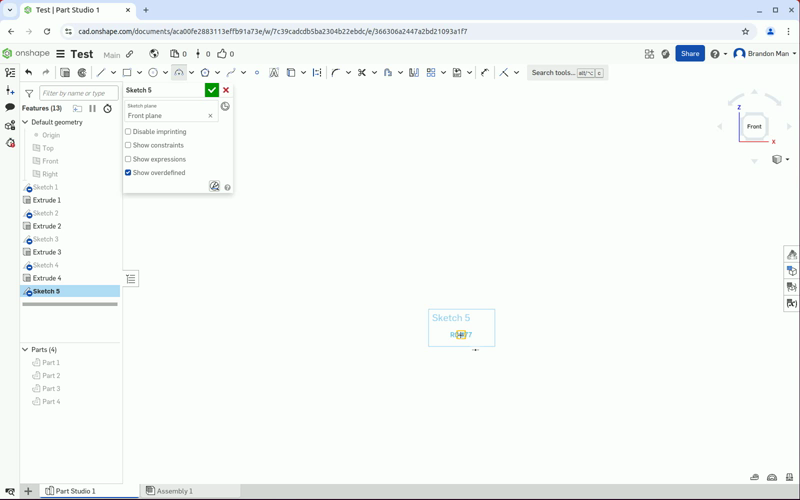
mouse_move(461, 313)
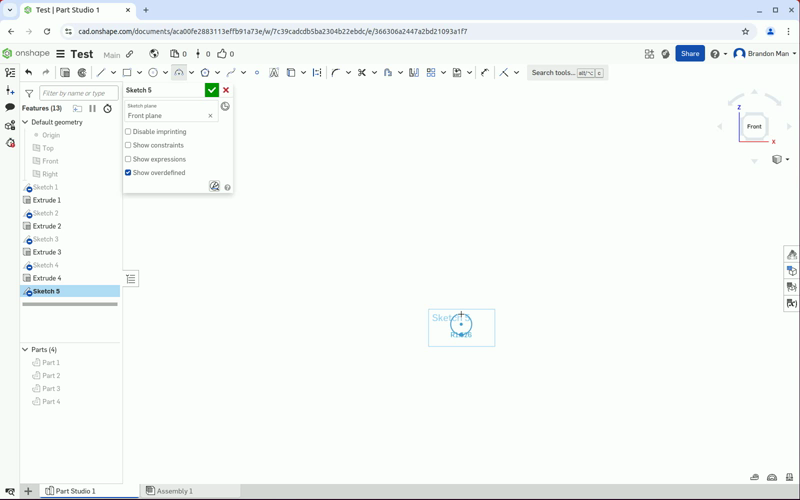
scroll(6)
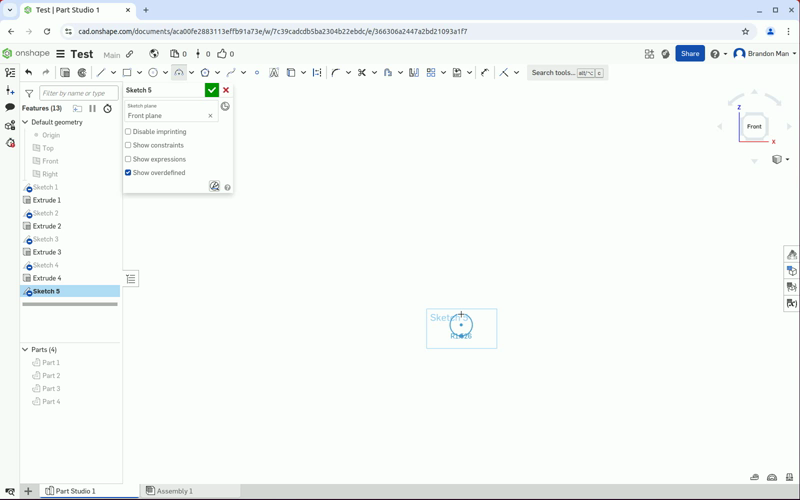
scroll(6)
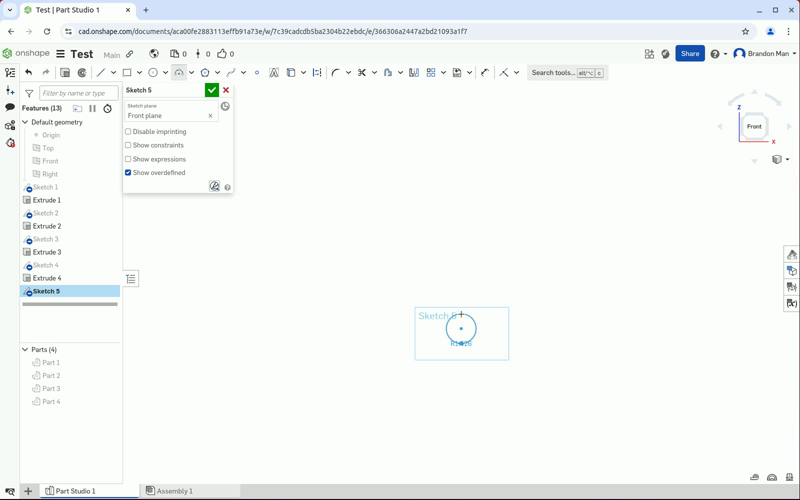
scroll(6)
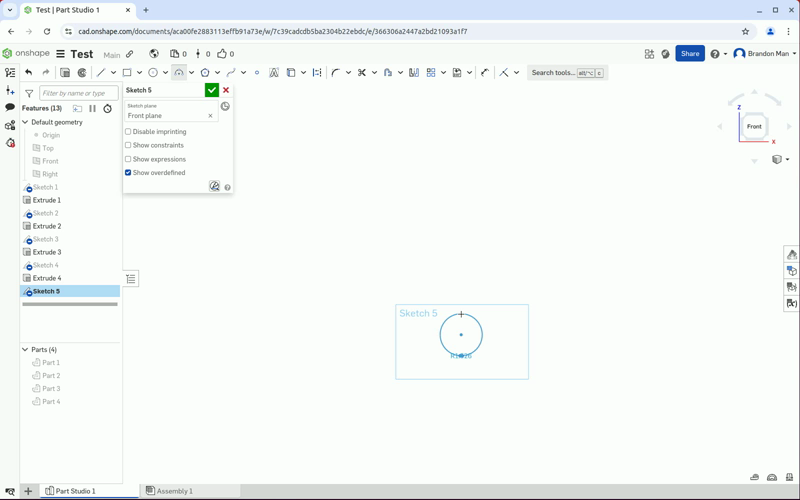
scroll(6)
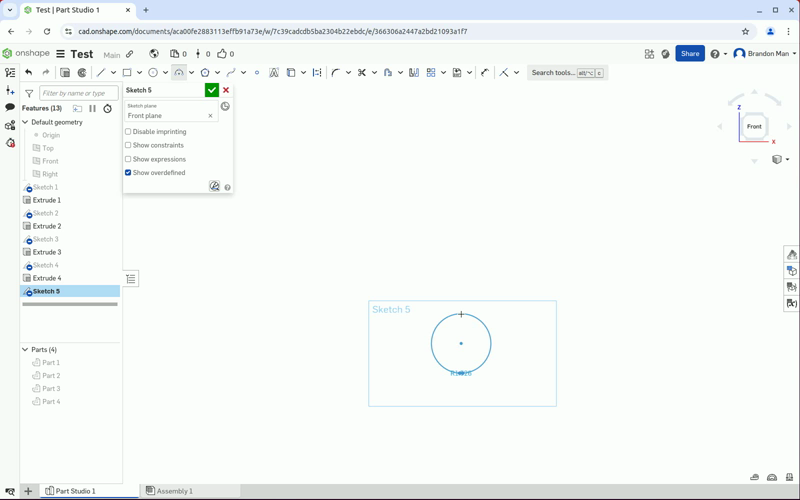
scroll(6)
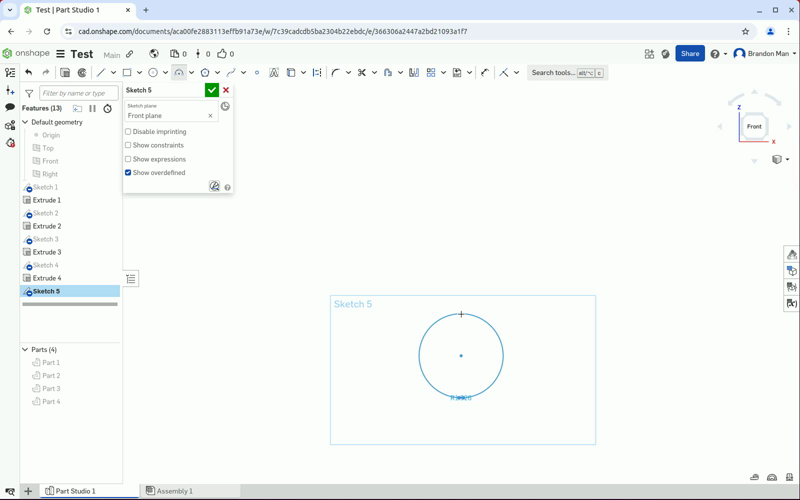
scroll(6)
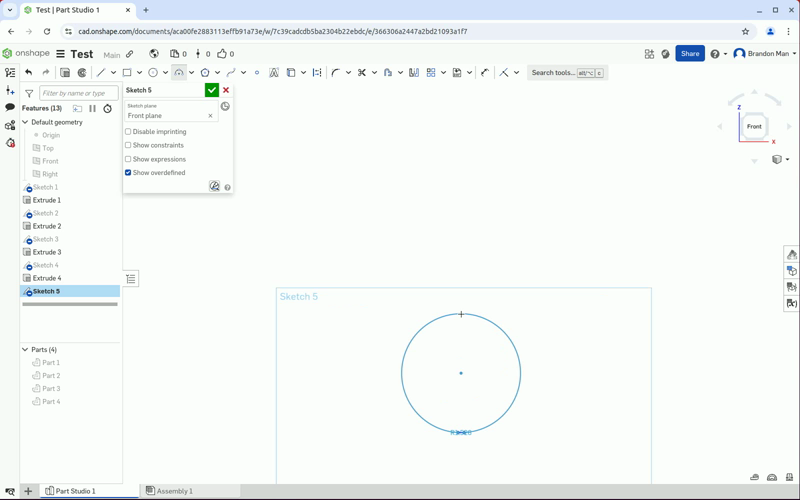
scroll(6)
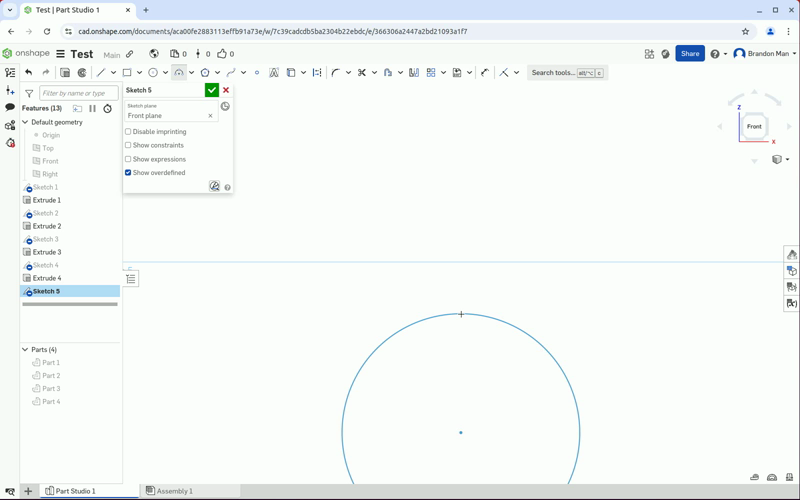
click(461, 313)
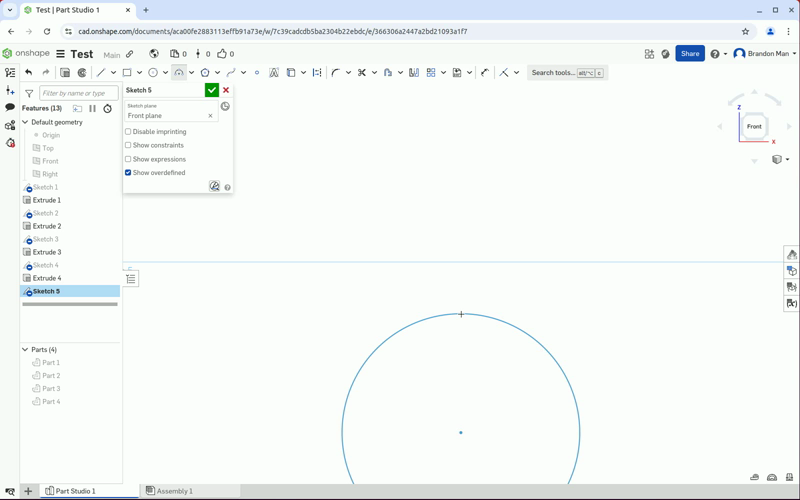
scroll(-6)
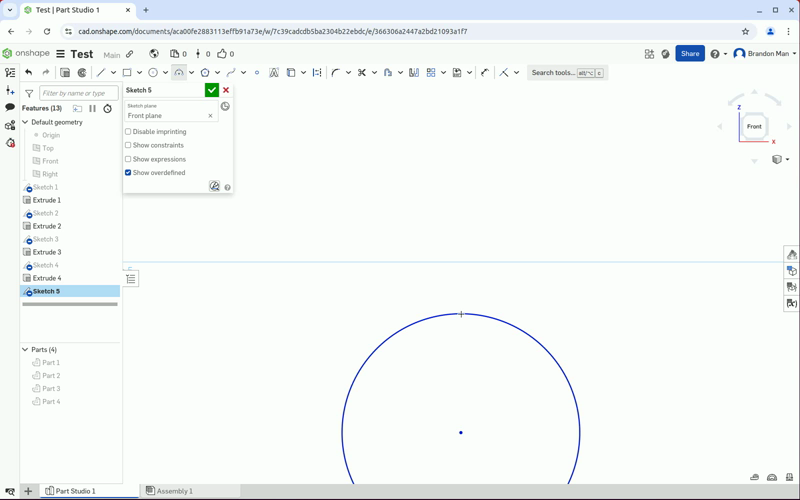
scroll(-6)
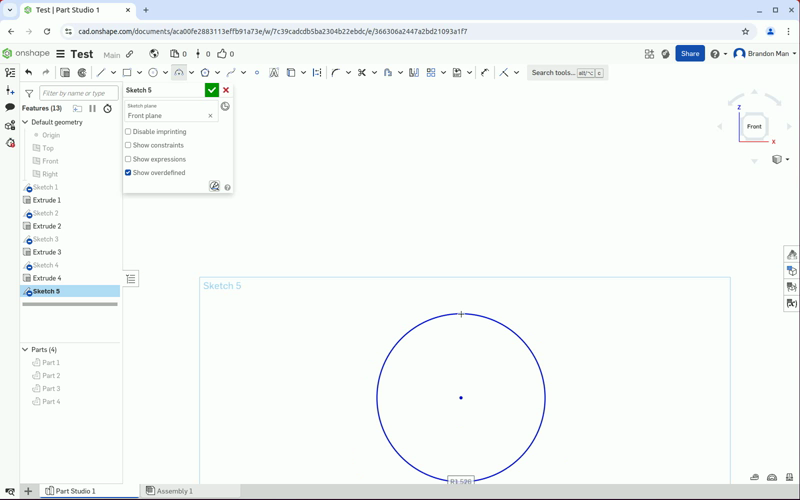
scroll(-6)
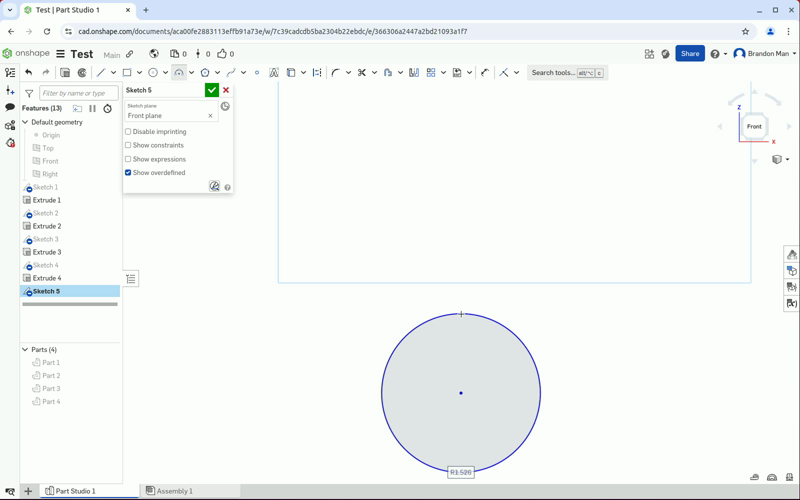
scroll(-6)
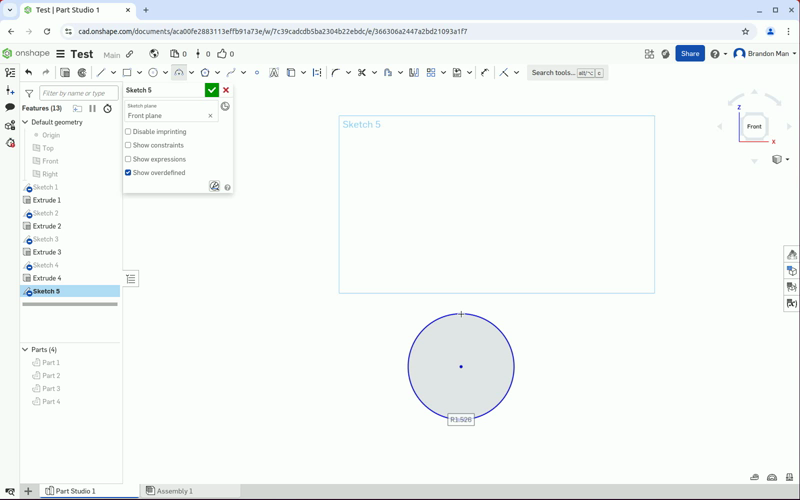
scroll(-6)
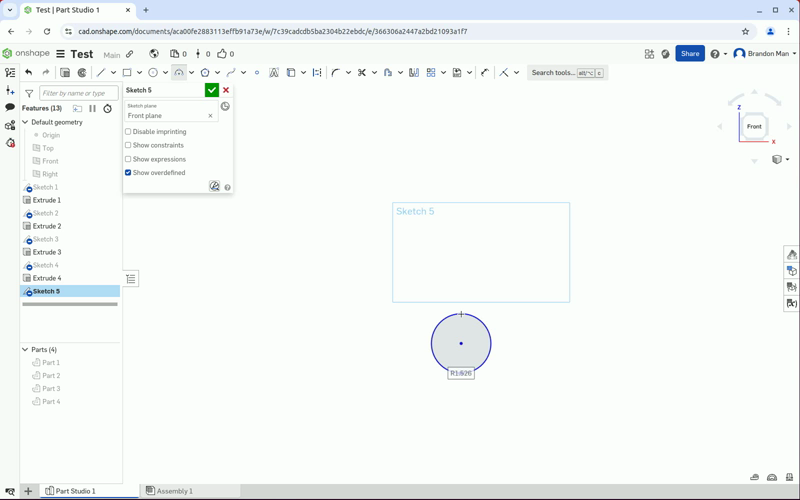
scroll(-6)
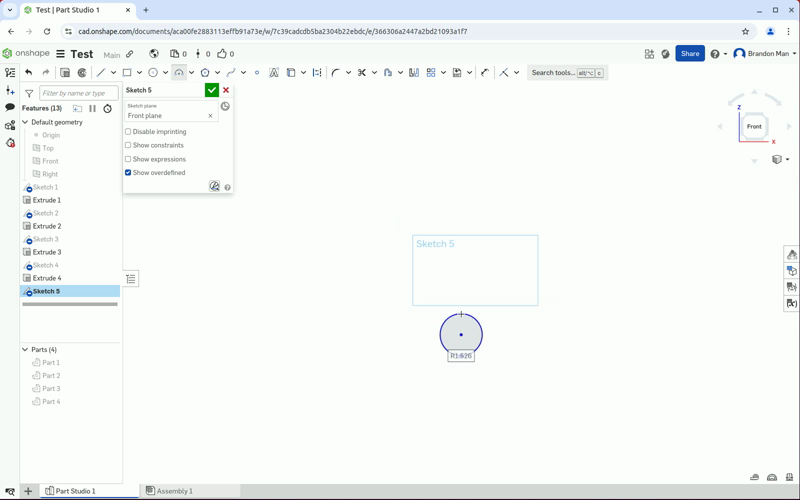
scroll(-6)
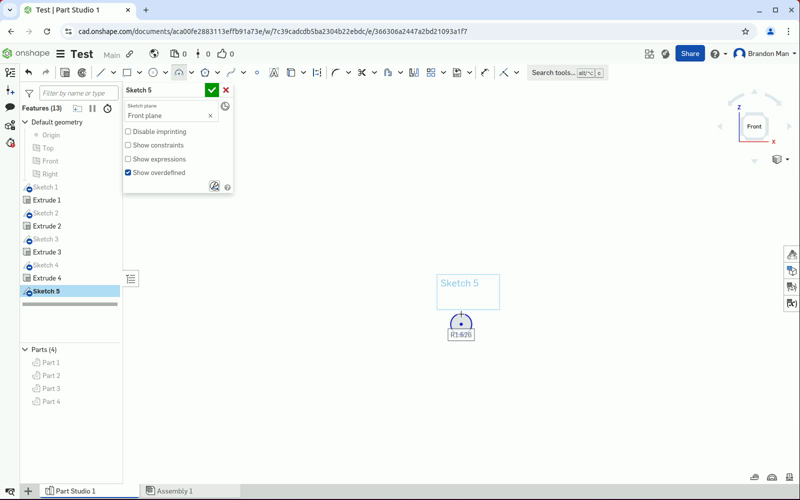
key_up(shift)
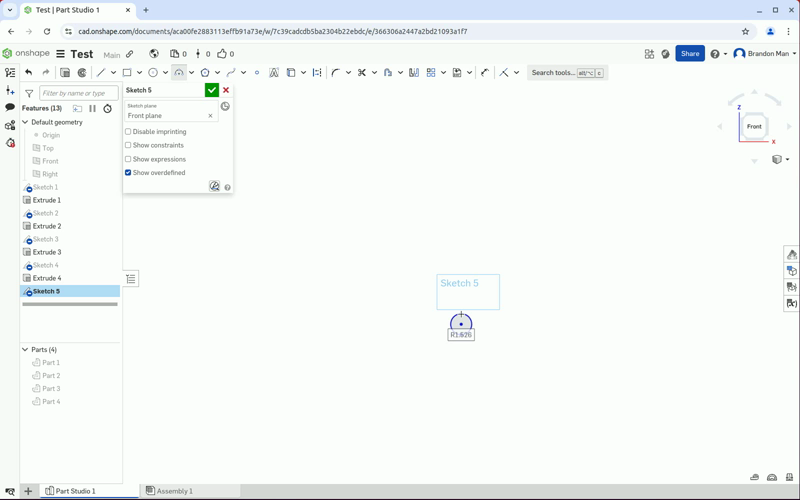
key(esc)
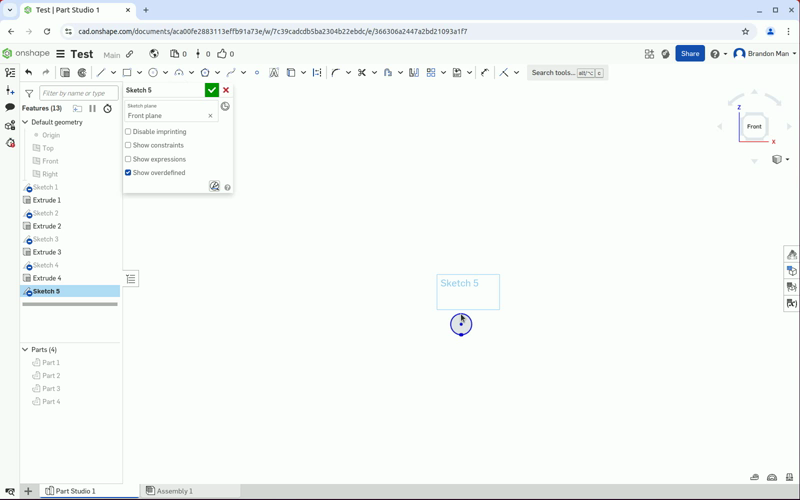
key(c)
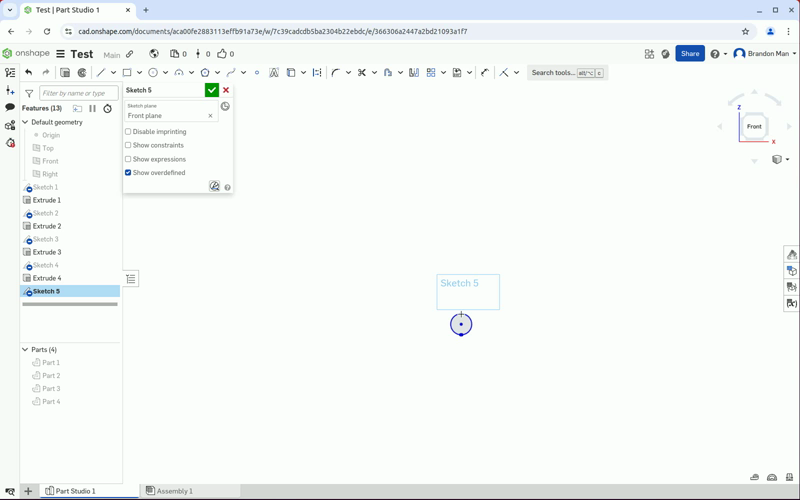
key_down(shift)
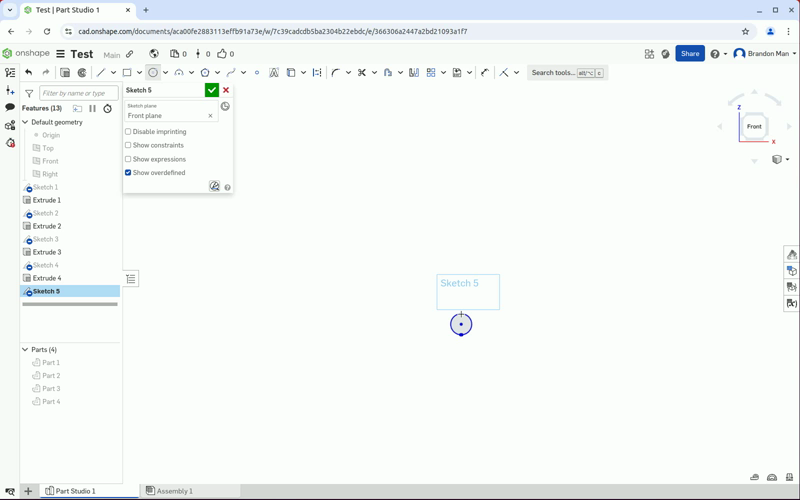
mouse_move(460, 322)
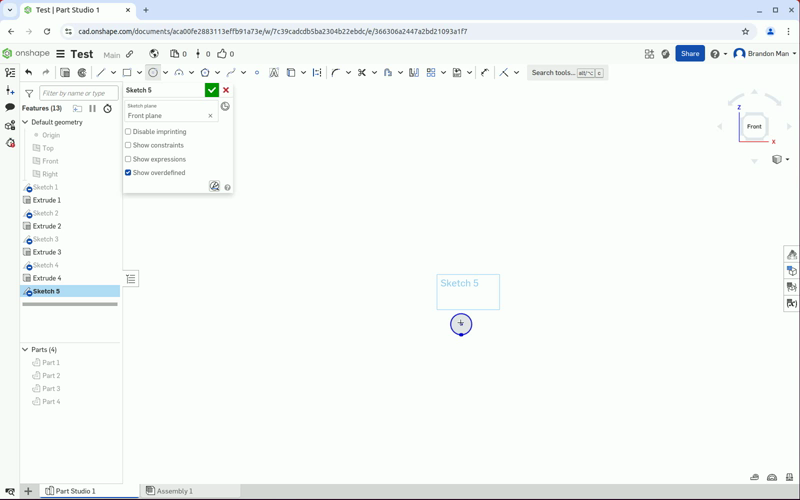
scroll(6)
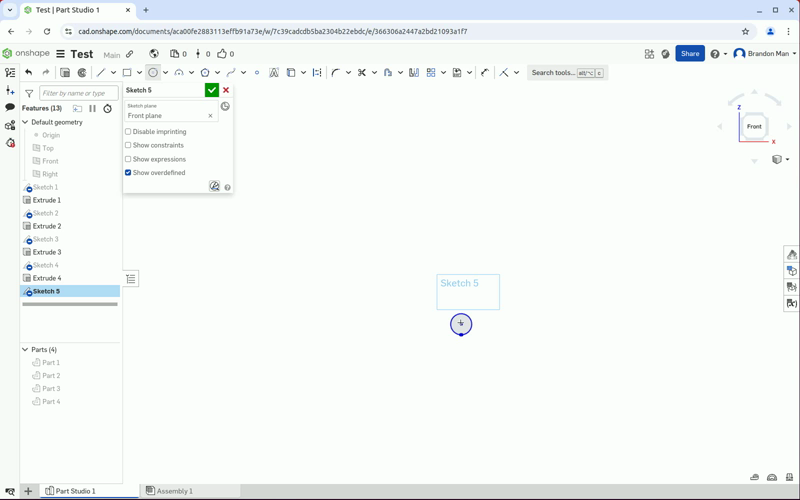
scroll(6)
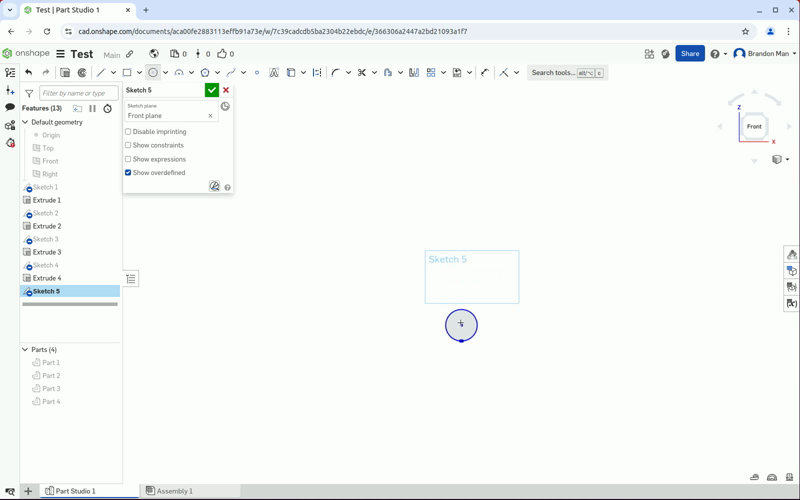
scroll(6)
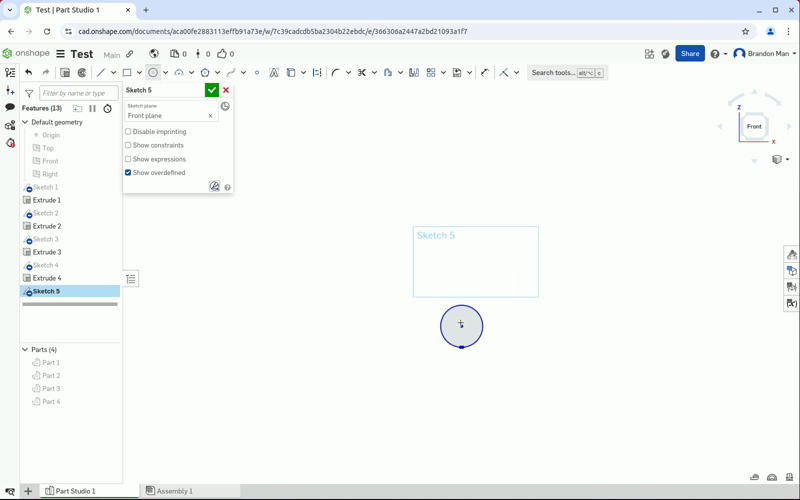
scroll(6)
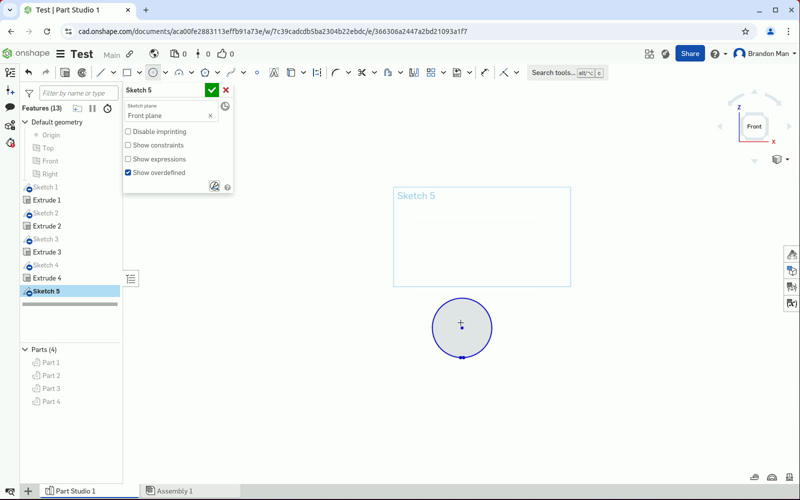
scroll(6)
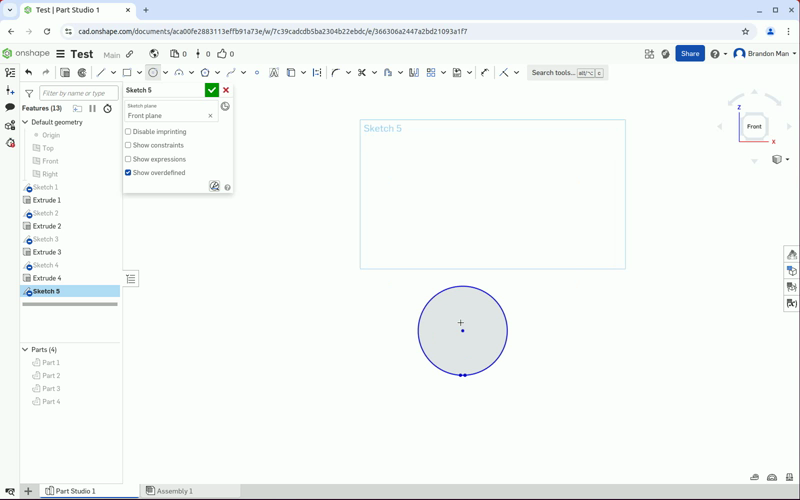
scroll(6)
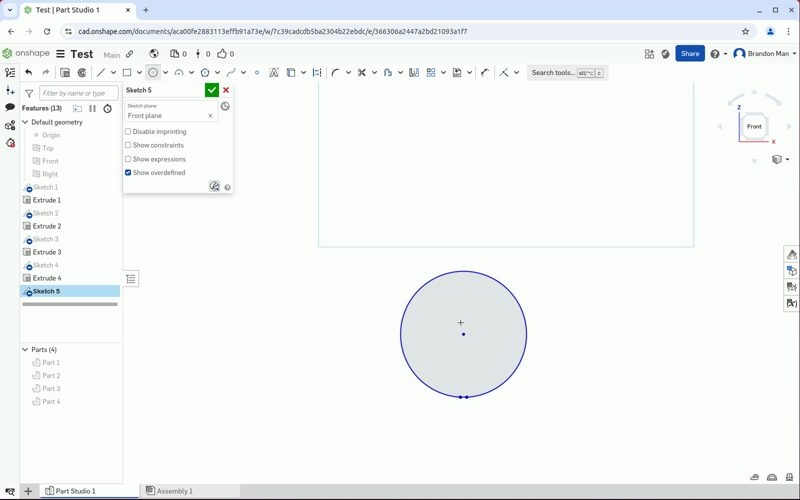
scroll(6)
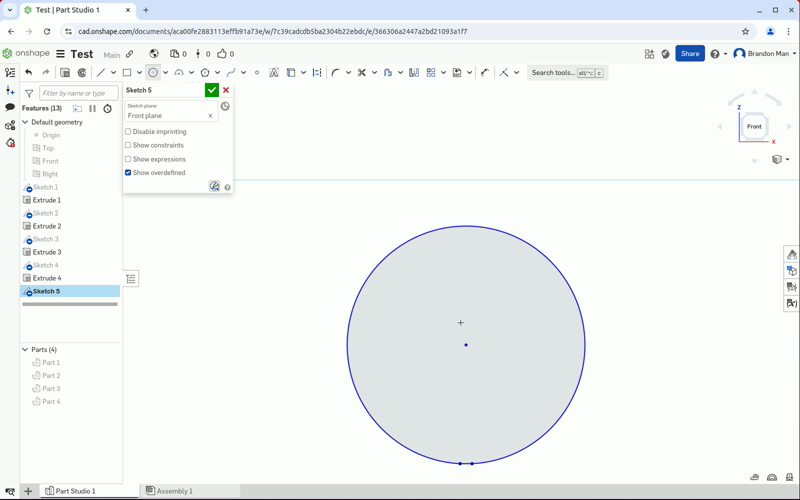
click(460, 322)
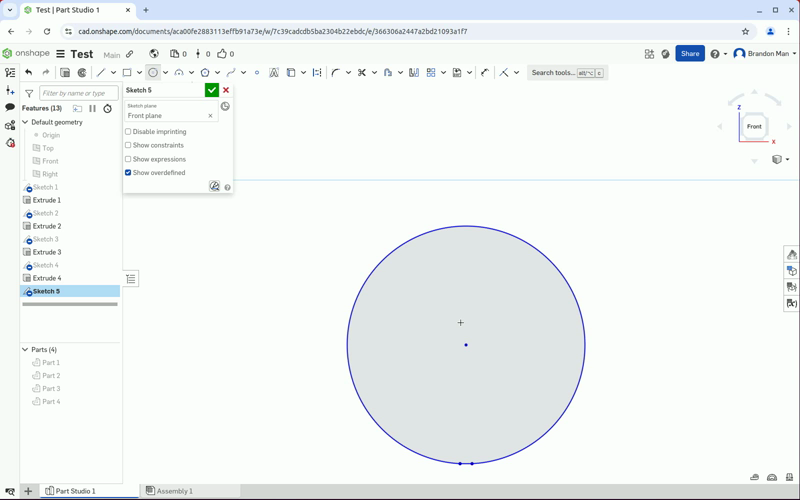
scroll(-6)
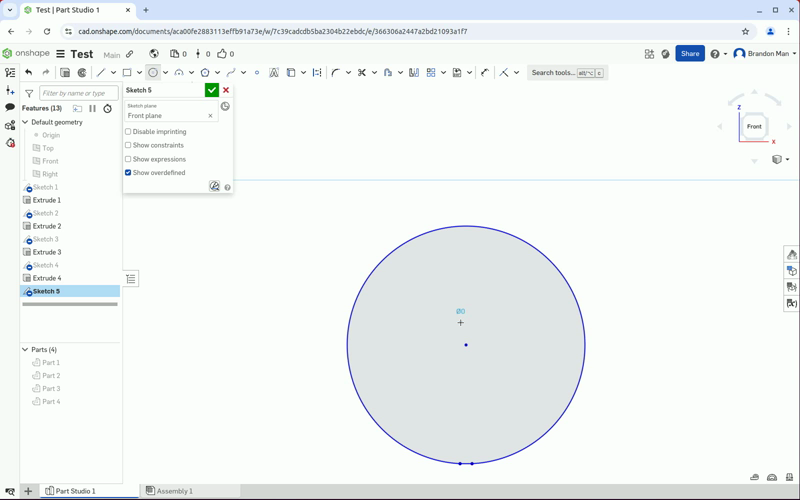
scroll(-6)
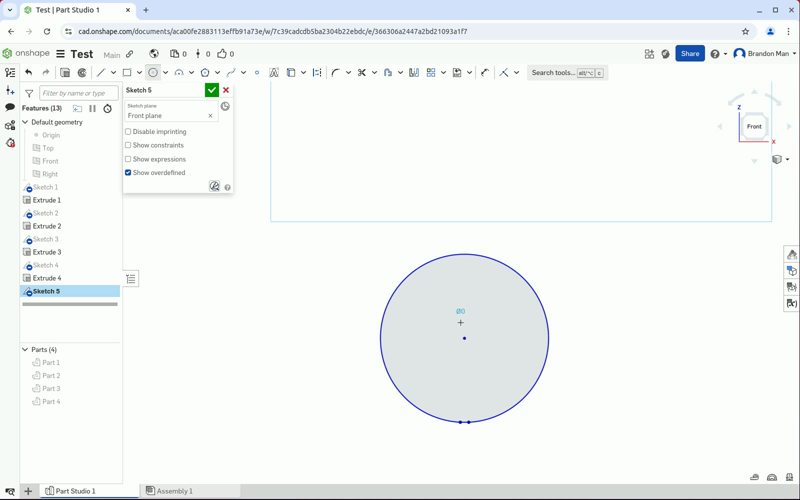
scroll(-6)
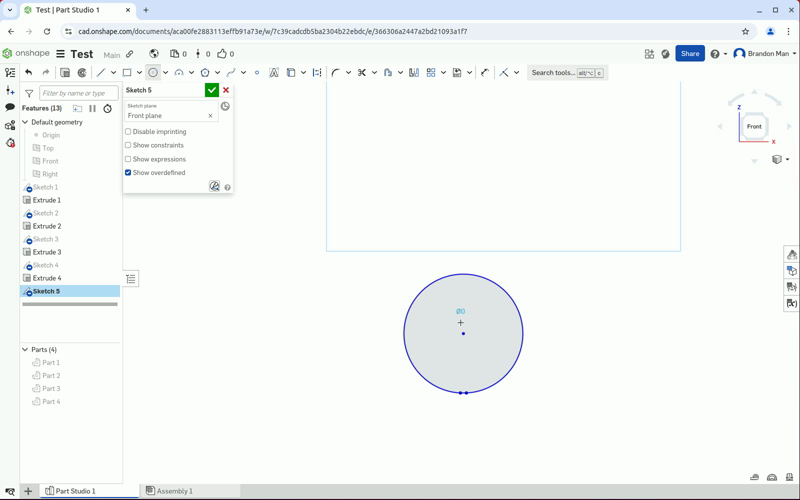
scroll(-6)
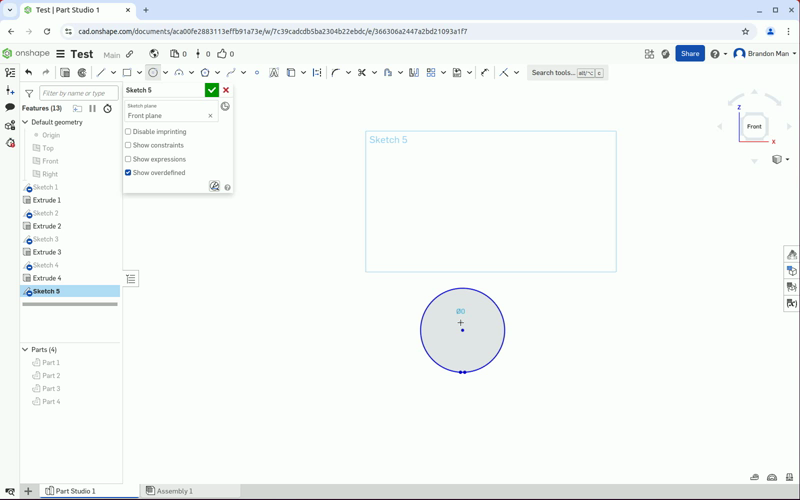
scroll(-6)
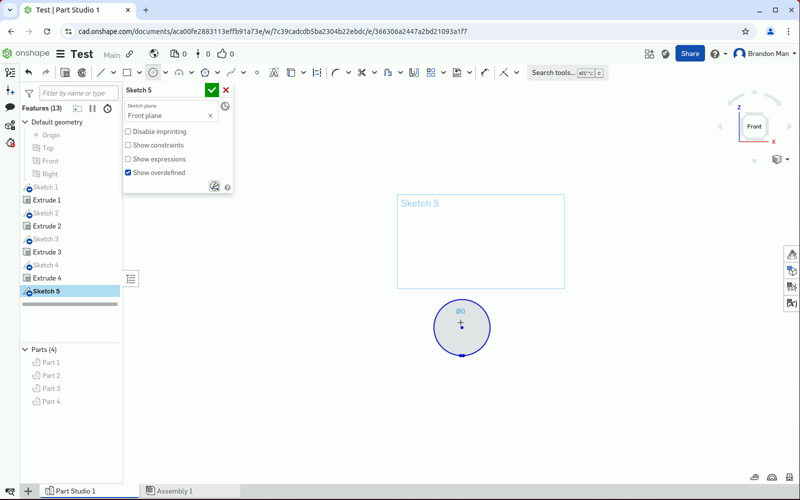
scroll(-6)
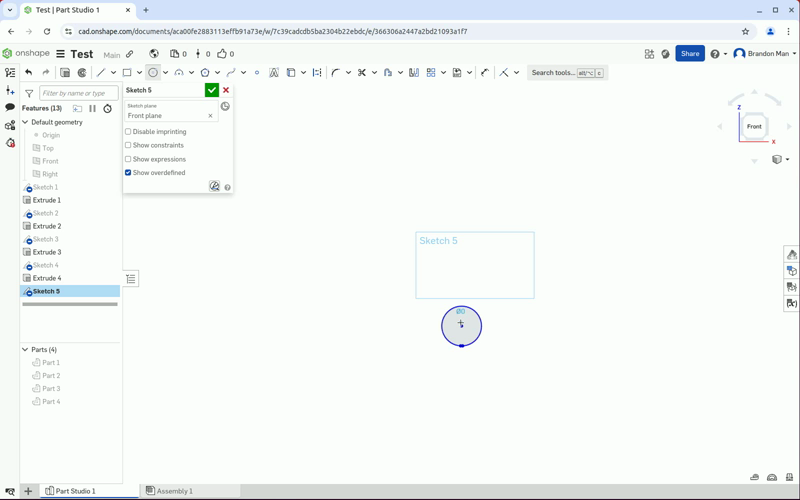
scroll(-6)
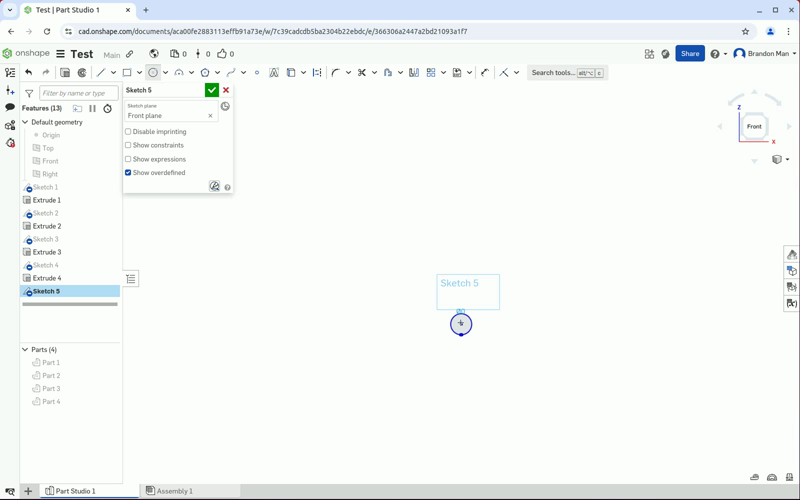
key_up(shift)
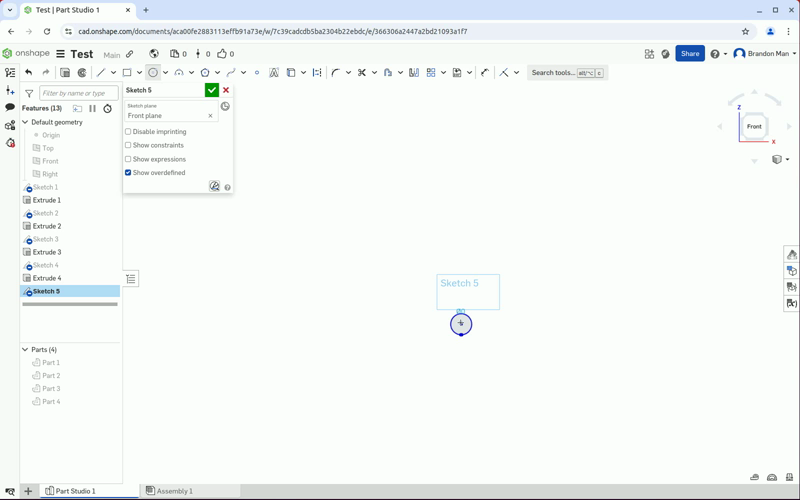
mouse_move(464, 322)
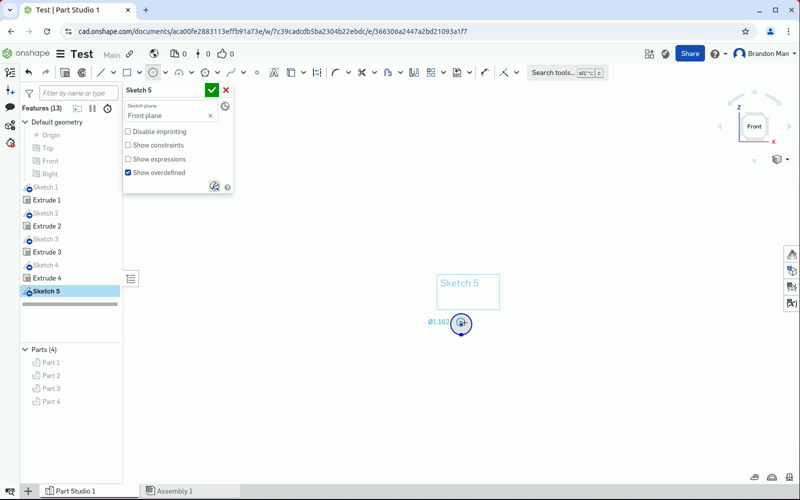
scroll(6)
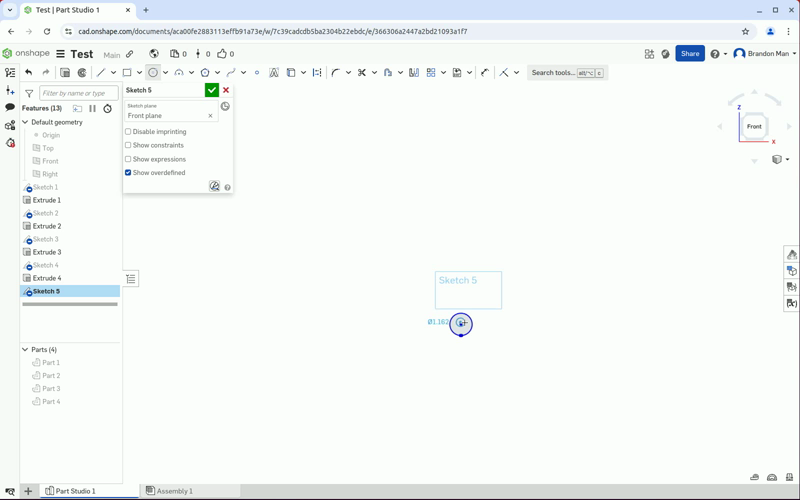
scroll(6)
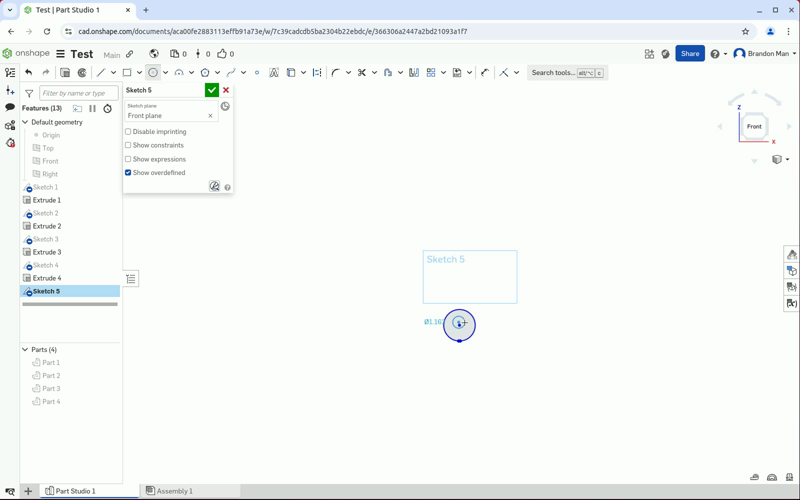
scroll(6)
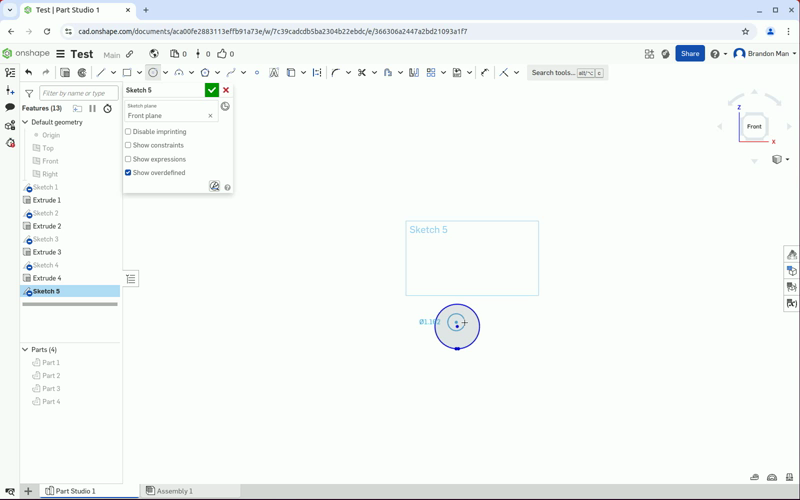
scroll(6)
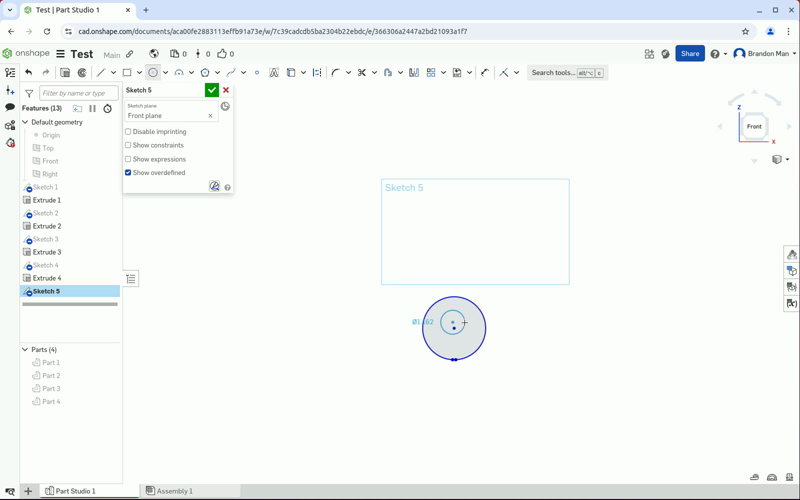
scroll(6)
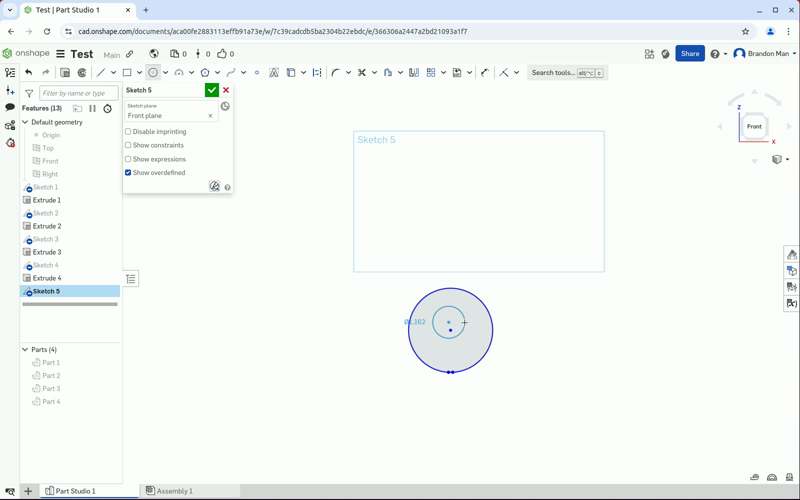
scroll(6)
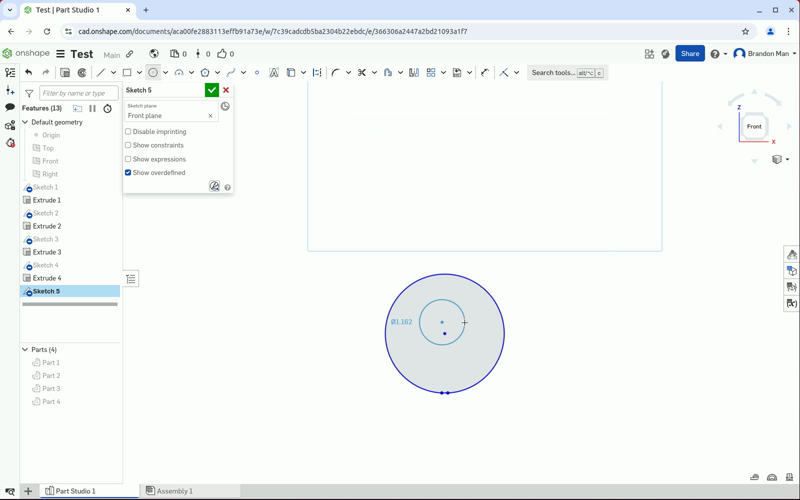
scroll(6)
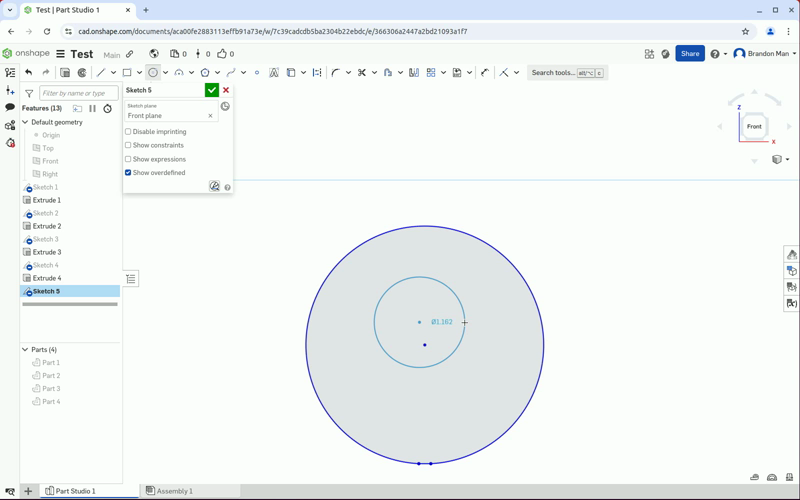
click(464, 322)
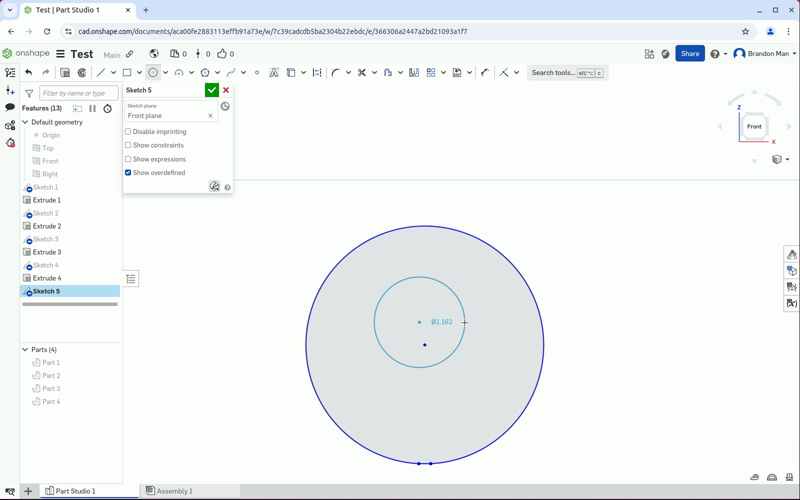
scroll(-6)
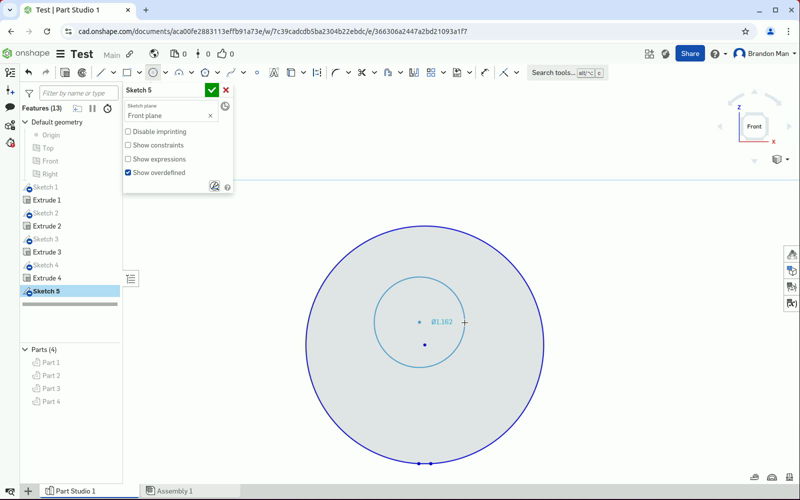
scroll(-6)
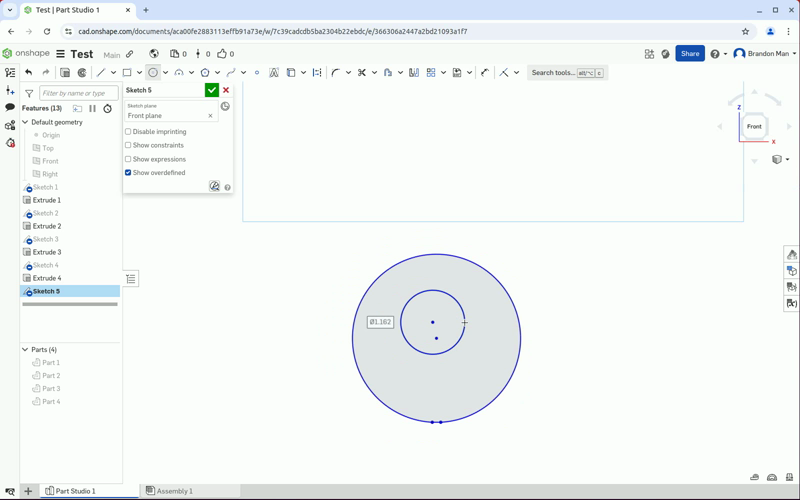
scroll(-6)
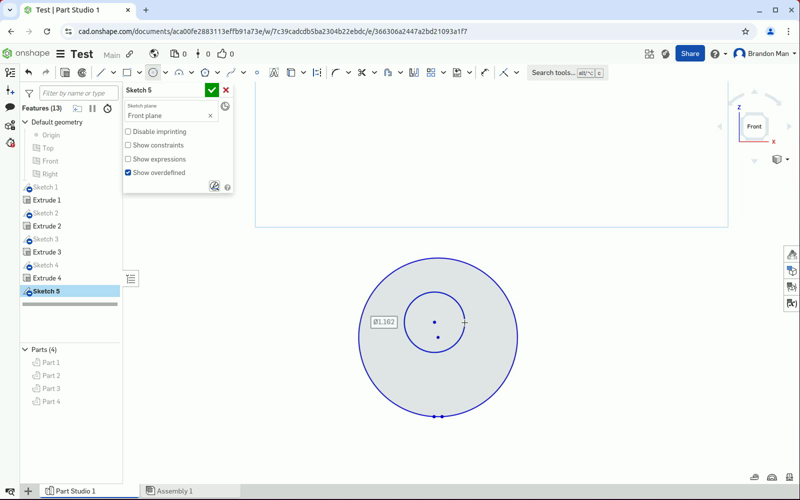
scroll(-6)
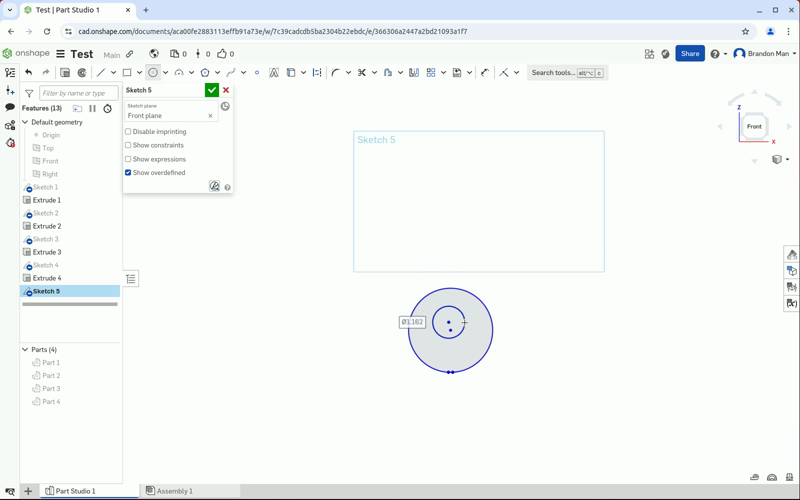
scroll(-6)
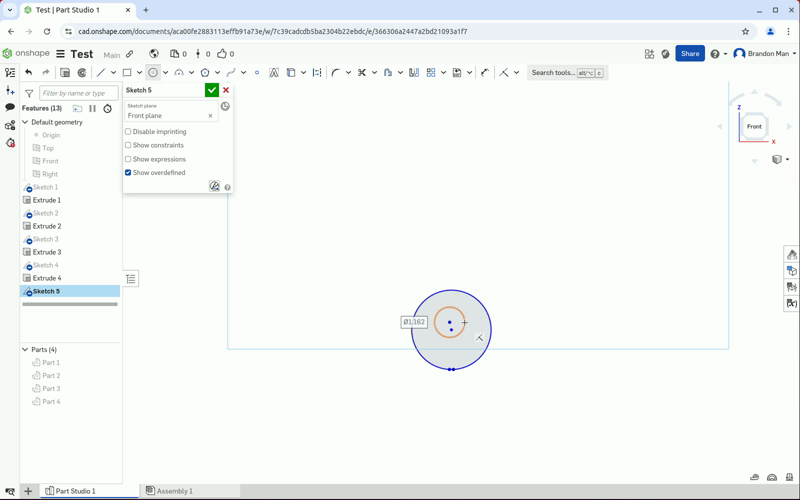
scroll(-6)
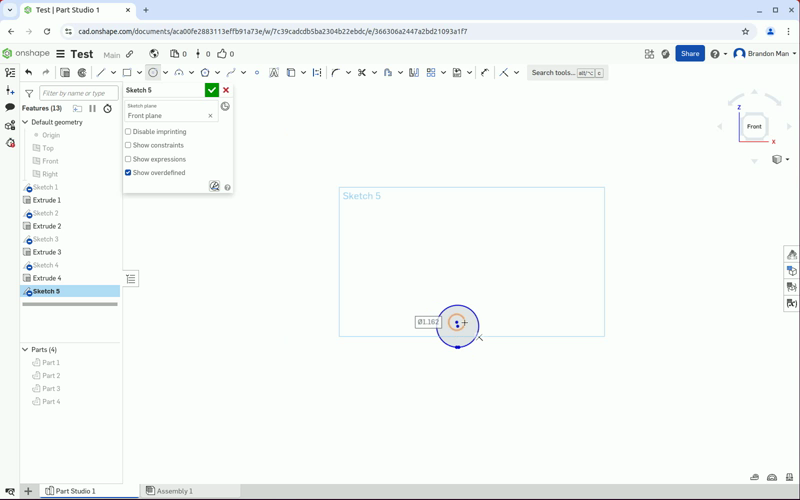
scroll(-6)
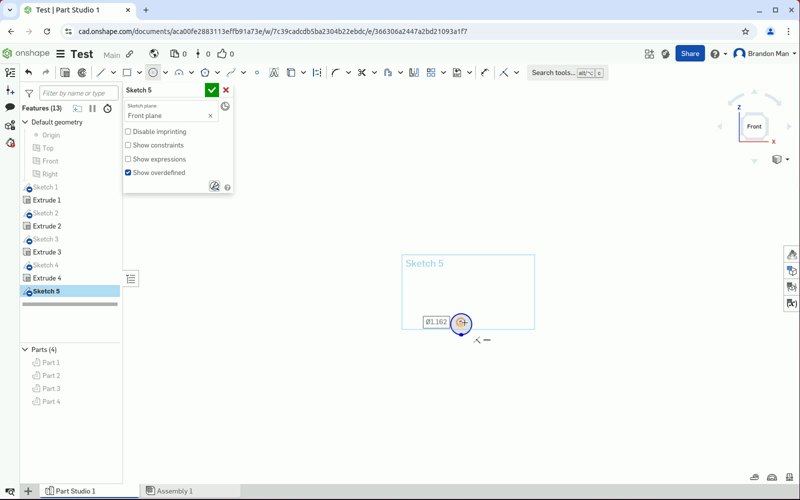
key(esc)
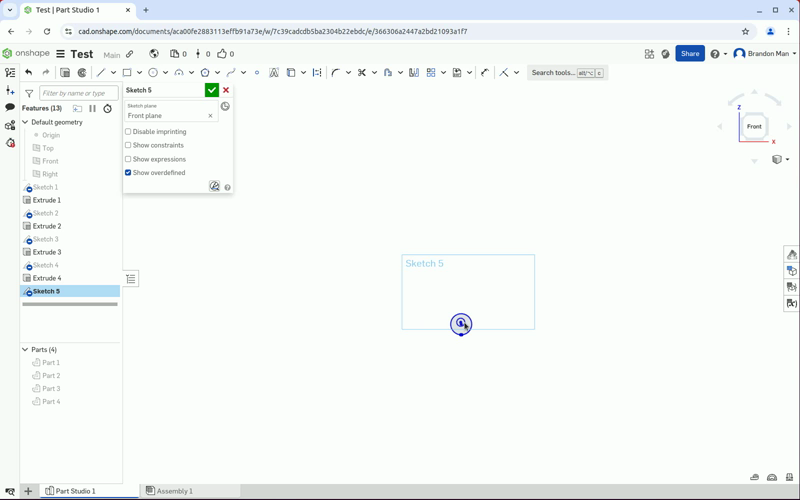
mouse_move(460, 330)
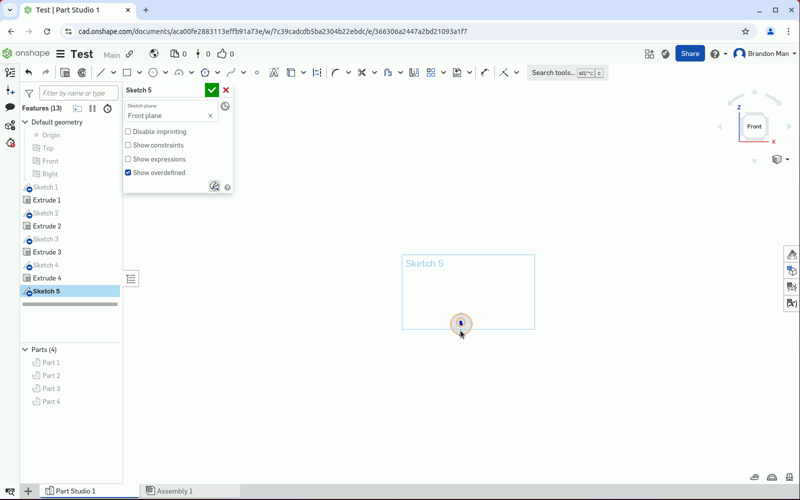
scroll(6)
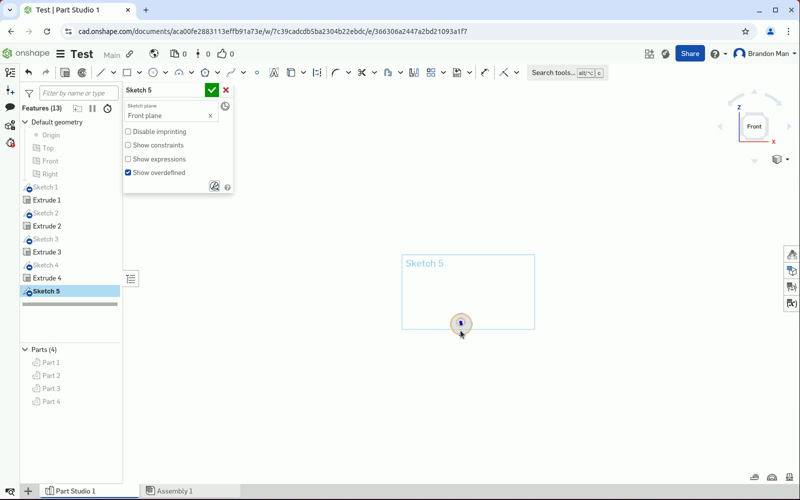
scroll(6)
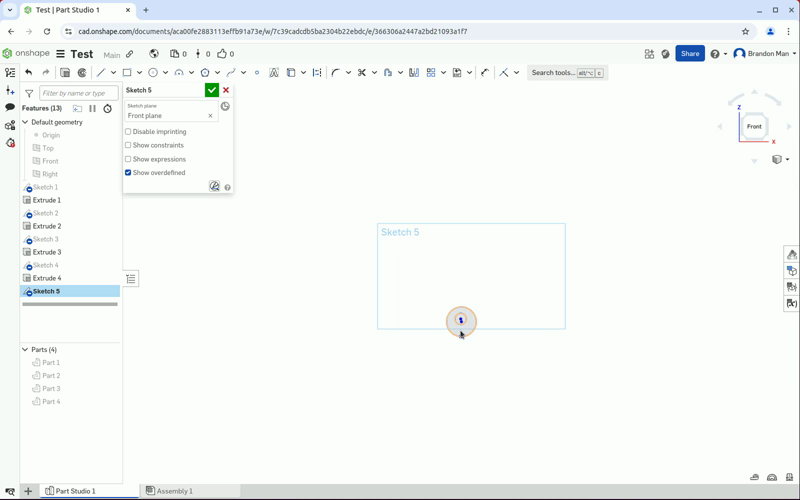
scroll(6)
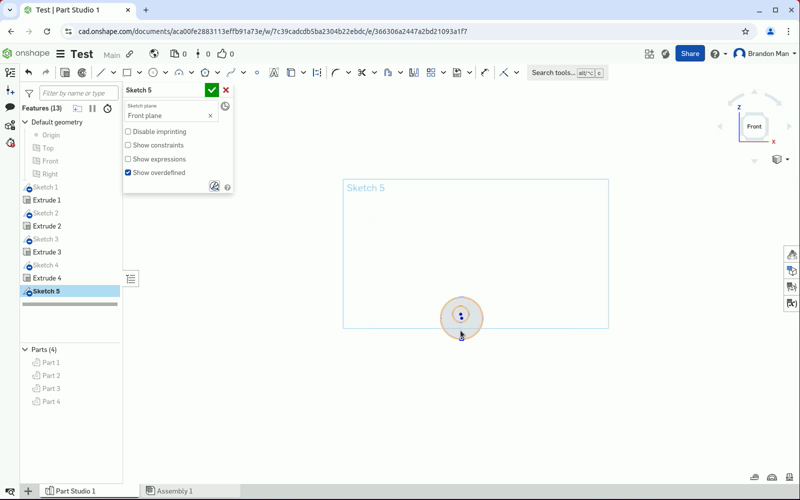
scroll(6)
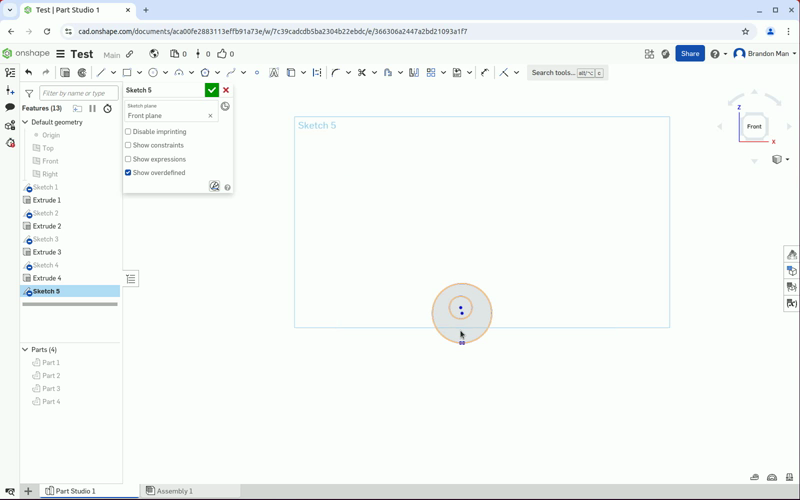
scroll(6)
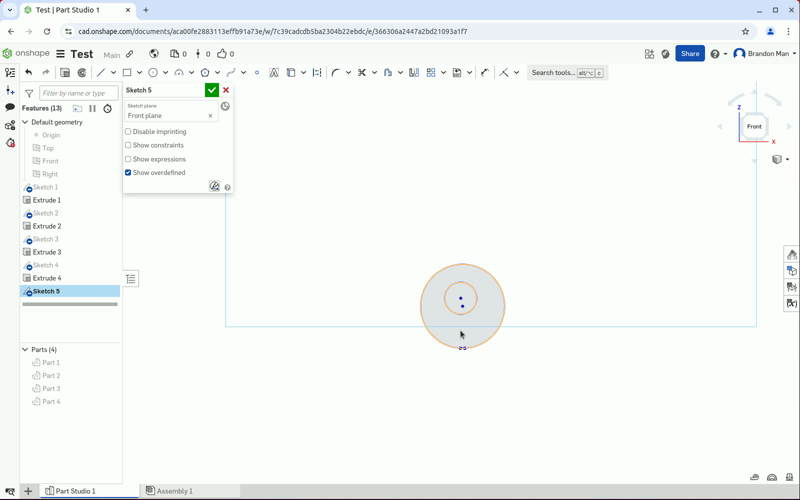
scroll(6)
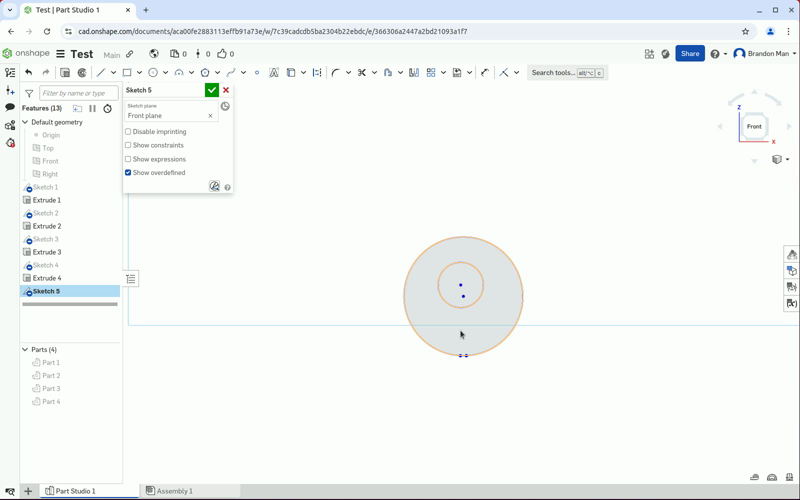
scroll(6)
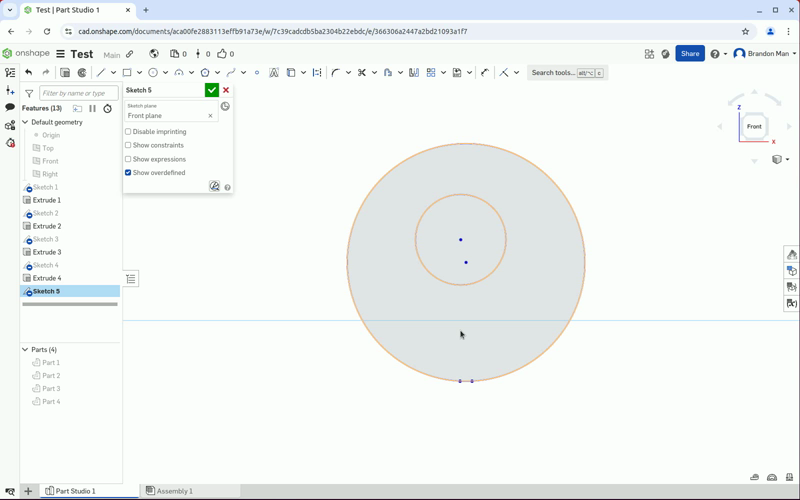
click(460, 330)
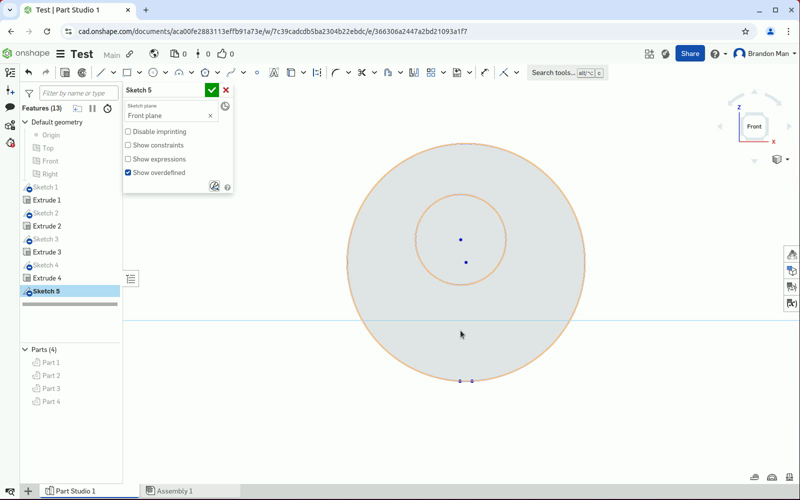
scroll(-6)
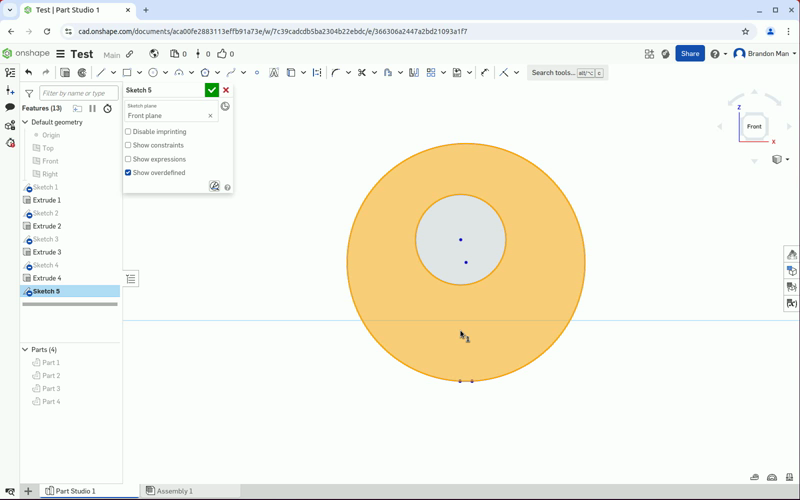
scroll(-6)
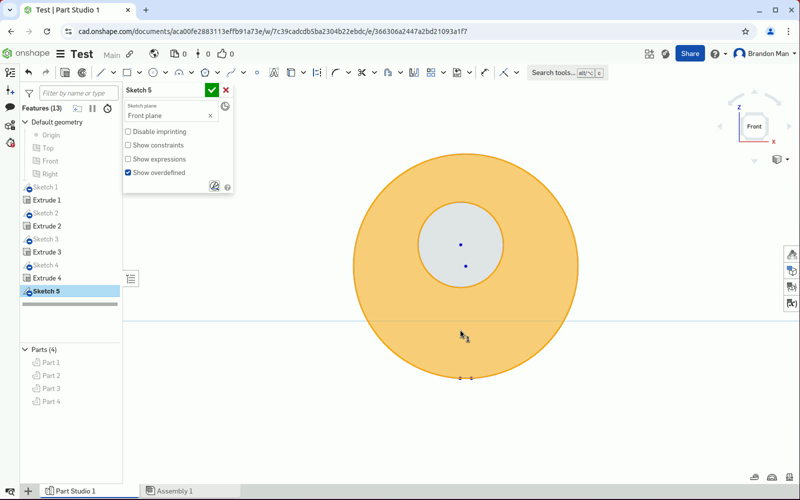
scroll(-6)
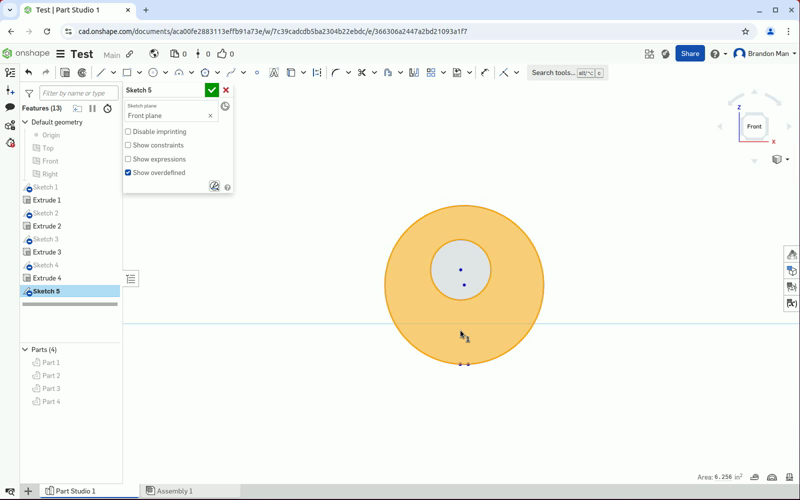
scroll(-6)
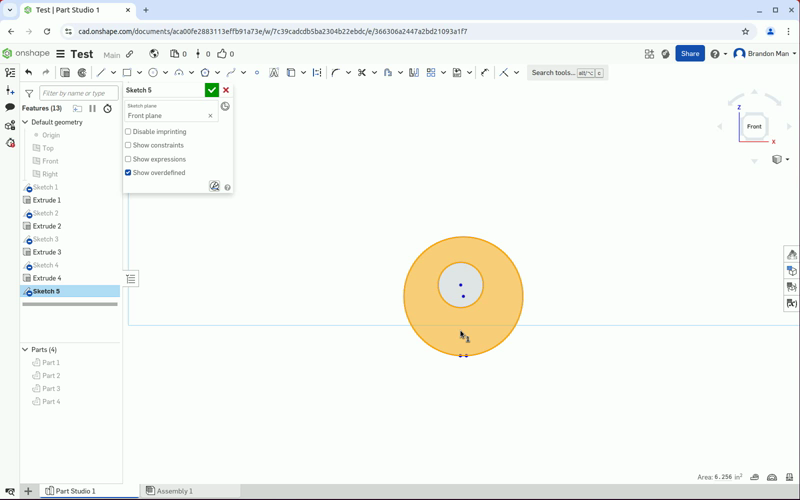
scroll(-6)
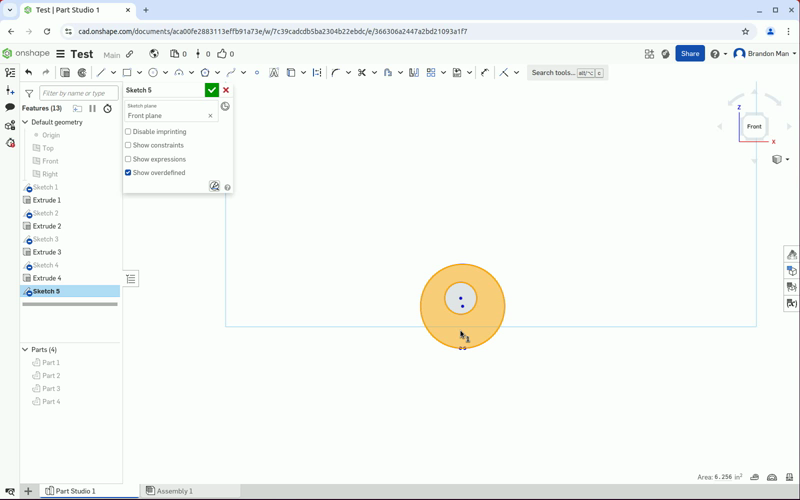
scroll(-6)
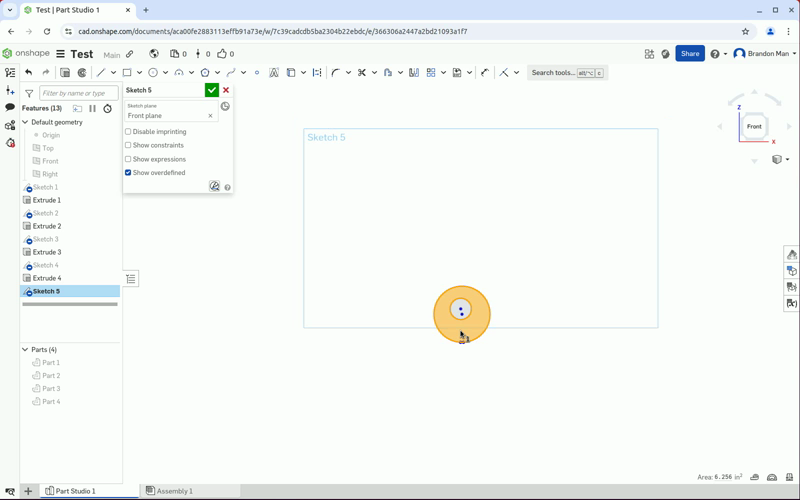
scroll(-6)
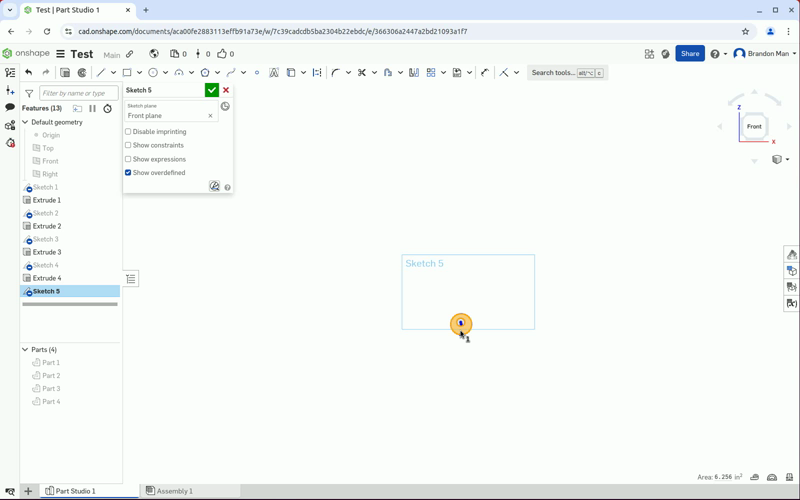
mouse_move(73, 352)
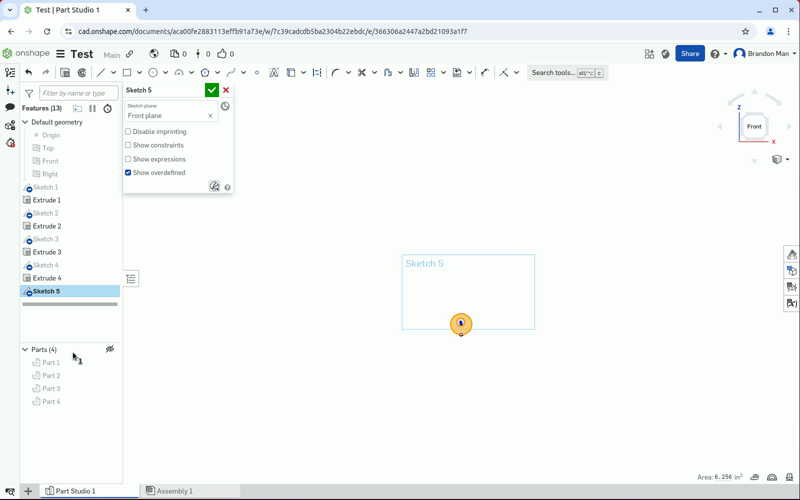
key(shift+y)
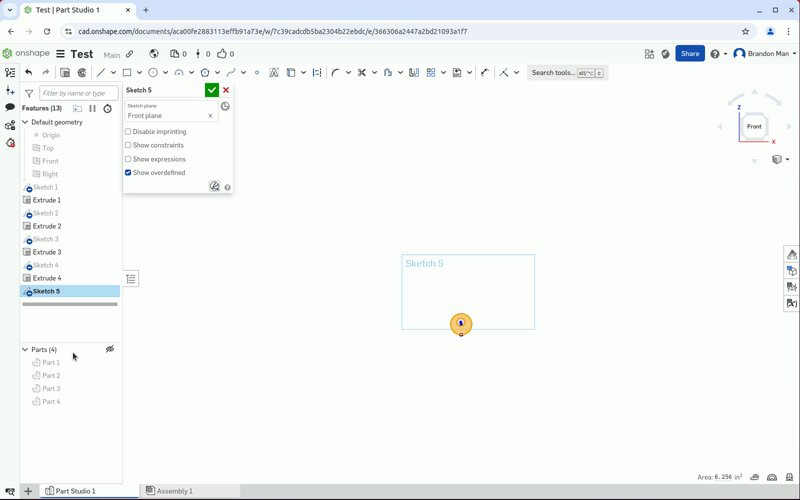
key(shift+e)
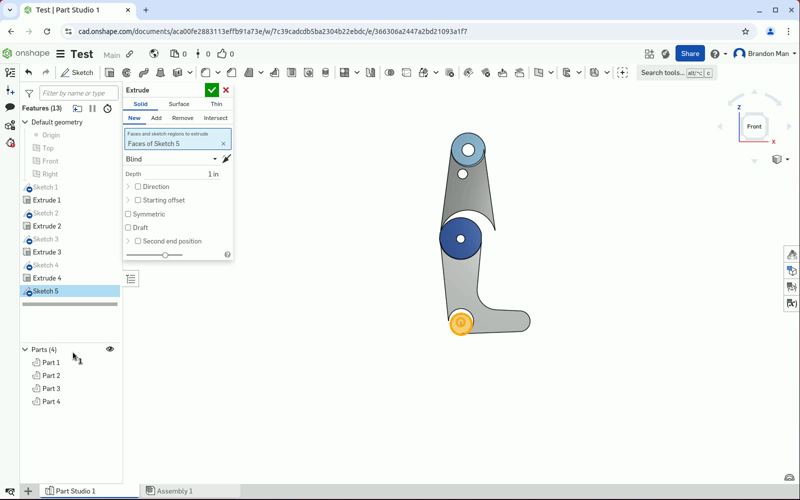
mouse_move(143, 106)
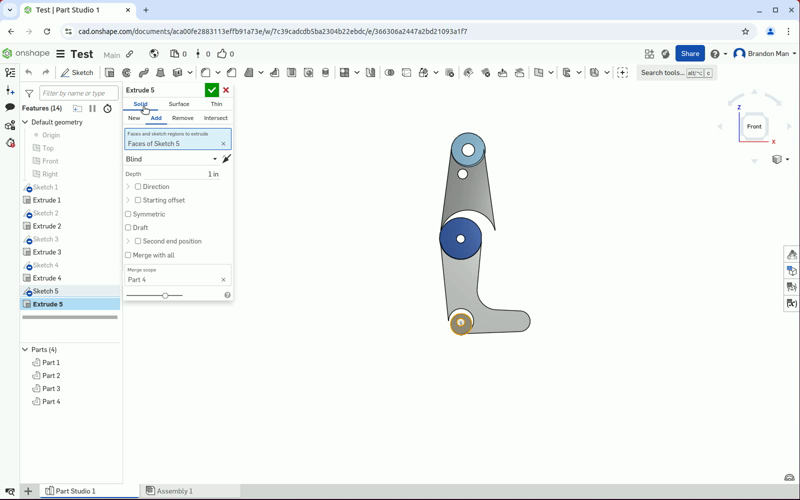
click(143, 106)
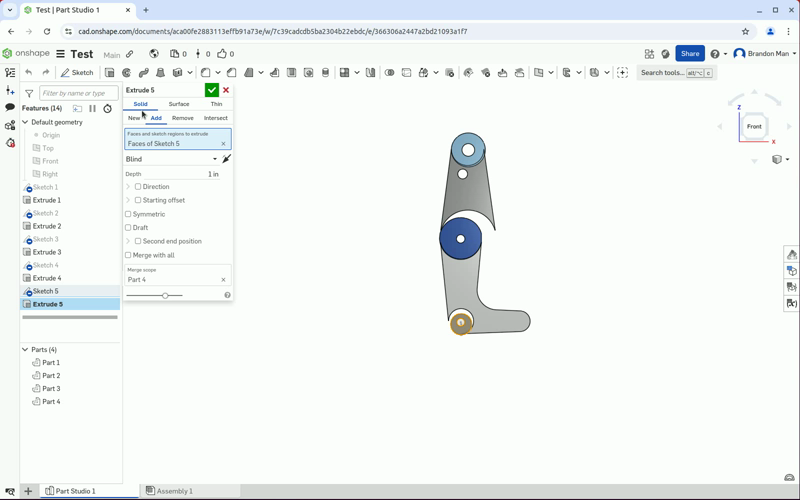
mouse_move(137, 120)
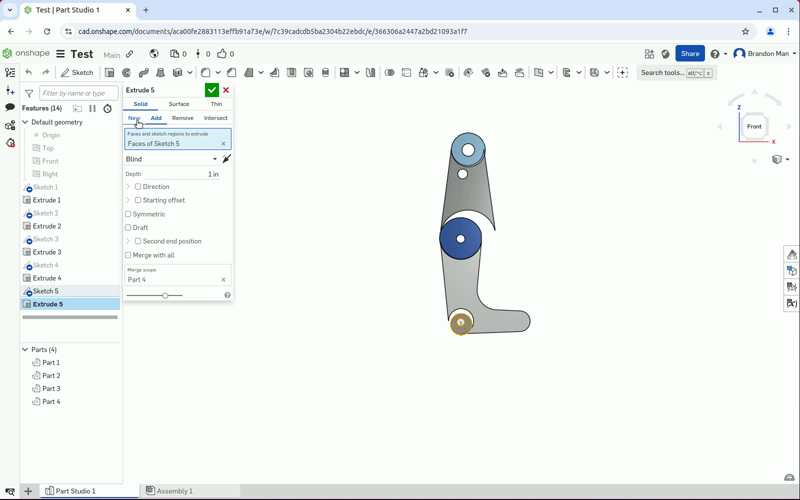
click(137, 120)
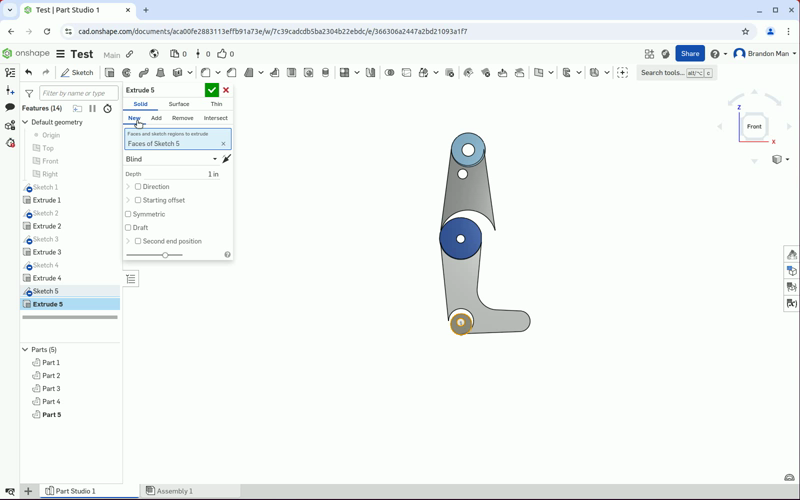
key(tab, 4)
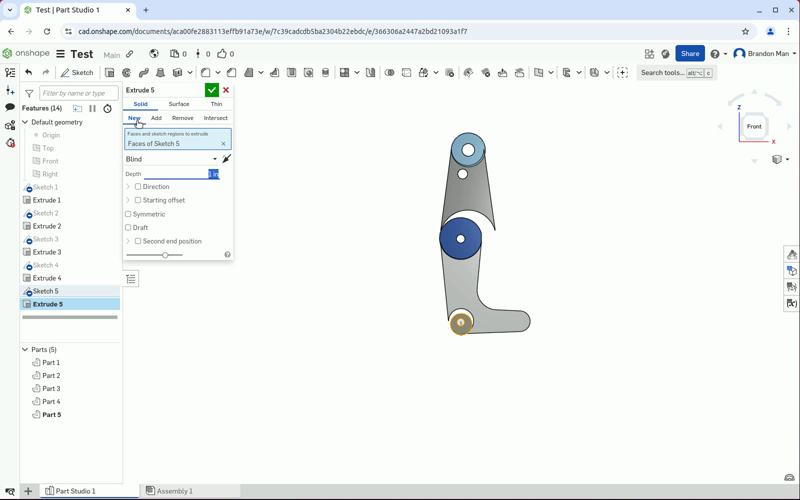
text(0.722)
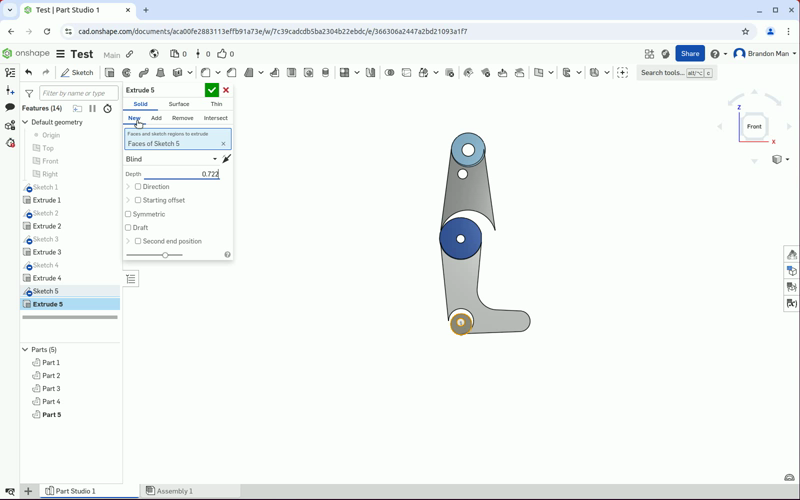
key(enter)
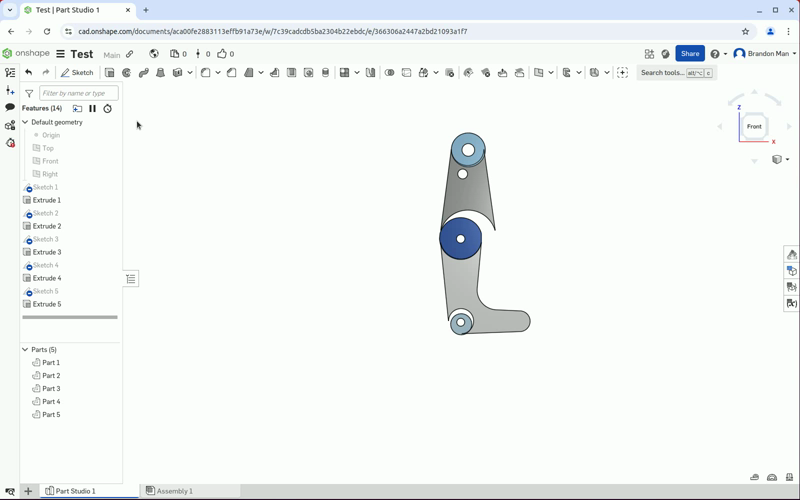
key(shift+h)
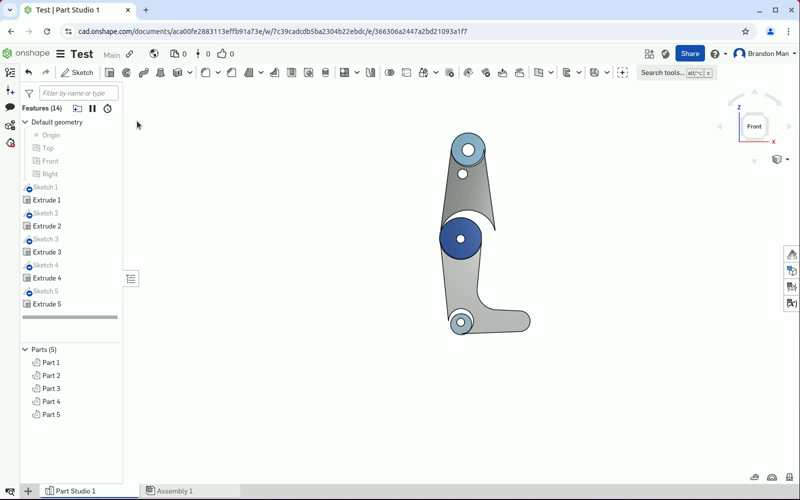
key(shift+h)
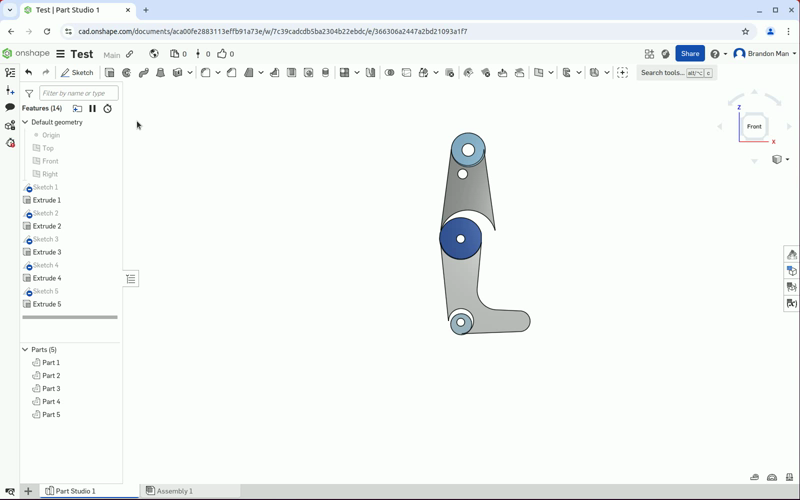
mouse_move(73, 189)
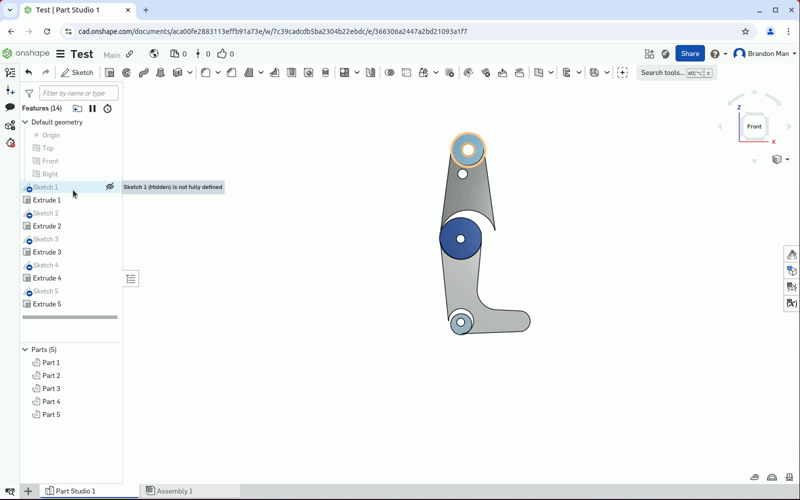
click(73, 189)
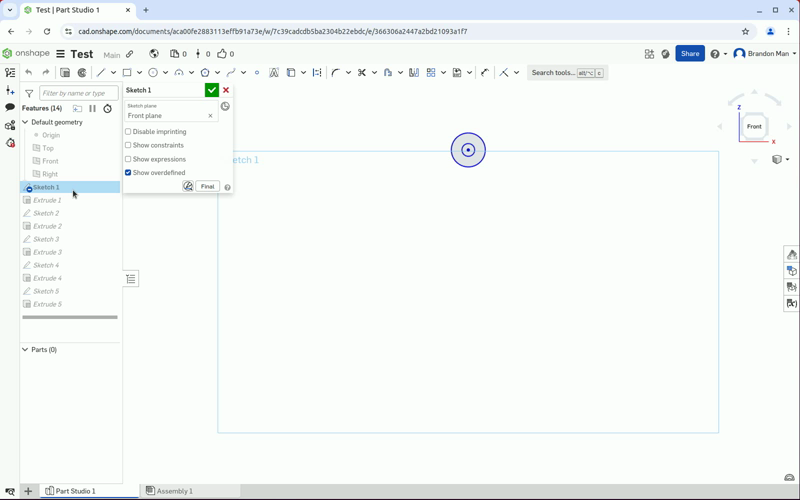
mouse_move(229, 92)
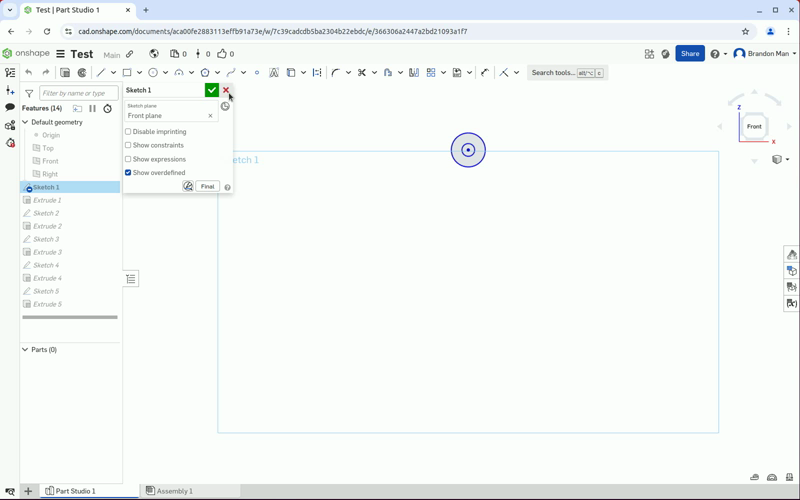
click(229, 92)
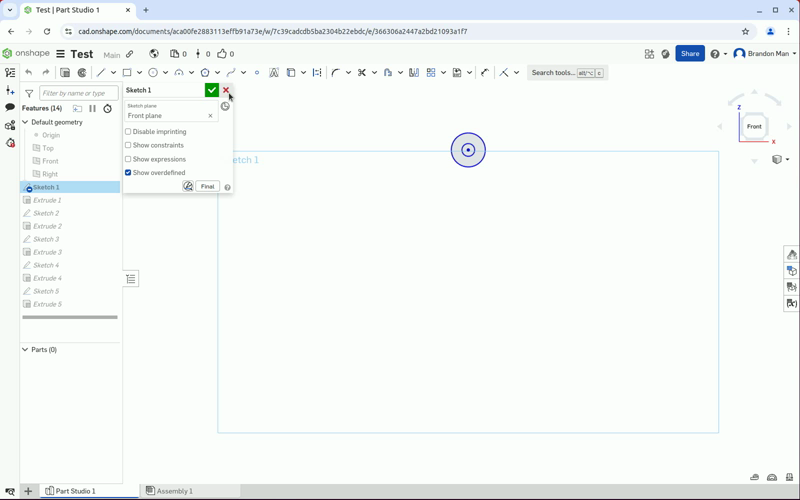
key(shift+s)
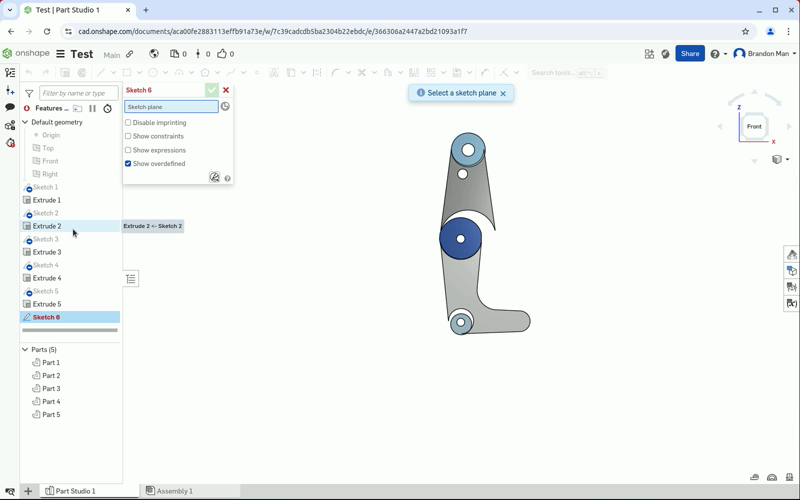
scroll(3)
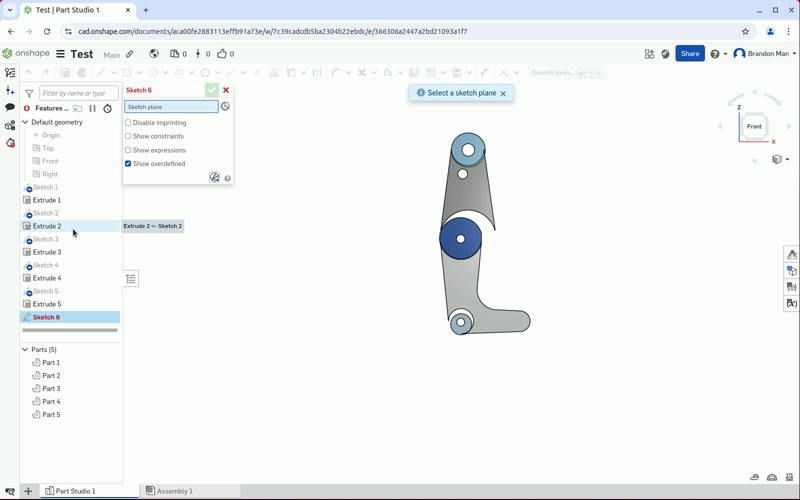
mouse_move(73, 163)
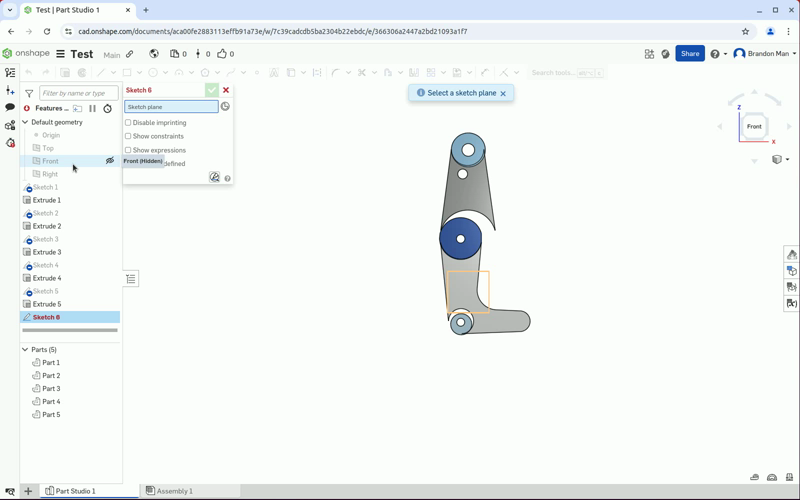
click(73, 163)
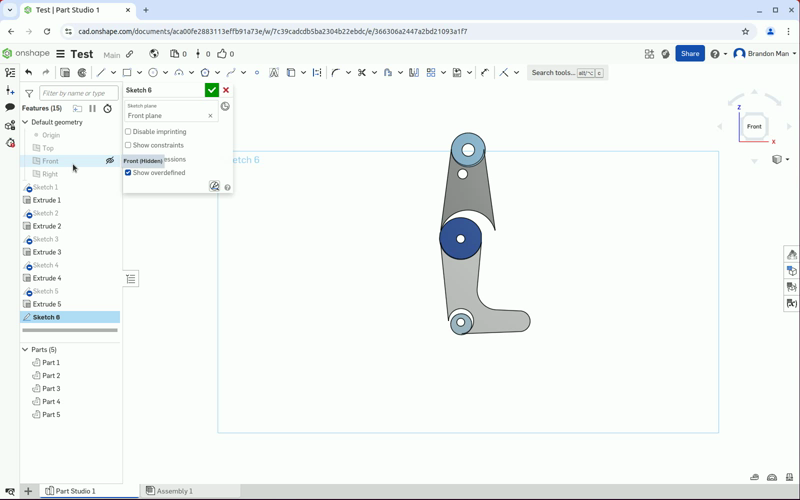
mouse_move(73, 352)
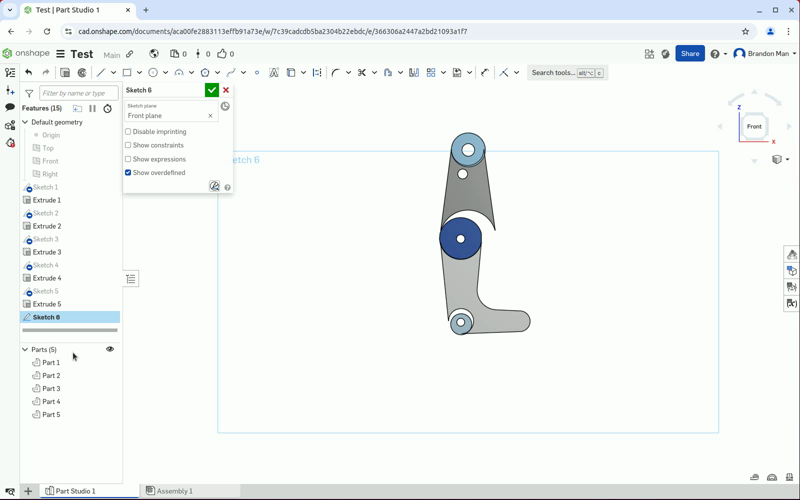
key(y)
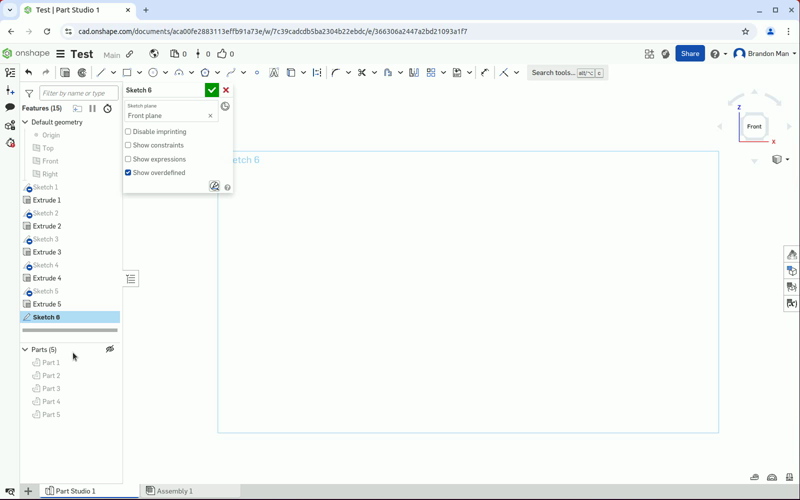
key(c)
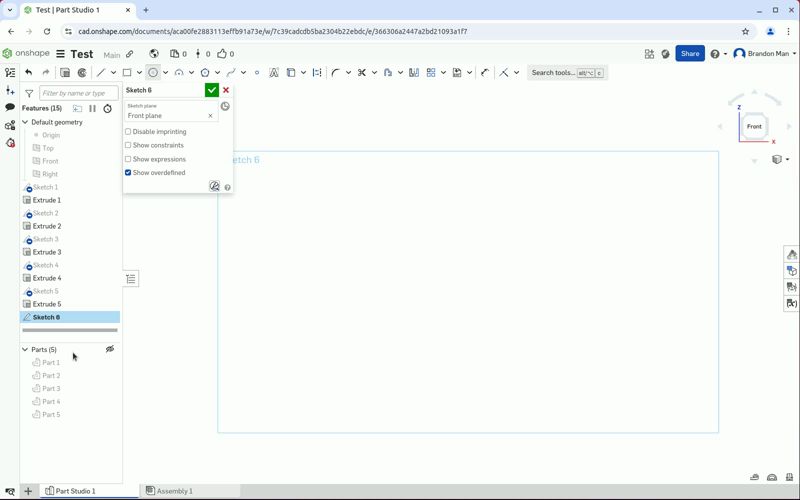
key_down(shift)
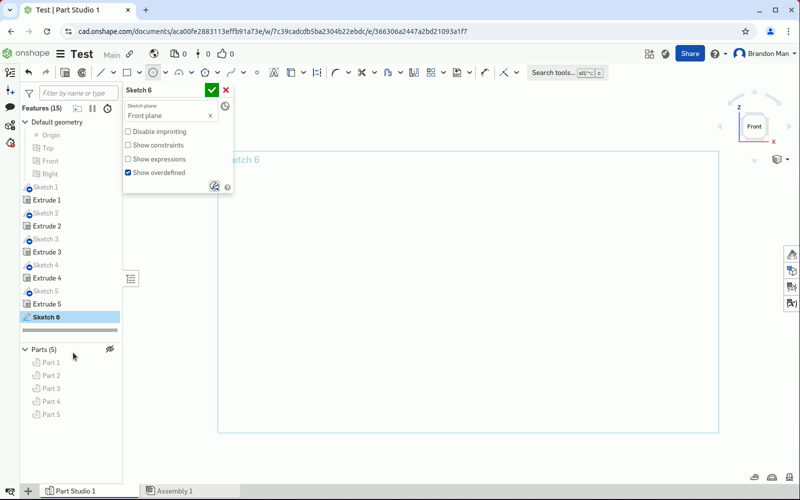
mouse_move(516, 322)
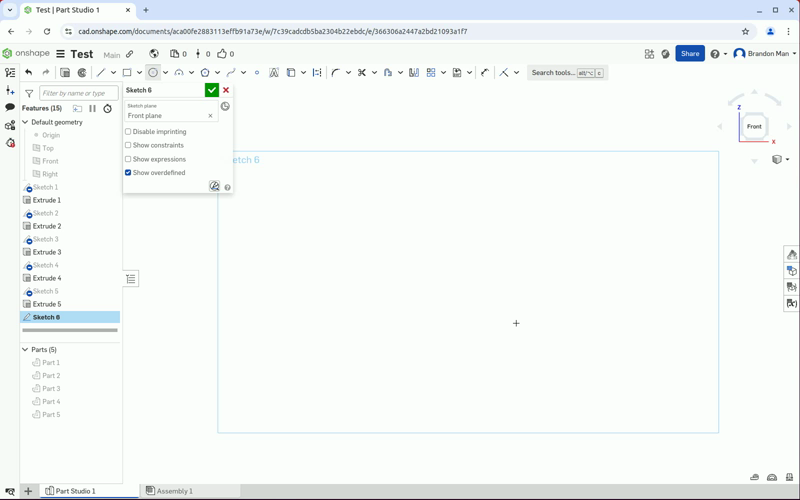
click(516, 322)
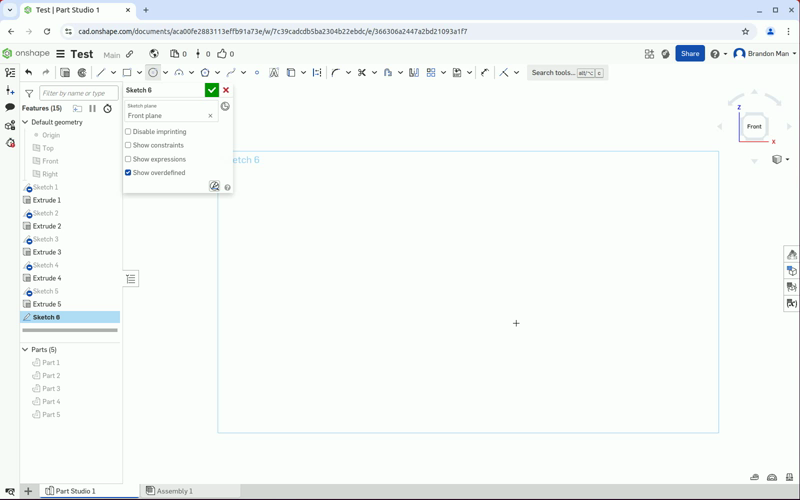
key_up(shift)
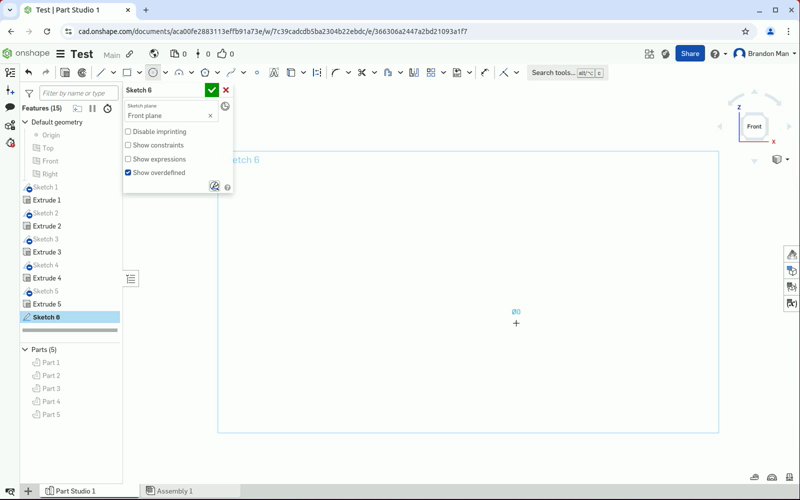
mouse_move(526, 322)
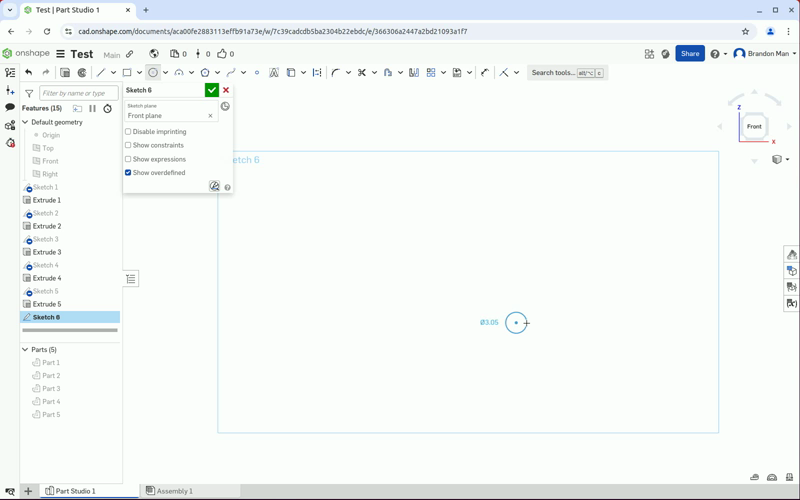
click(526, 322)
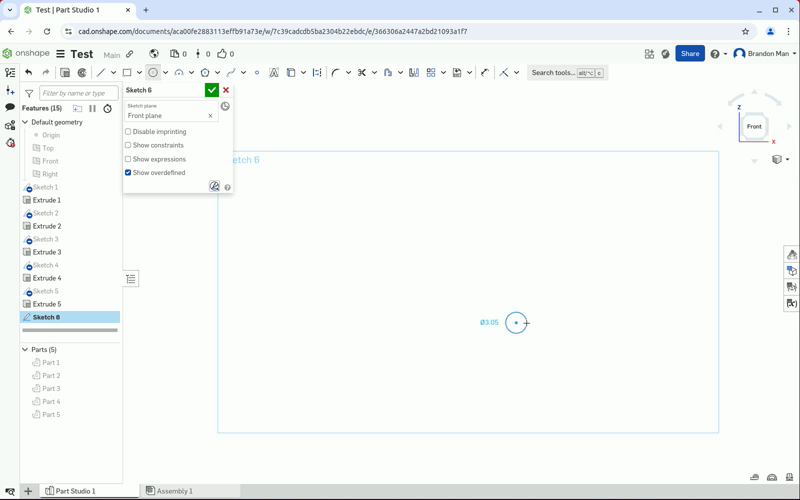
key(esc)
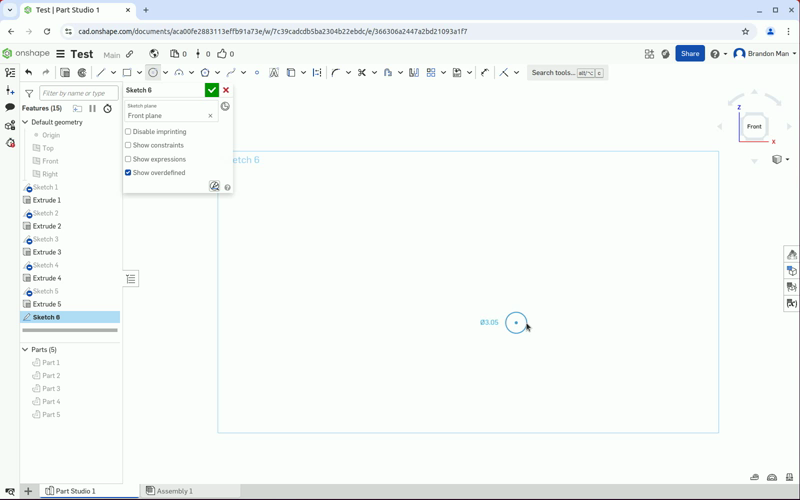
key(c)
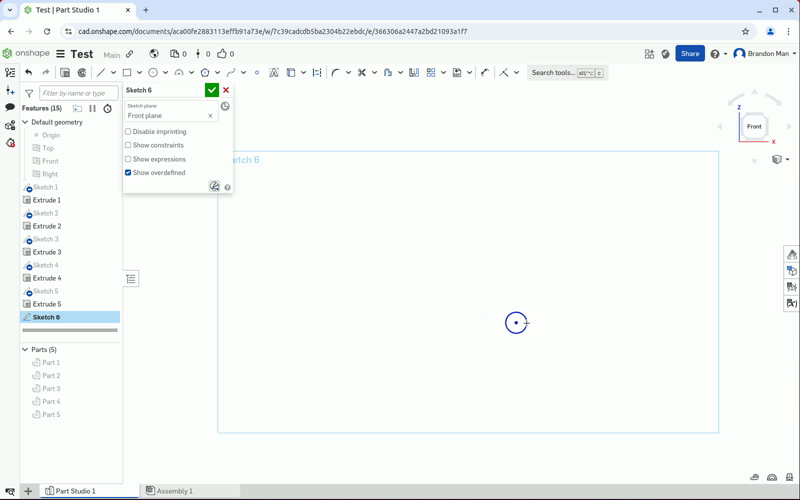
key_down(shift)
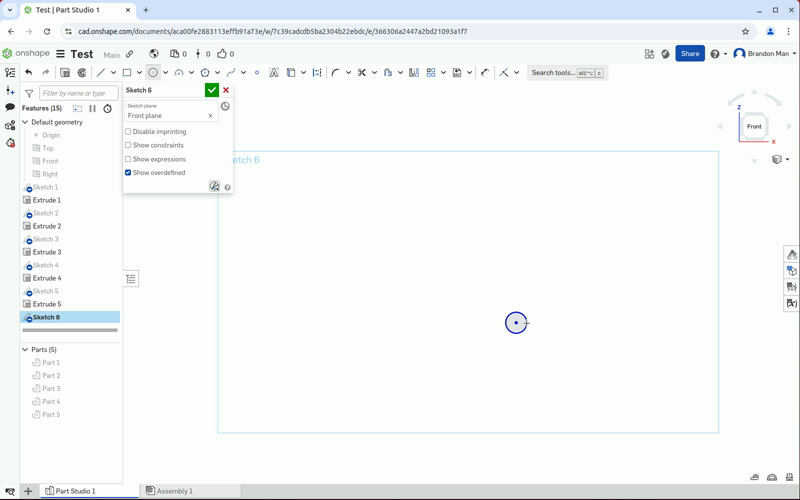
mouse_move(516, 322)
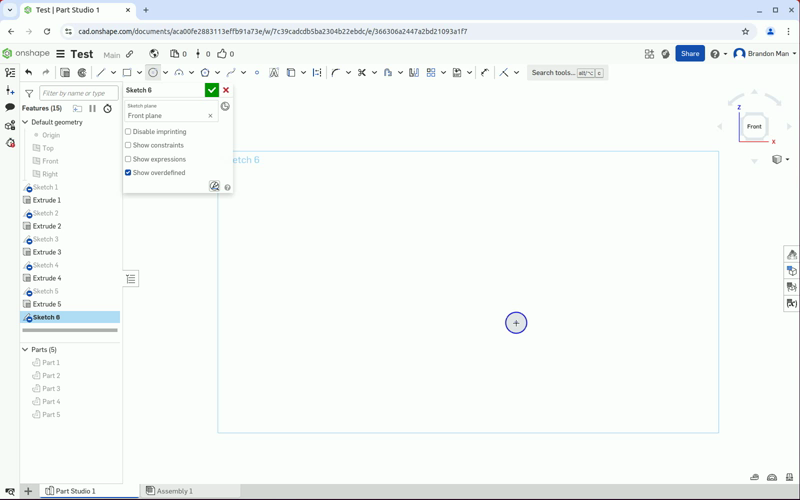
click(516, 322)
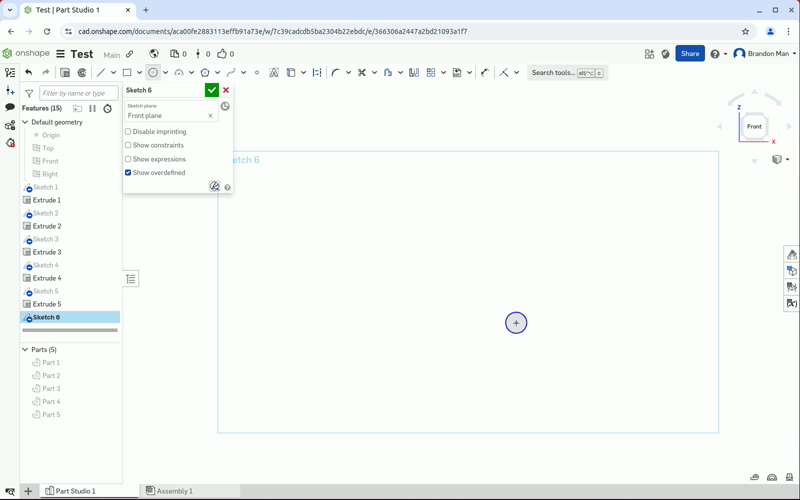
key_up(shift)
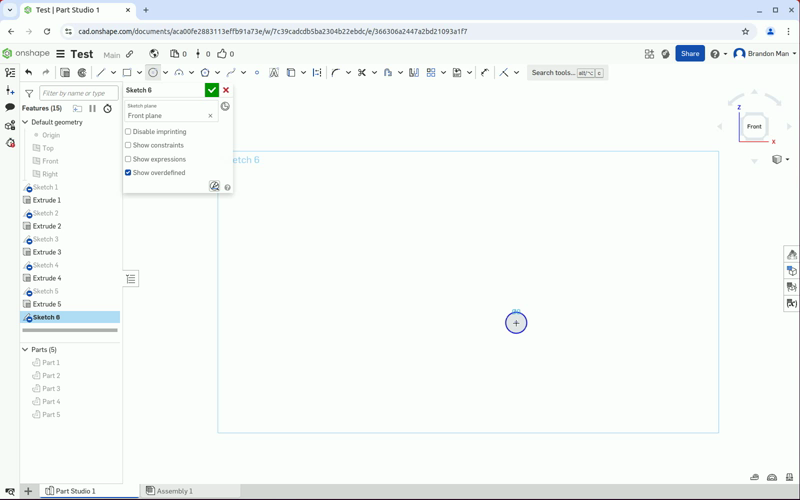
mouse_move(520, 322)
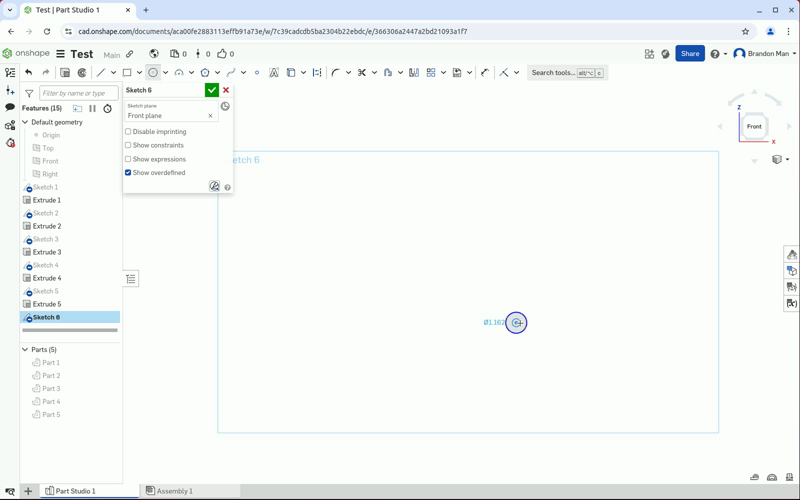
scroll(6)
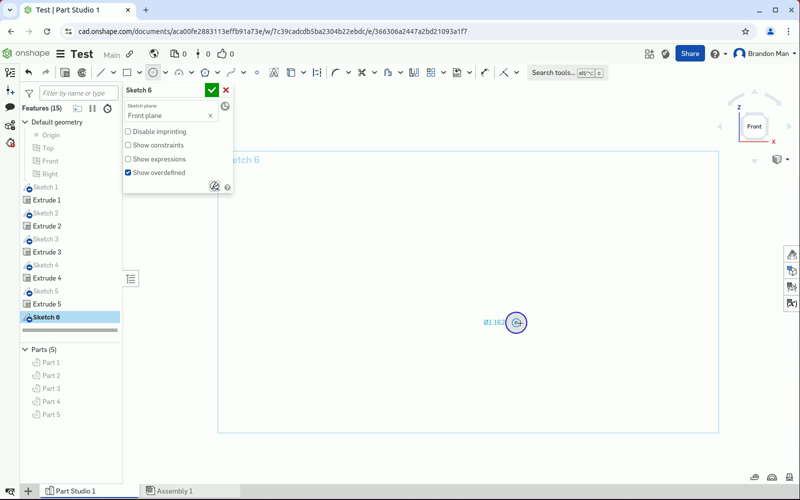
scroll(6)
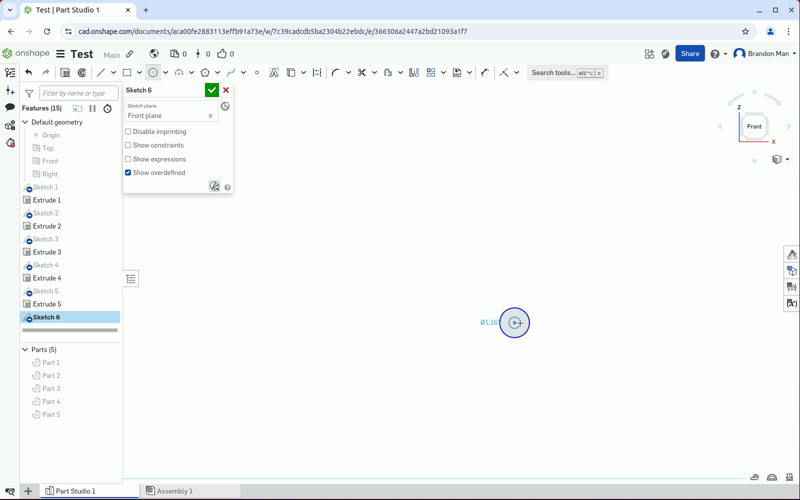
scroll(6)
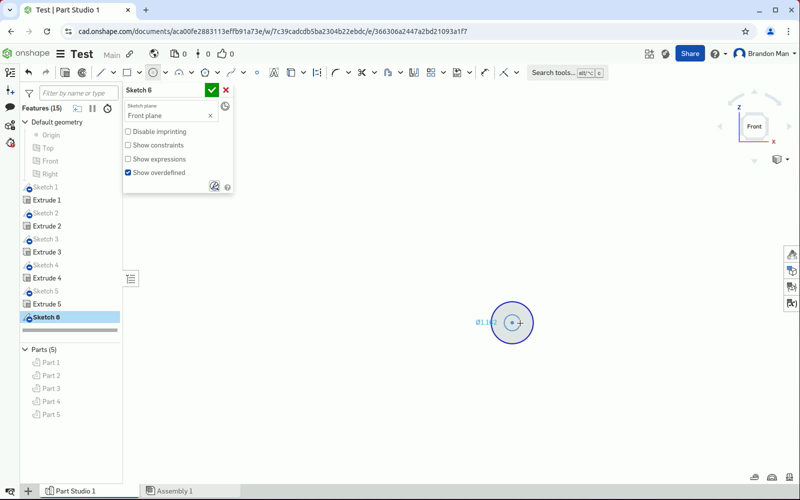
scroll(6)
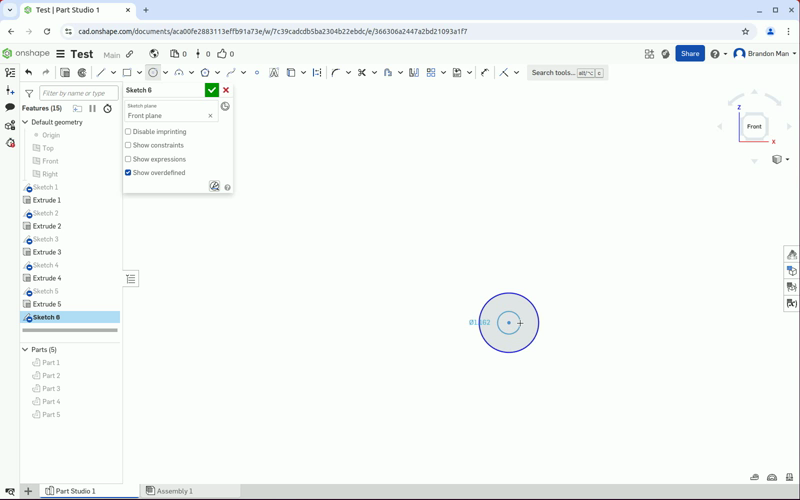
scroll(6)
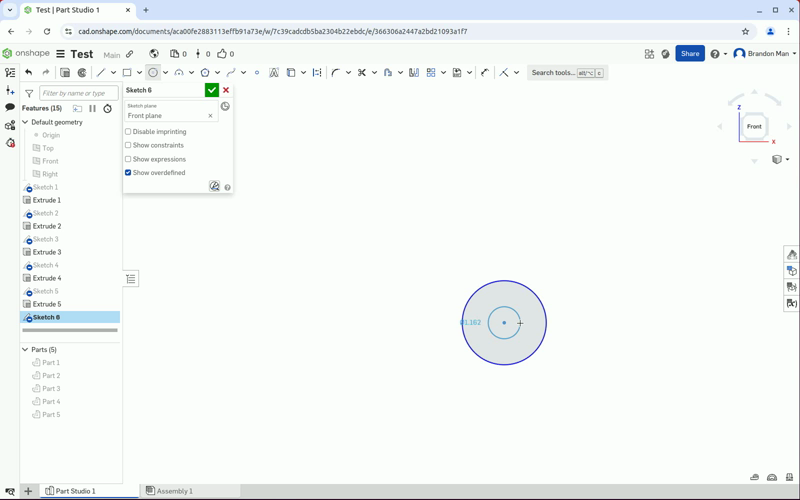
scroll(6)
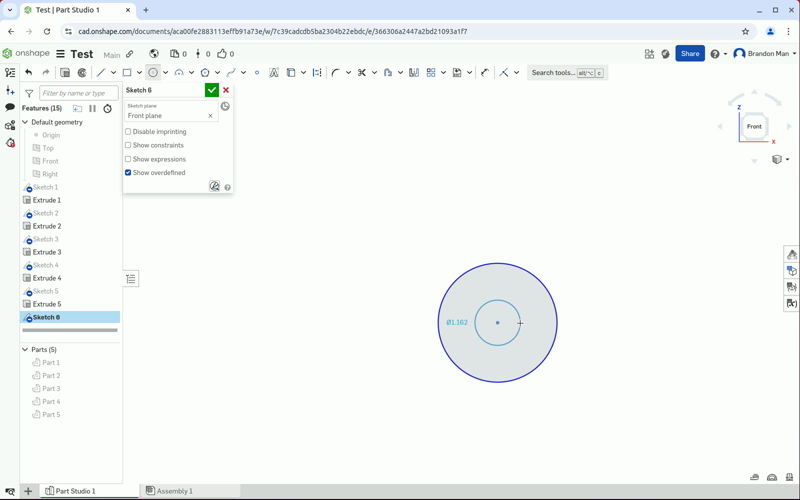
scroll(6)
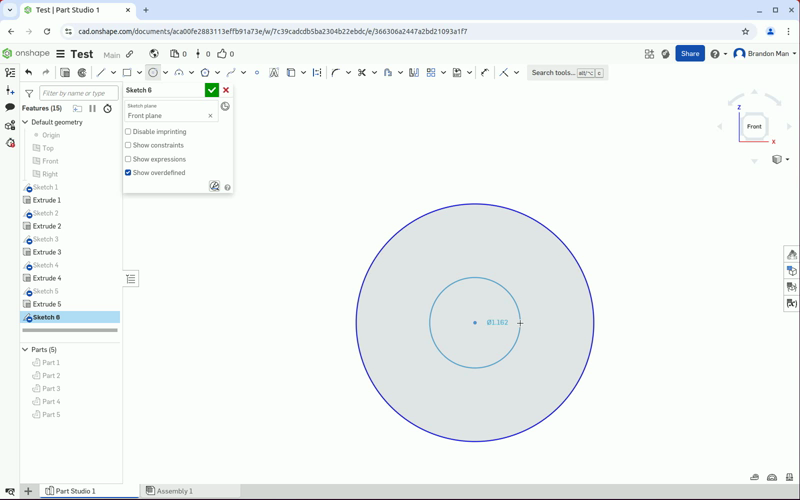
click(520, 322)
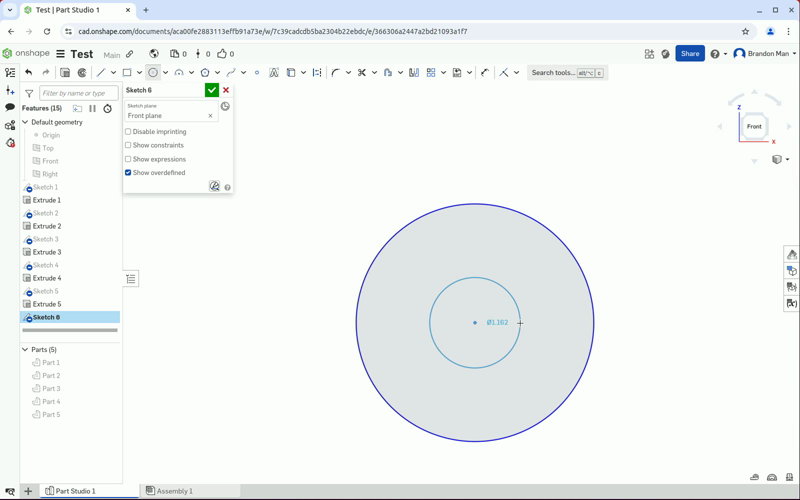
scroll(-6)
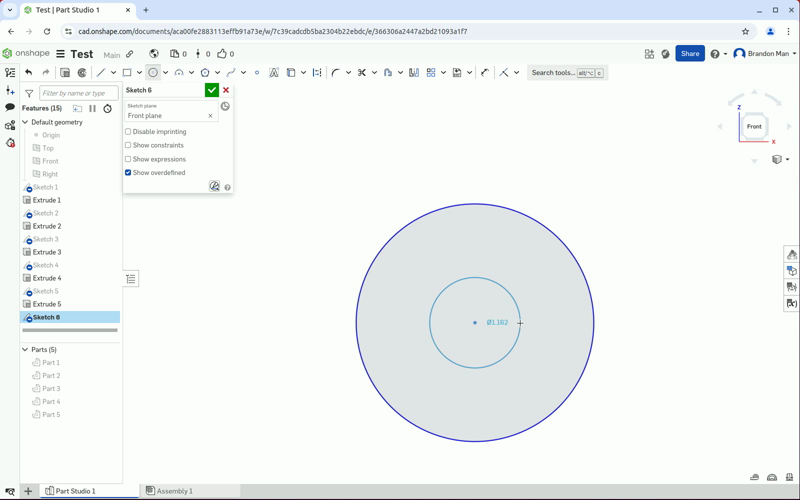
scroll(-6)
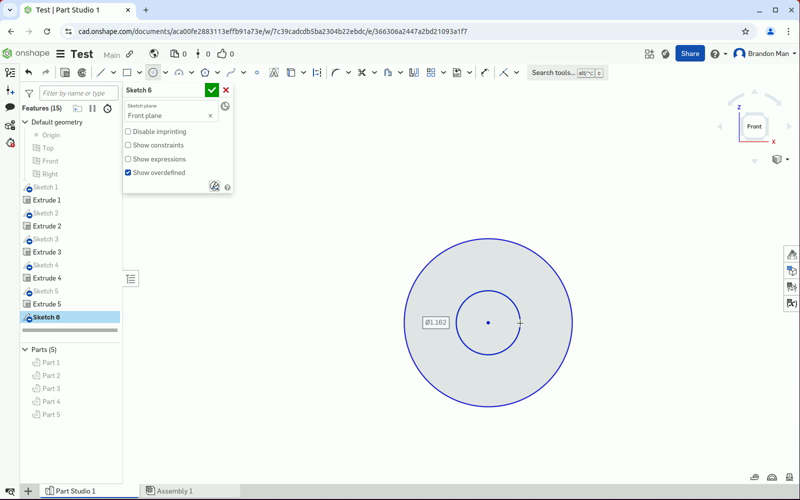
scroll(-6)
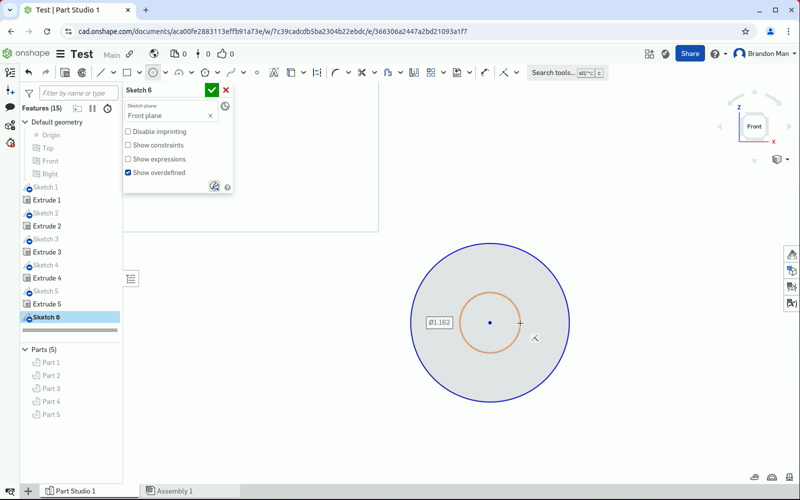
scroll(-6)
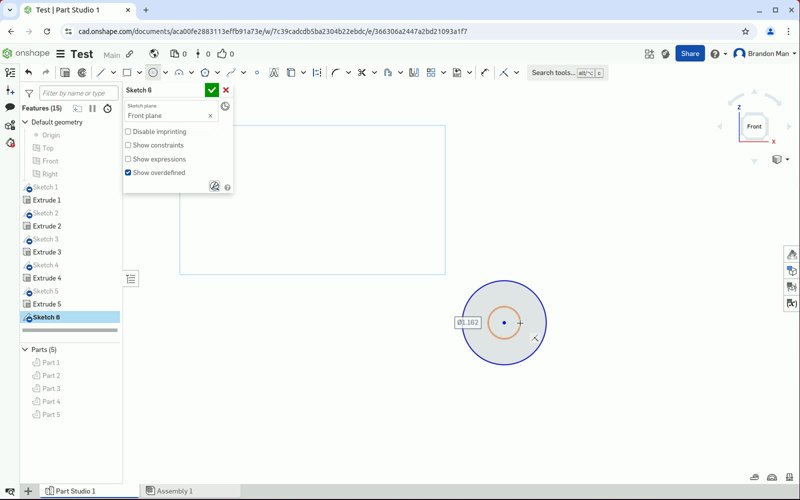
scroll(-6)
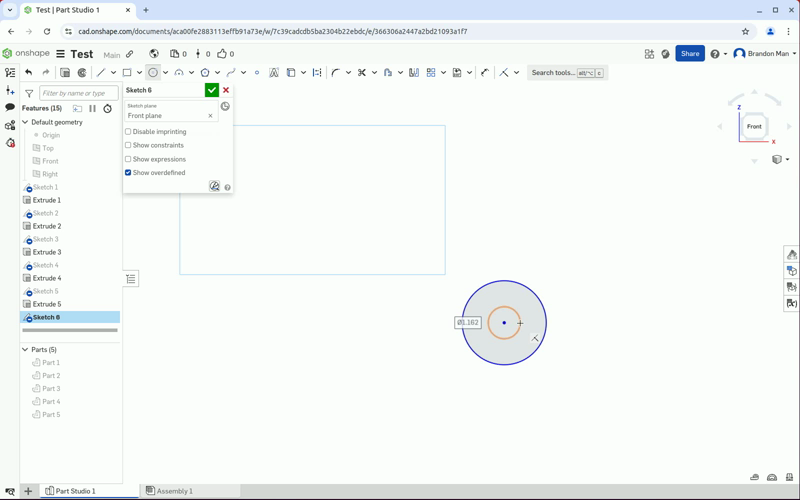
scroll(-6)
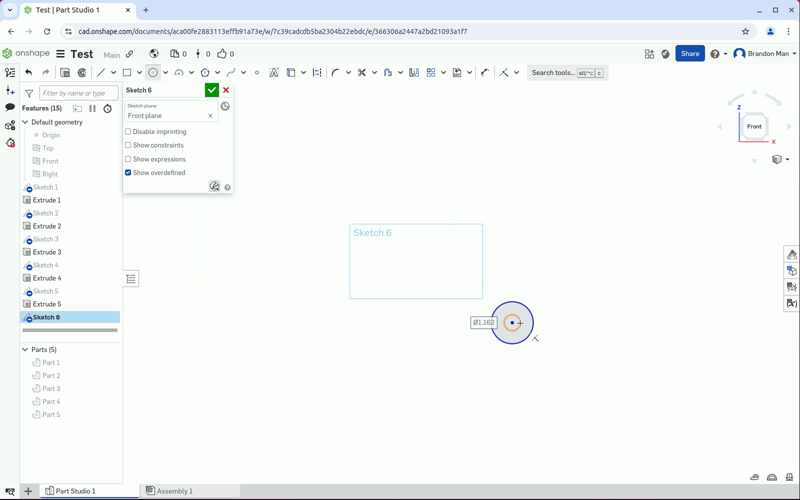
scroll(-6)
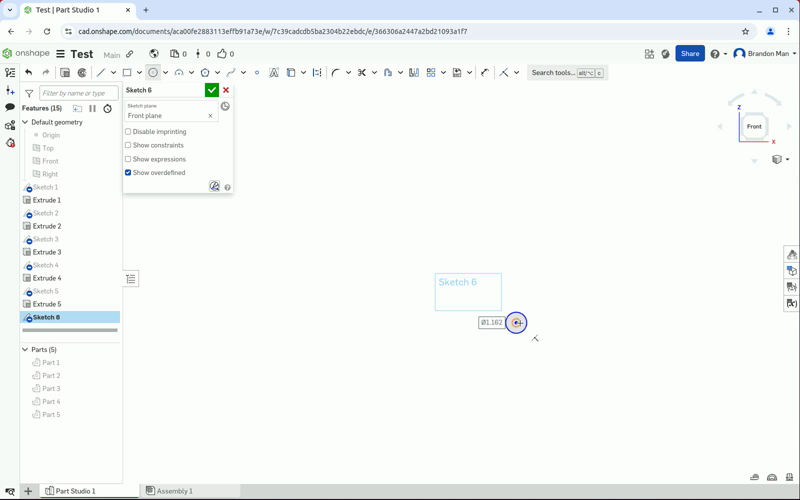
key(esc)
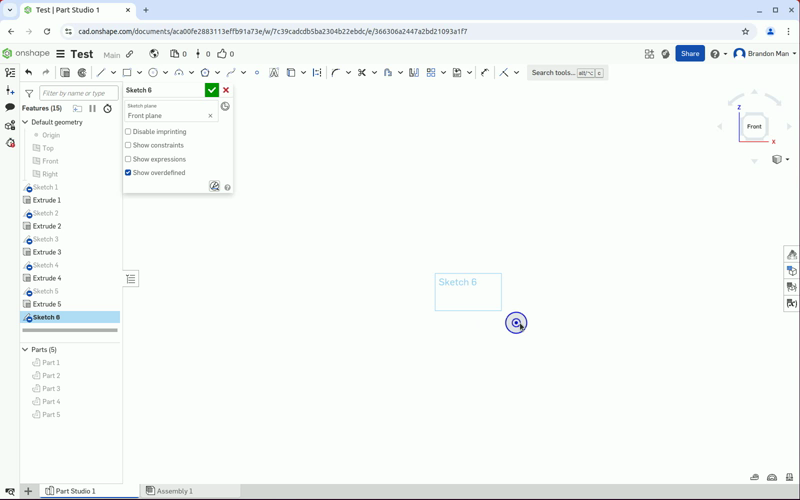
mouse_move(513, 315)
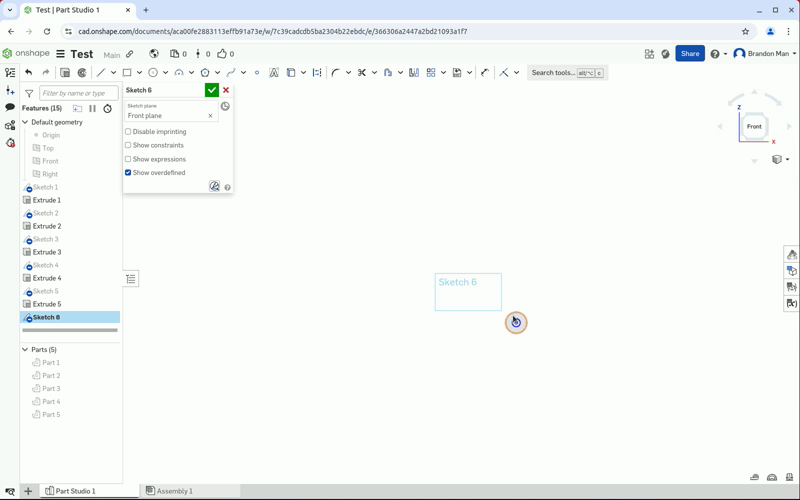
scroll(6)
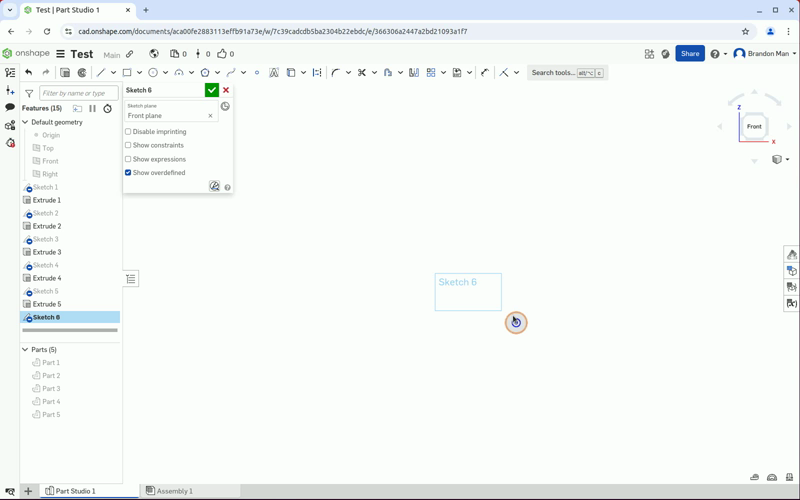
scroll(6)
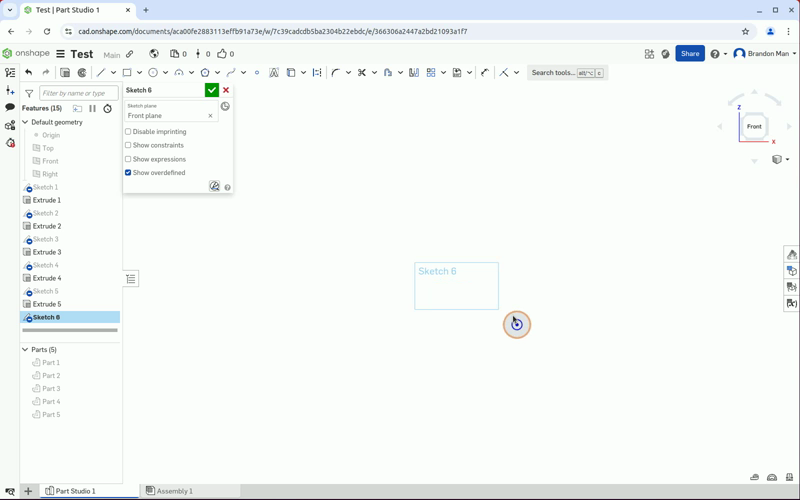
scroll(6)
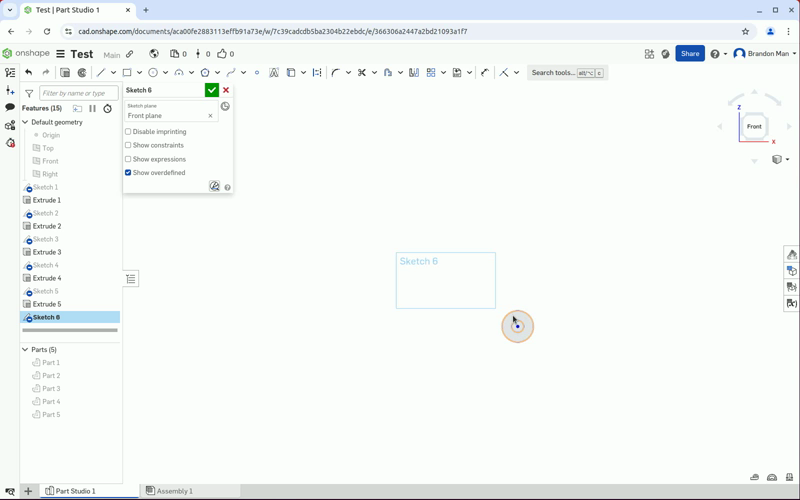
scroll(6)
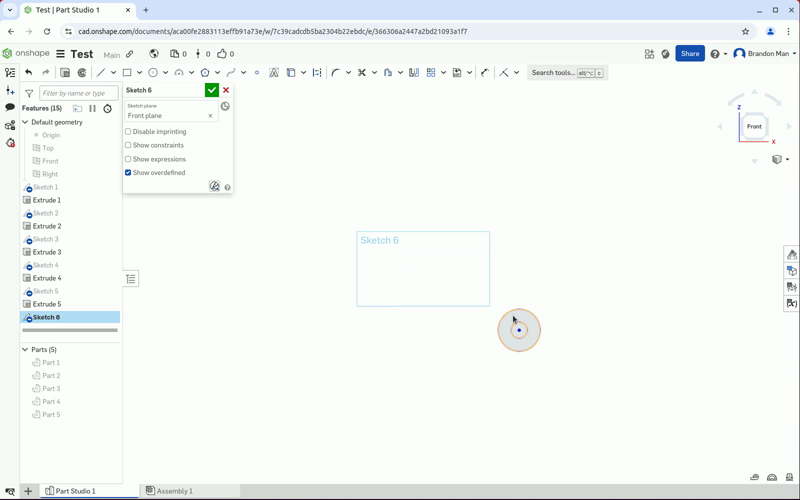
scroll(6)
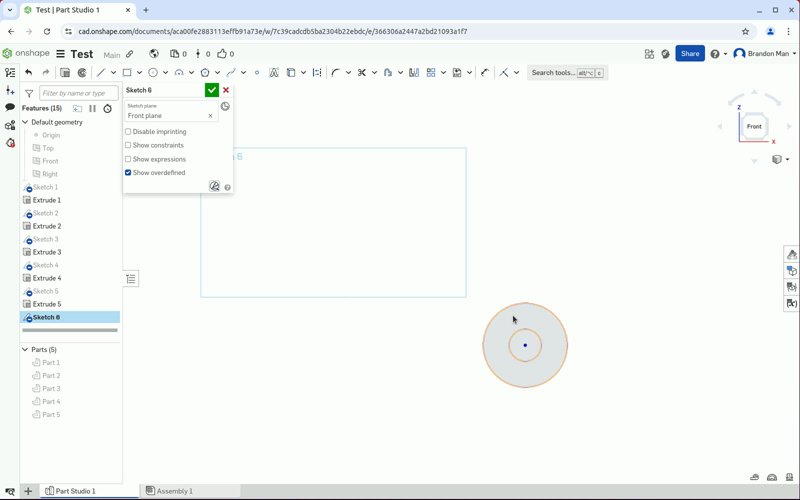
scroll(6)
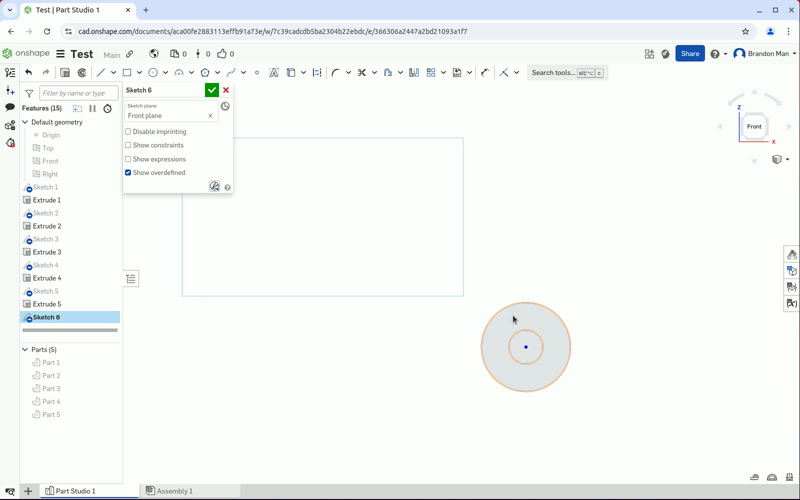
scroll(6)
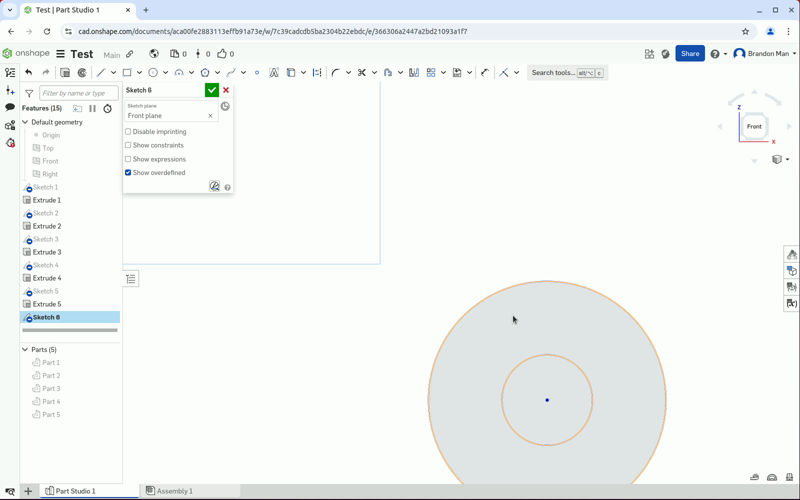
click(513, 315)
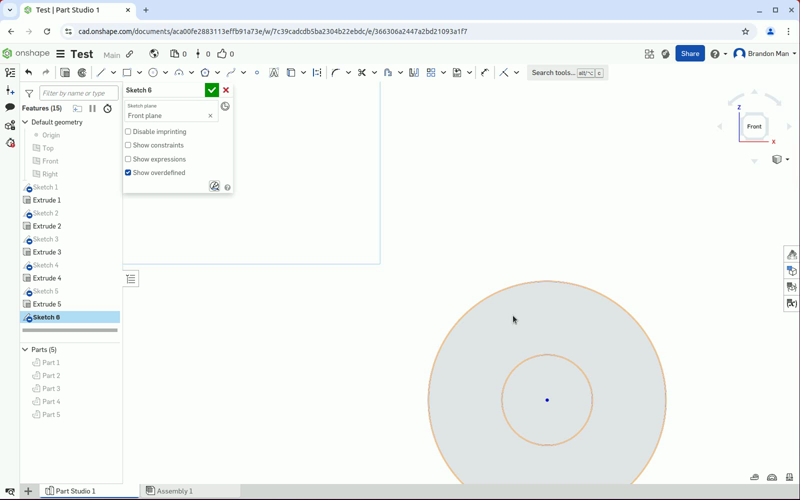
scroll(-6)
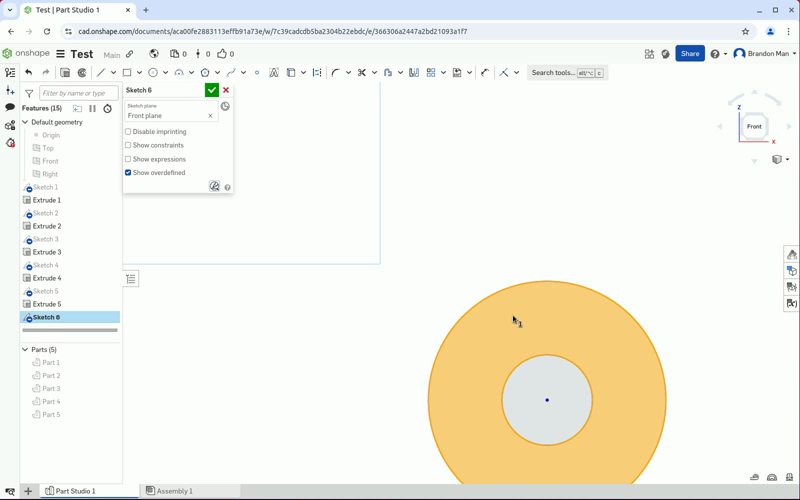
scroll(-6)
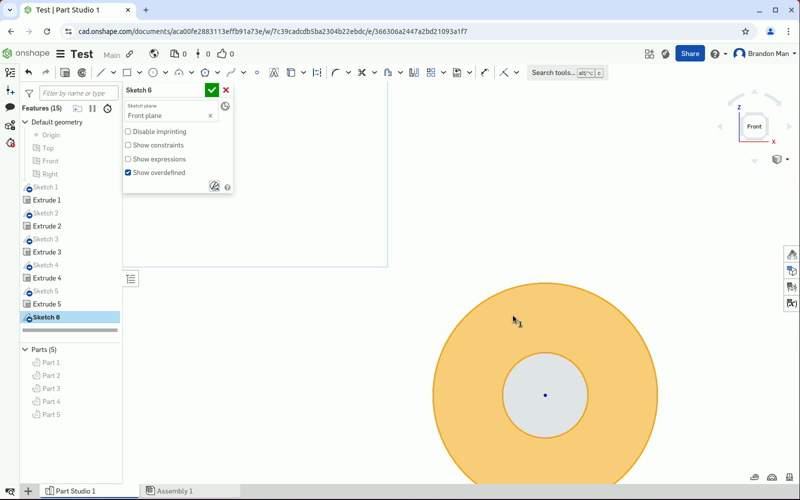
scroll(-6)
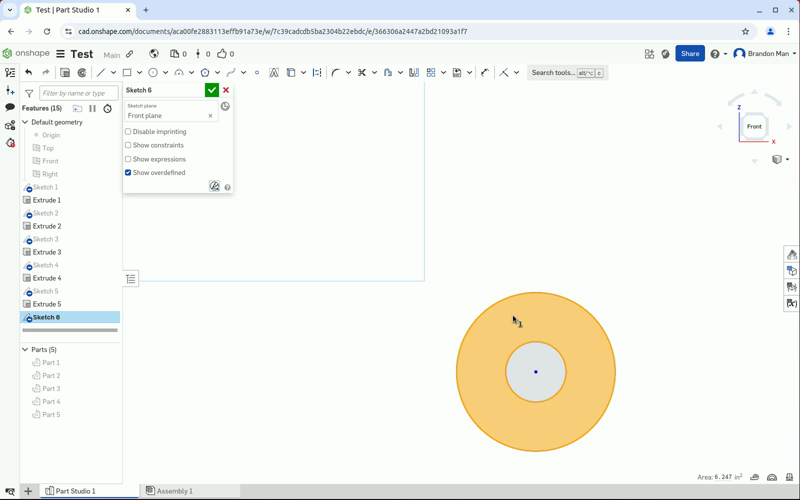
scroll(-6)
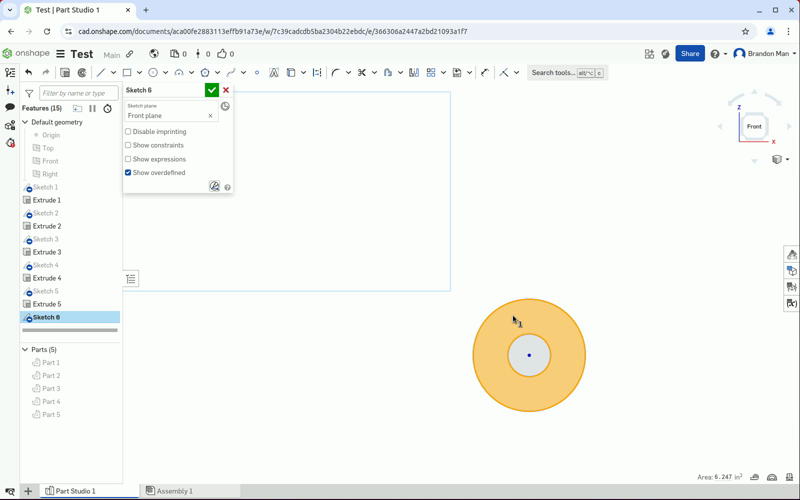
scroll(-6)
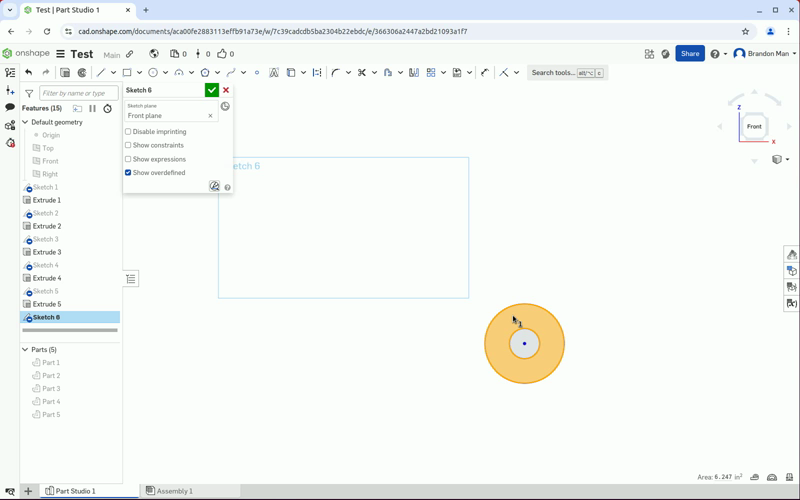
scroll(-6)
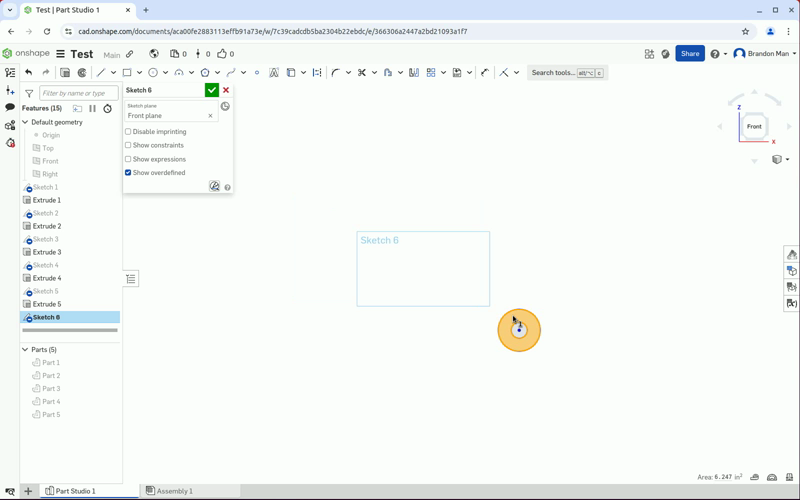
scroll(-6)
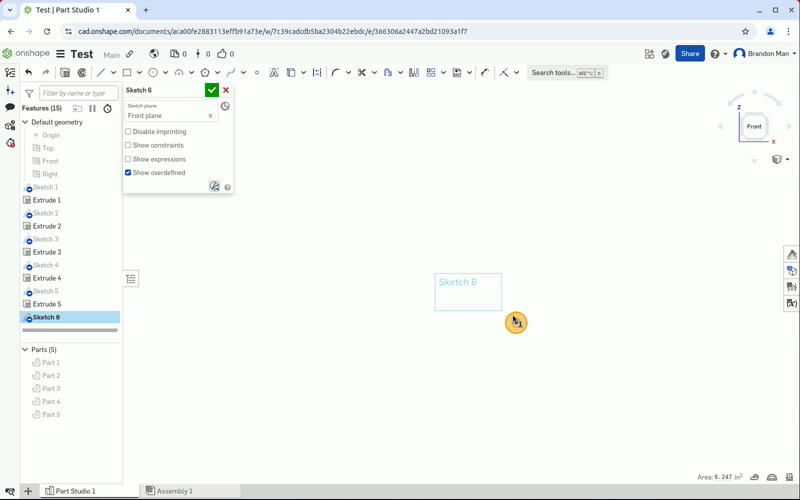
mouse_move(73, 352)
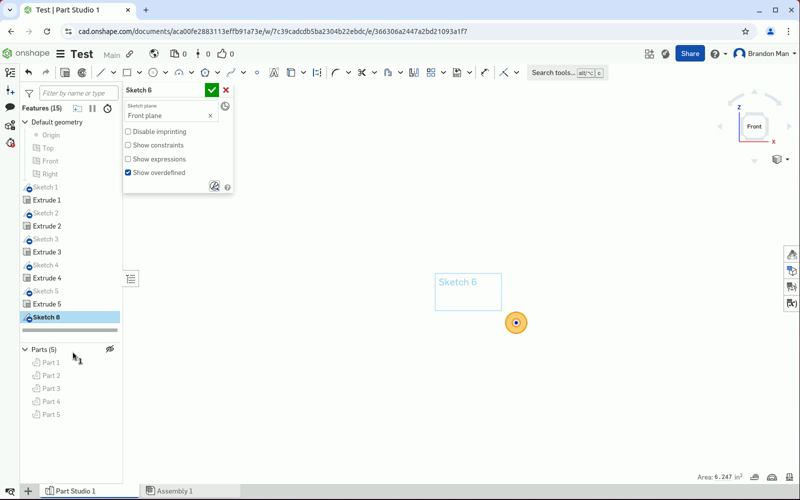
key(shift+y)
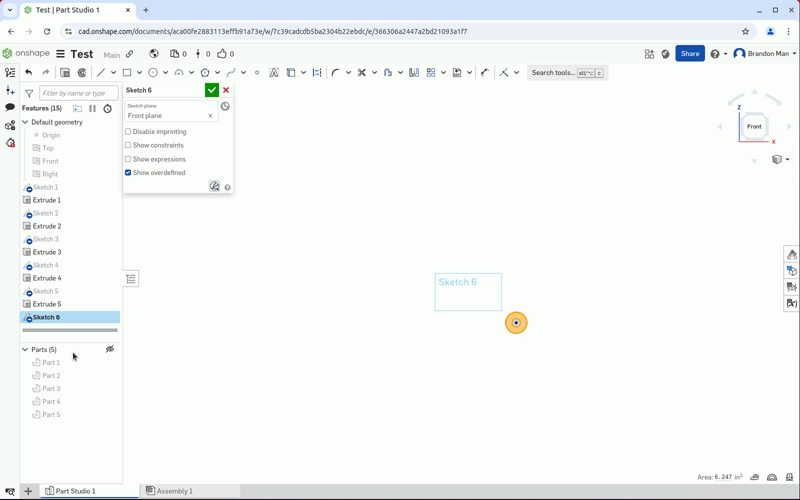
key(shift+e)
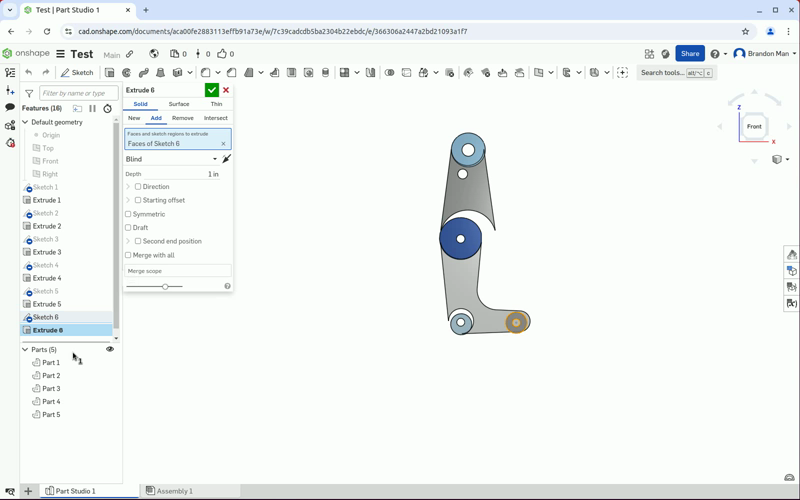
mouse_move(143, 106)
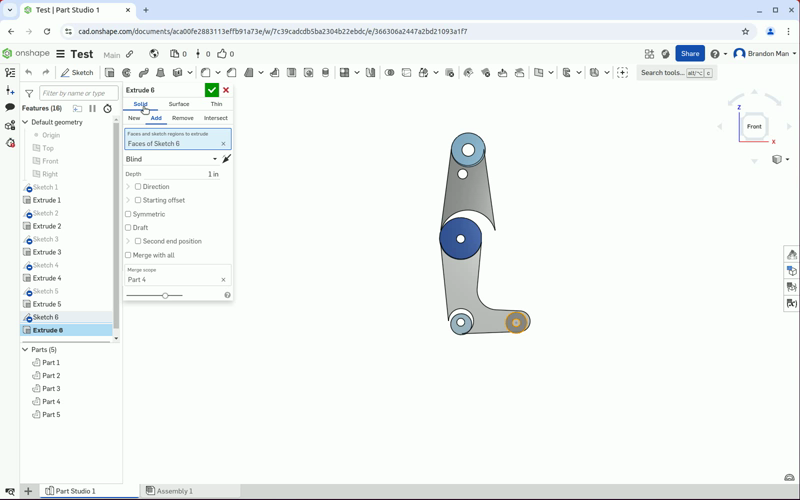
click(143, 106)
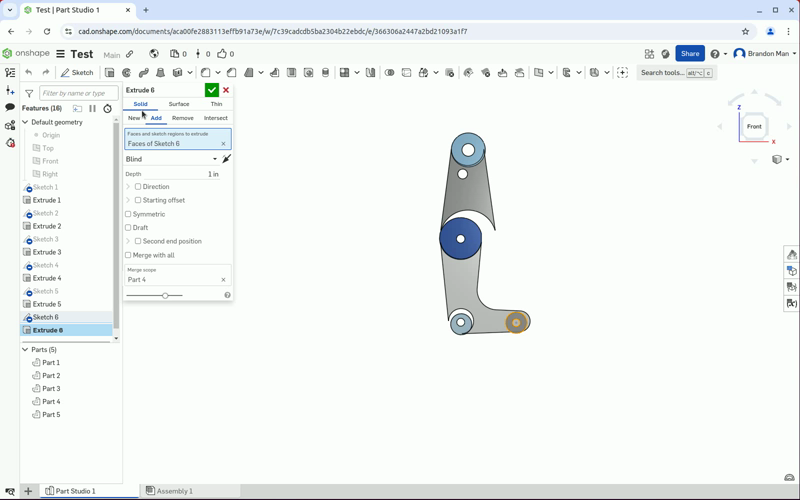
mouse_move(137, 120)
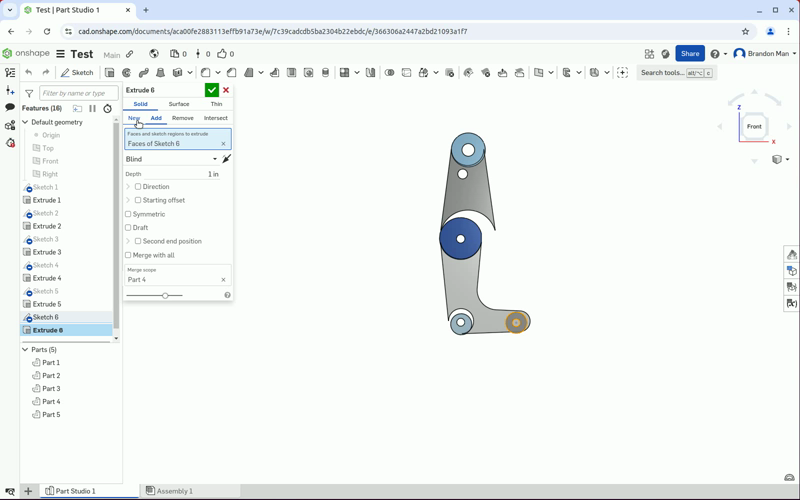
click(137, 120)
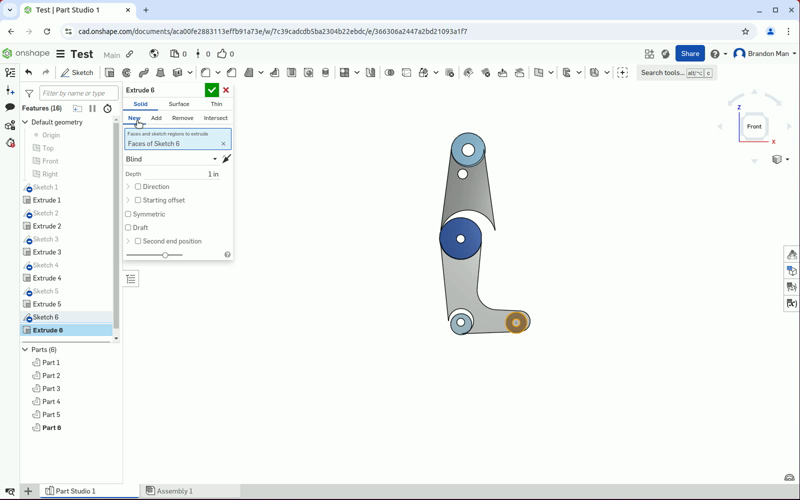
key(tab, 4)
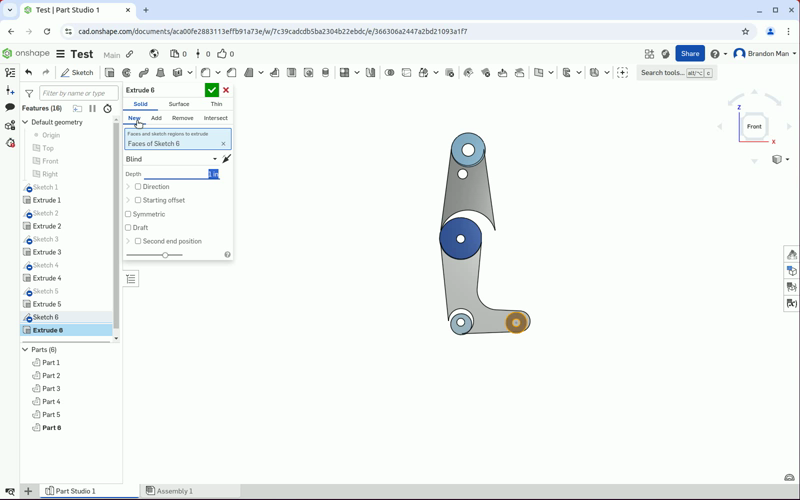
text(0.722)
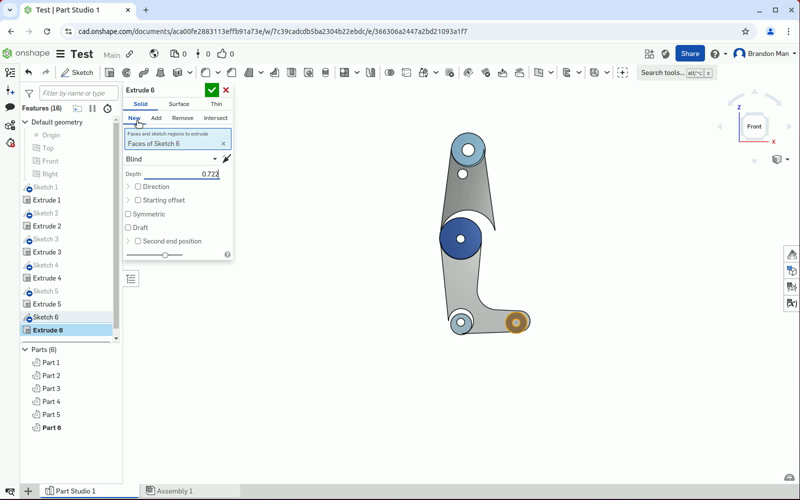
key(enter)
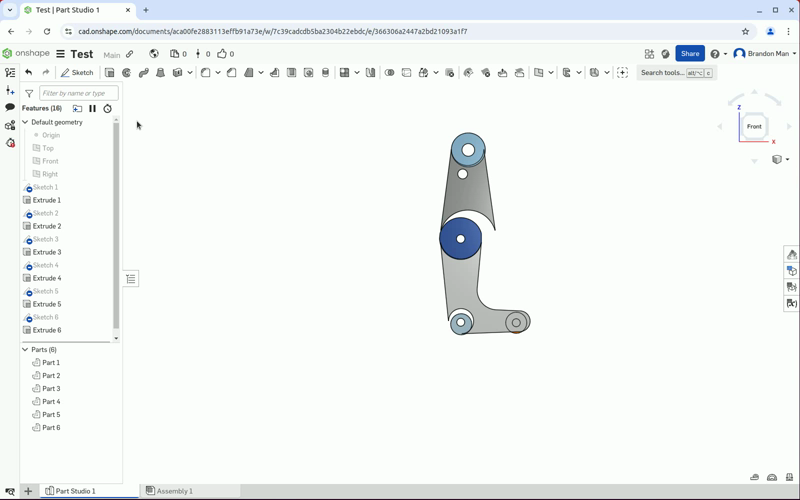
key(shift+h)
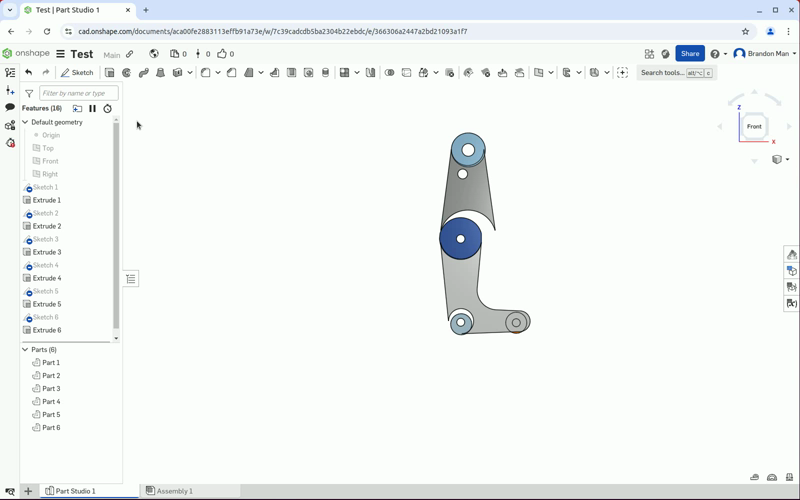
key(shift+h)
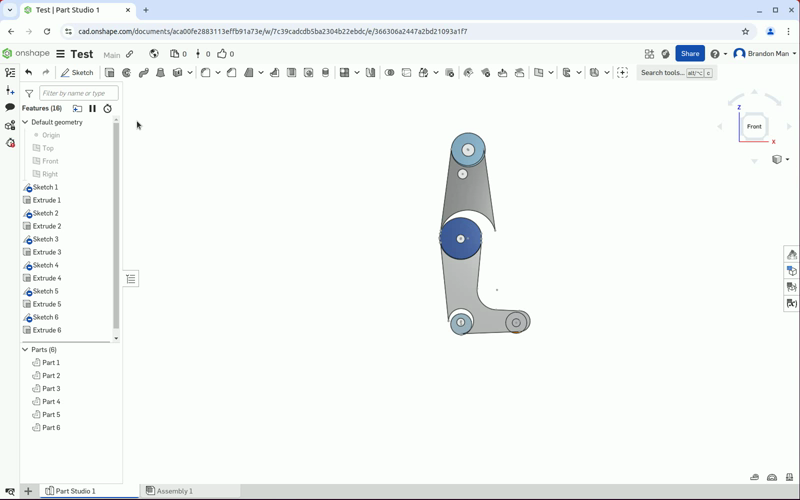
key(shift+7)
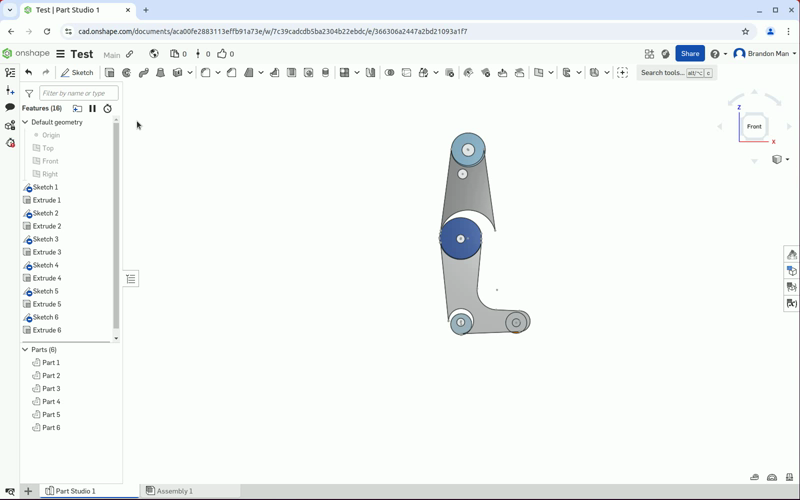
key(left, 2)
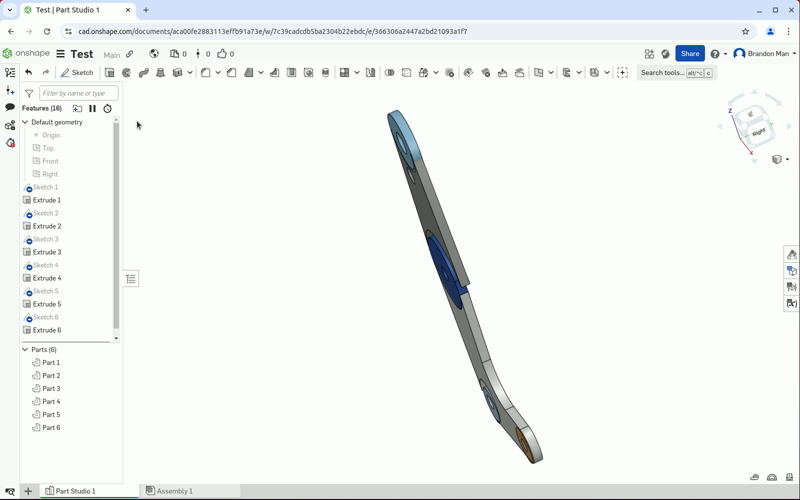
key(down, 2)
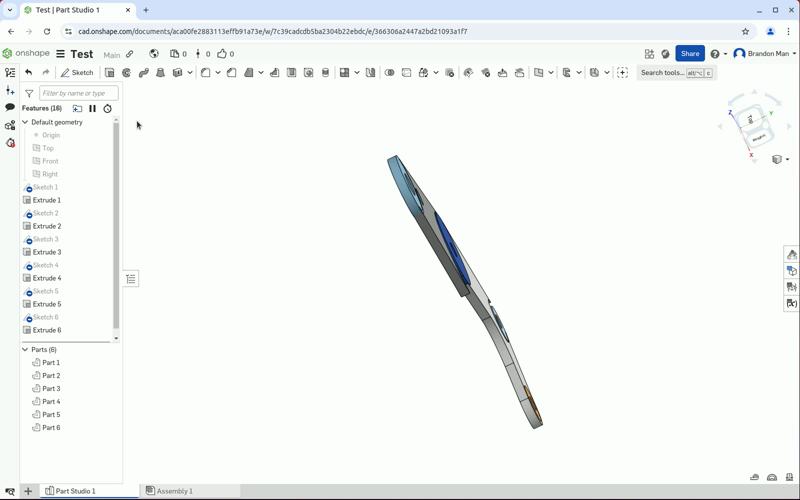
key(up, 2)
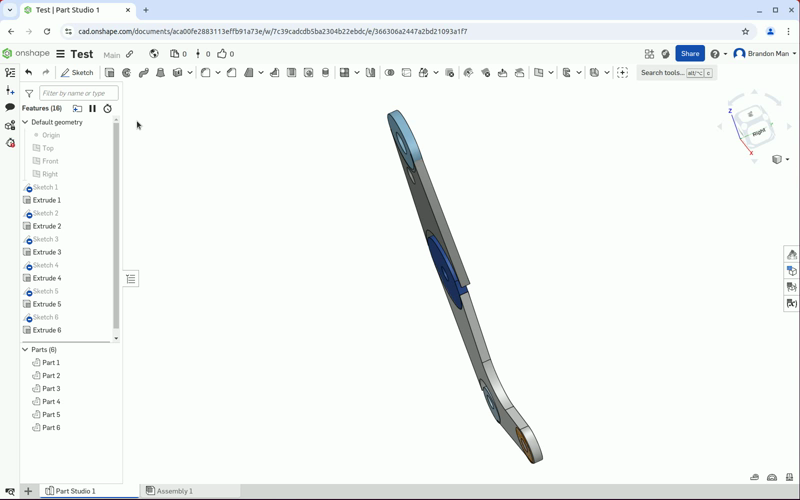
key(right, 2)
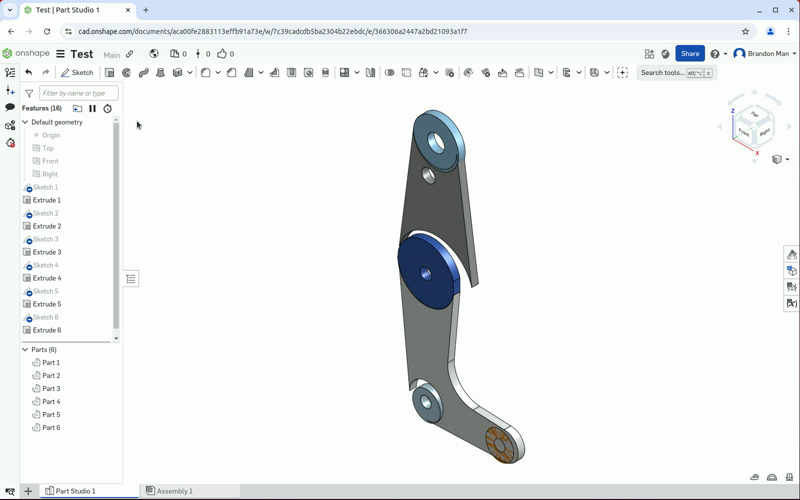
mouse_move(69, 189)
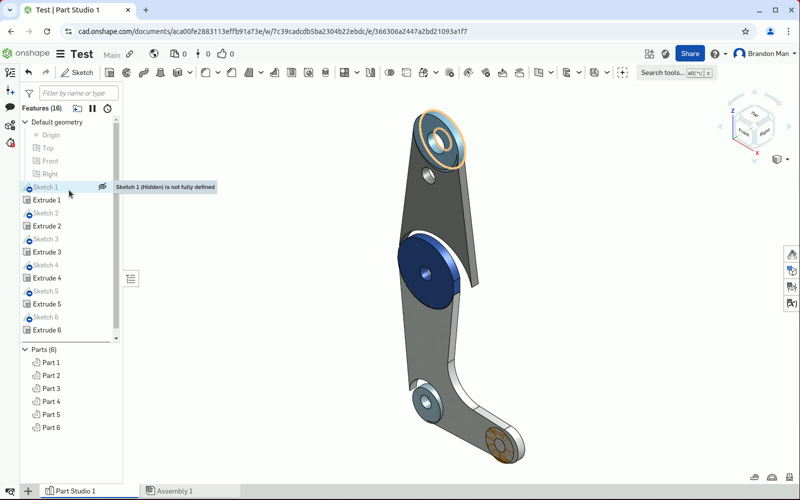
click(69, 189)